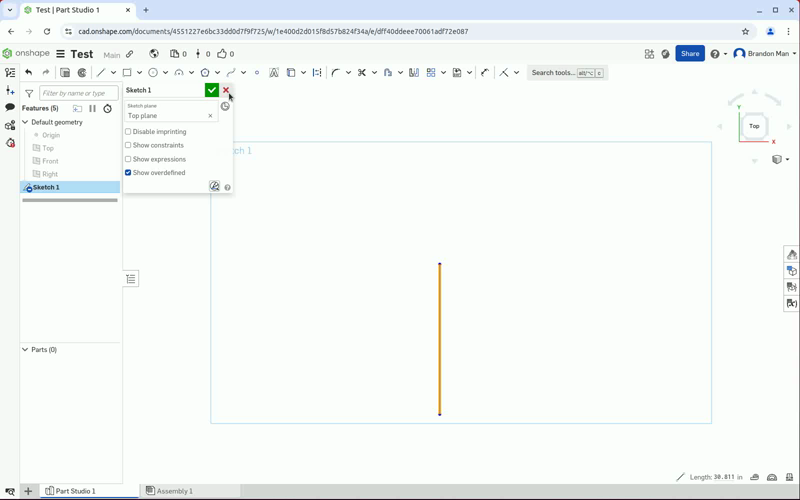
key(shift+h)
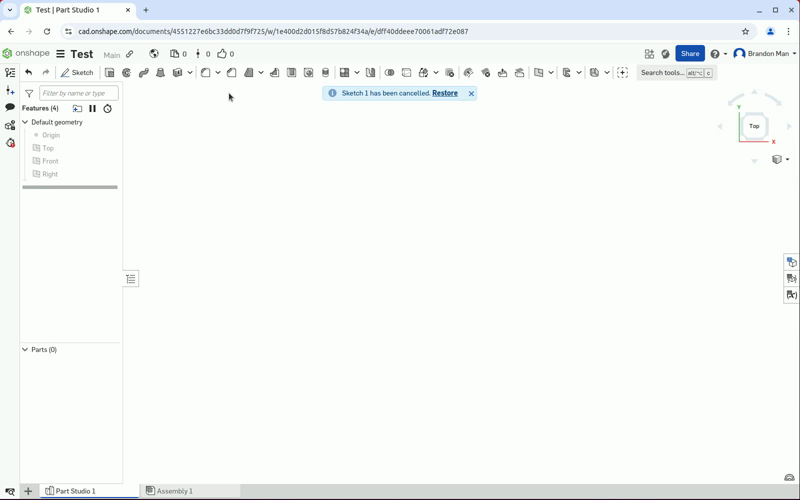
mouse_move(73, 352)
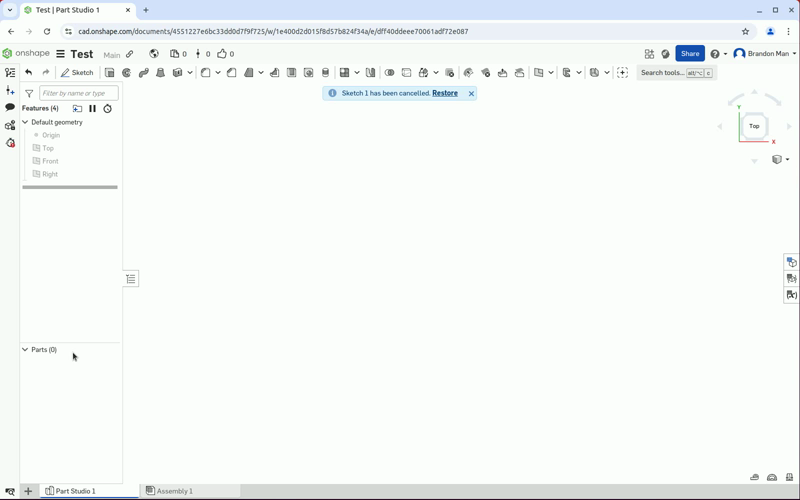
key(y)
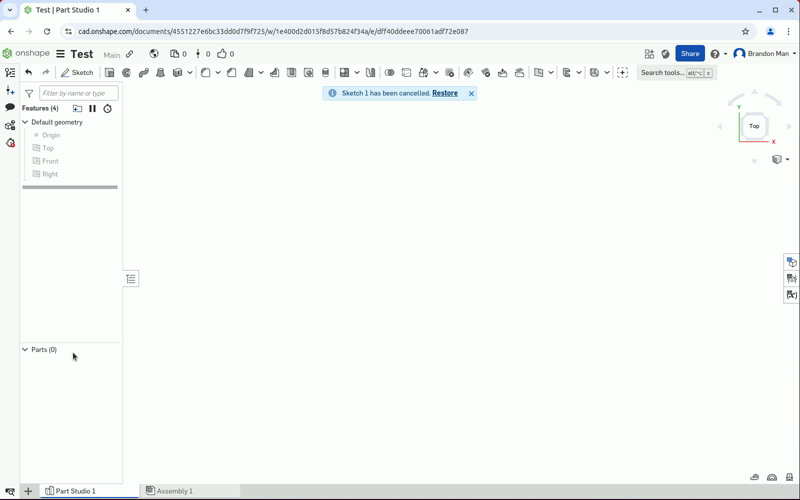
key(shift+p)
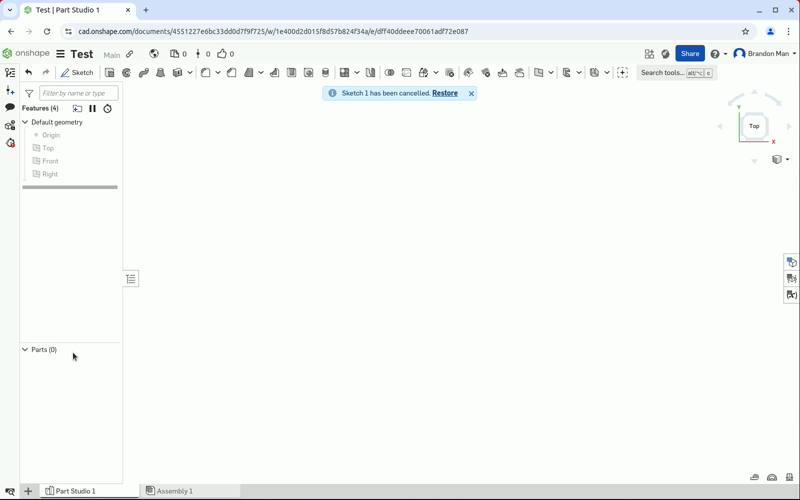
key(space)
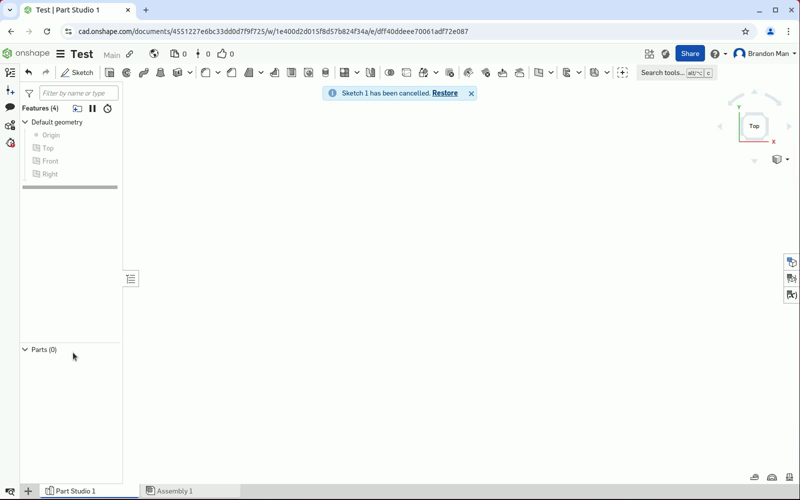
key_down(shift)
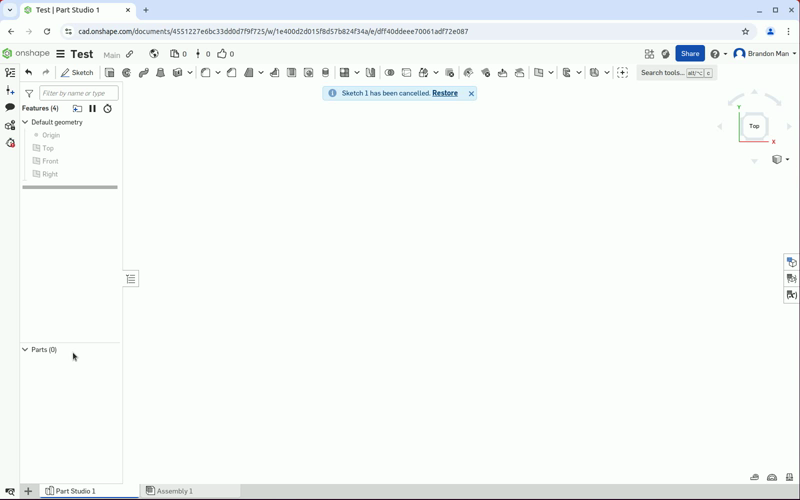
key(up)
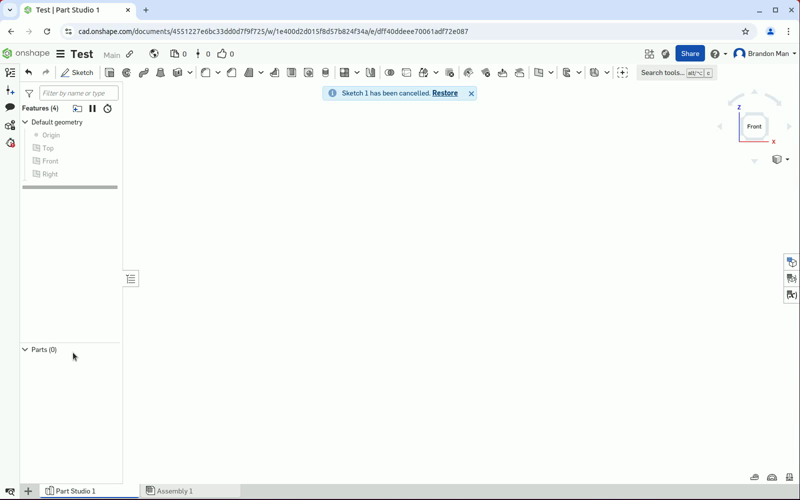
key_up(shift)
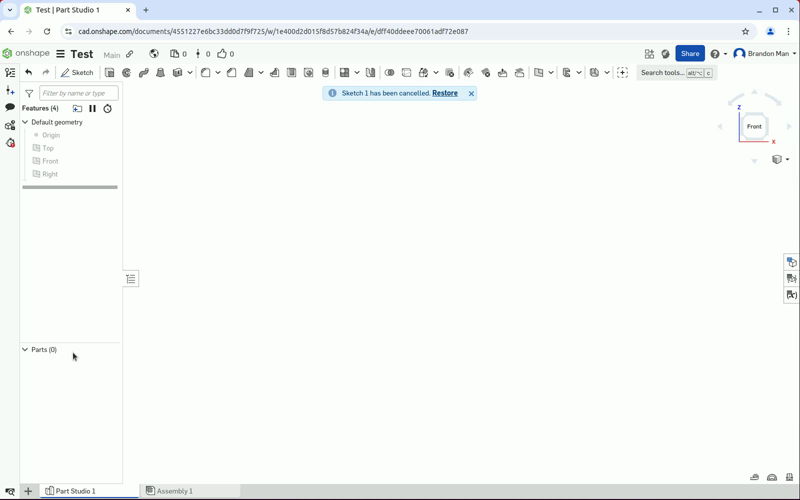
mouse_move(73, 352)
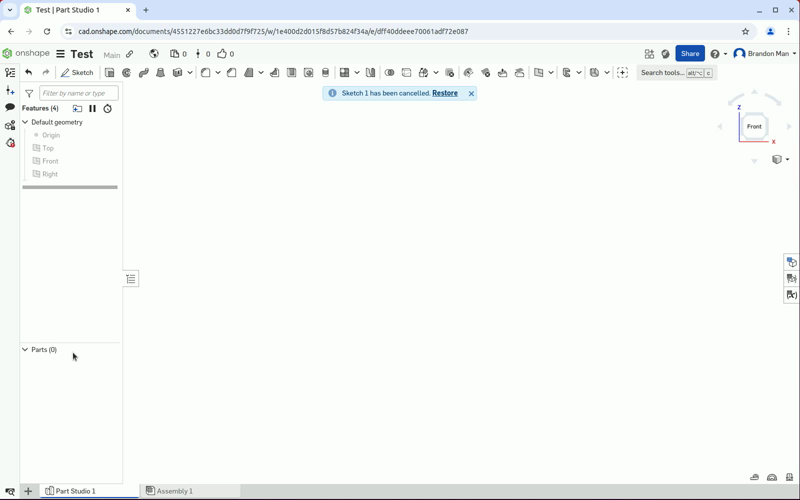
key(shift+y)
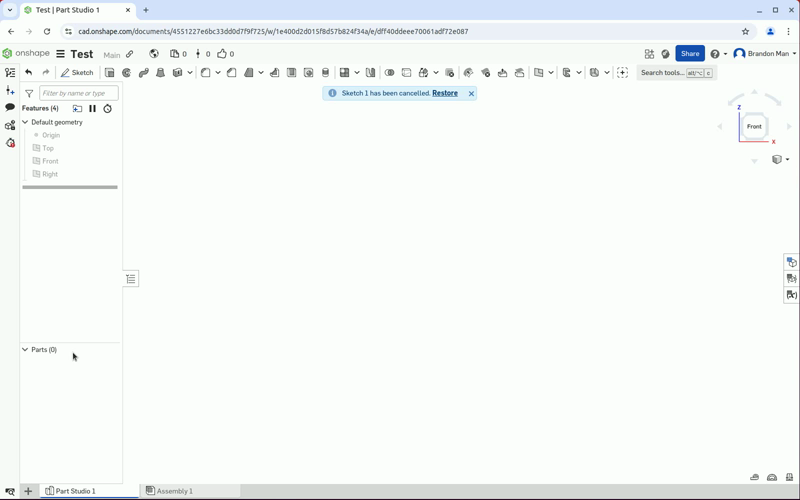
key(shift+s)
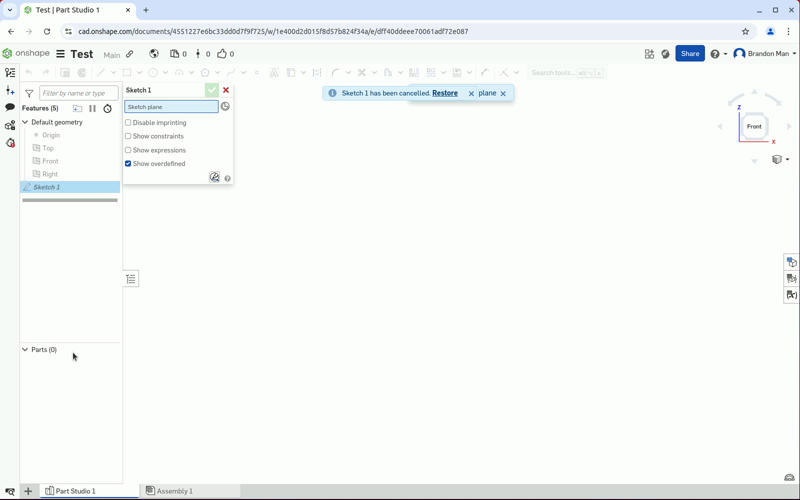
mouse_move(73, 163)
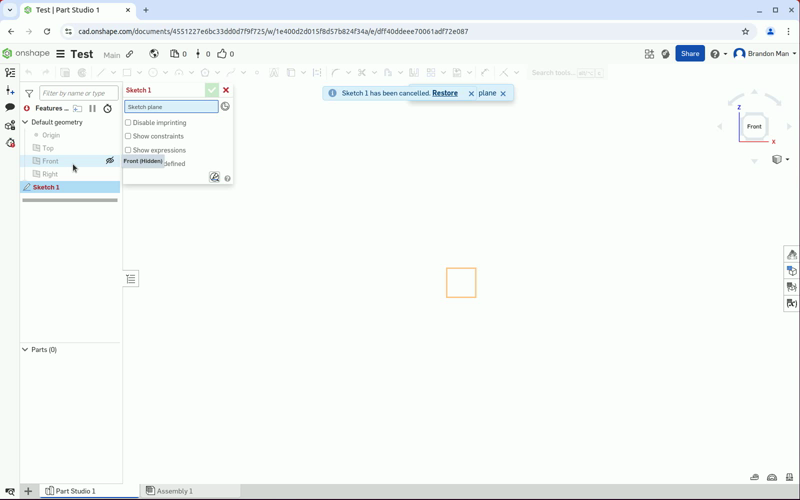
click(73, 163)
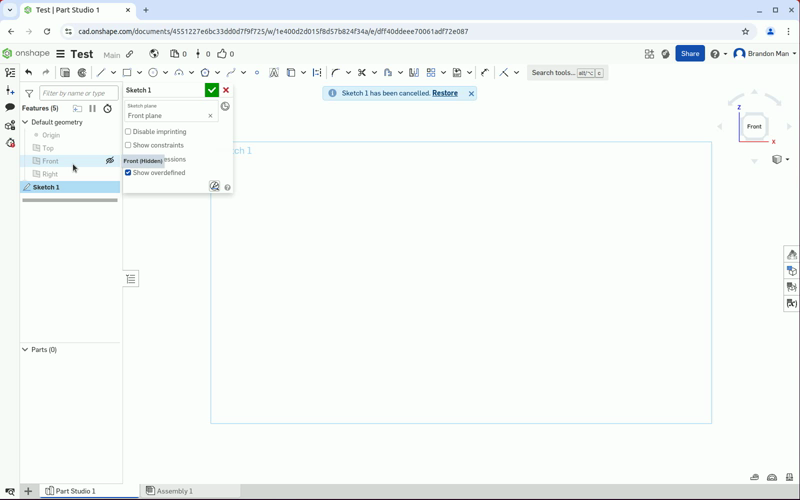
mouse_move(73, 352)
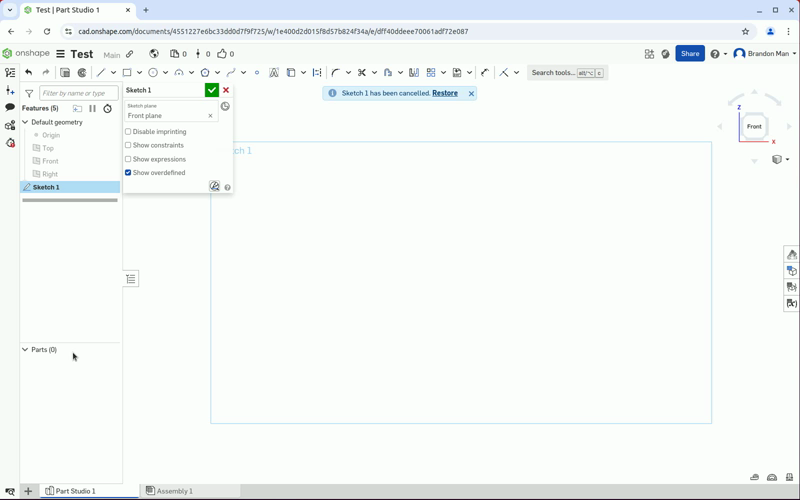
key(y)
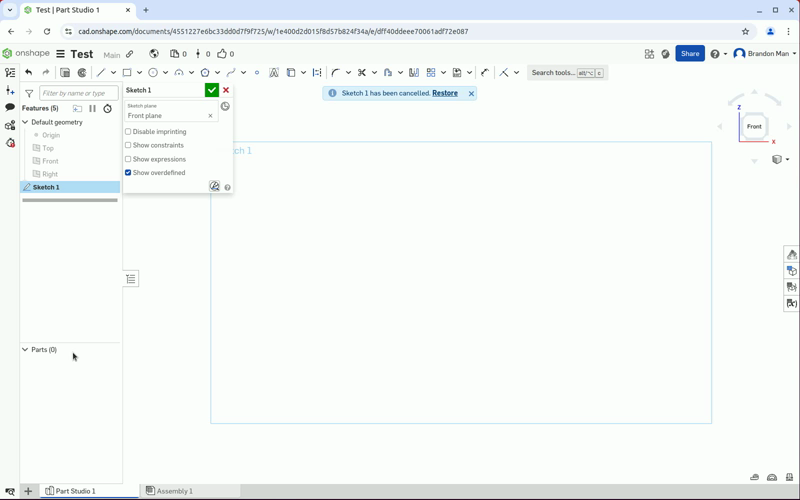
key(a)
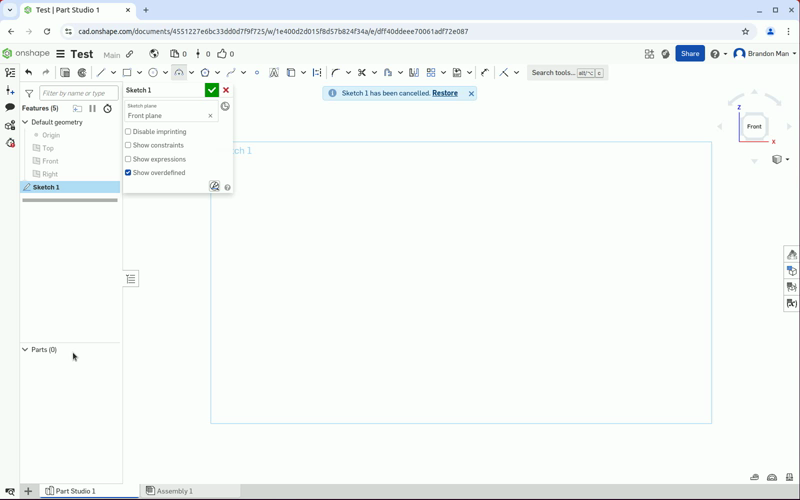
key_down(shift)
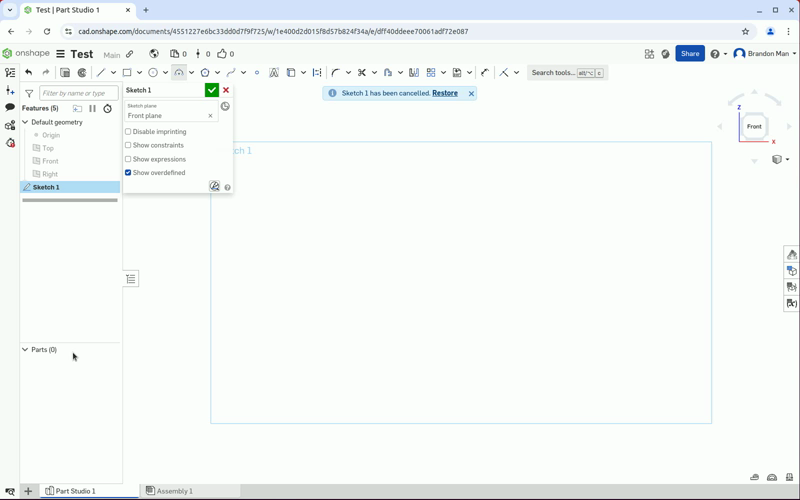
mouse_move(357, 292)
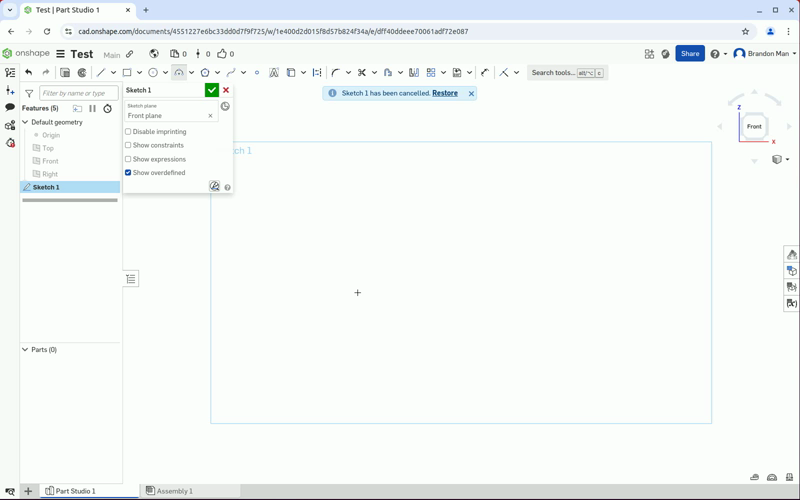
click(357, 292)
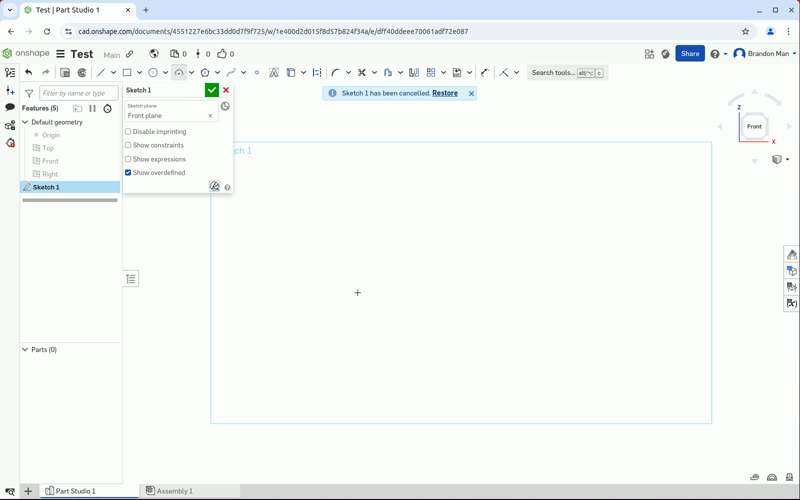
key_up(shift)
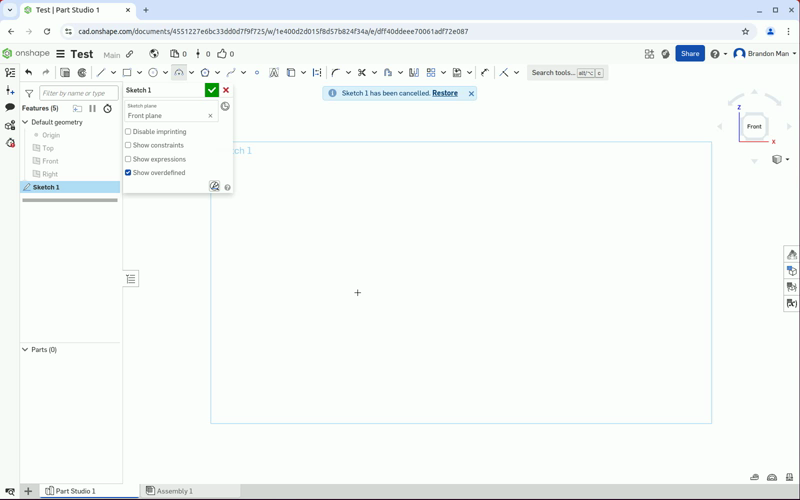
key_down(shift)
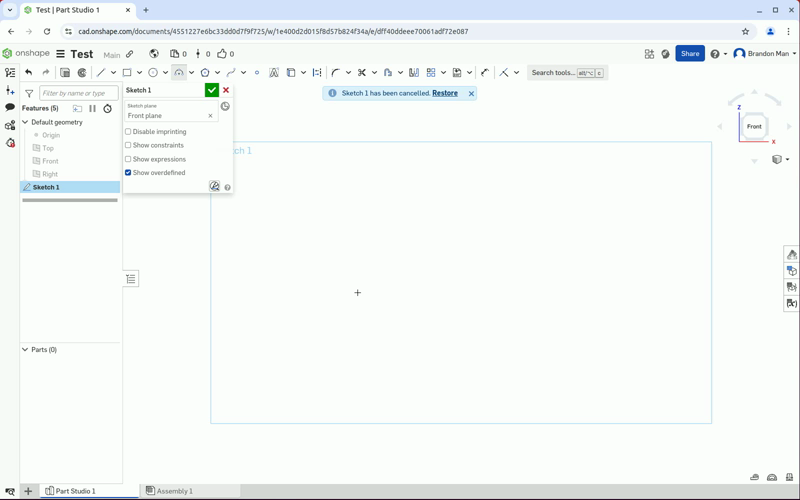
mouse_move(429, 292)
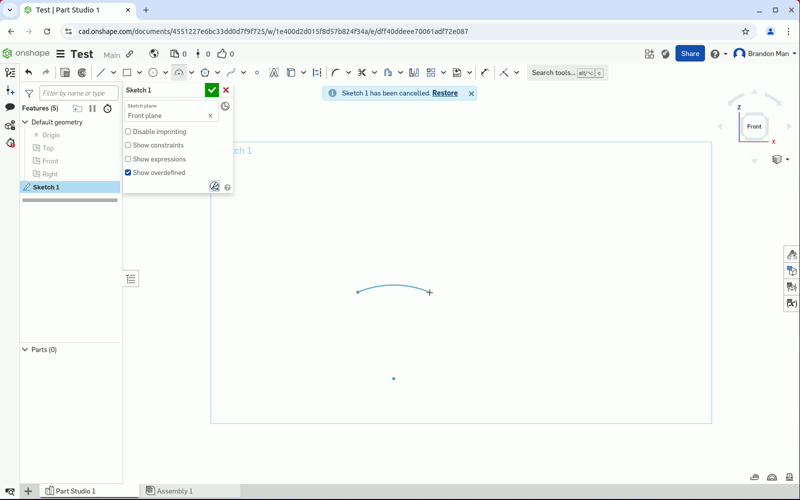
click(429, 292)
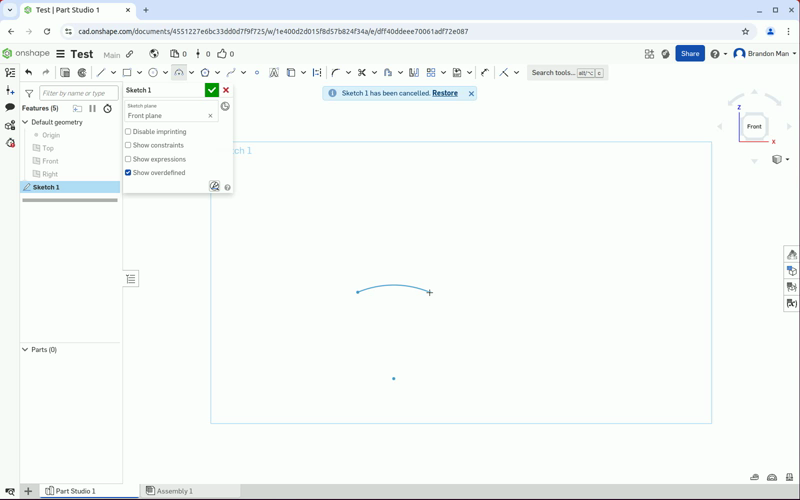
mouse_move(393, 307)
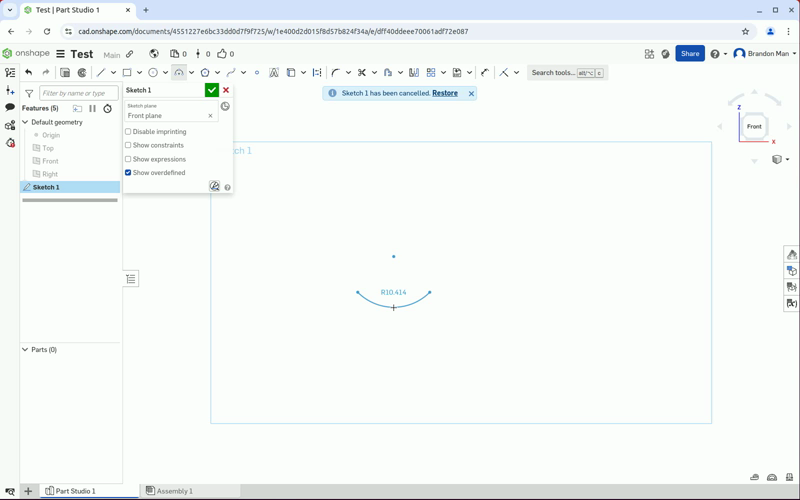
click(393, 307)
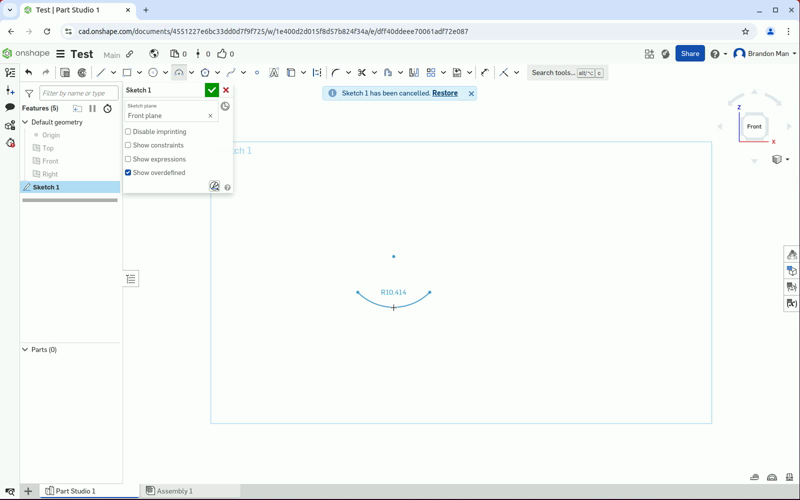
key_up(shift)
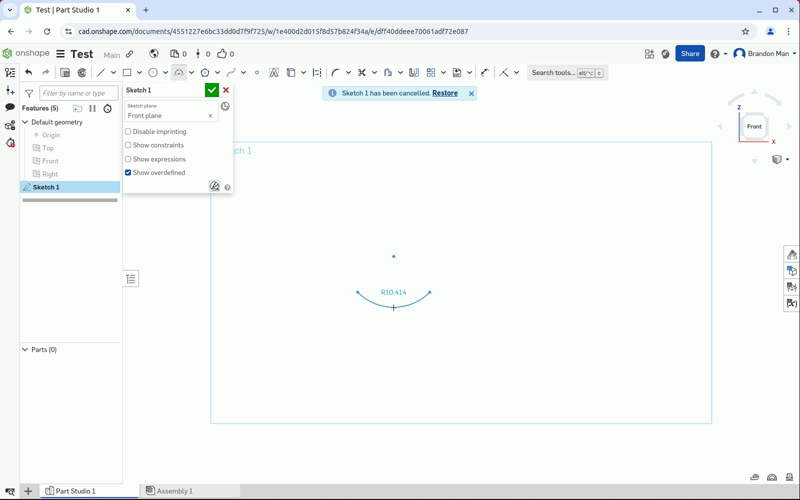
key(esc)
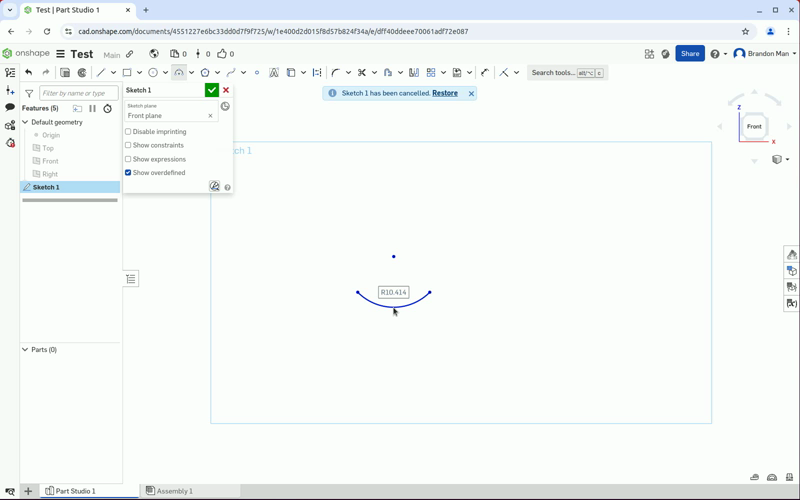
key(l)
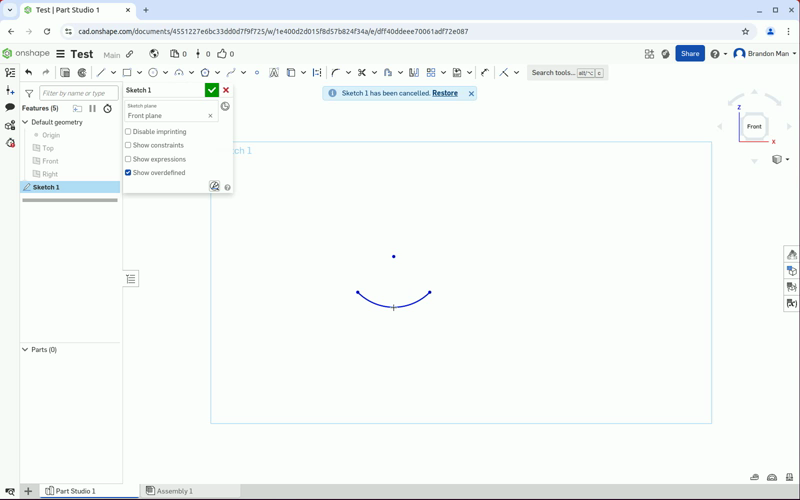
mouse_move(429, 292)
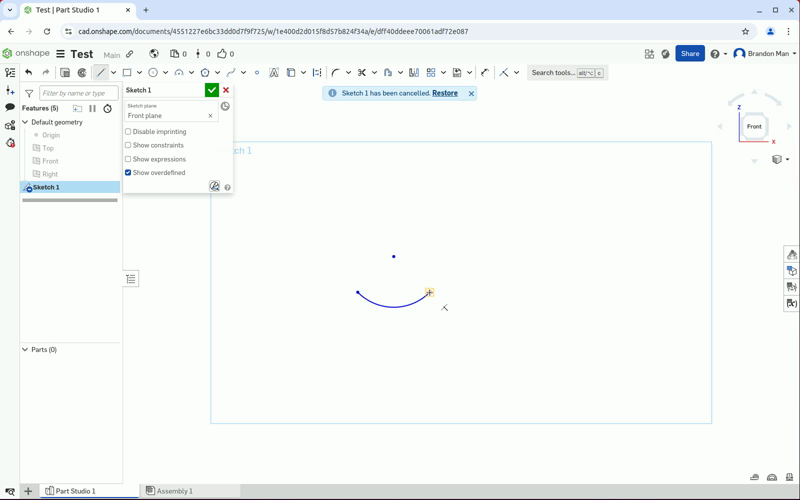
click(429, 292)
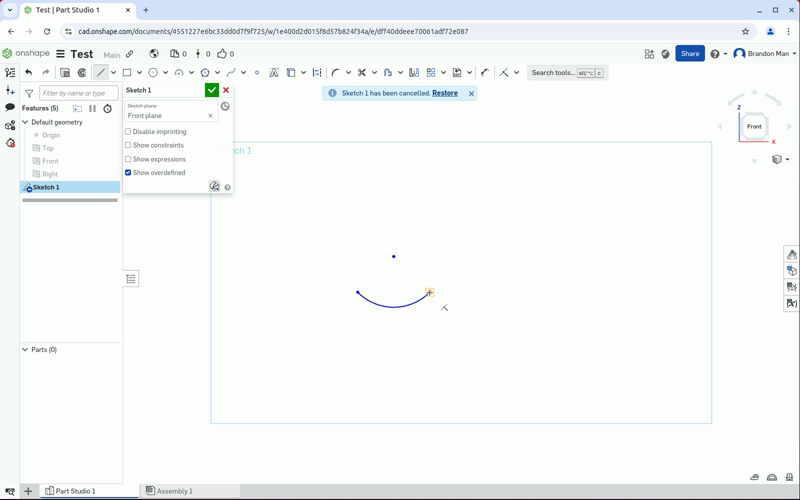
key_down(shift)
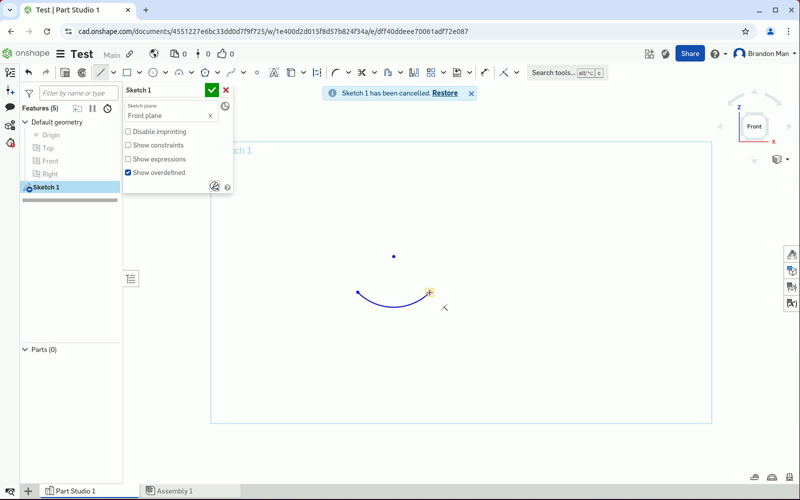
mouse_move(357, 292)
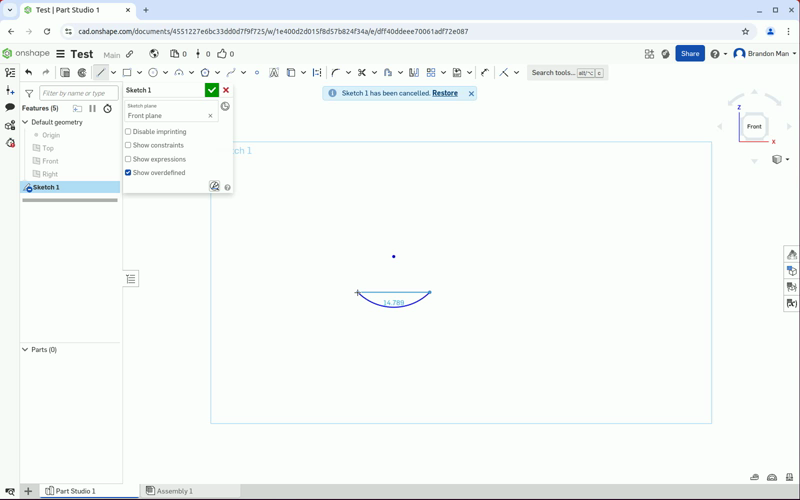
key_up(shift)
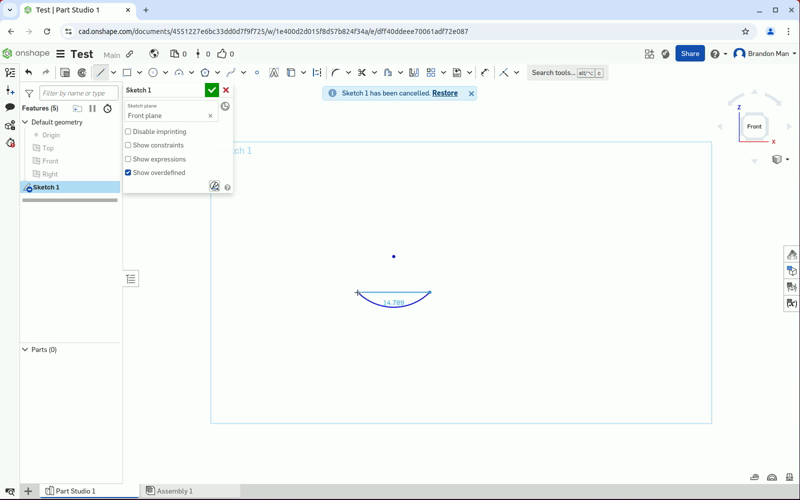
click(357, 292)
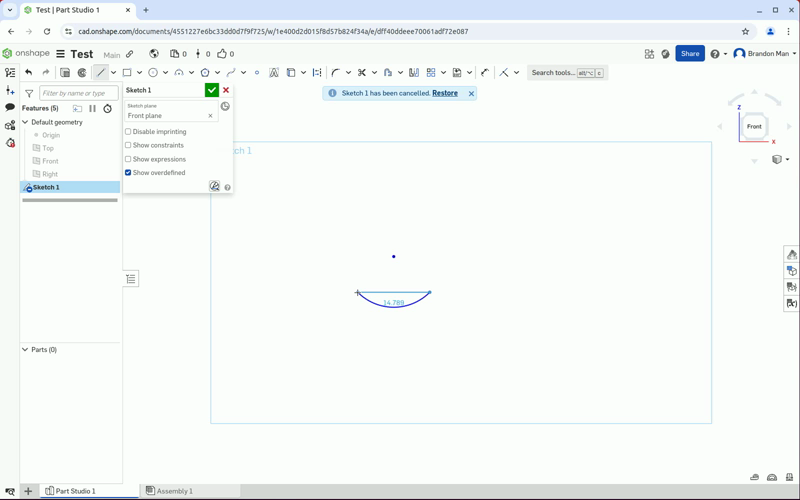
key(esc)
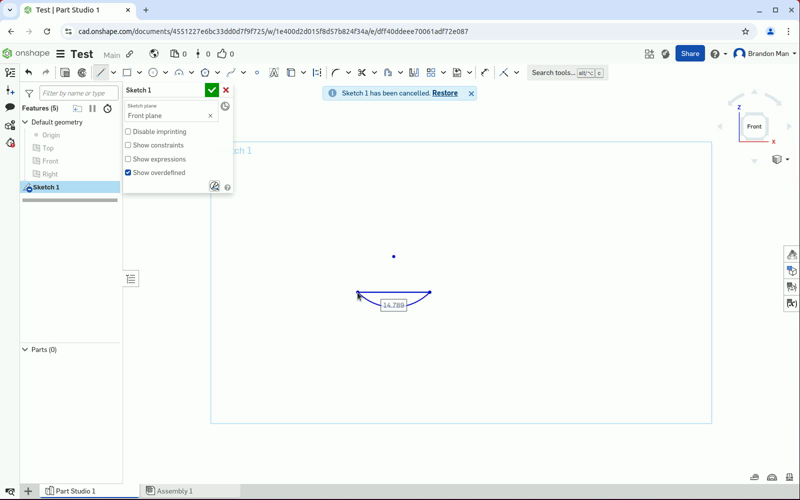
mouse_move(402, 295)
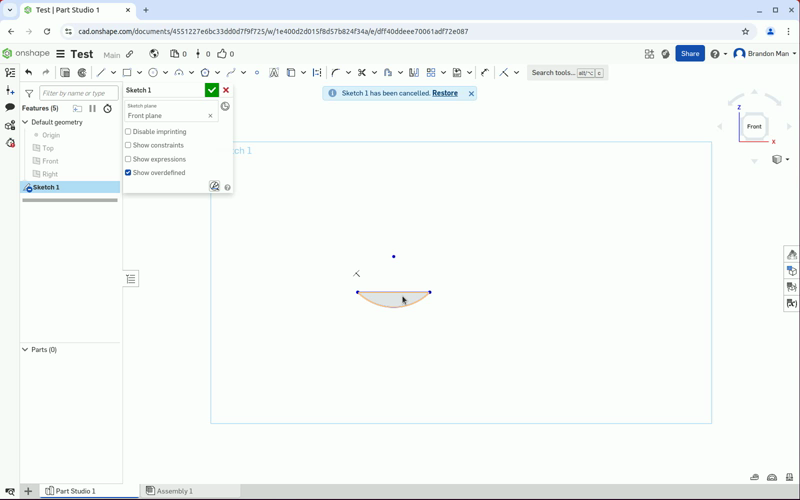
scroll(6)
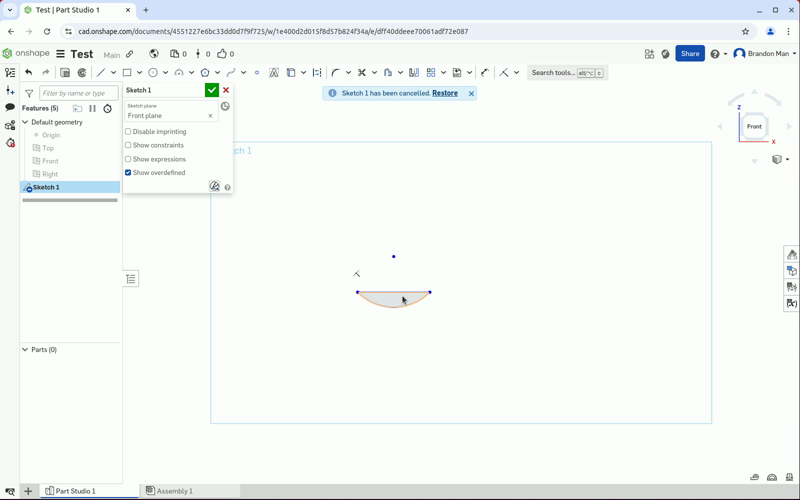
scroll(6)
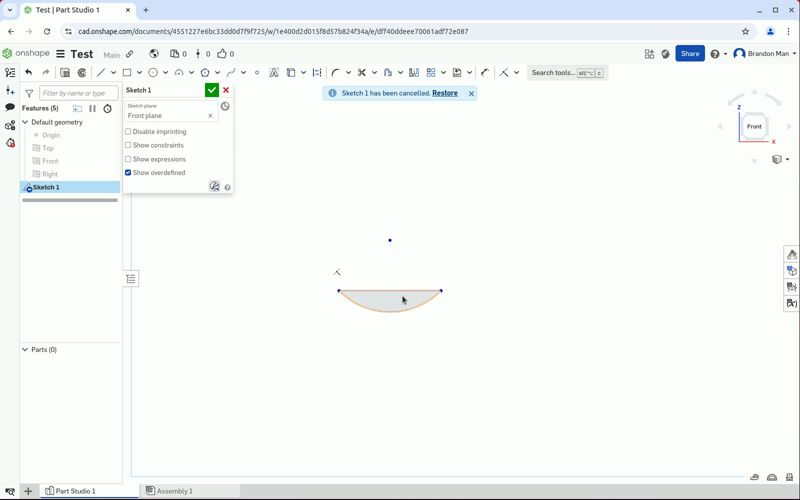
scroll(6)
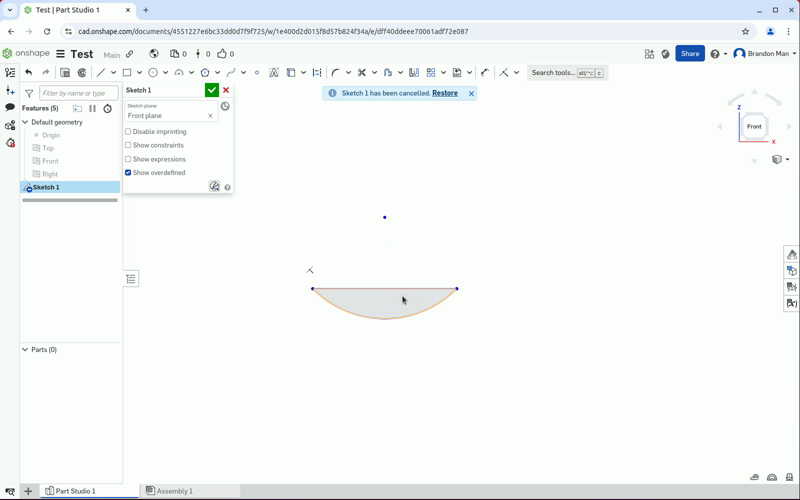
scroll(6)
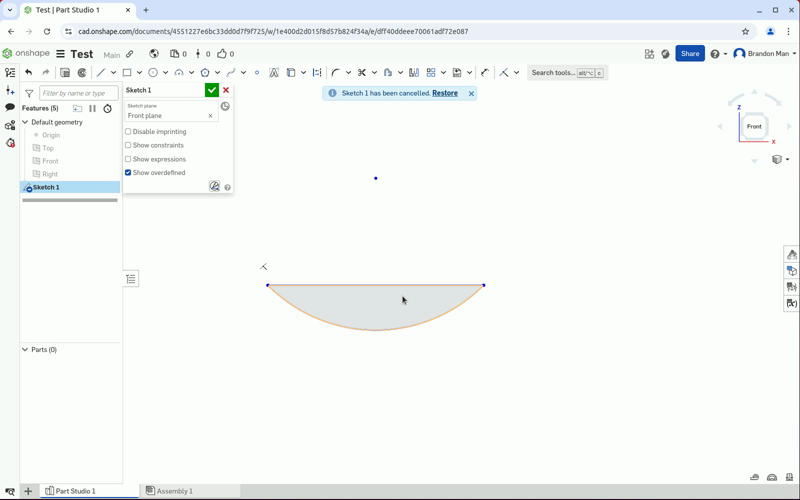
scroll(6)
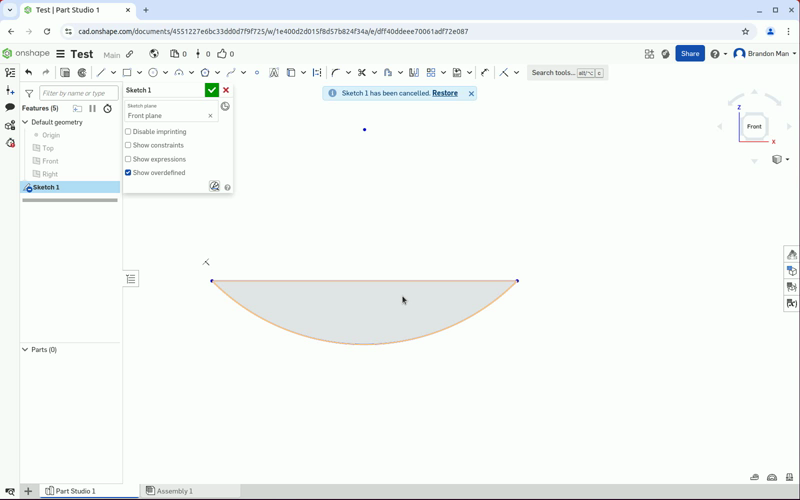
scroll(6)
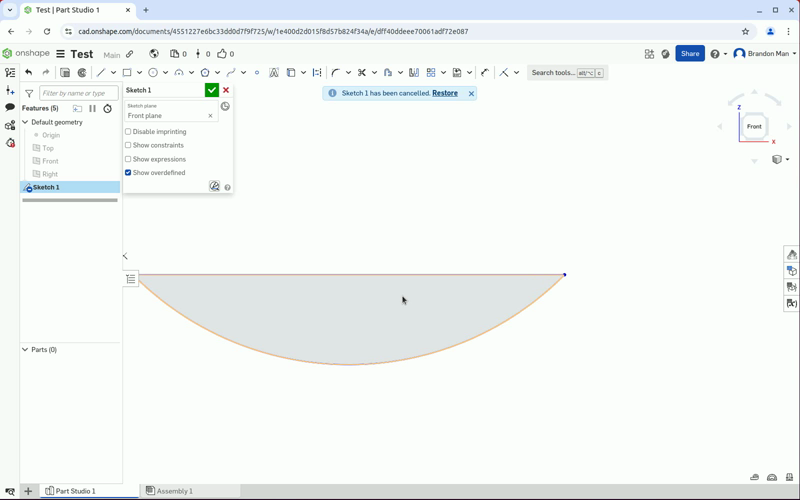
scroll(6)
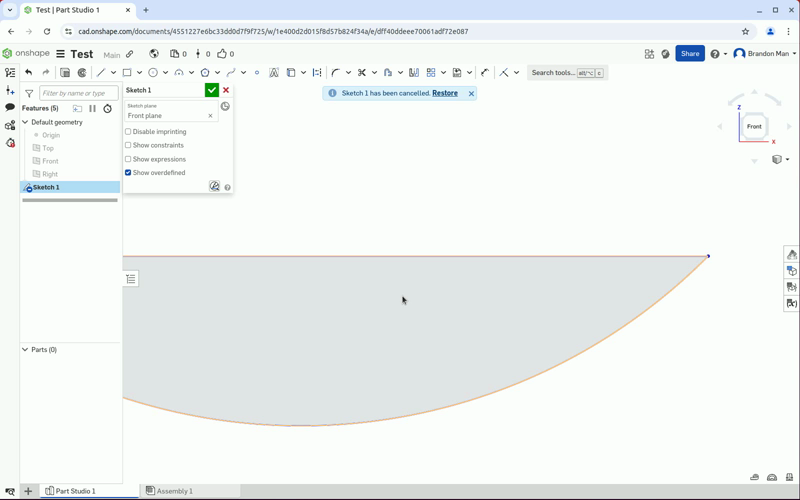
click(402, 295)
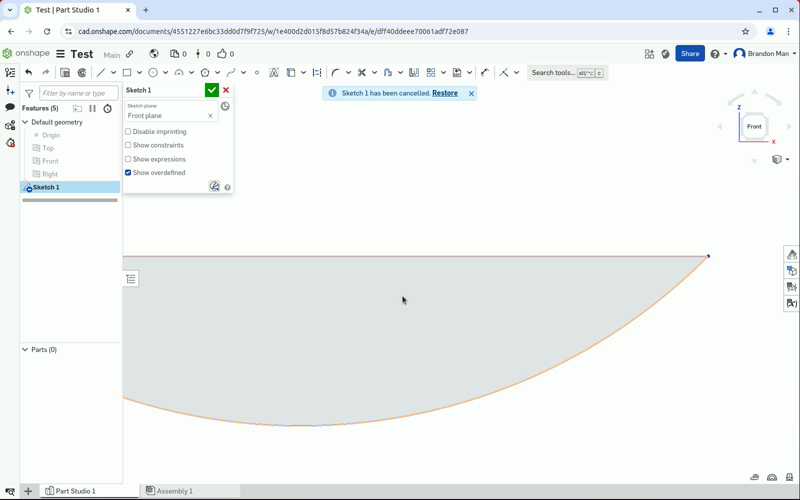
scroll(-6)
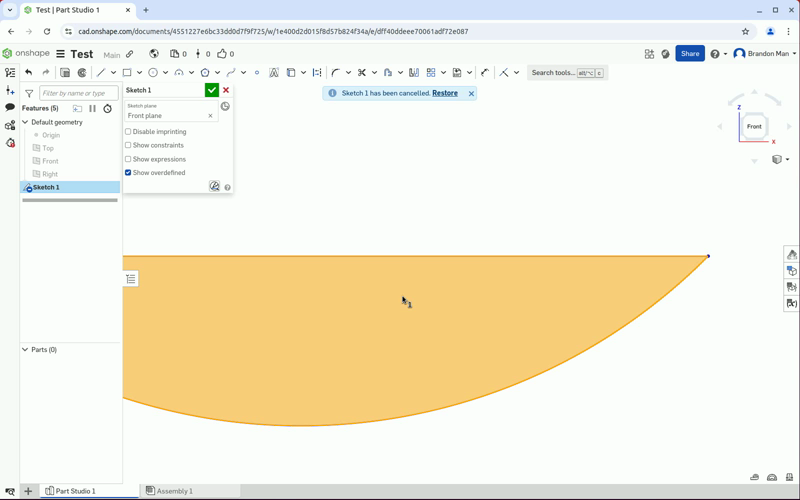
scroll(-6)
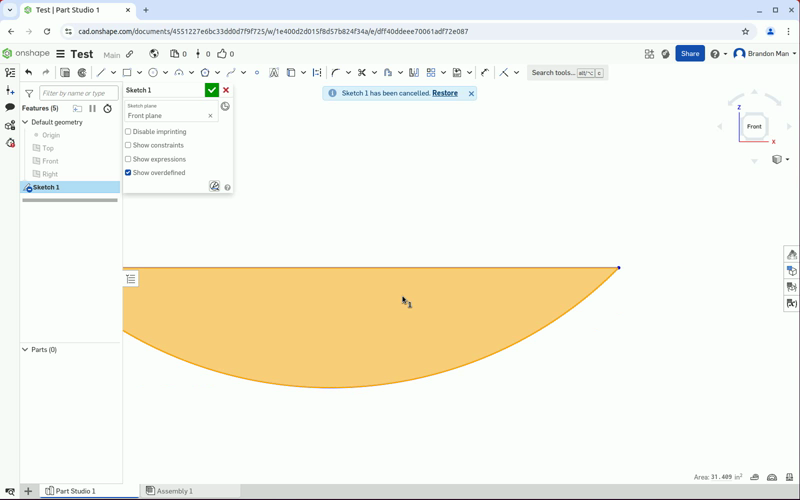
scroll(-6)
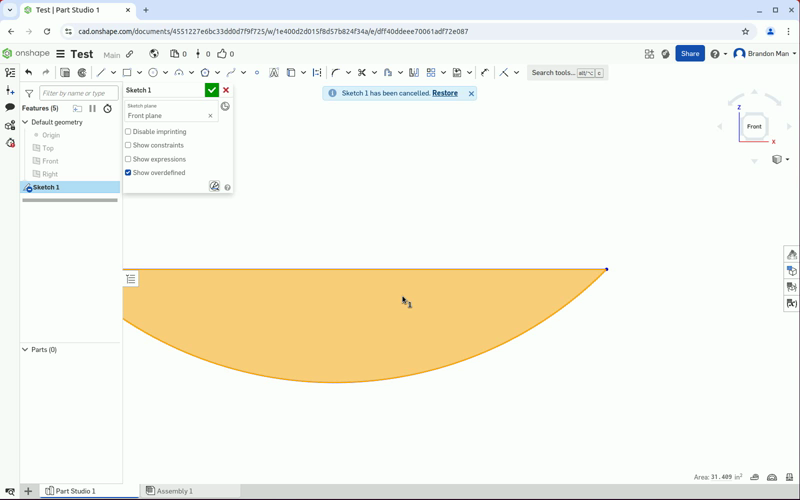
scroll(-6)
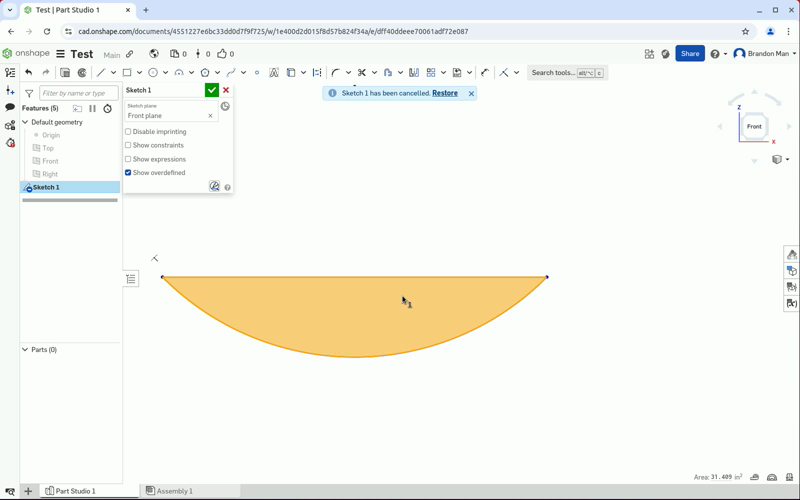
scroll(-6)
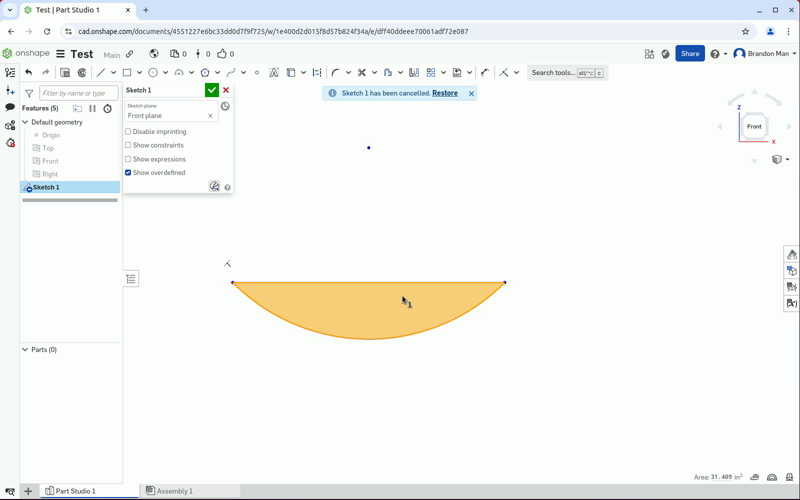
scroll(-6)
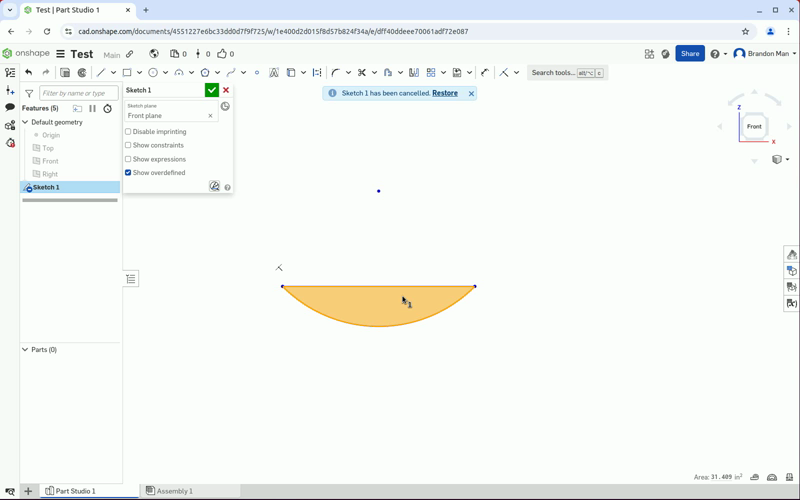
scroll(-6)
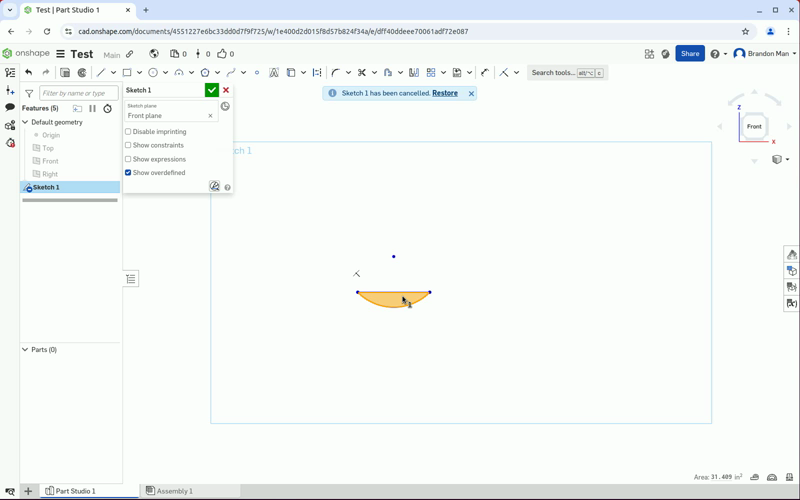
mouse_move(73, 352)
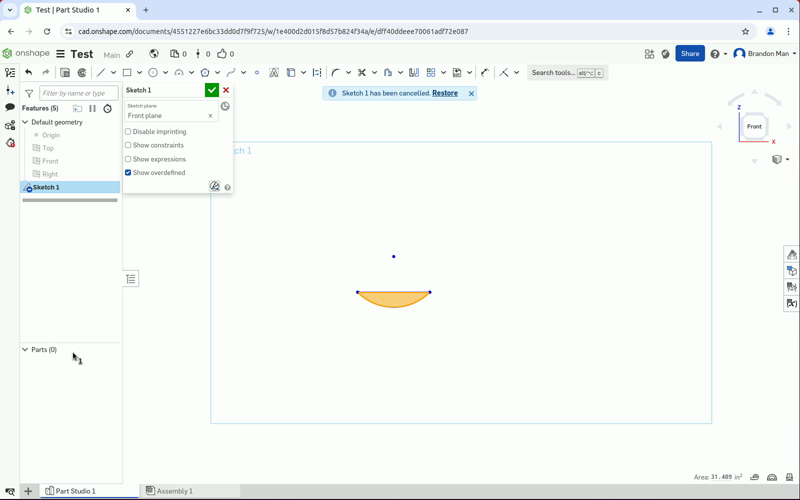
key(shift+y)
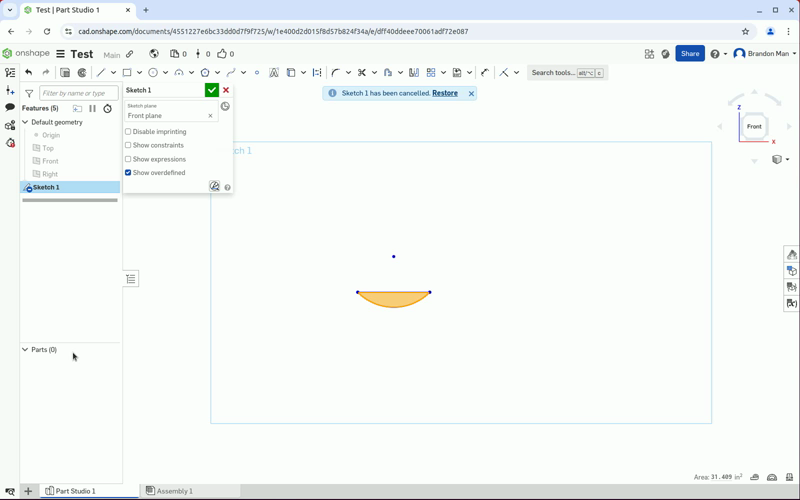
key(shift+e)
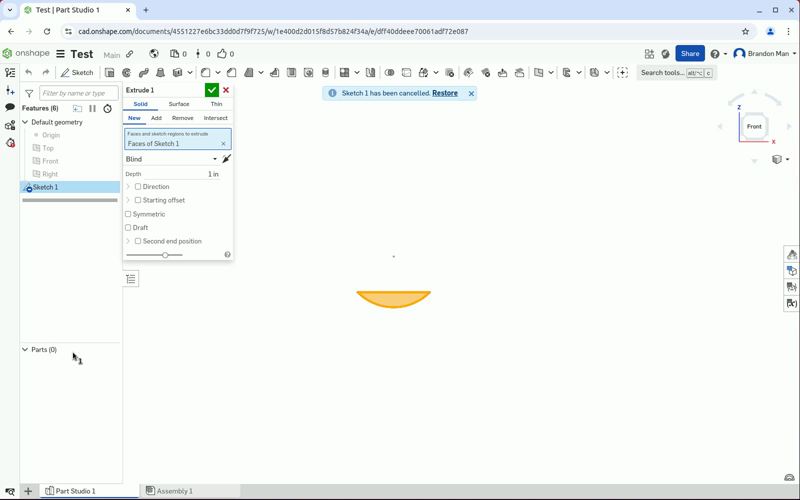
mouse_move(143, 106)
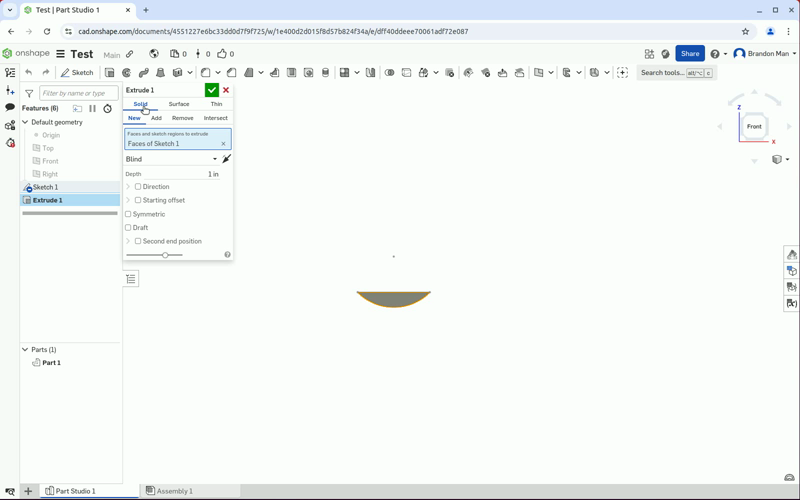
click(143, 106)
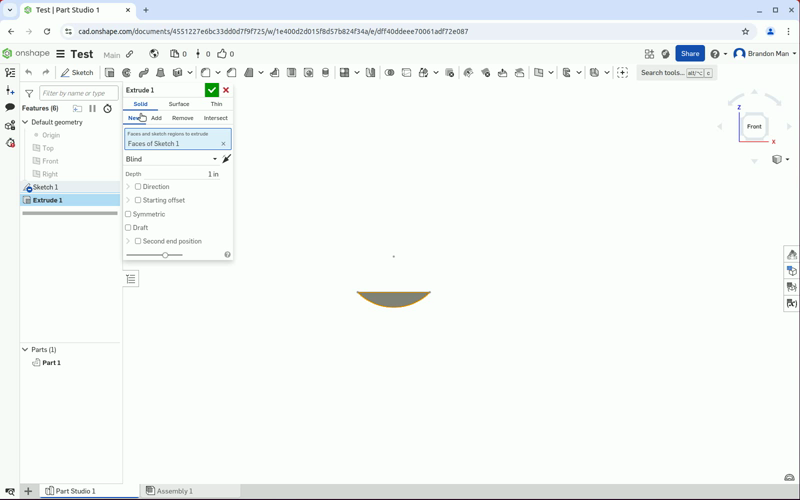
mouse_move(137, 120)
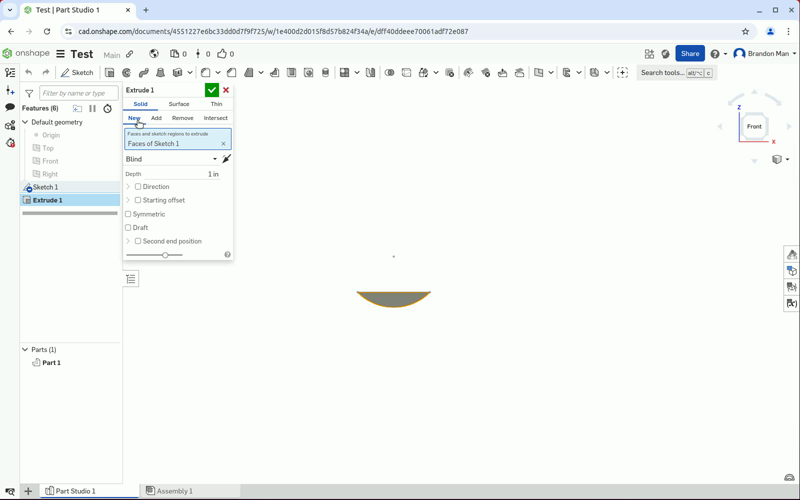
click(137, 120)
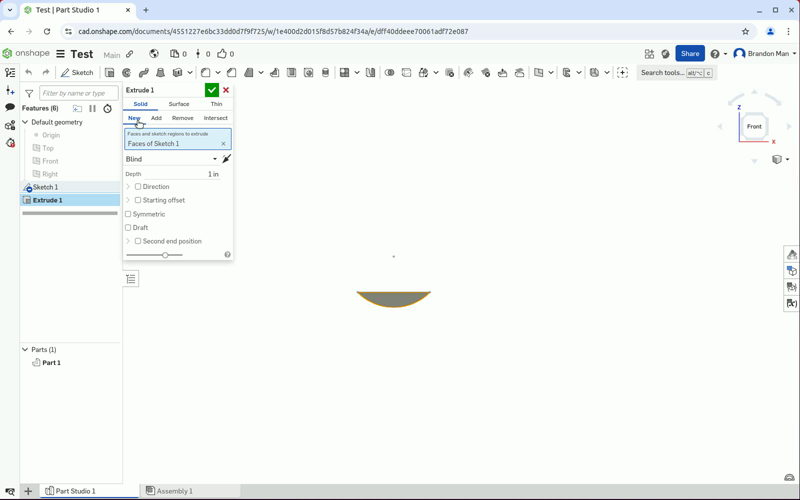
key(tab, 4)
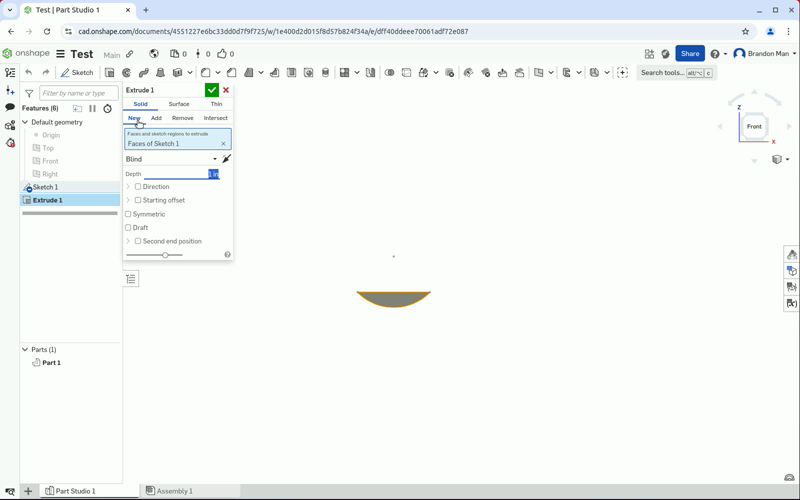
text(7.462)
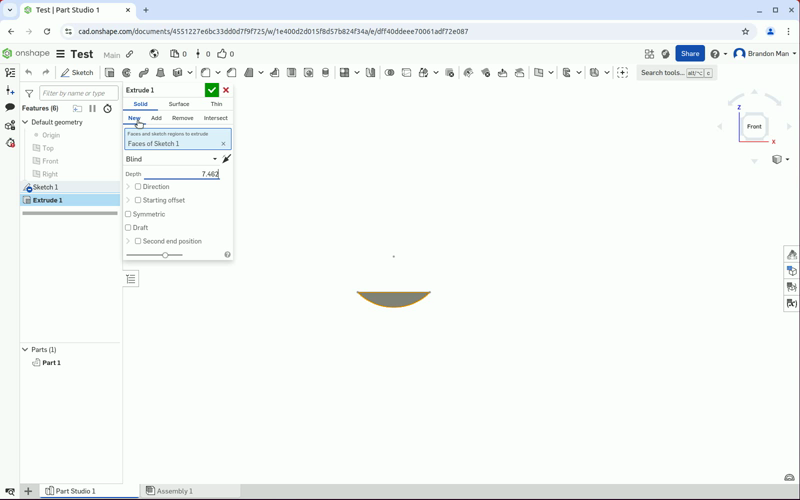
key(enter)
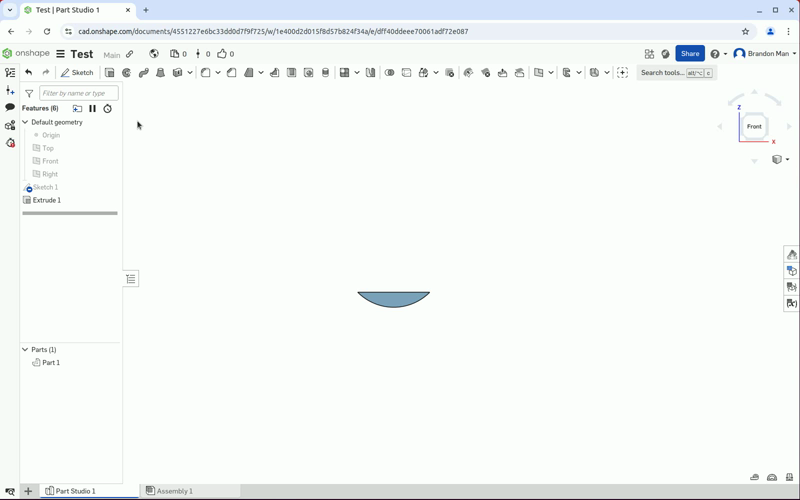
key(shift+h)
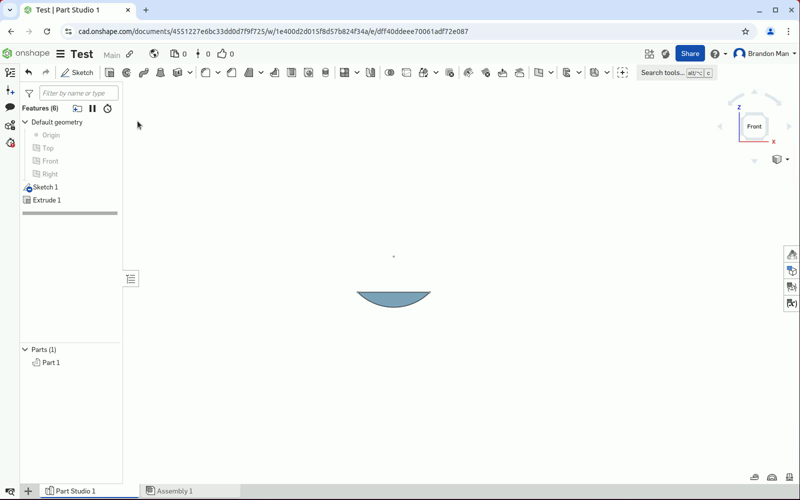
key(shift+h)
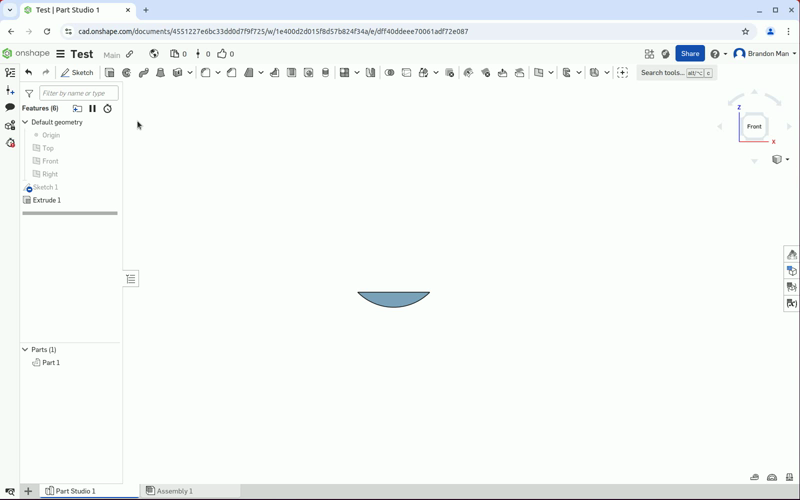
mouse_move(73, 189)
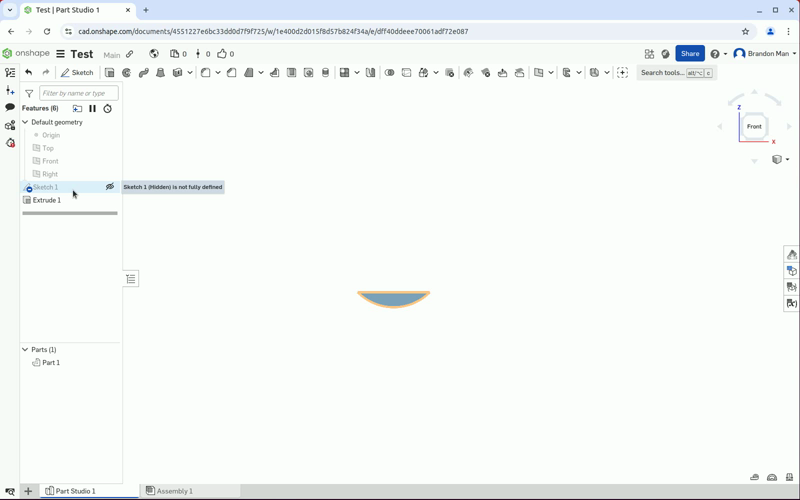
click(73, 189)
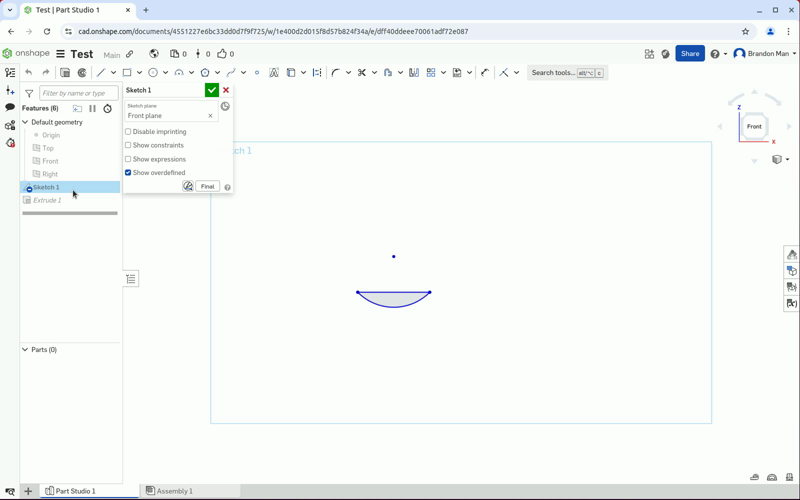
mouse_move(229, 92)
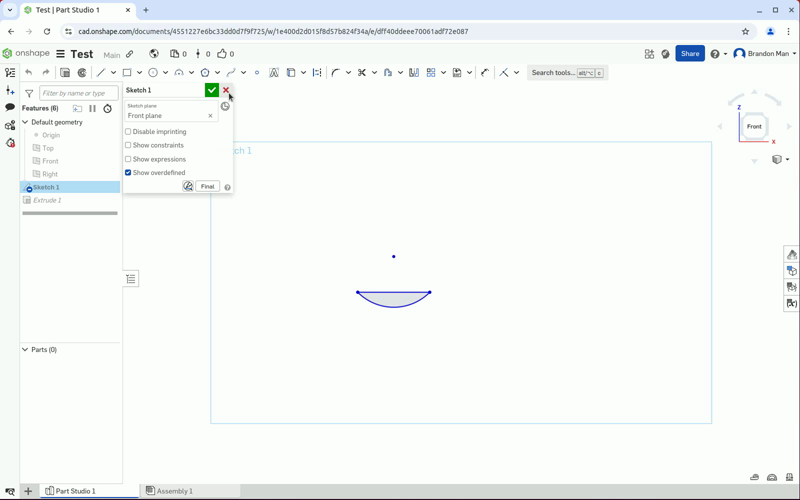
click(229, 92)
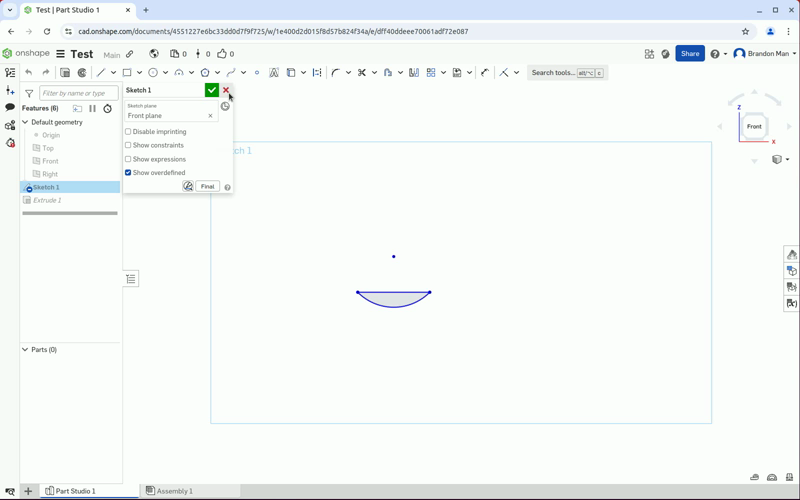
key(shift+s)
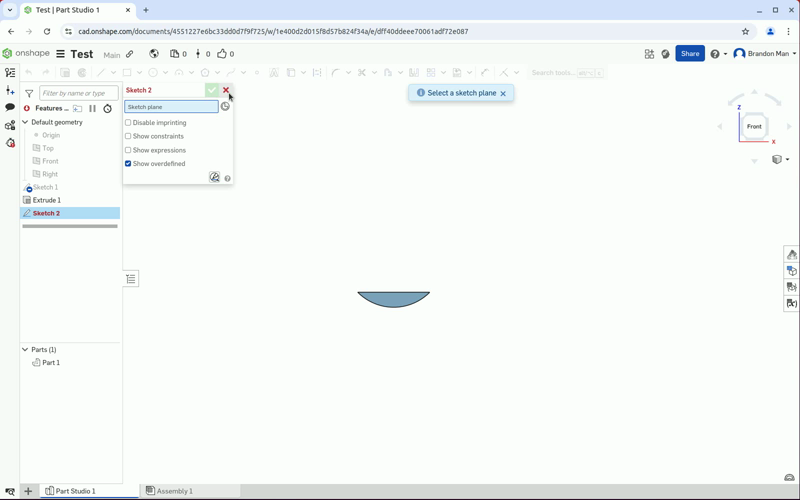
mouse_move(73, 163)
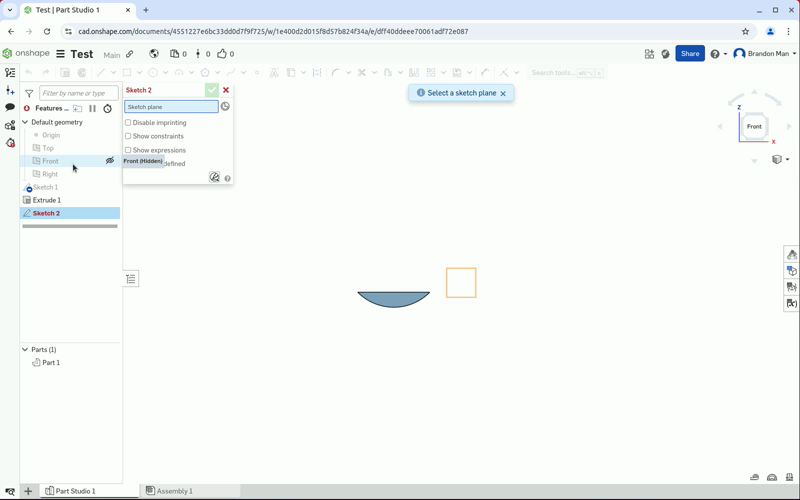
click(73, 163)
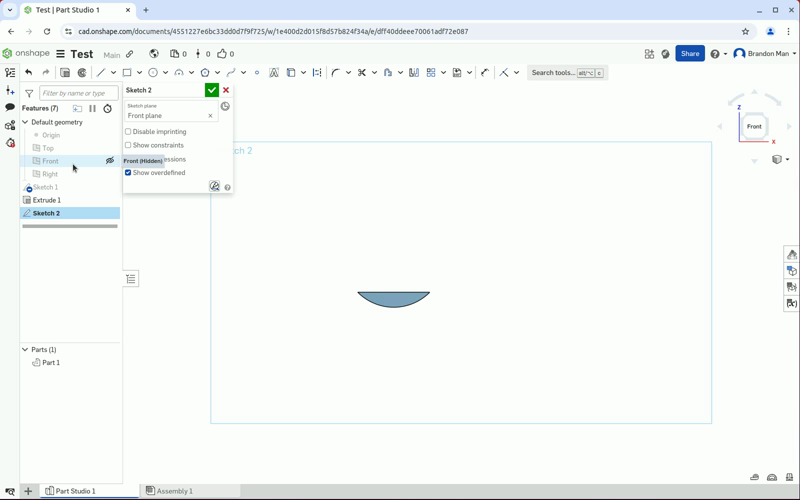
mouse_move(73, 352)
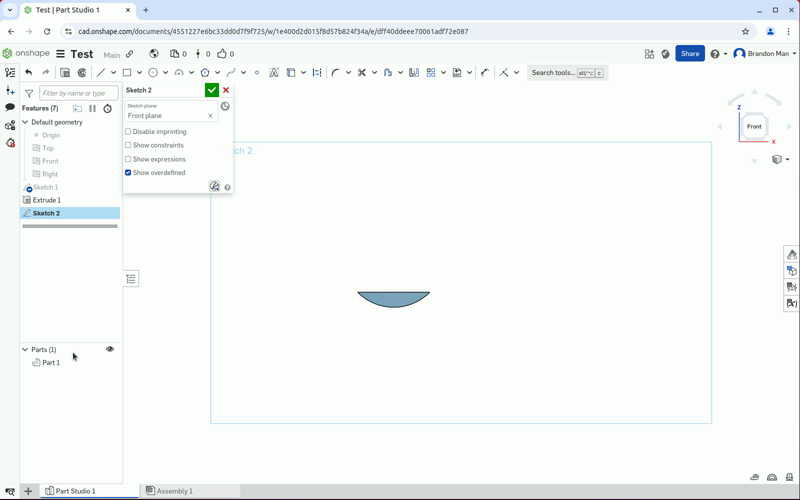
key(y)
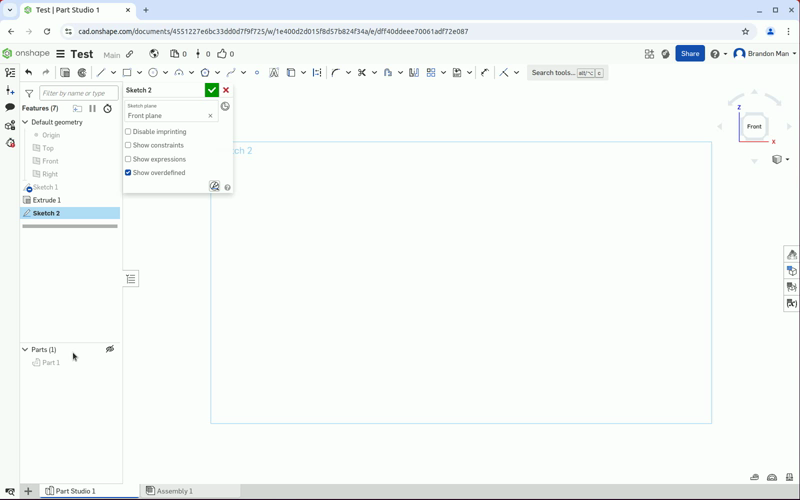
key(l)
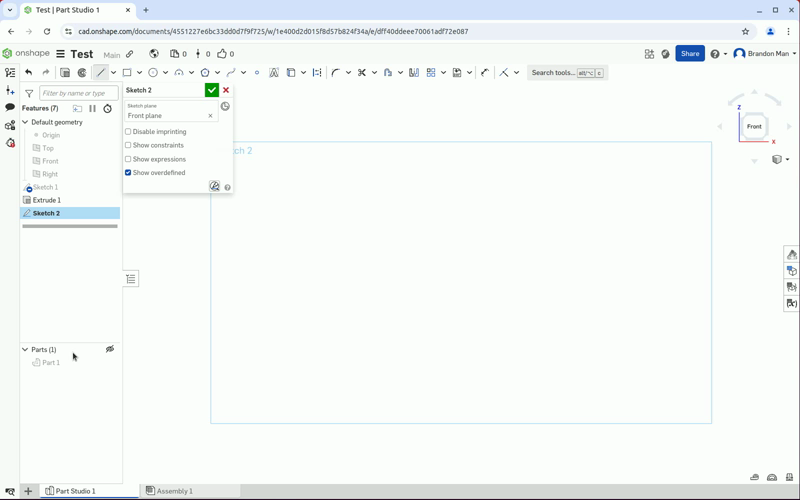
key_down(shift)
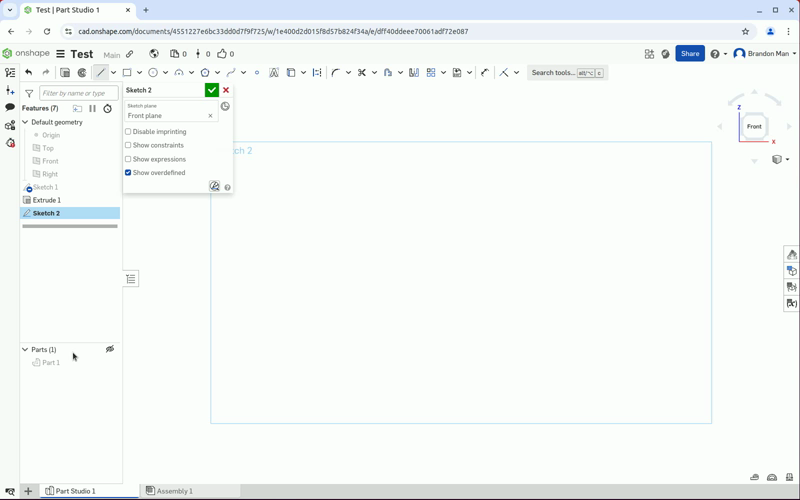
mouse_move(357, 282)
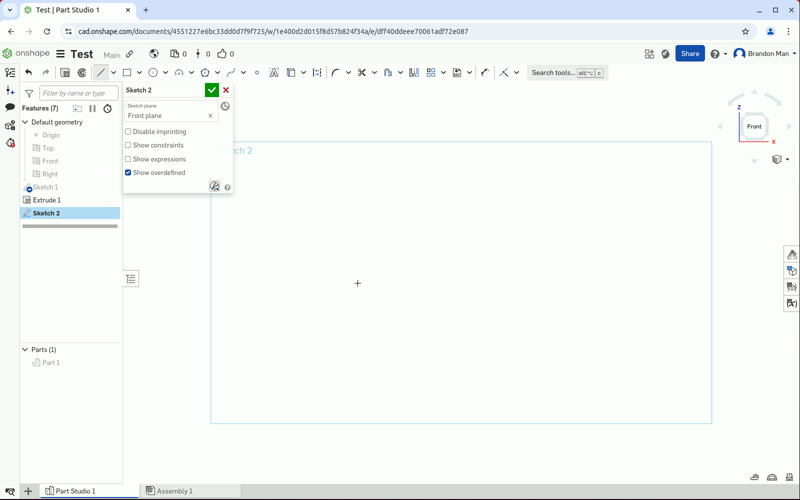
click(357, 282)
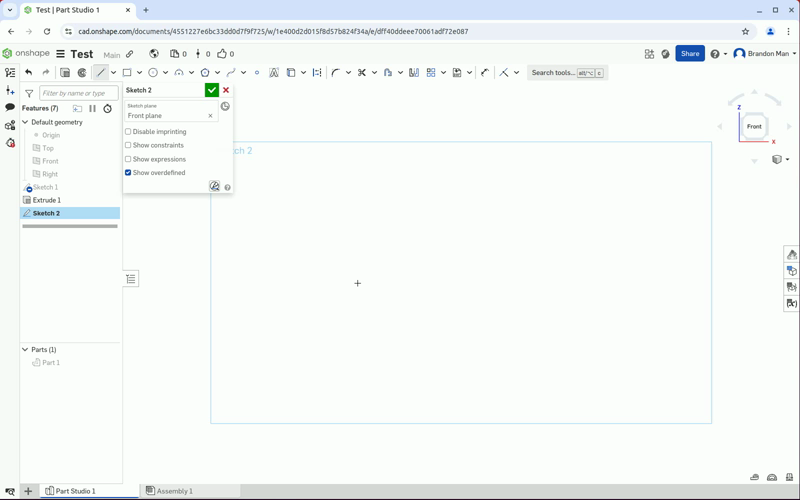
key_up(shift)
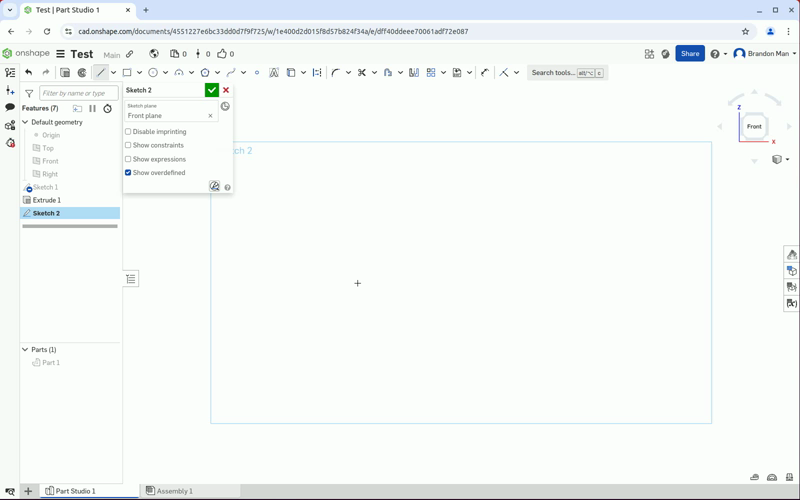
key_down(shift)
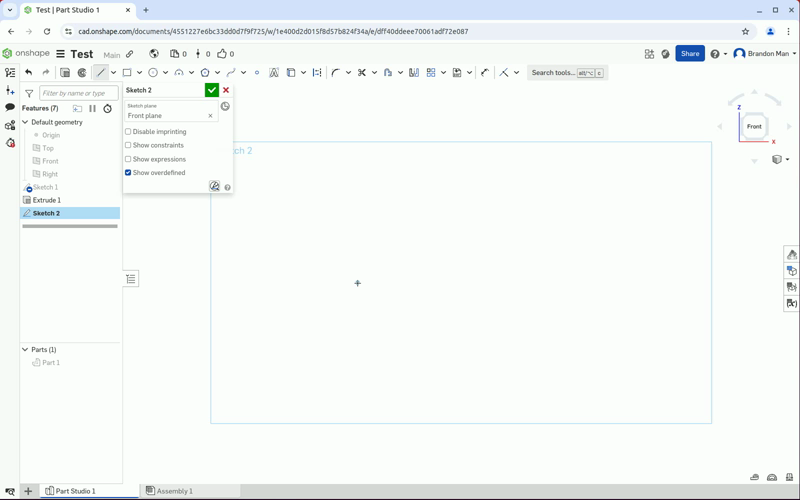
mouse_move(429, 282)
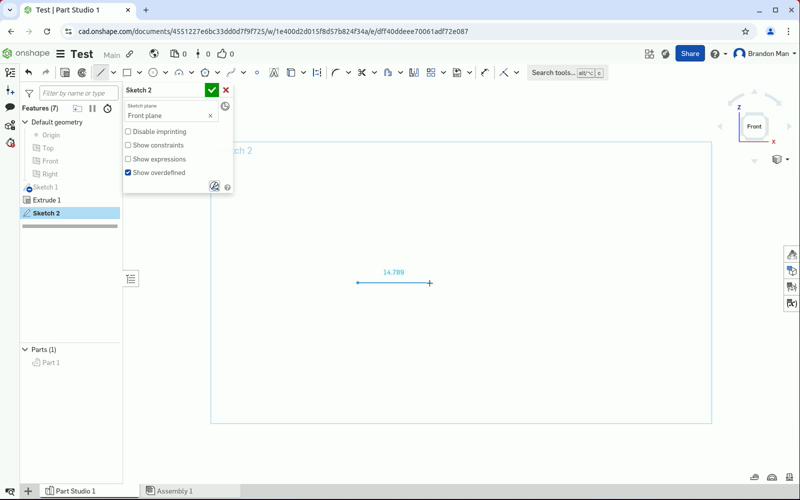
click(429, 282)
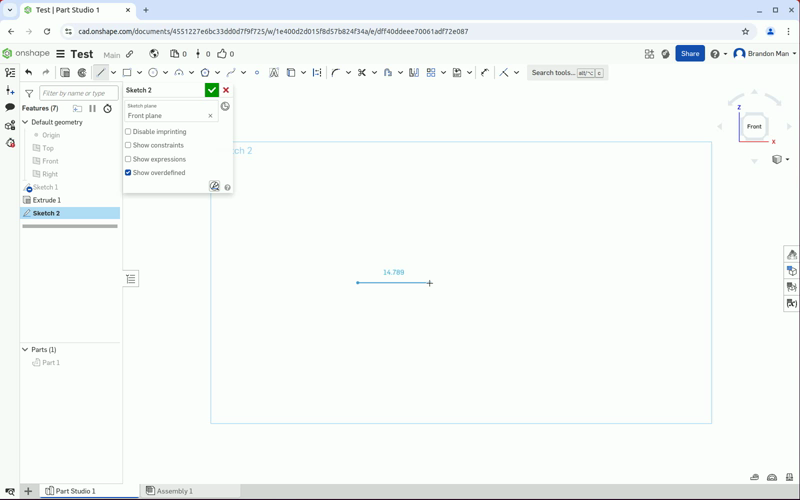
key_up(shift)
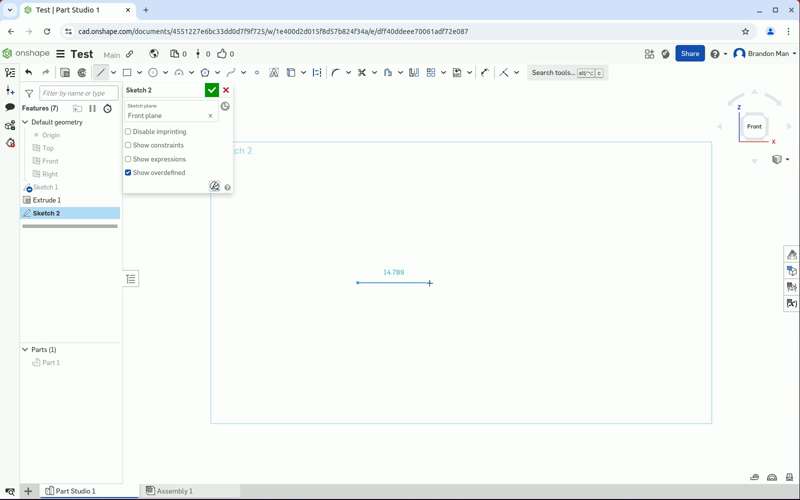
key(esc)
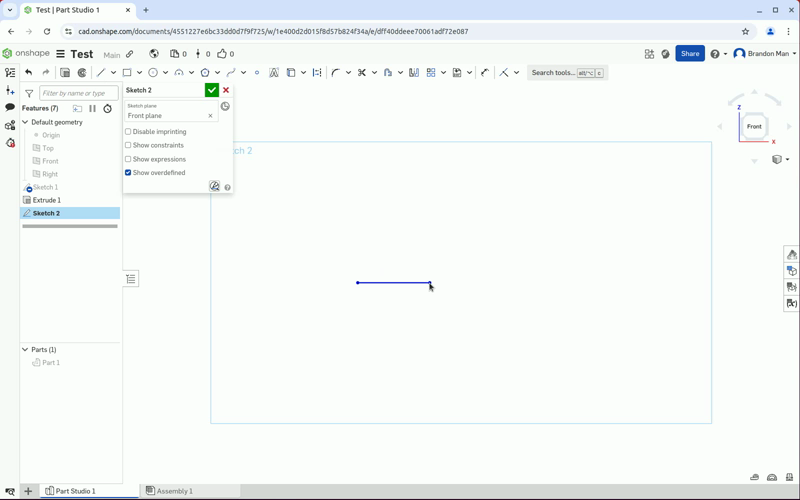
key(a)
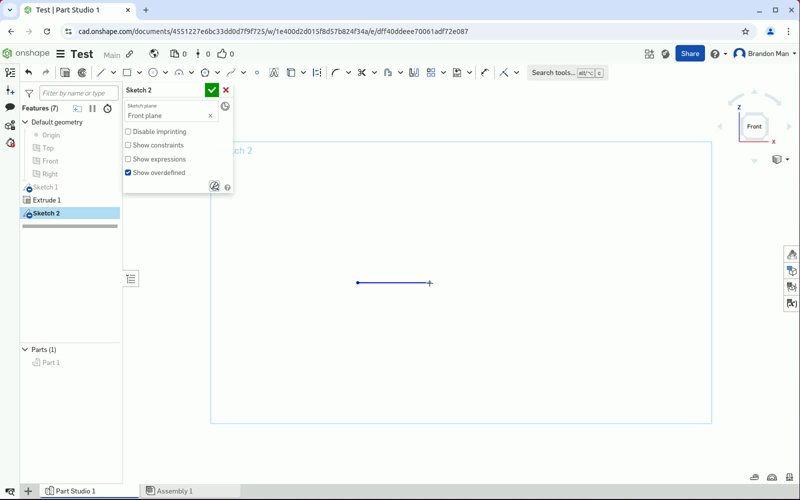
mouse_move(429, 282)
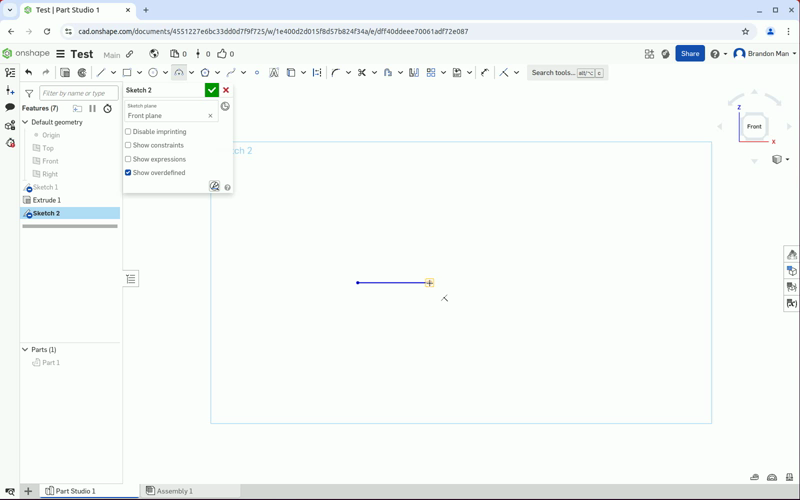
click(429, 282)
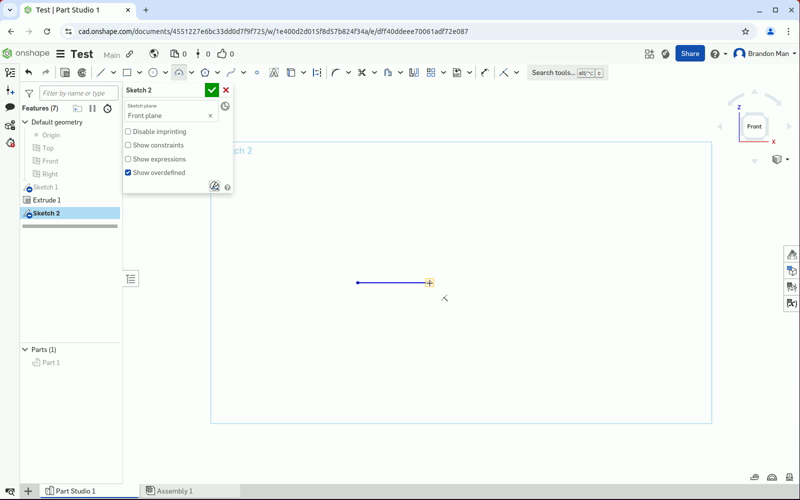
mouse_move(357, 282)
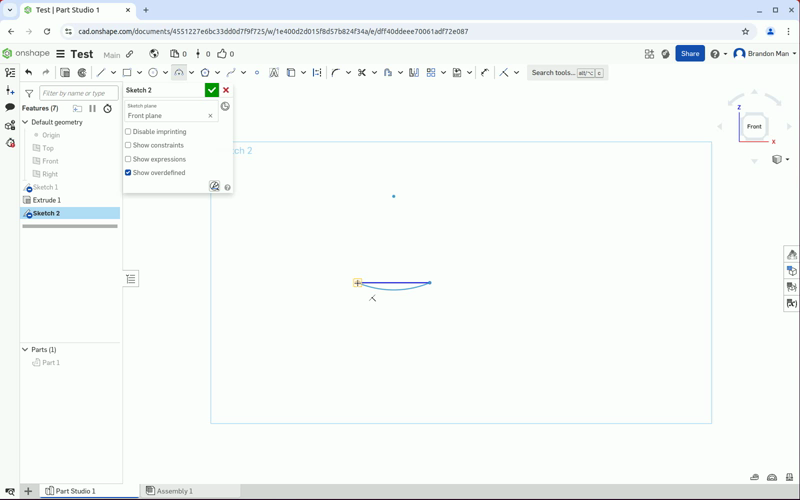
click(357, 282)
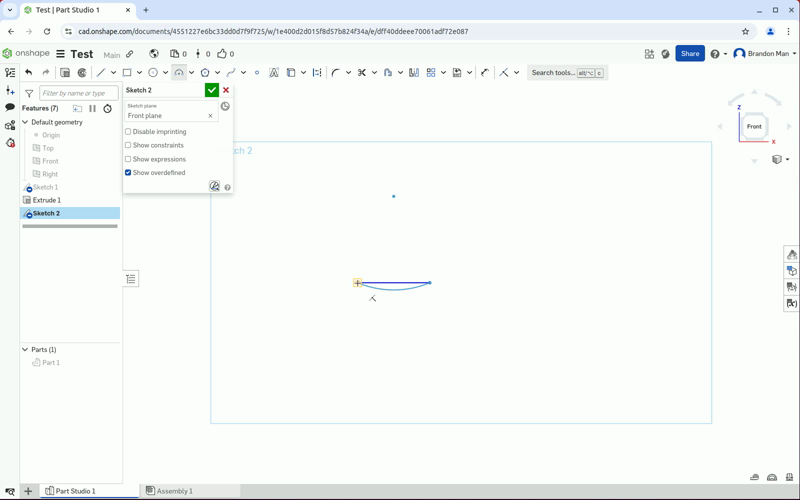
key_down(shift)
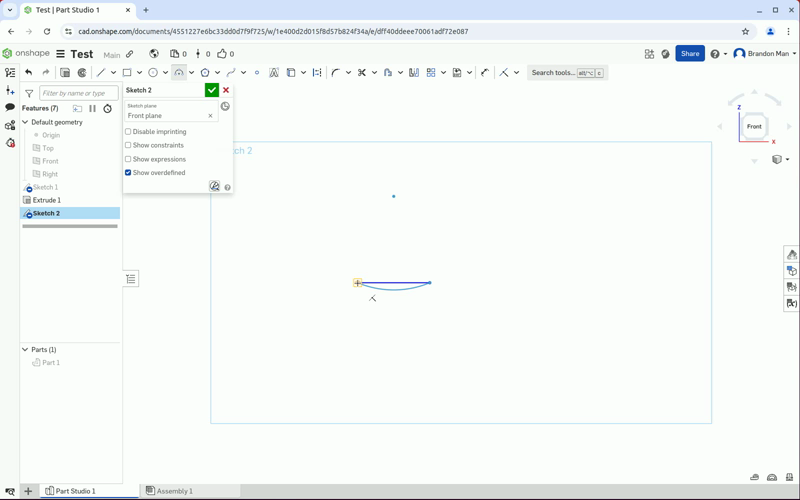
mouse_move(393, 264)
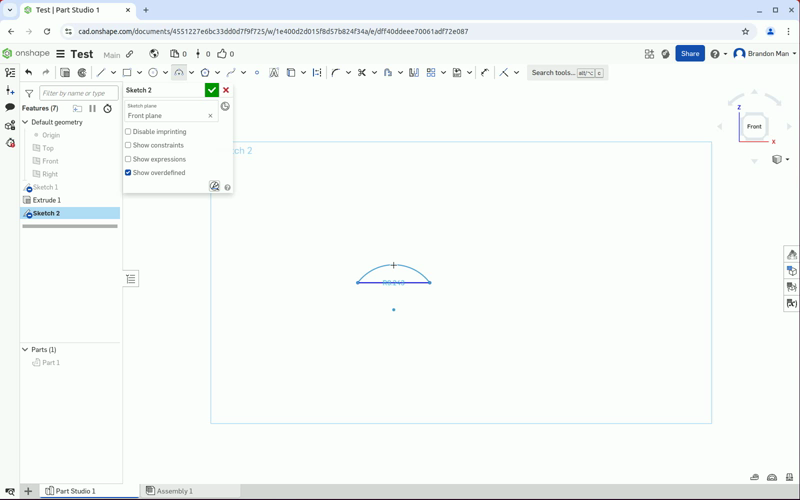
click(393, 264)
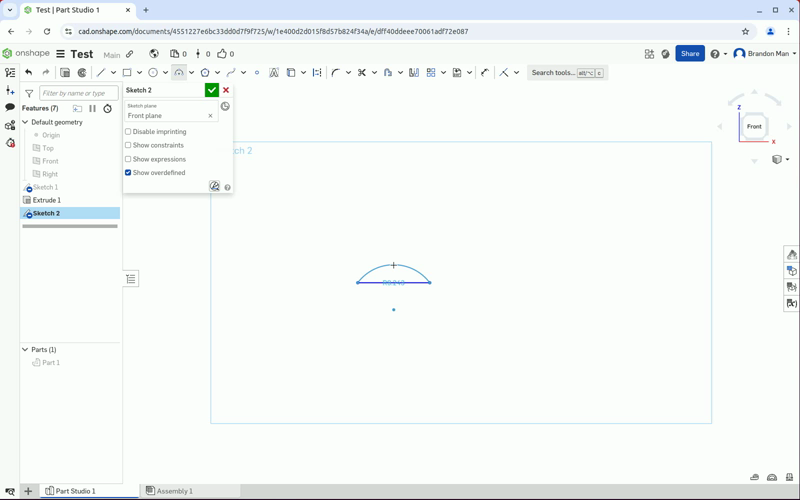
key_up(shift)
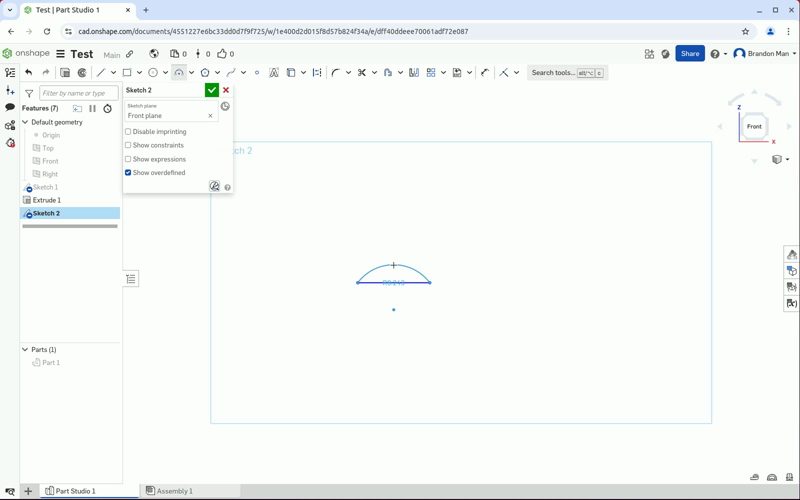
key(esc)
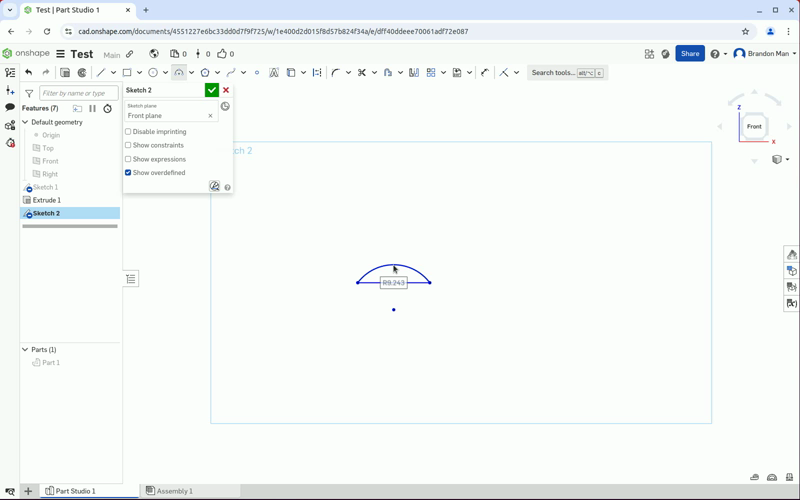
mouse_move(390, 271)
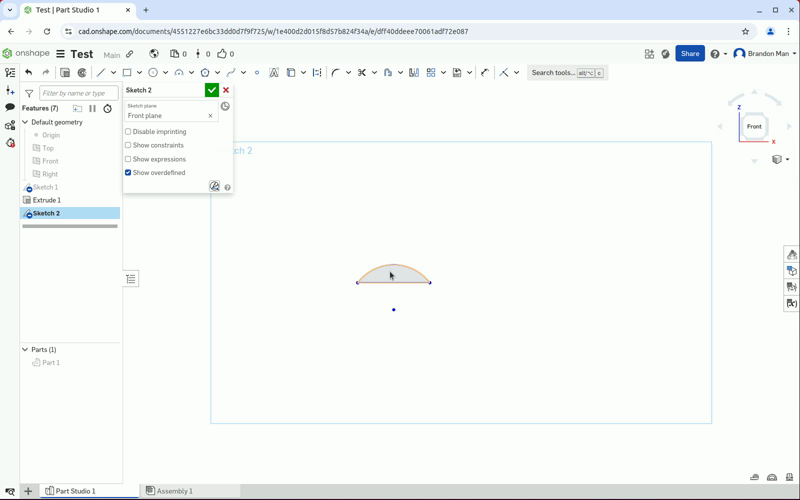
scroll(6)
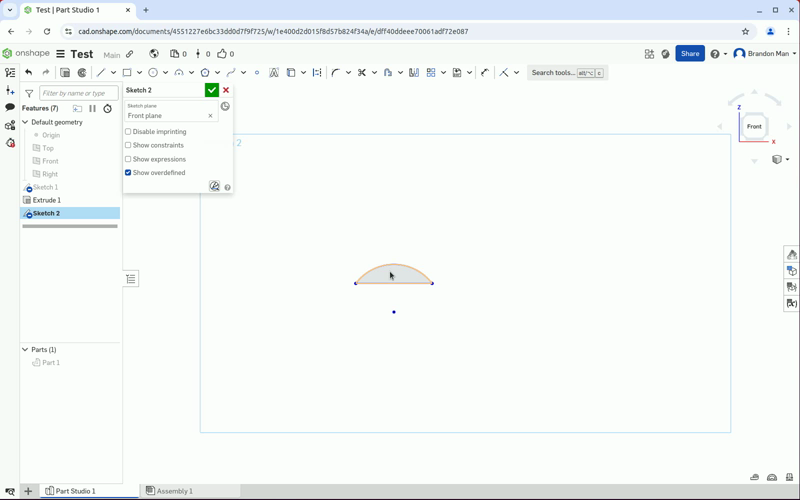
scroll(6)
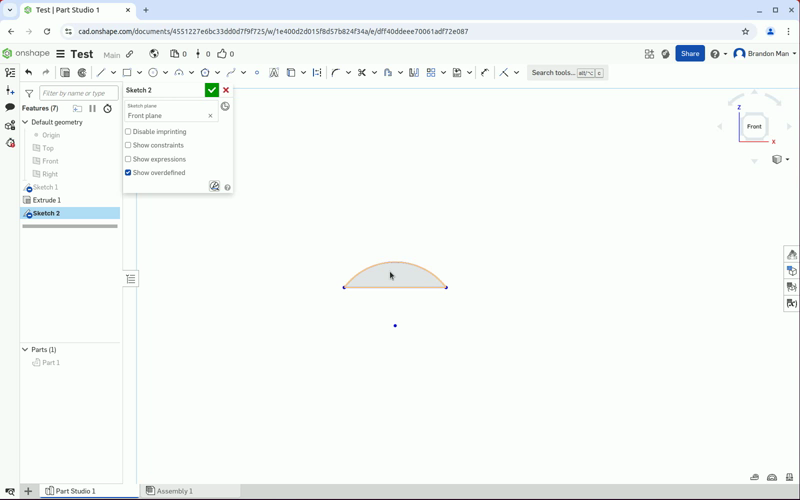
scroll(6)
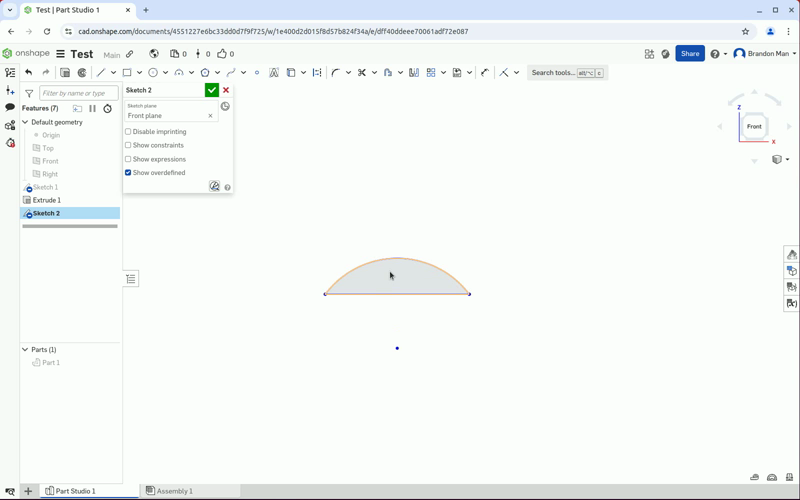
scroll(6)
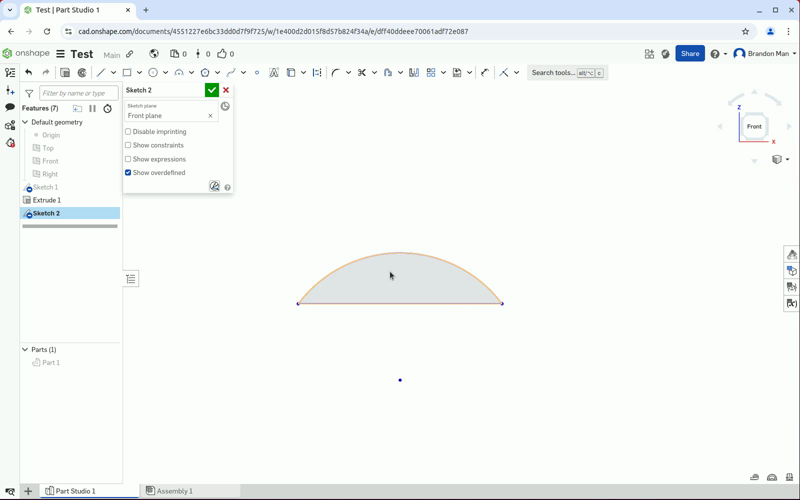
scroll(6)
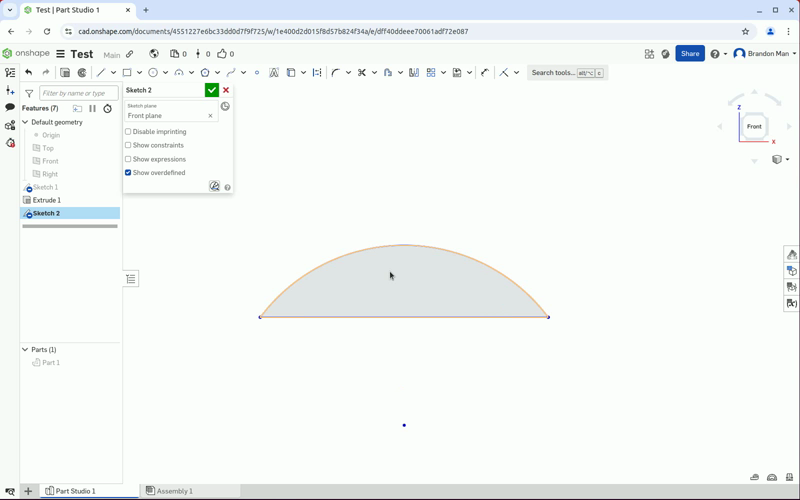
scroll(6)
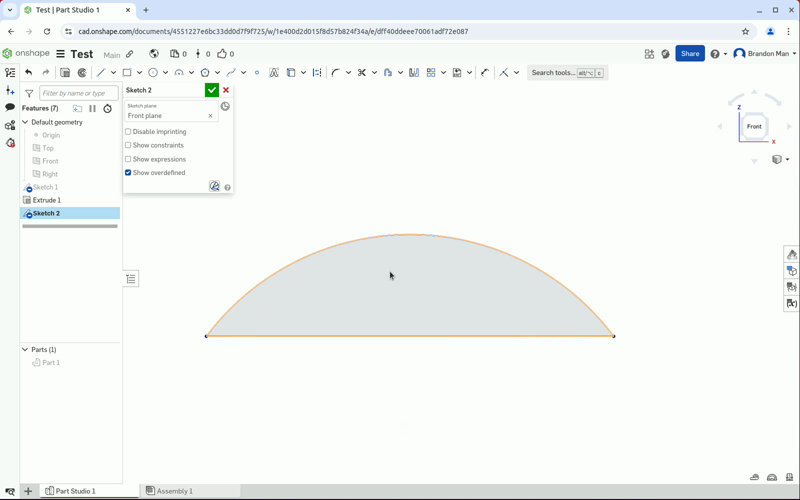
scroll(6)
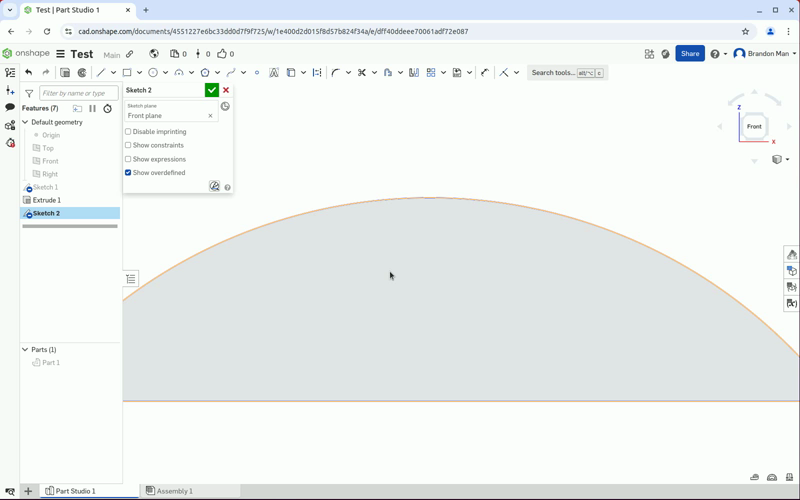
click(390, 271)
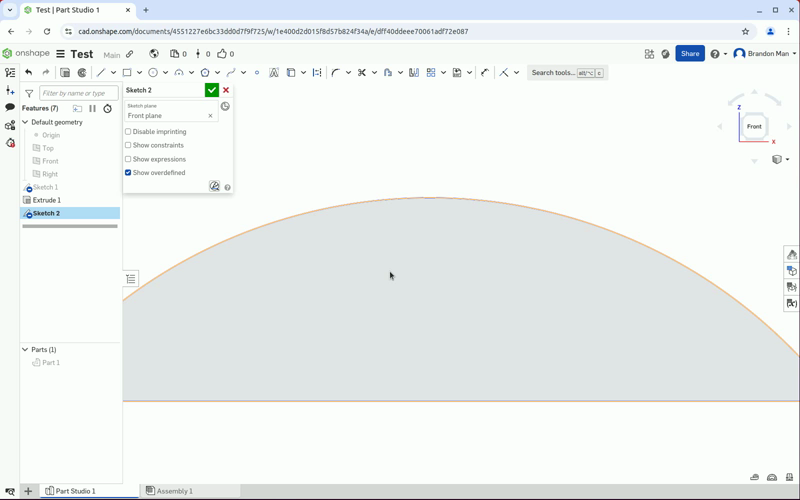
scroll(-6)
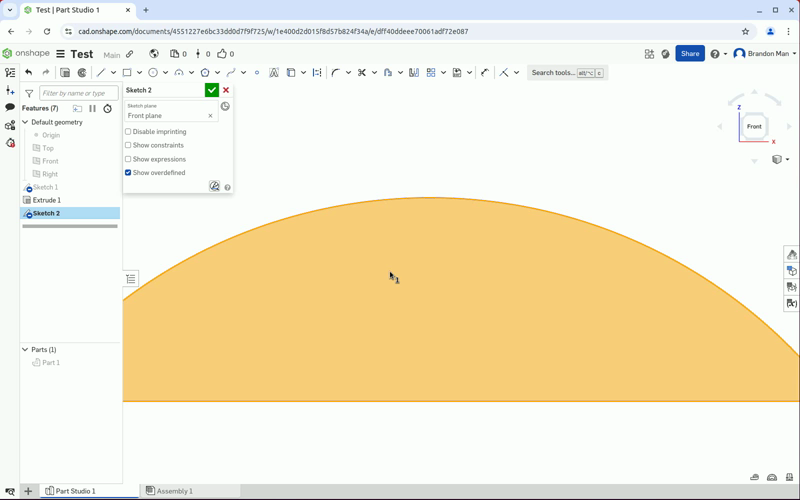
scroll(-6)
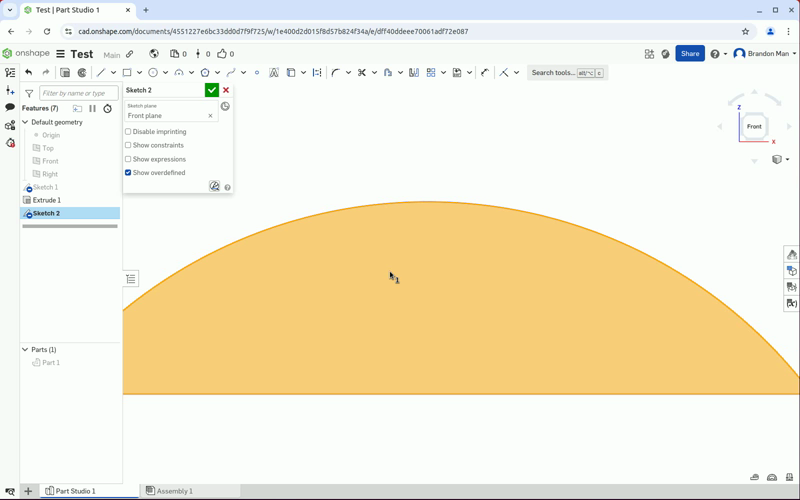
scroll(-6)
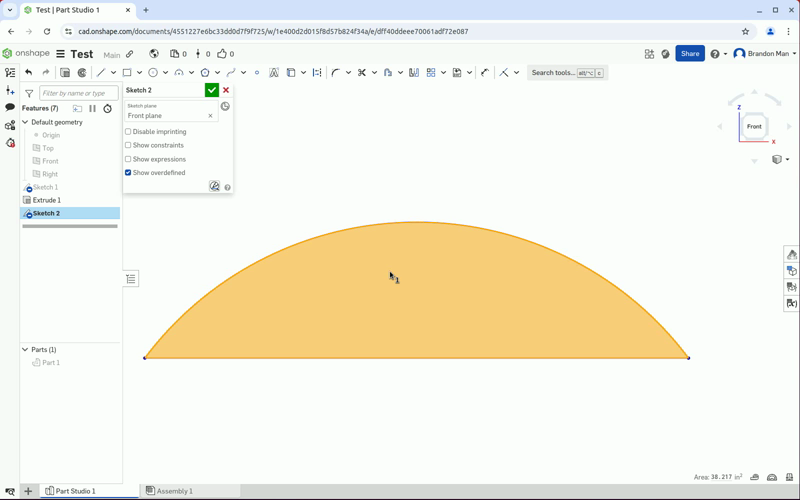
scroll(-6)
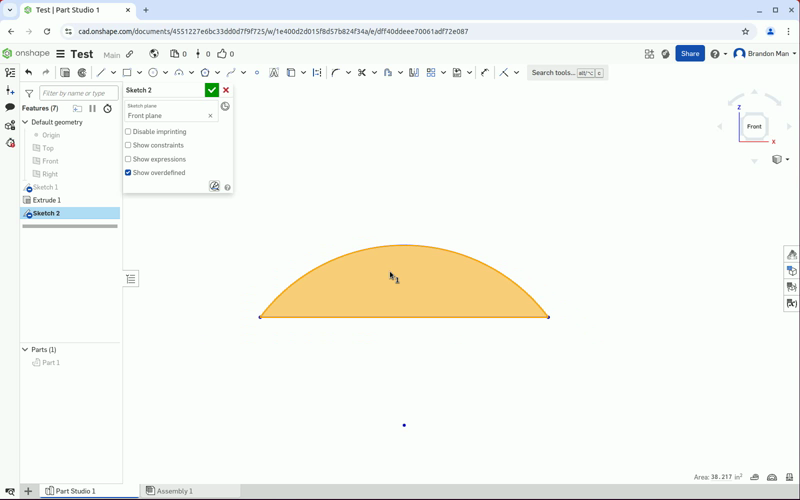
scroll(-6)
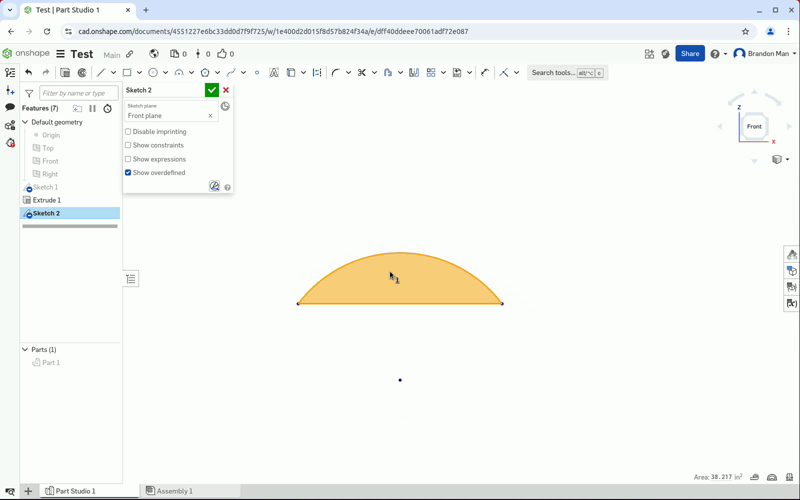
scroll(-6)
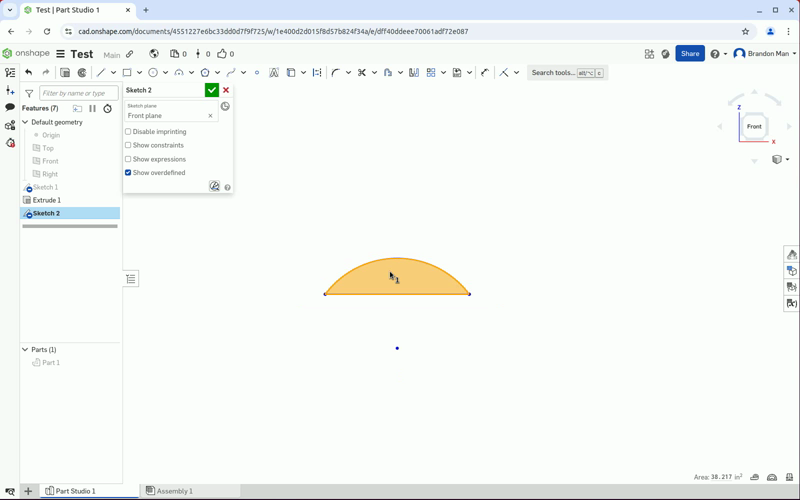
scroll(-6)
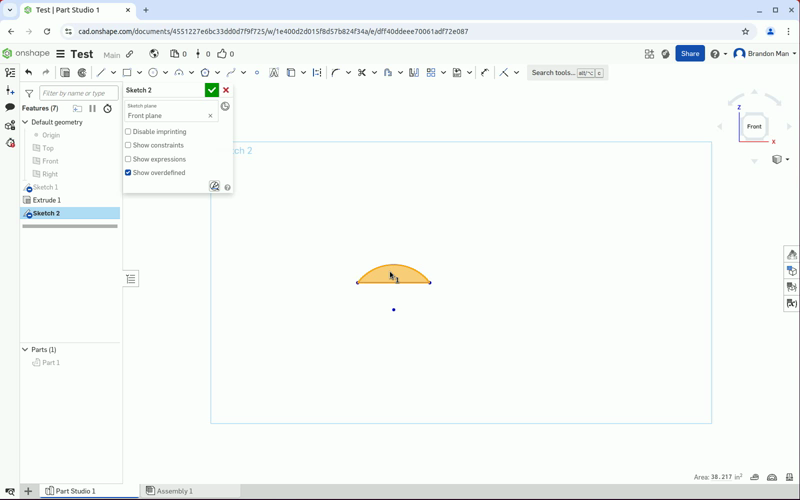
mouse_move(73, 352)
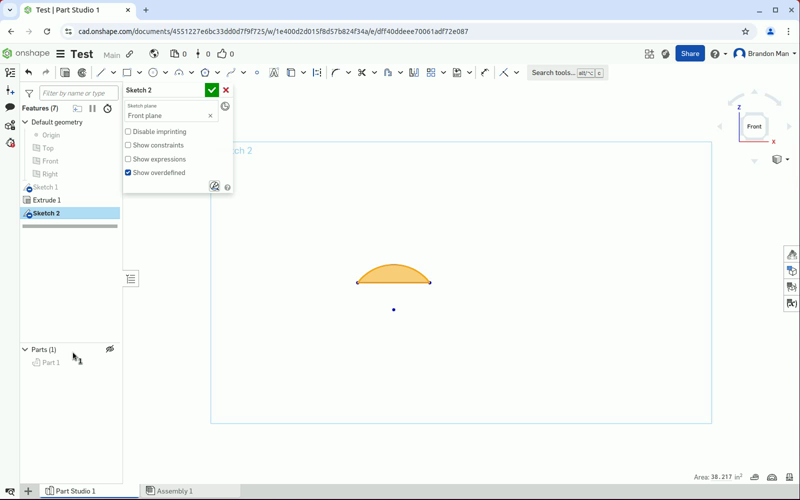
key(shift+y)
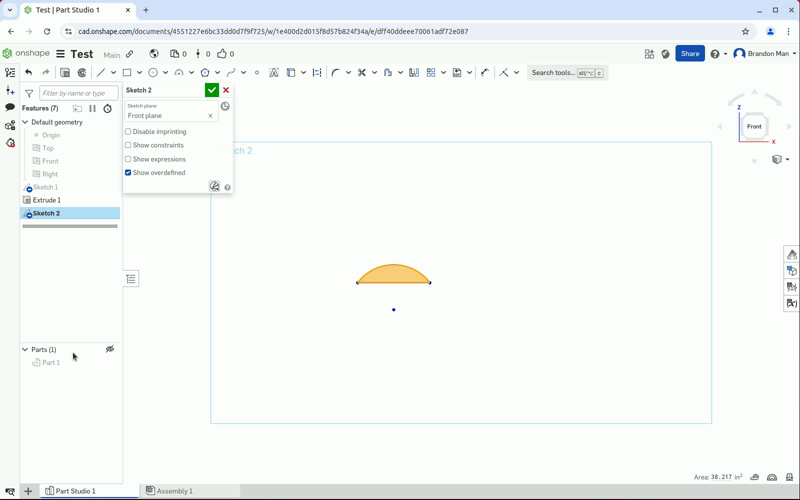
key(shift+e)
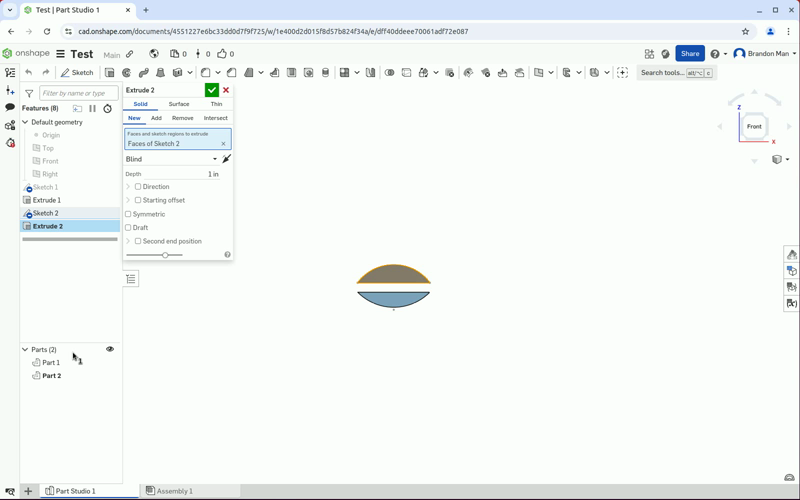
mouse_move(143, 106)
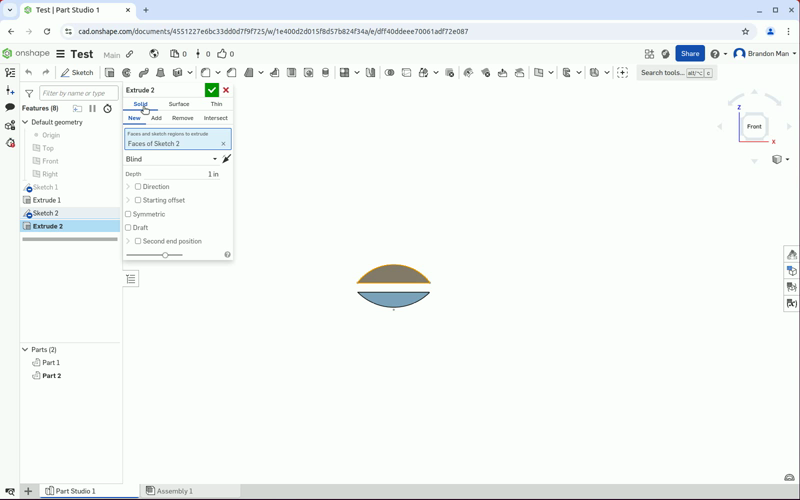
click(143, 106)
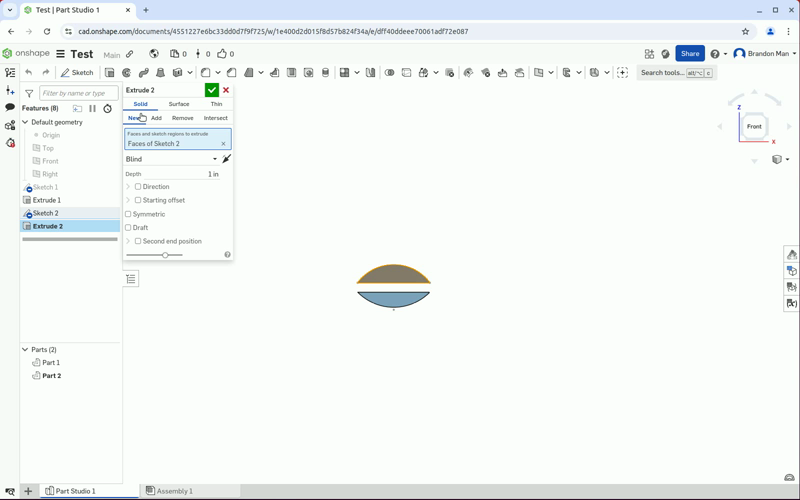
mouse_move(137, 120)
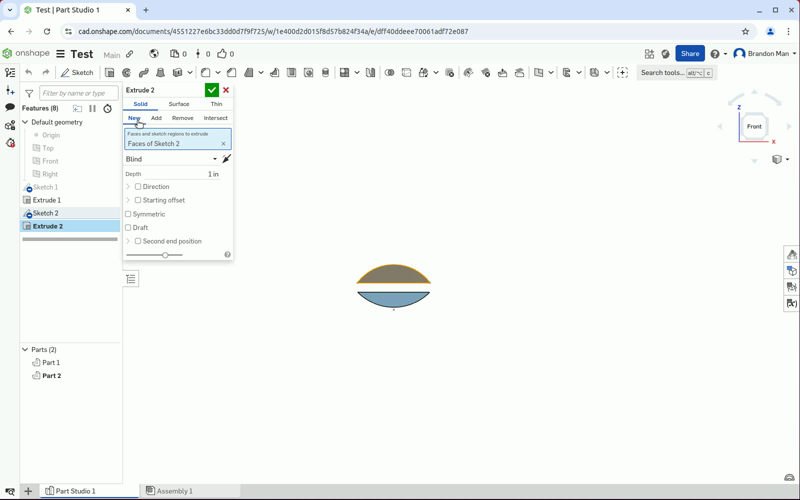
click(137, 120)
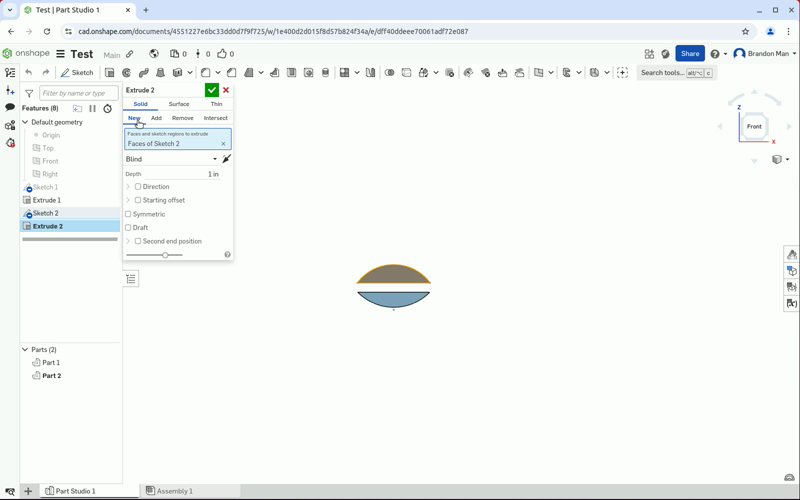
key(tab, 4)
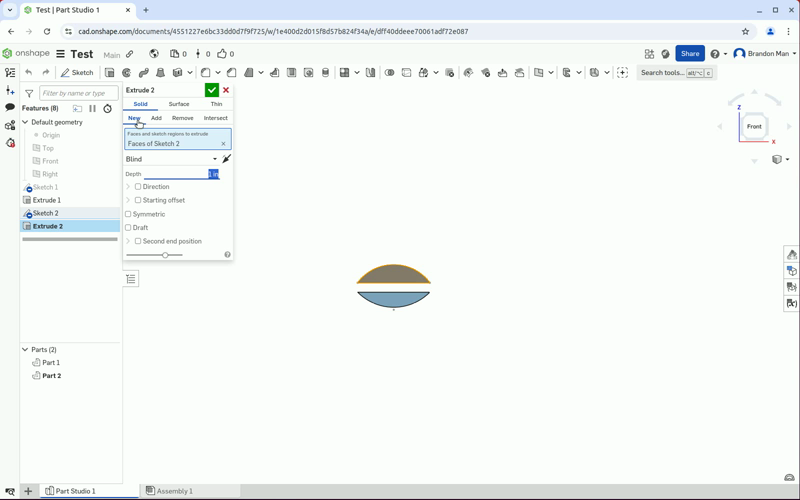
text(7.462)
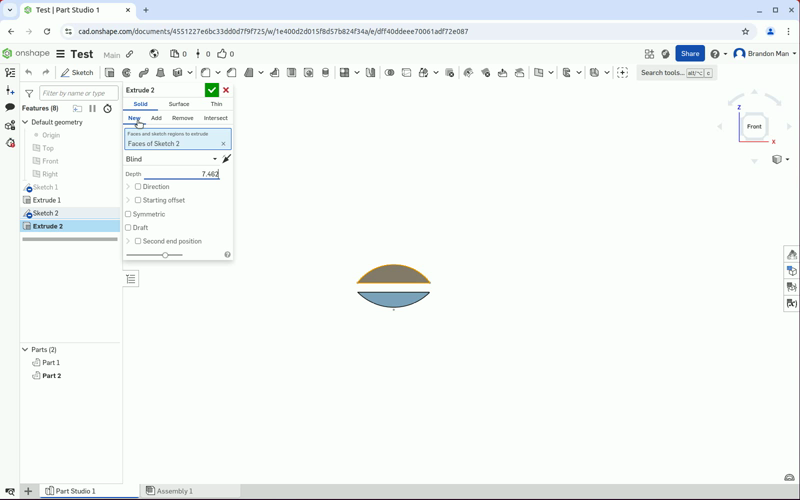
key(enter)
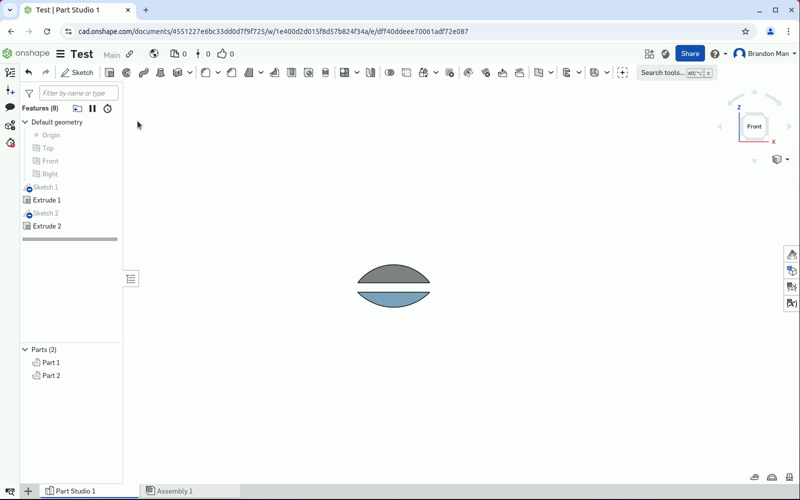
key(shift+h)
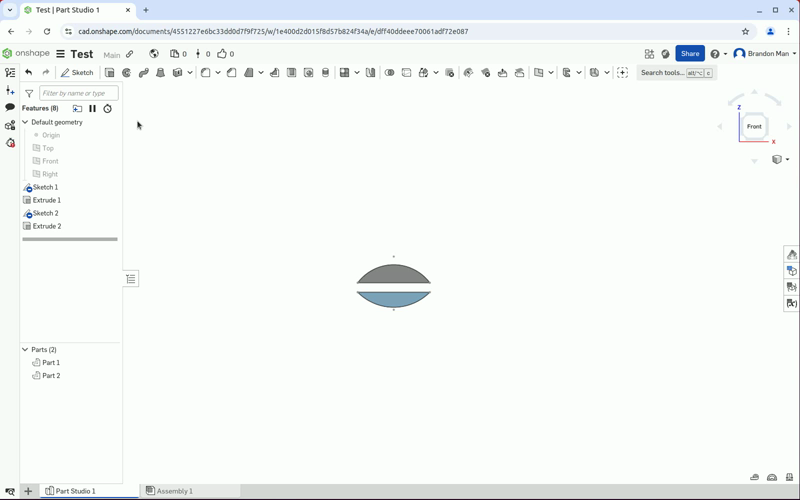
key(shift+h)
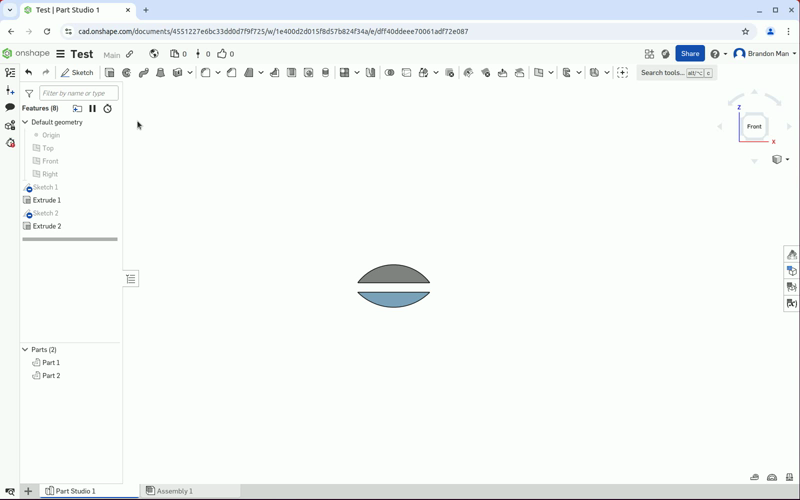
mouse_move(73, 189)
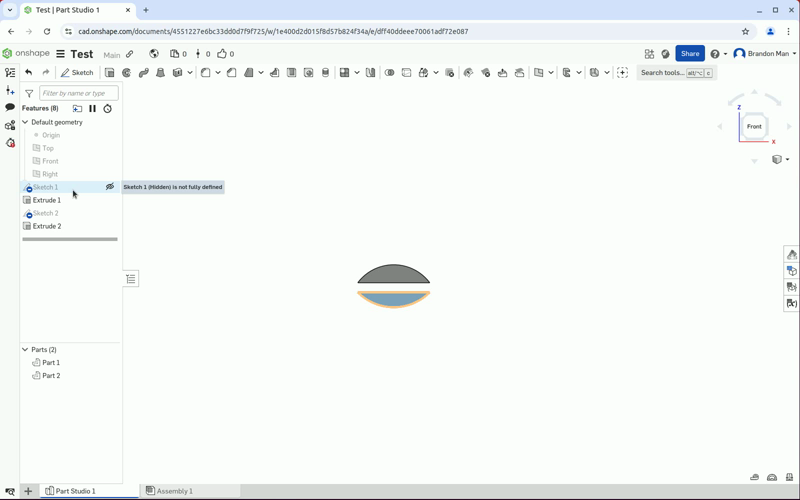
click(73, 189)
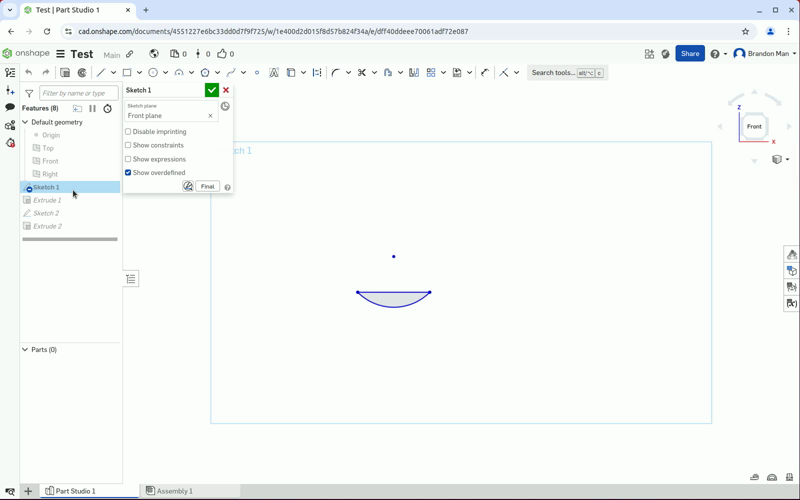
mouse_move(229, 92)
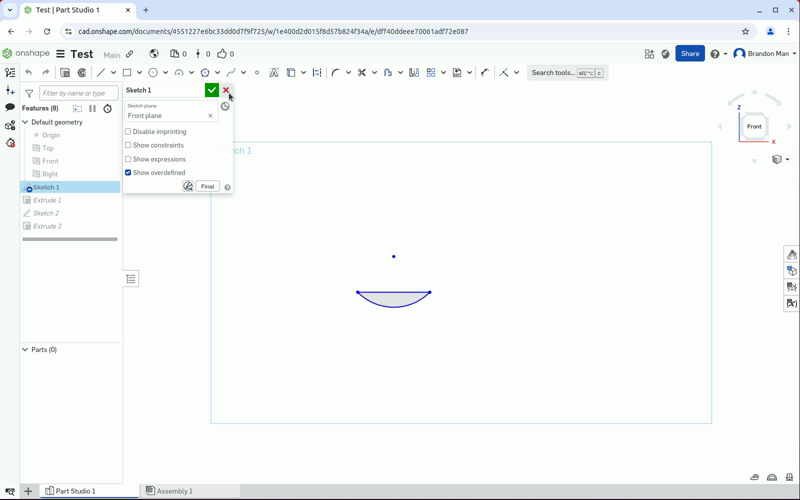
click(229, 92)
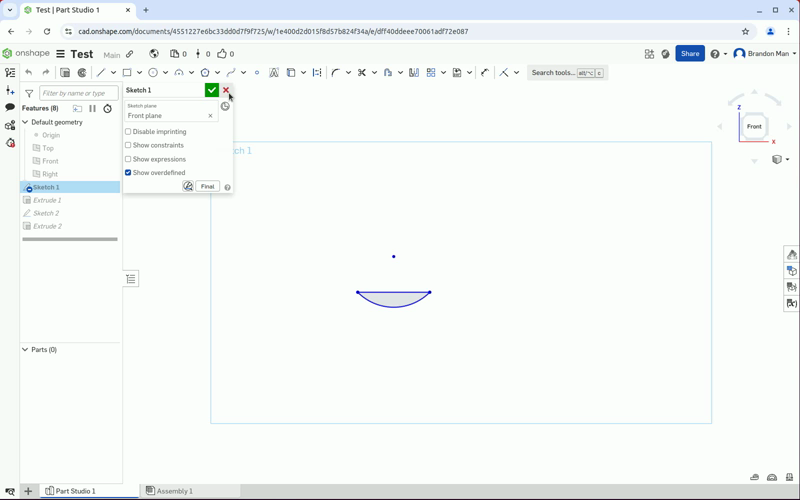
key(shift+s)
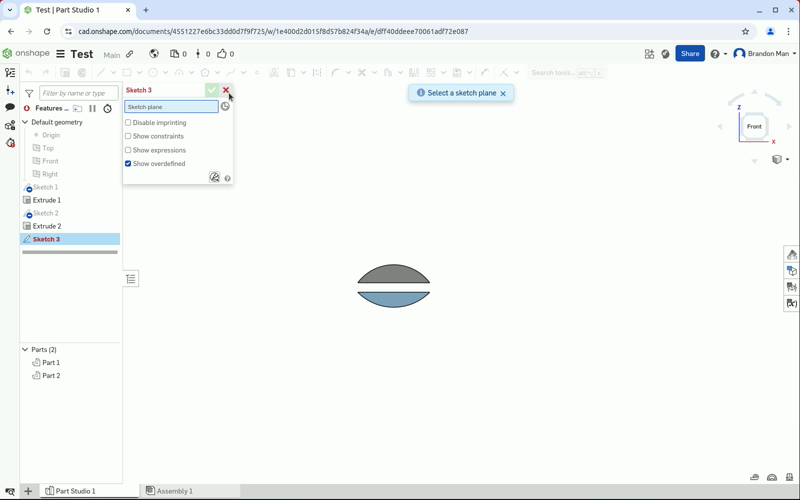
mouse_move(73, 163)
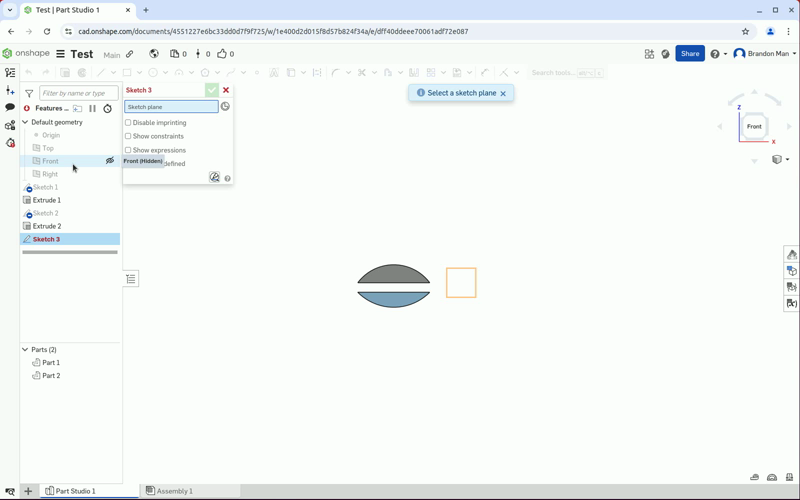
click(73, 163)
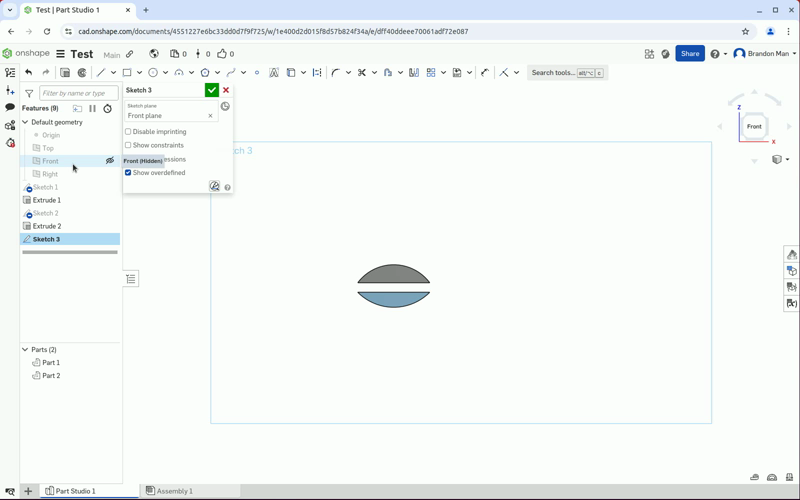
mouse_move(73, 352)
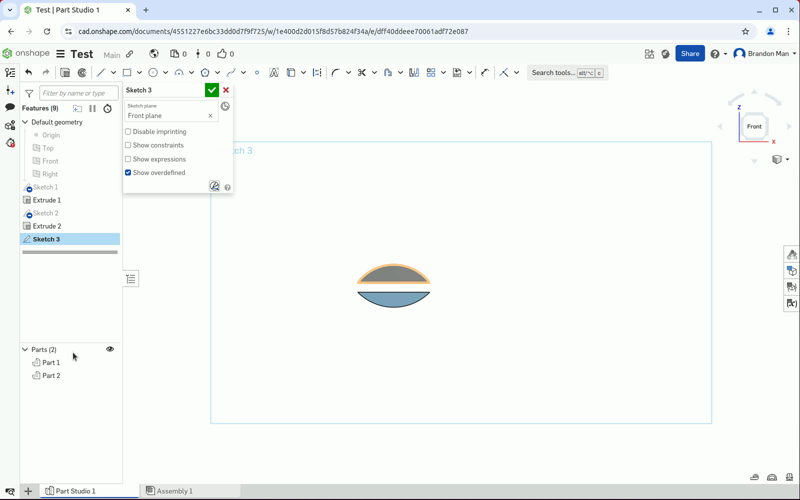
key(y)
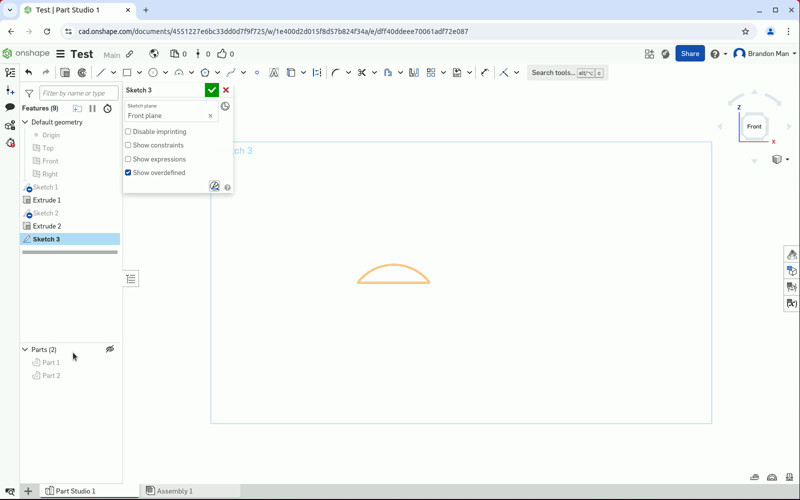
key(a)
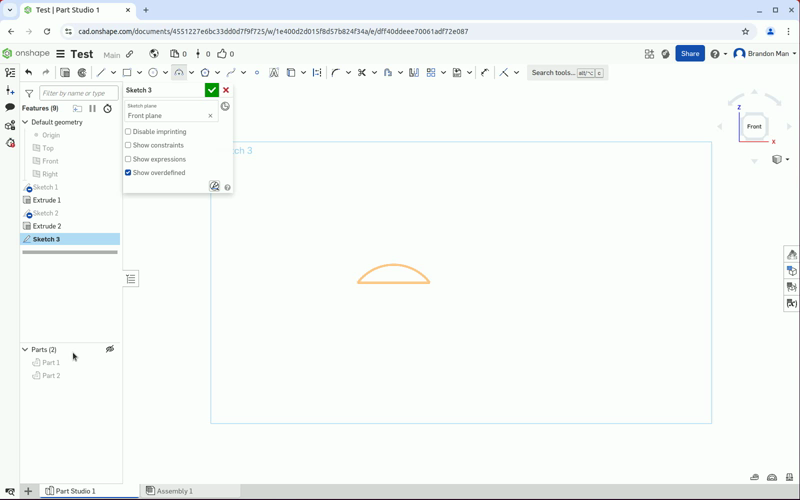
key_down(shift)
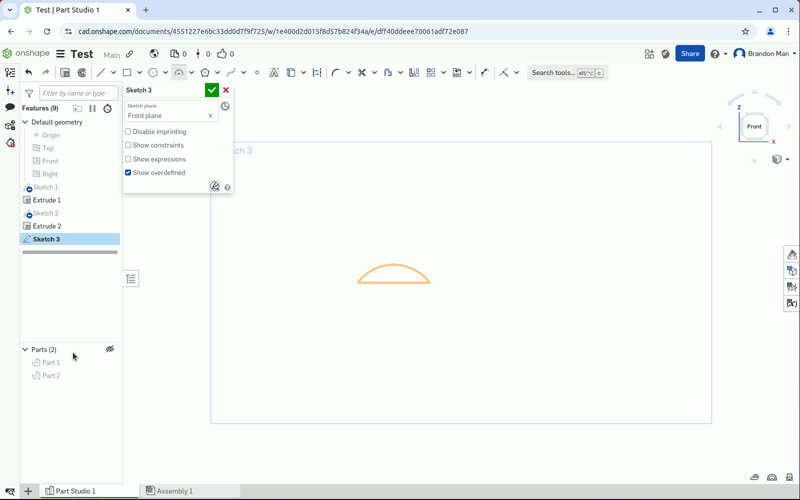
mouse_move(430, 292)
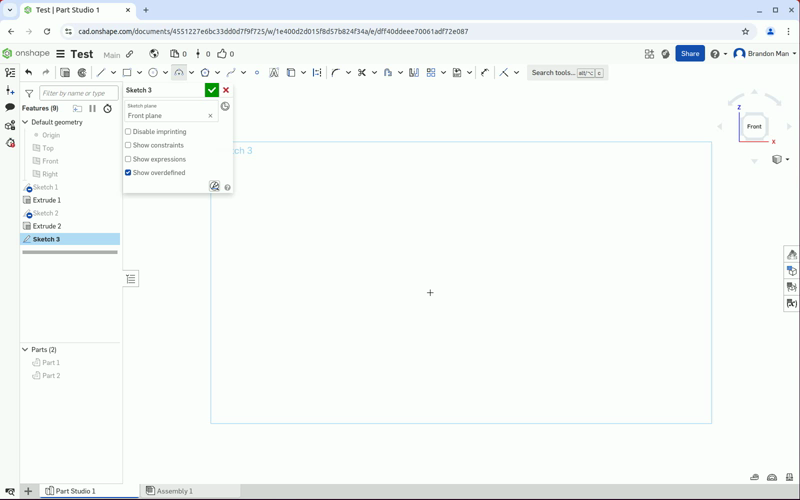
click(430, 292)
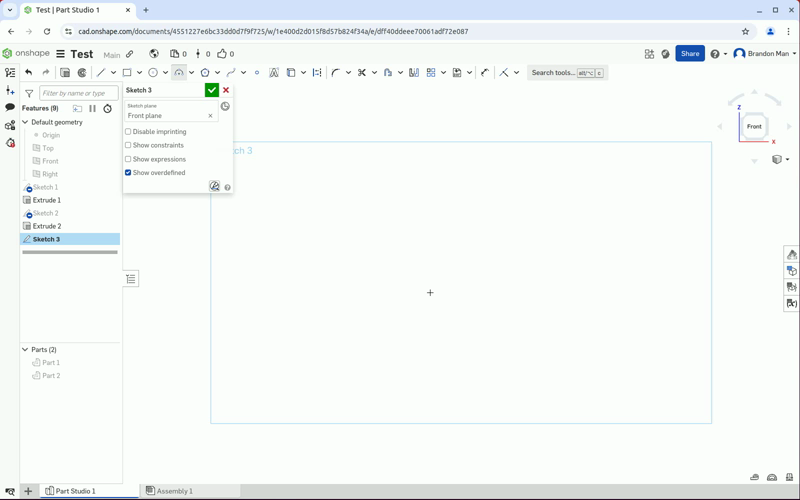
key_up(shift)
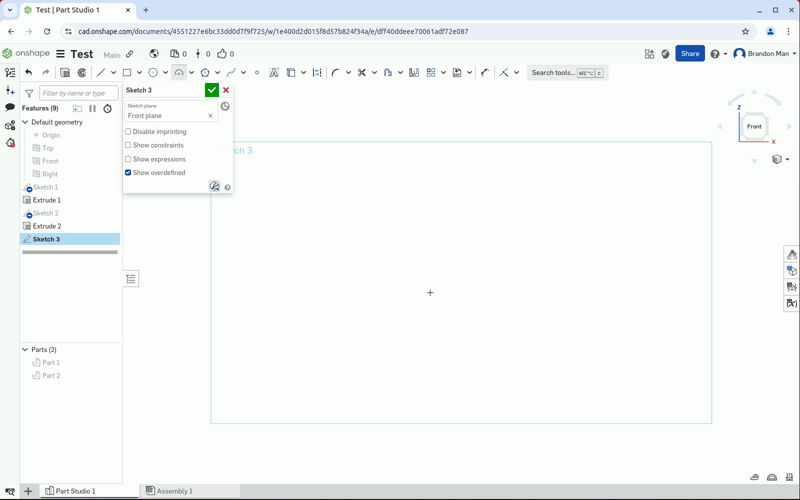
key_down(shift)
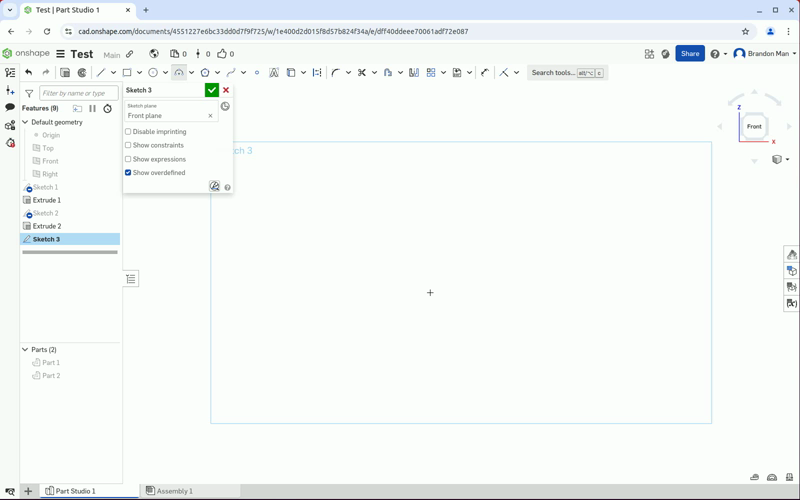
mouse_move(502, 292)
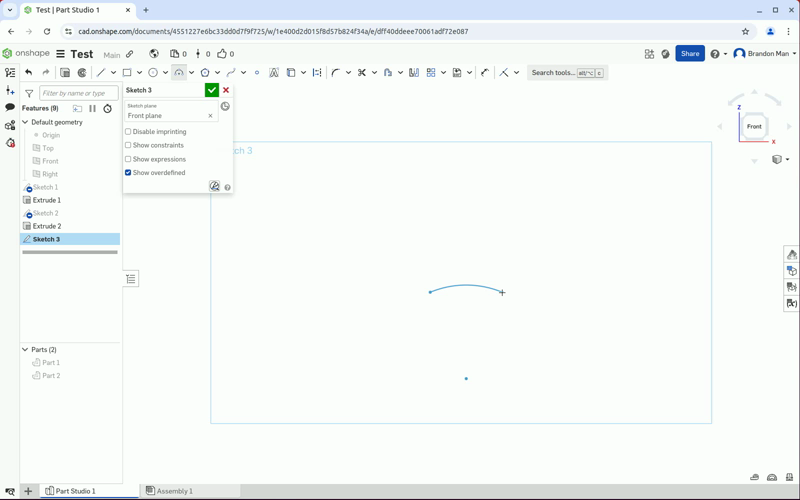
click(502, 292)
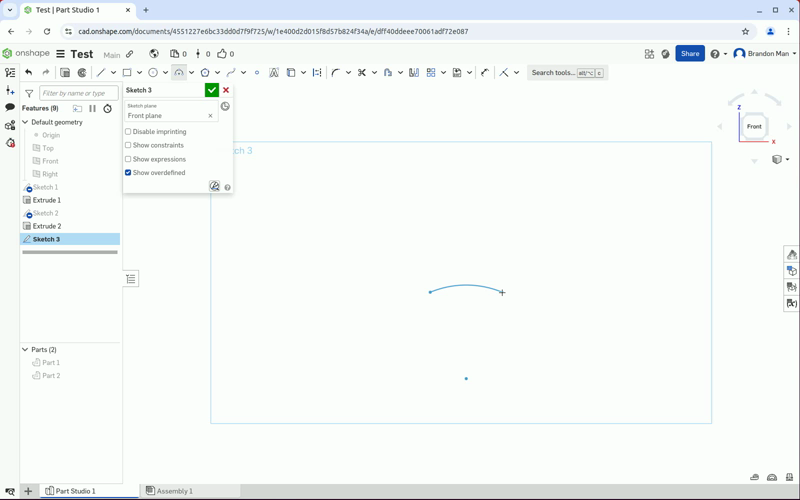
mouse_move(466, 310)
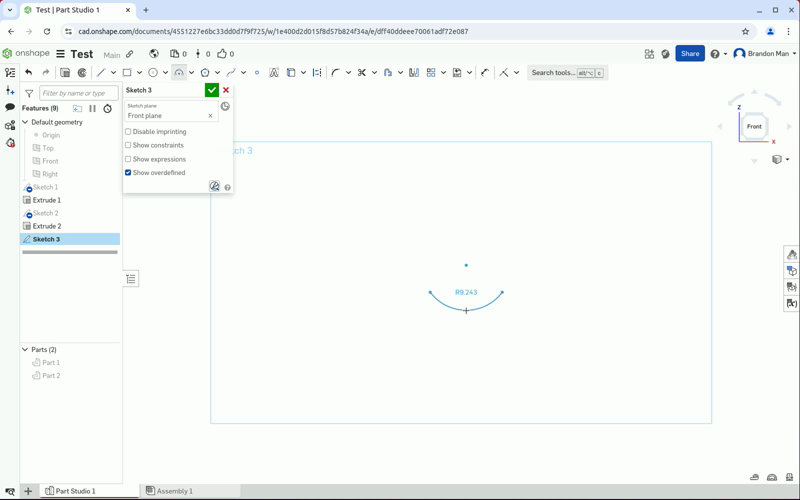
click(466, 310)
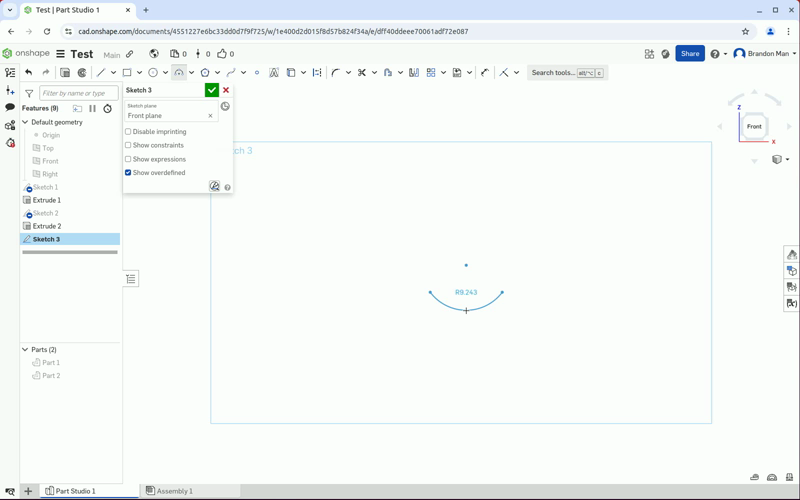
key_up(shift)
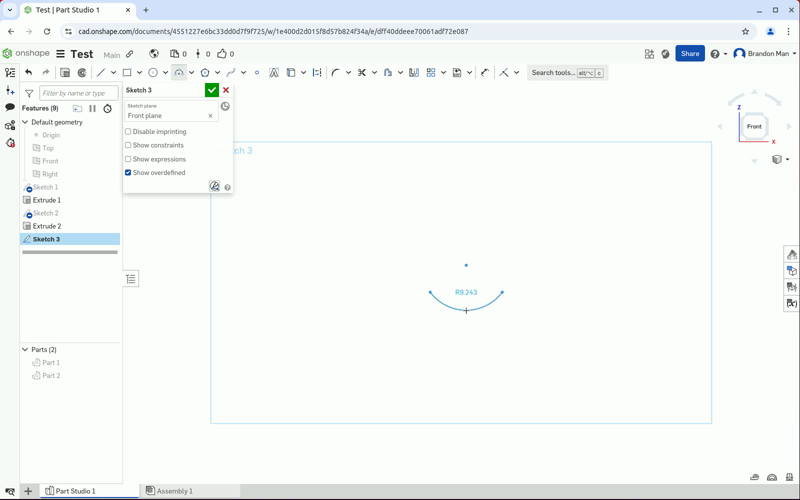
key(esc)
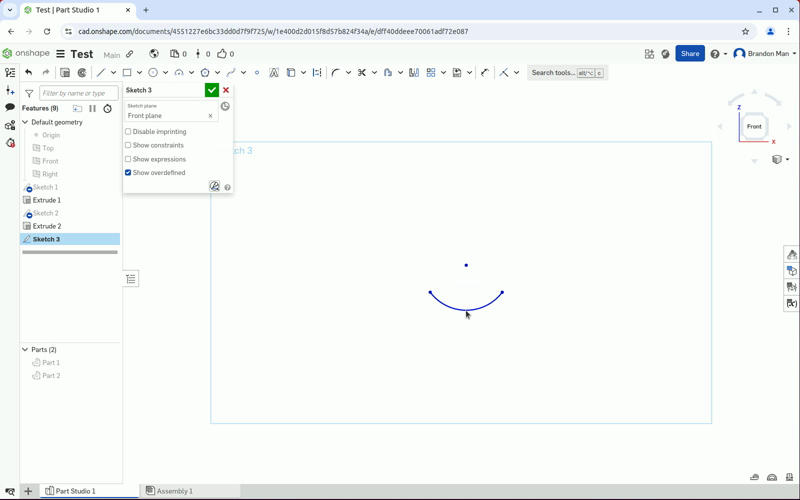
key(l)
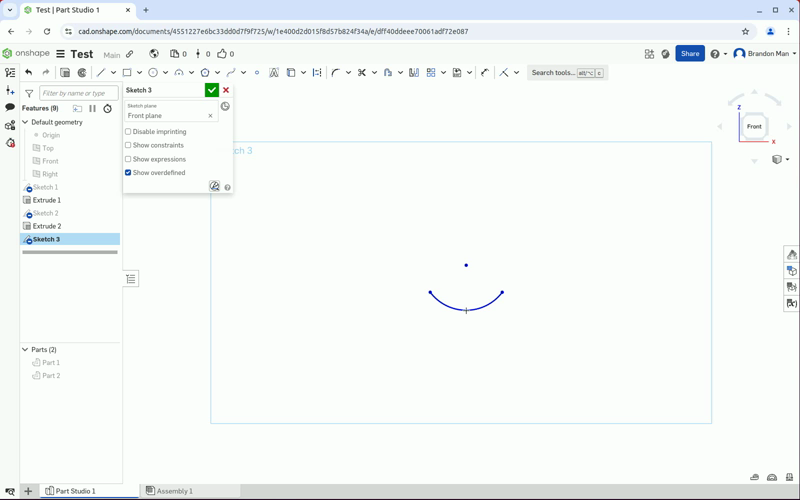
mouse_move(502, 292)
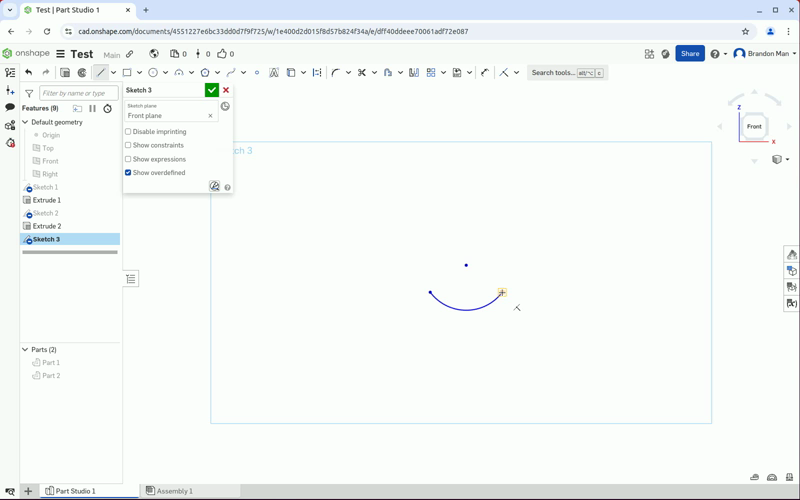
click(502, 292)
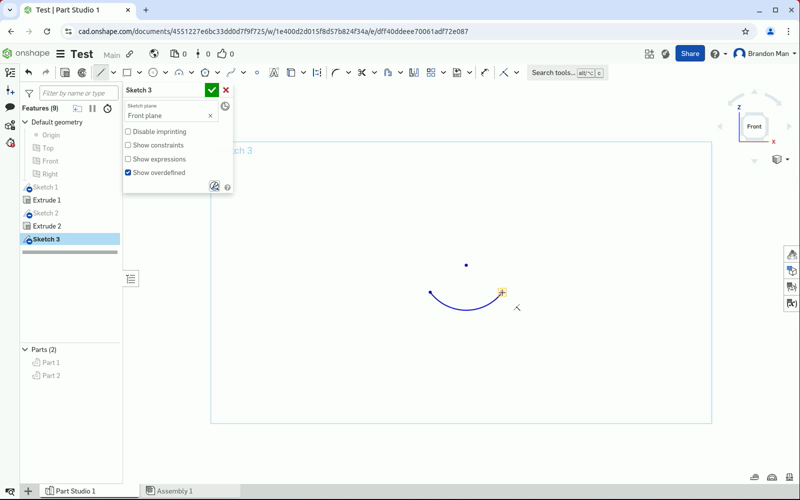
key_down(shift)
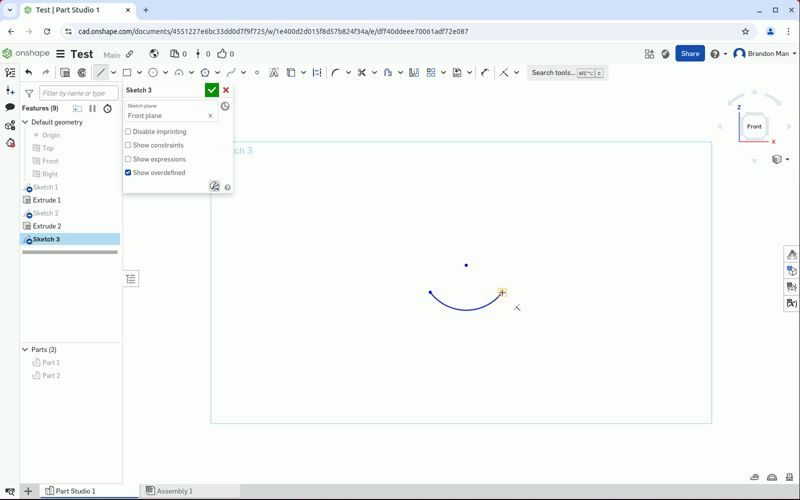
mouse_move(430, 292)
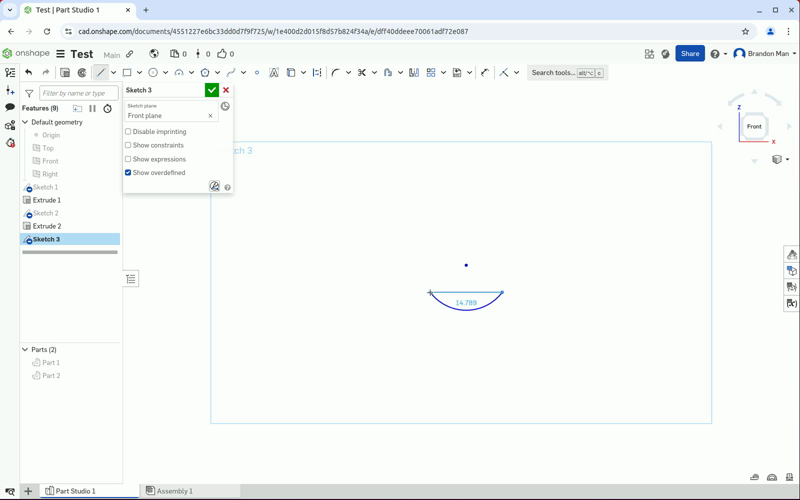
key_up(shift)
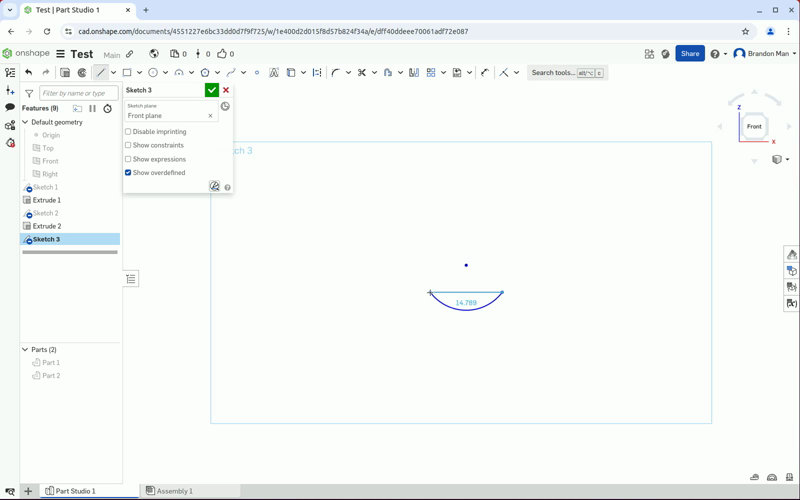
click(430, 292)
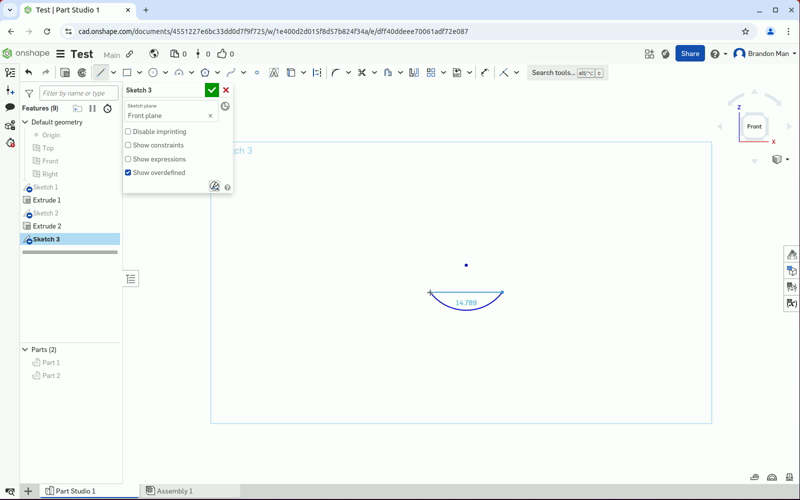
key(esc)
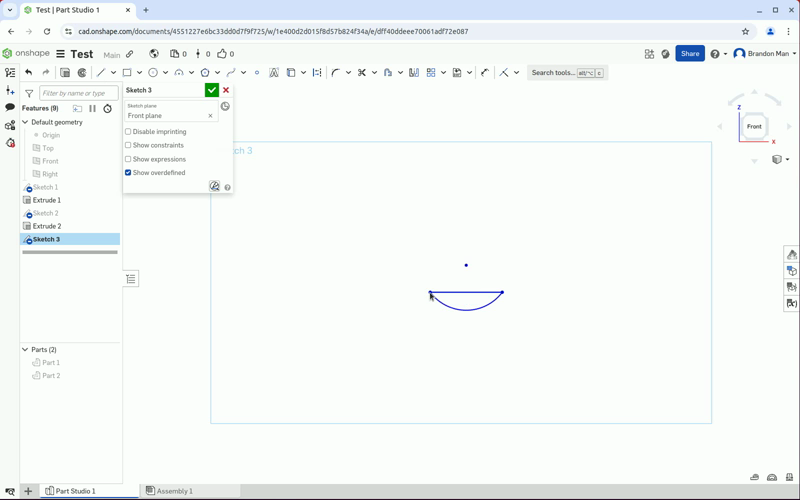
mouse_move(454, 303)
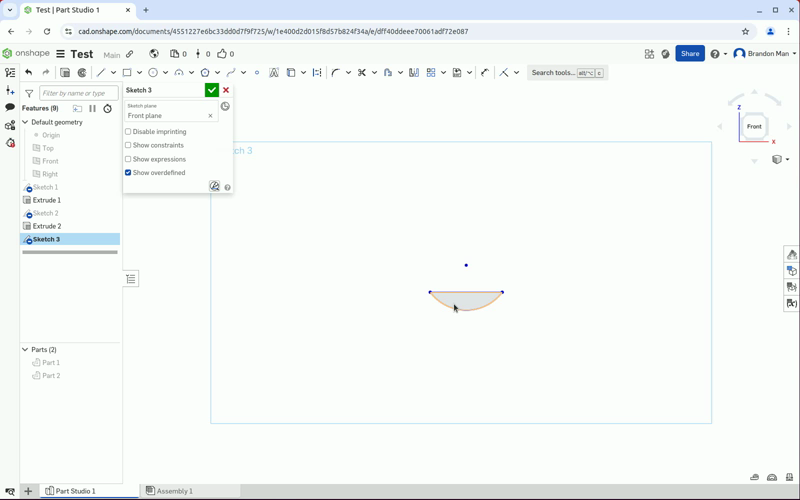
scroll(6)
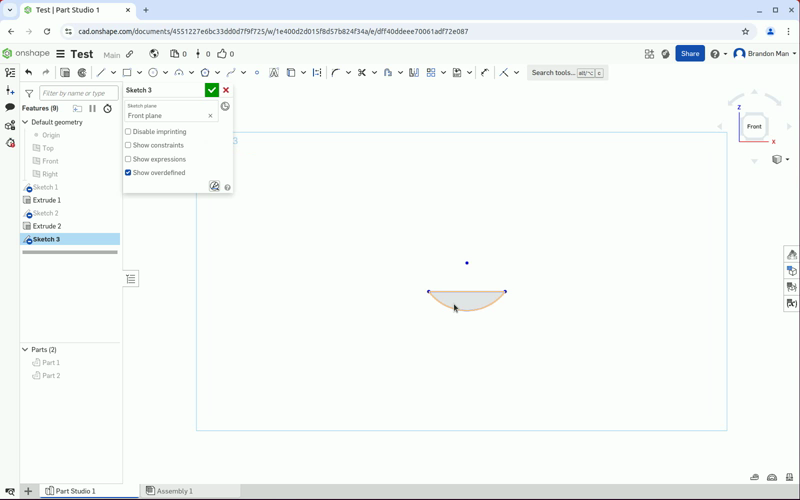
scroll(6)
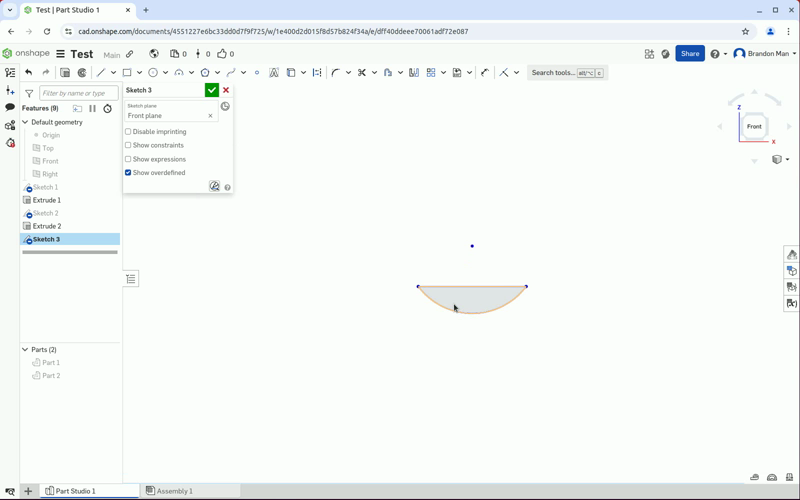
scroll(6)
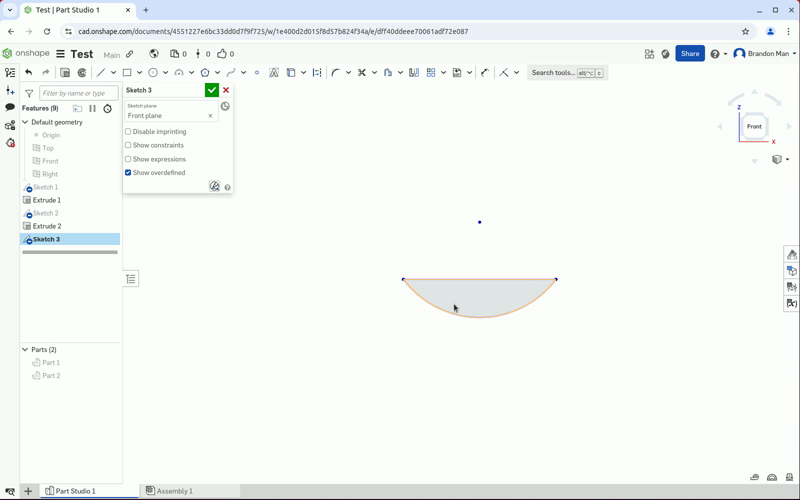
scroll(6)
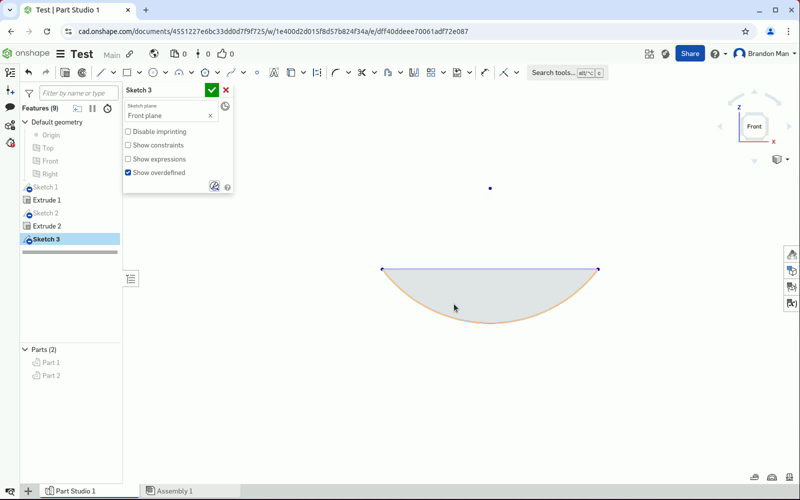
scroll(6)
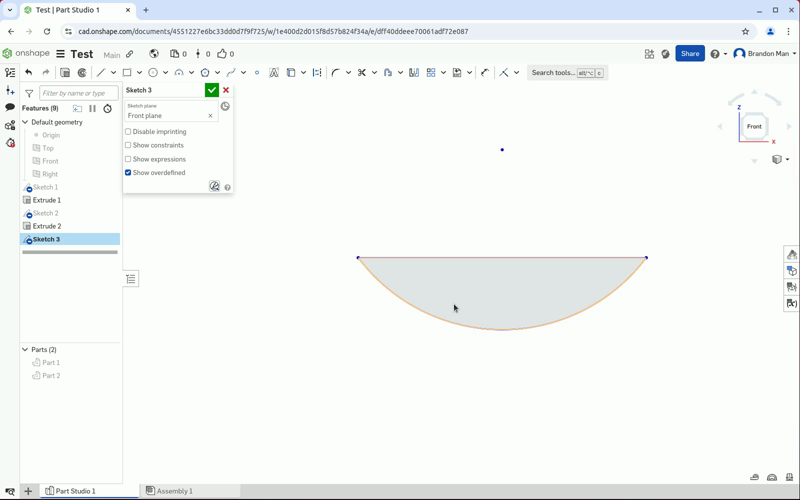
scroll(6)
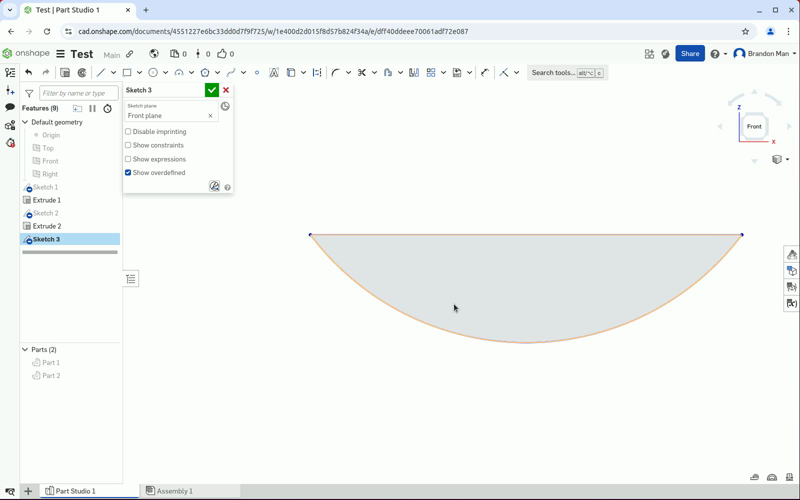
scroll(6)
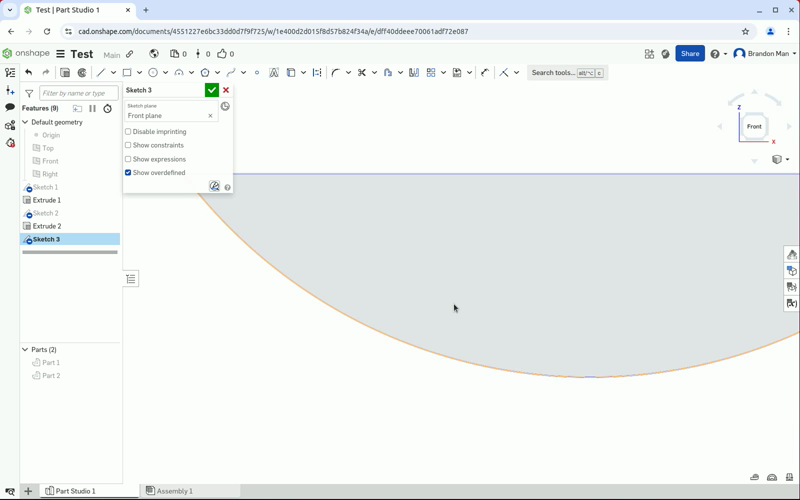
click(454, 303)
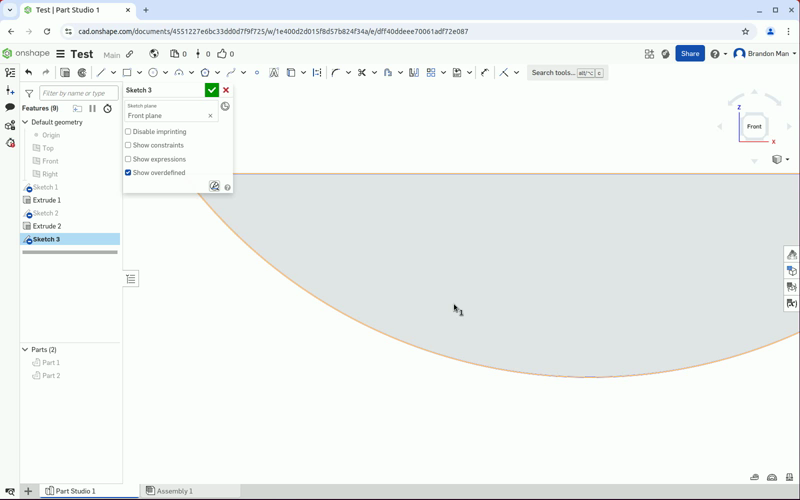
scroll(-6)
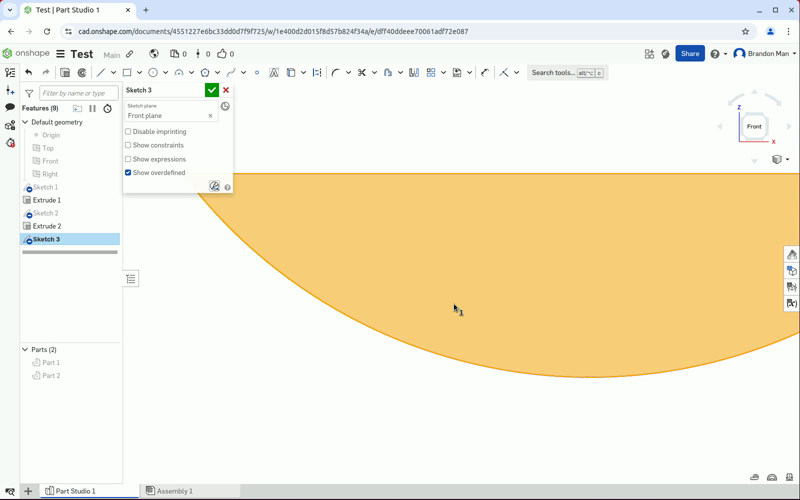
scroll(-6)
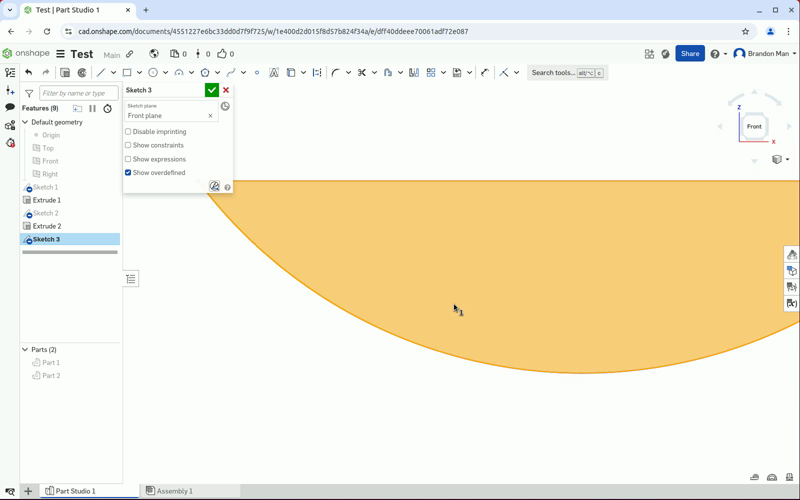
scroll(-6)
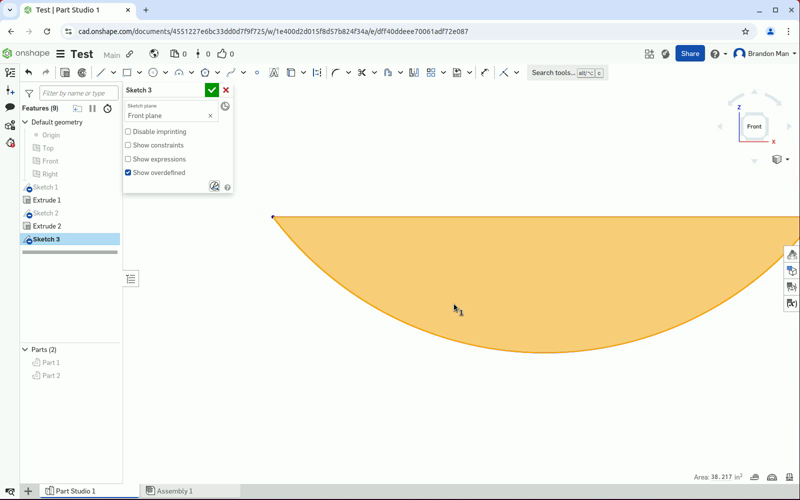
scroll(-6)
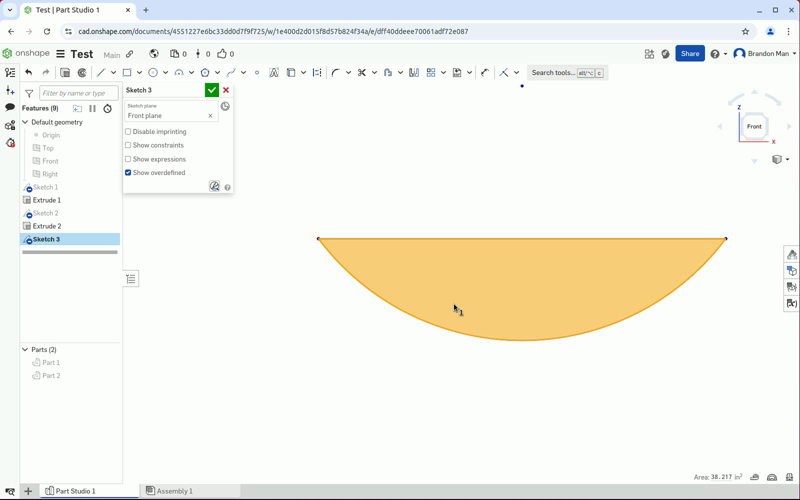
scroll(-6)
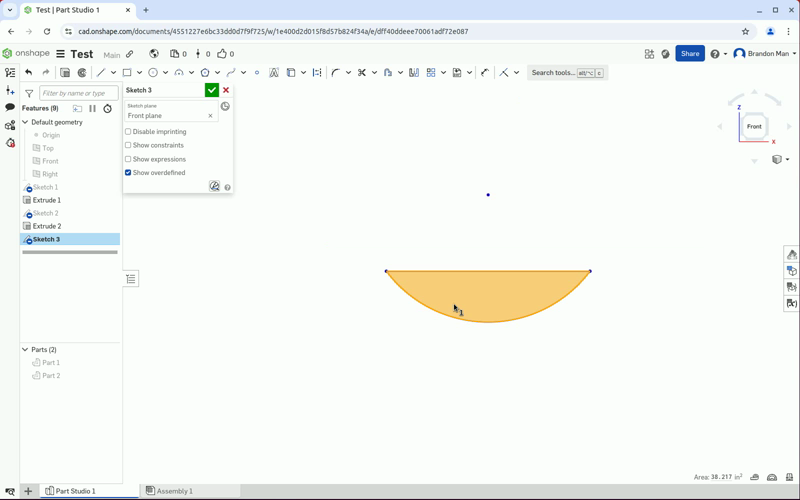
scroll(-6)
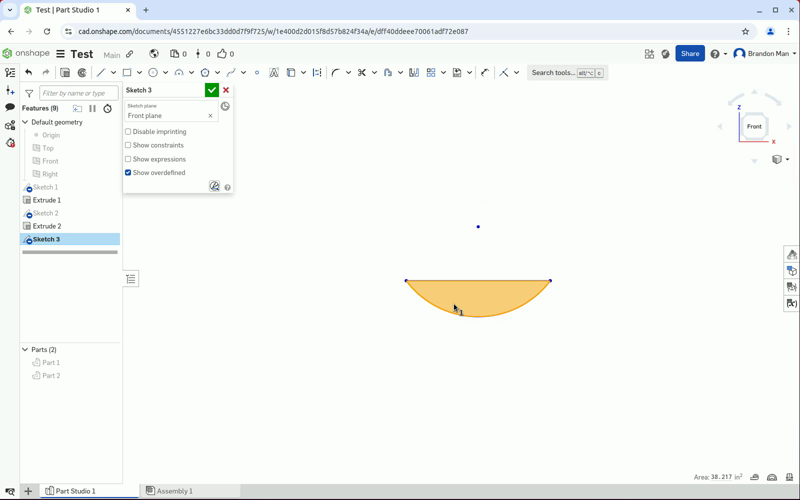
scroll(-6)
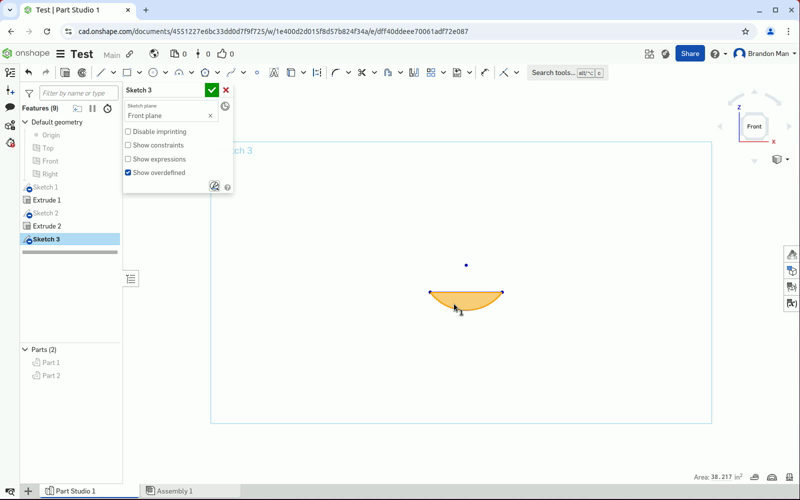
mouse_move(73, 352)
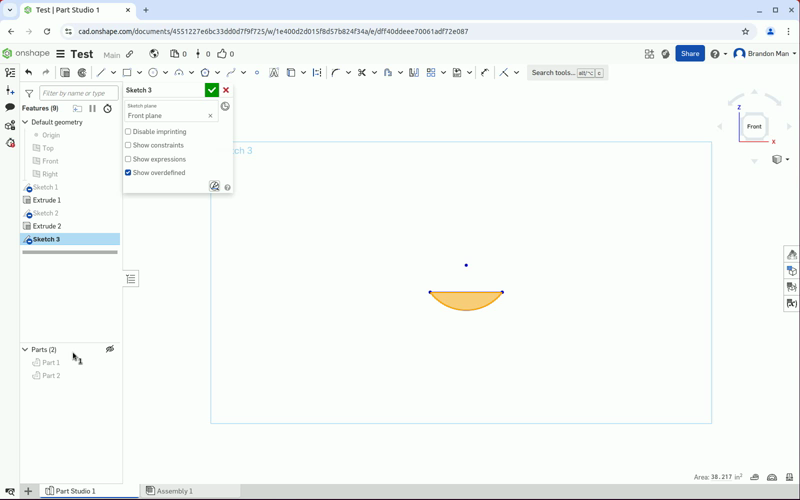
key(shift+y)
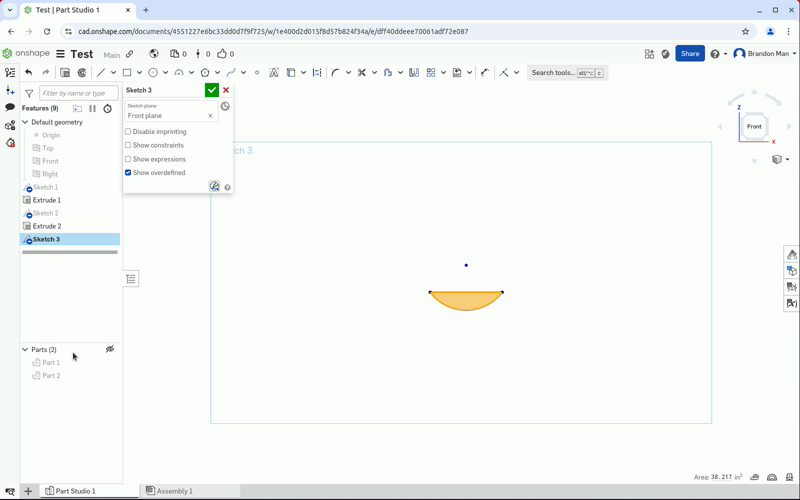
key(shift+e)
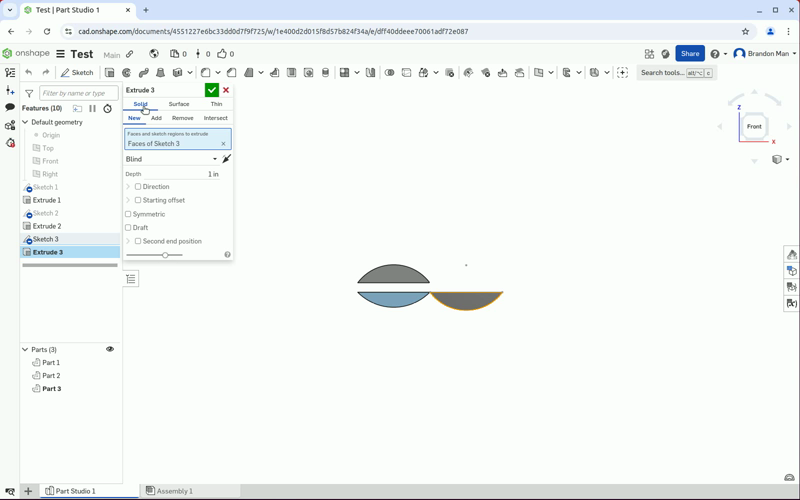
mouse_move(143, 106)
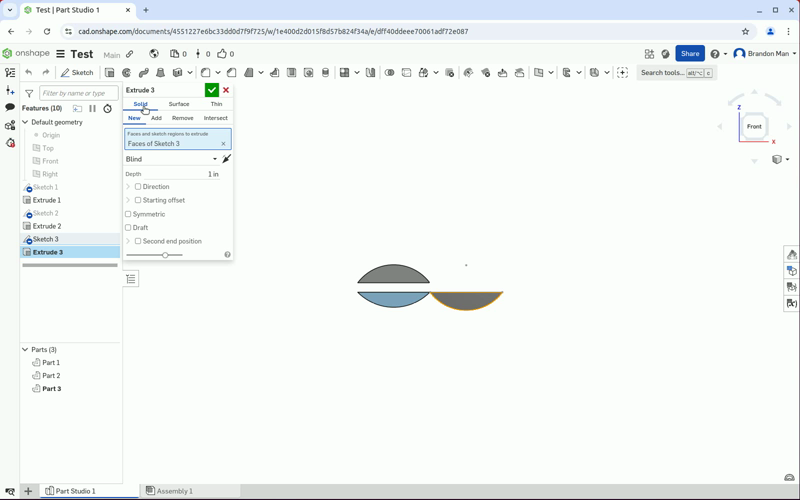
click(143, 106)
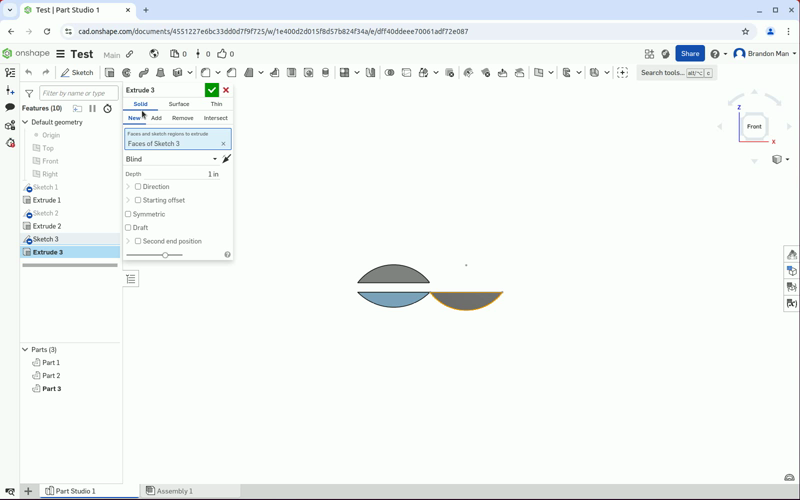
mouse_move(137, 120)
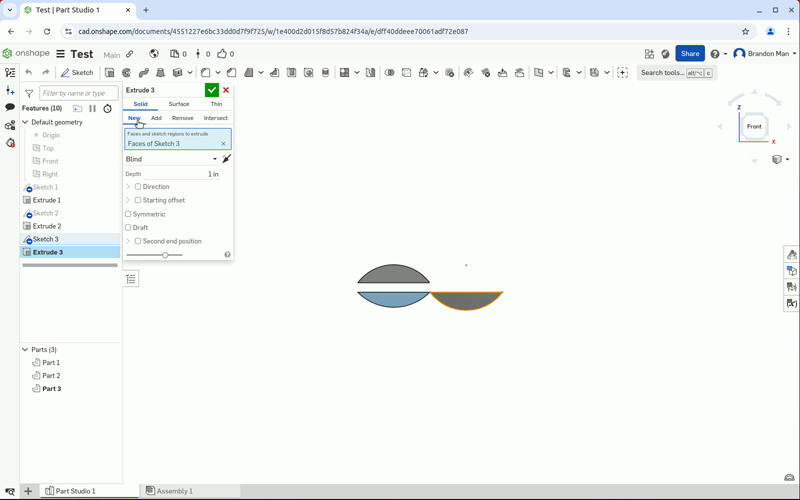
click(137, 120)
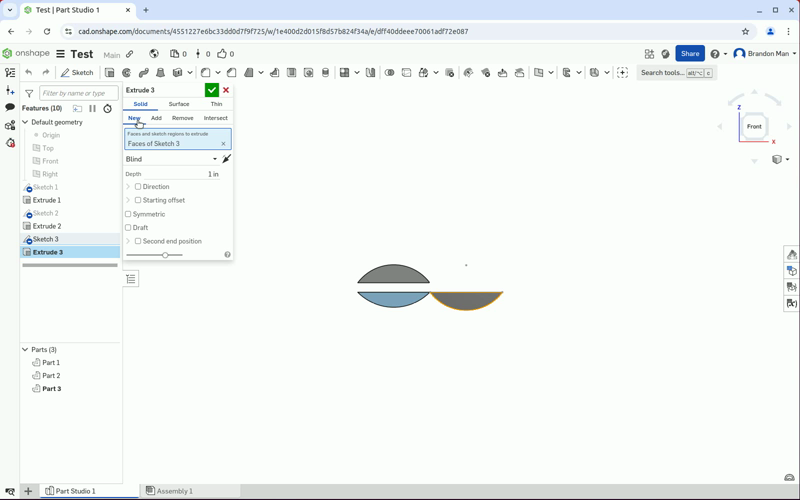
key(tab, 4)
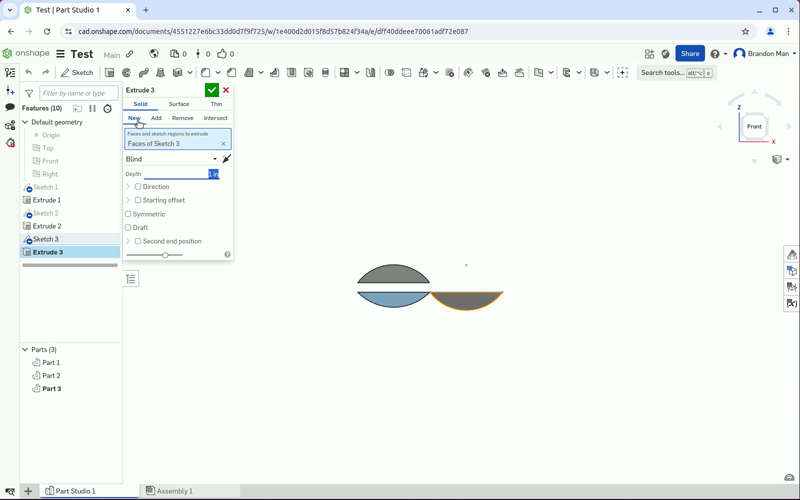
text(7.462)
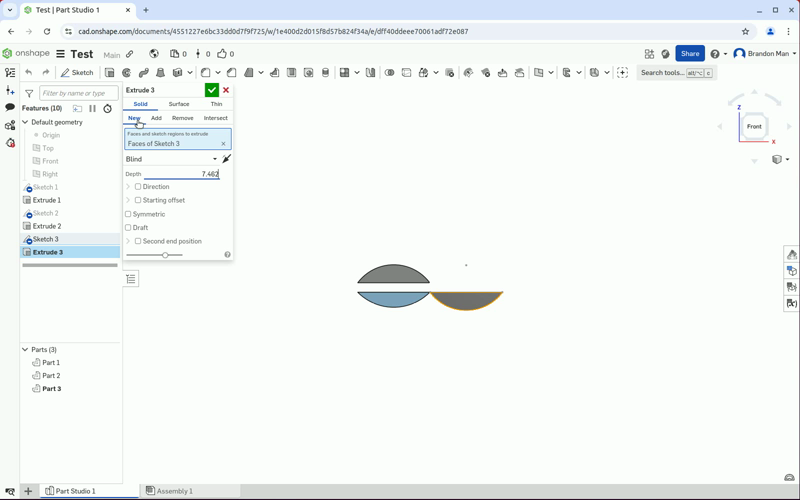
key(enter)
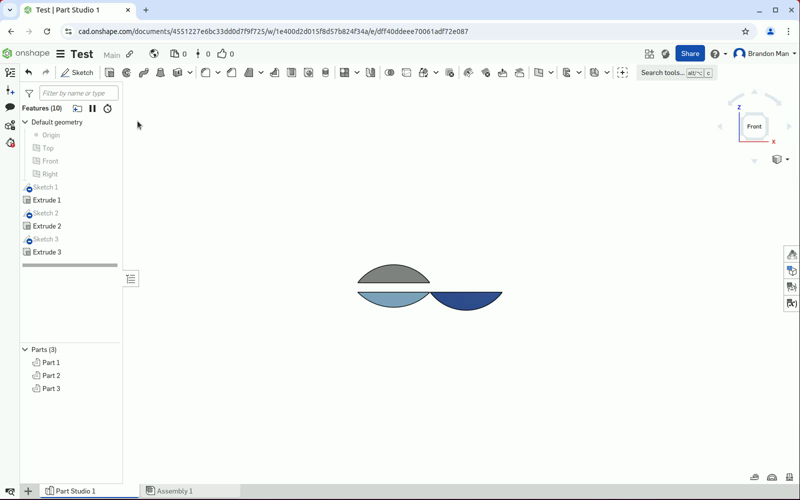
key(shift+h)
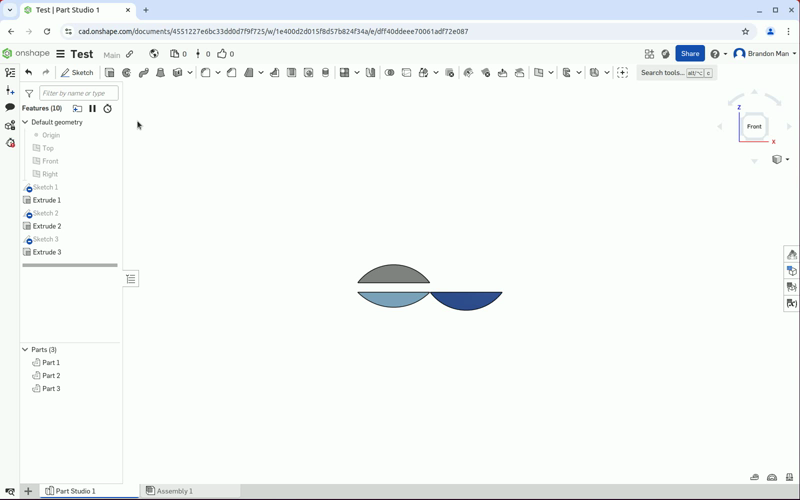
key(shift+h)
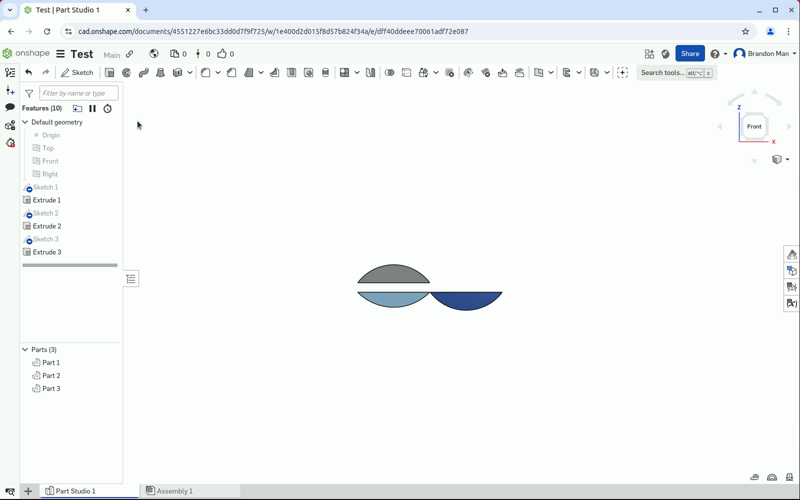
mouse_move(73, 189)
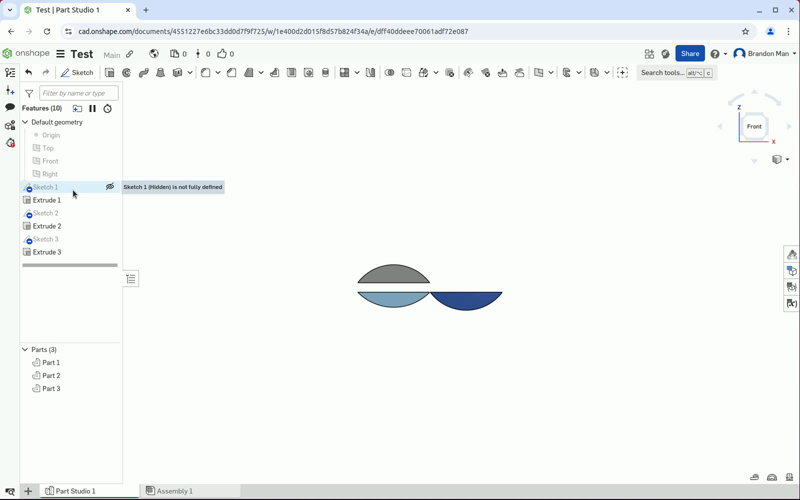
click(73, 189)
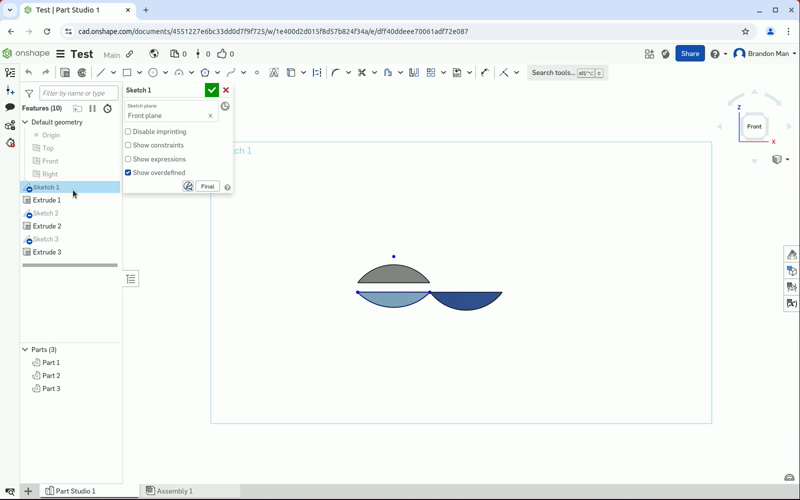
mouse_move(229, 92)
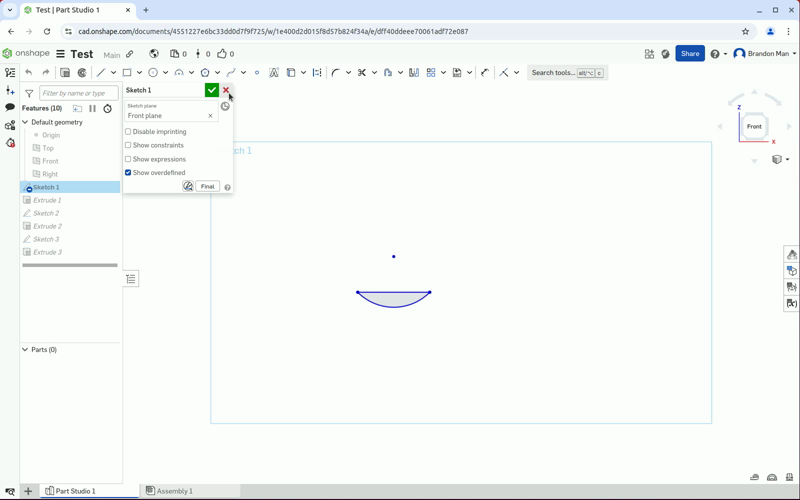
click(229, 92)
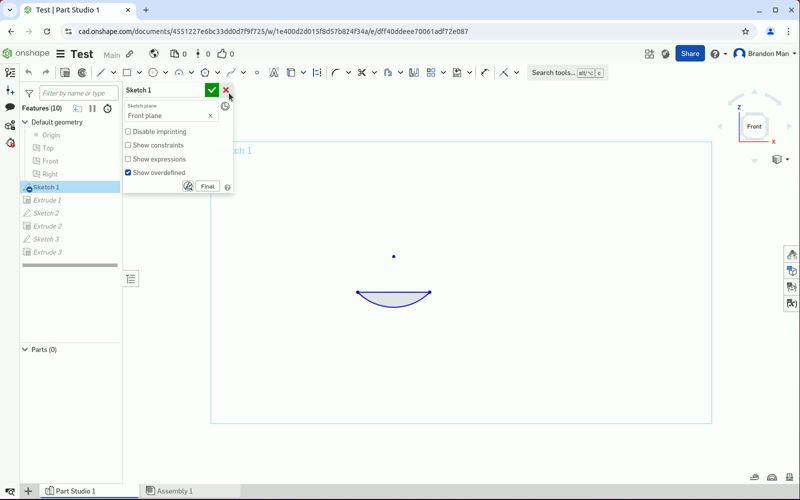
key(shift+s)
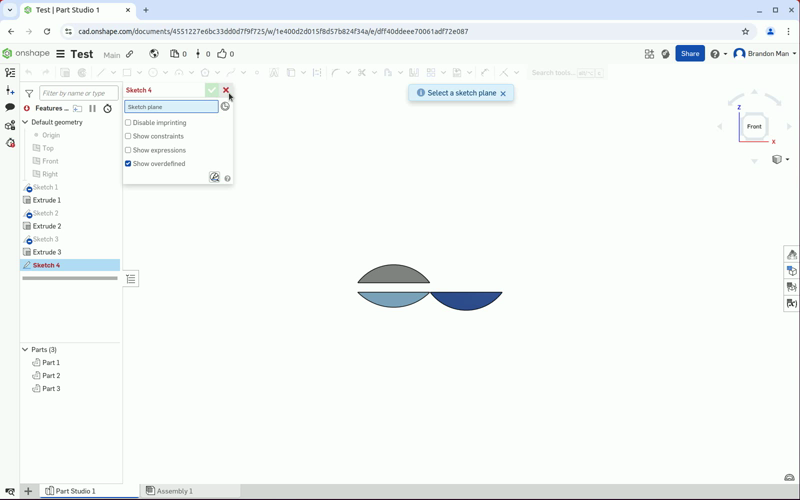
mouse_move(73, 163)
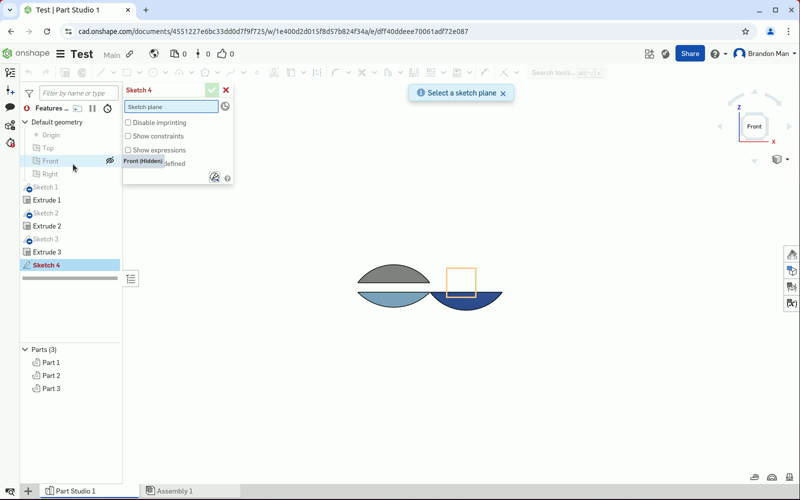
click(73, 163)
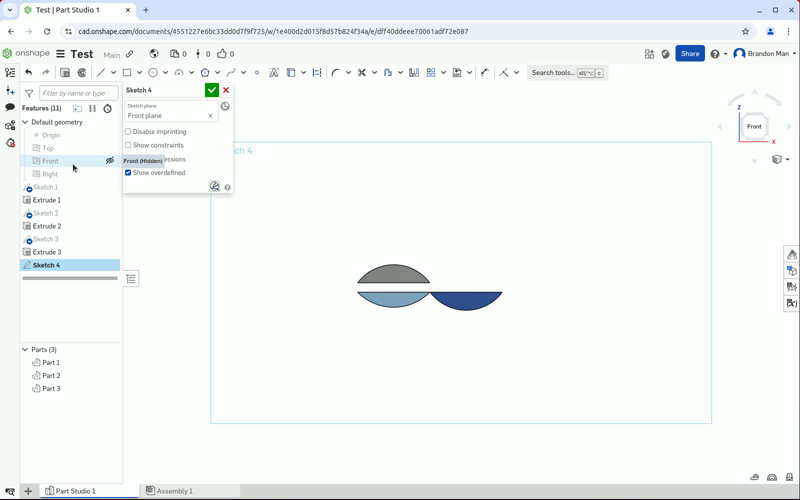
mouse_move(73, 352)
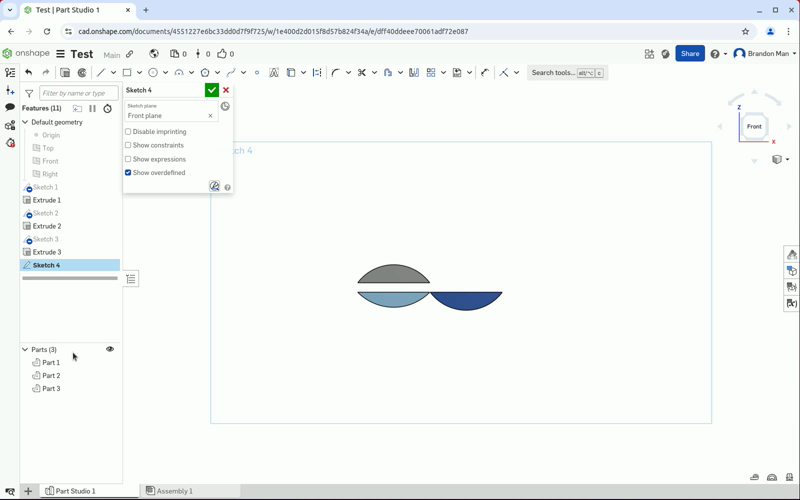
key(y)
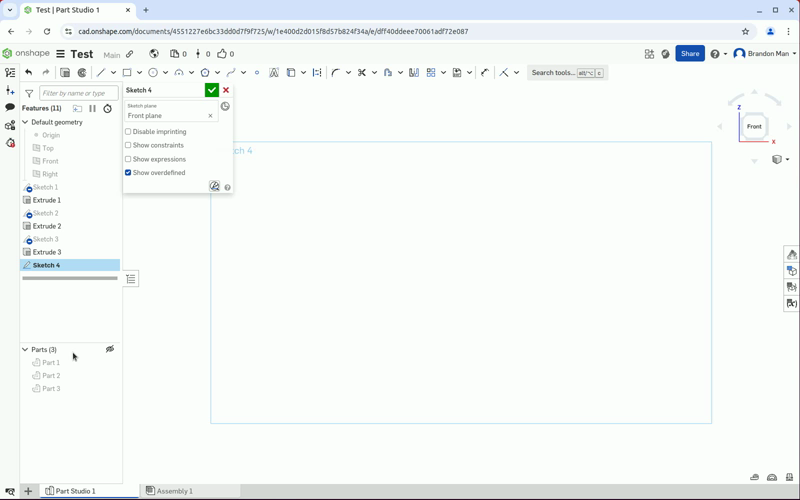
key(l)
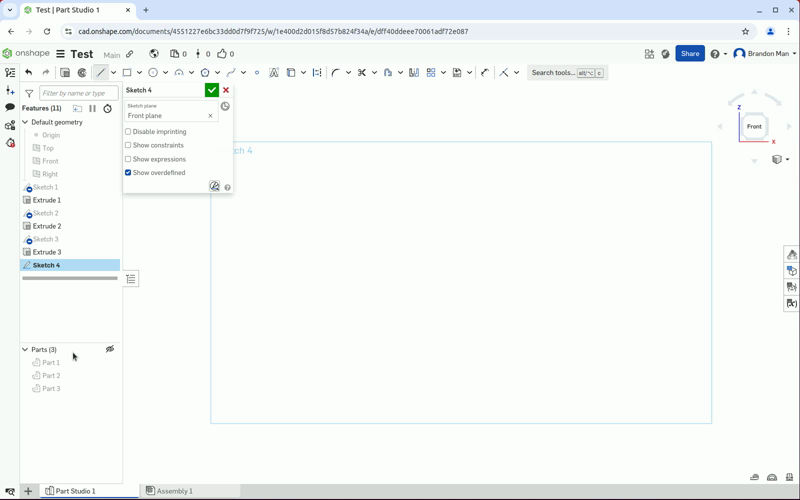
key_down(shift)
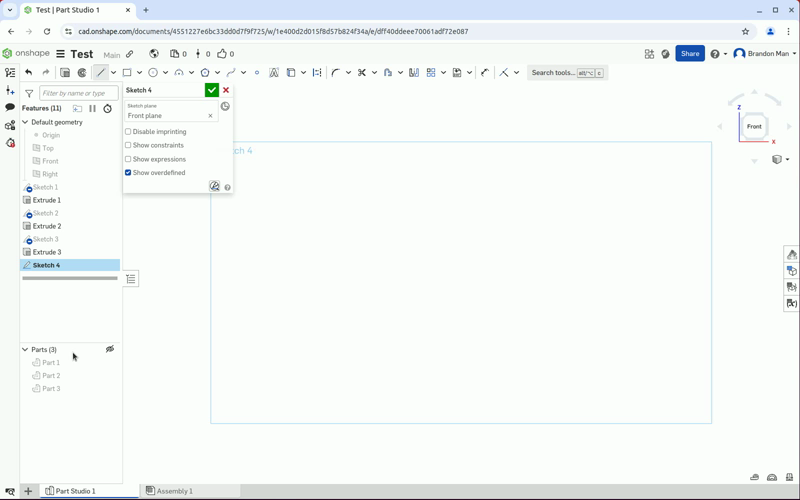
mouse_move(430, 282)
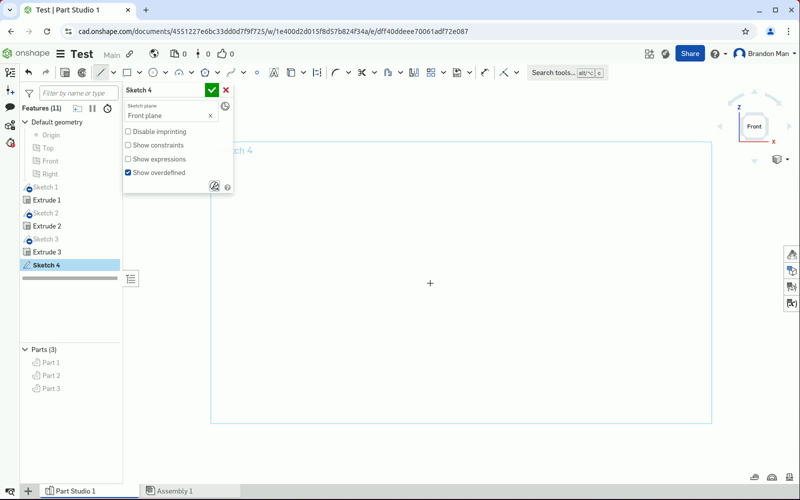
click(430, 282)
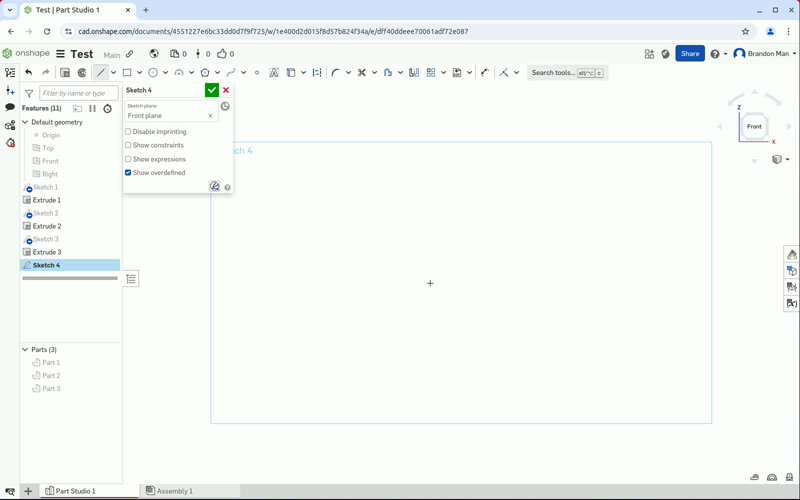
key_up(shift)
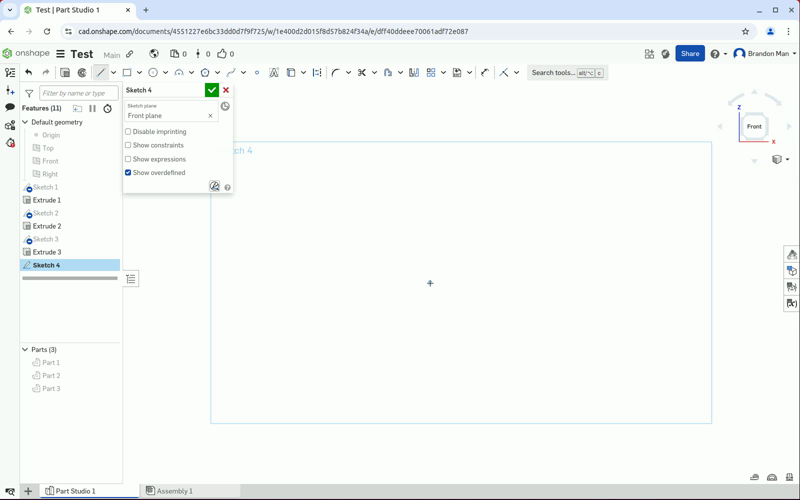
key_down(shift)
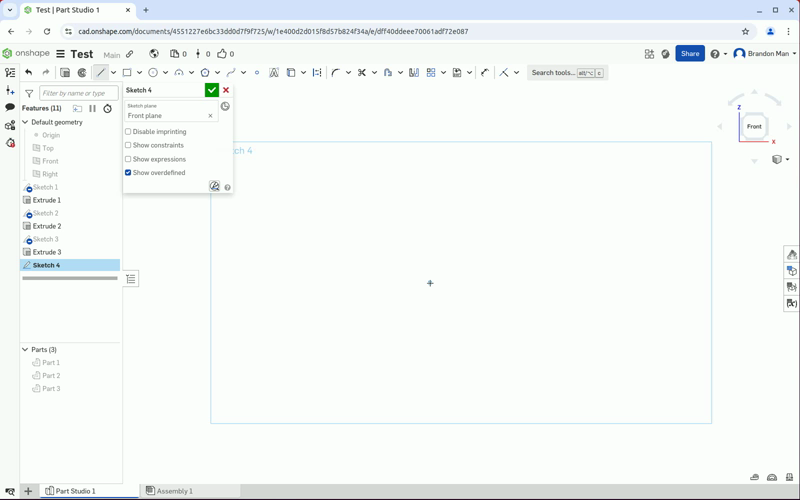
mouse_move(502, 282)
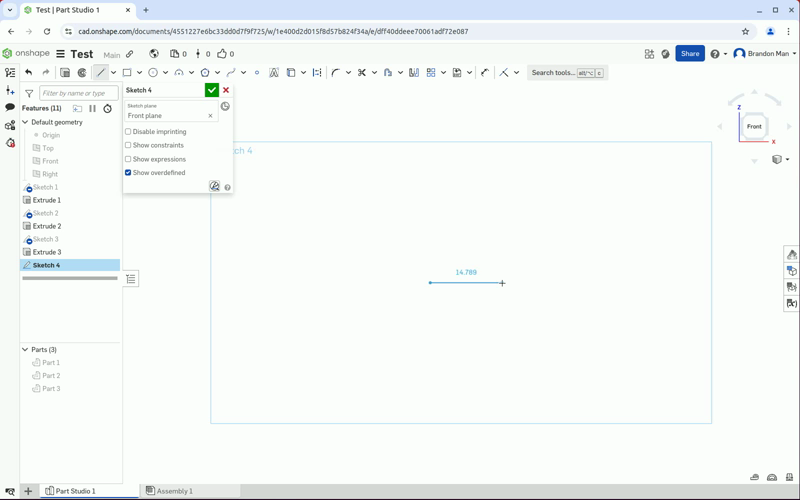
click(502, 282)
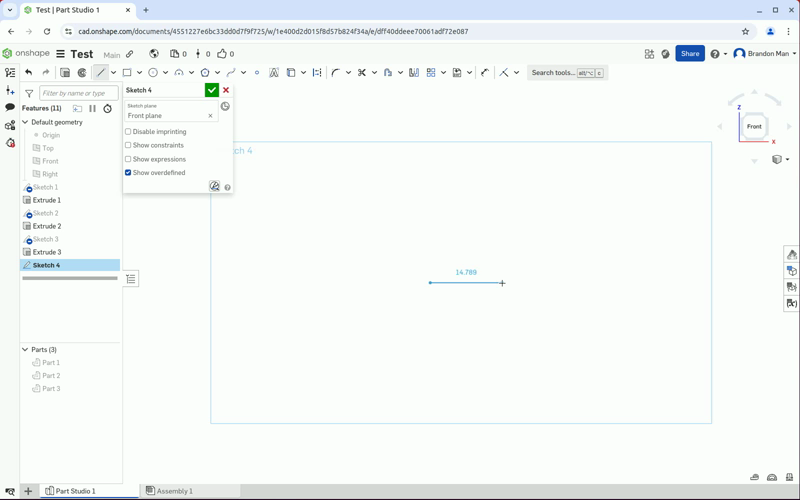
key_up(shift)
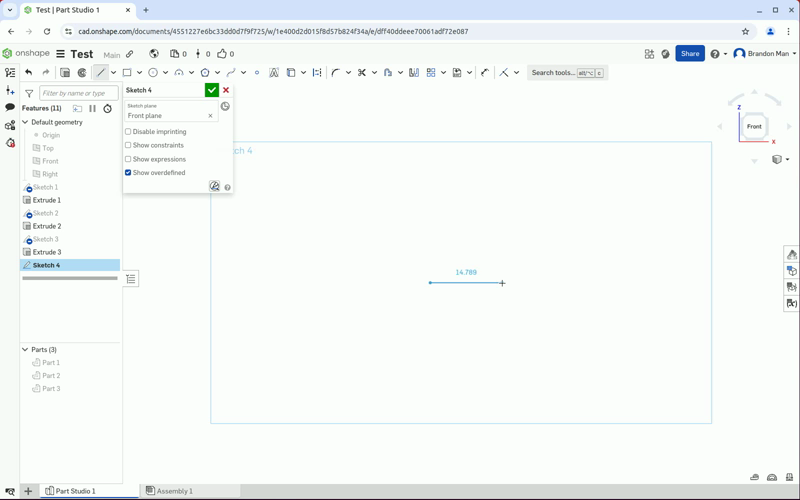
key(esc)
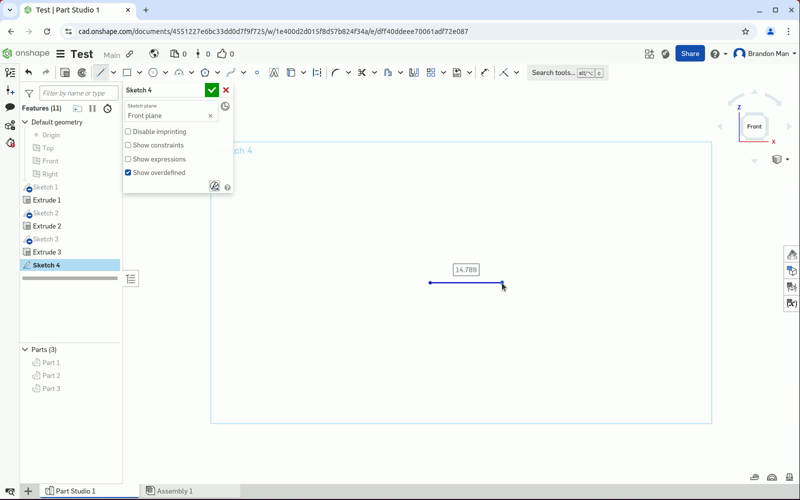
key(a)
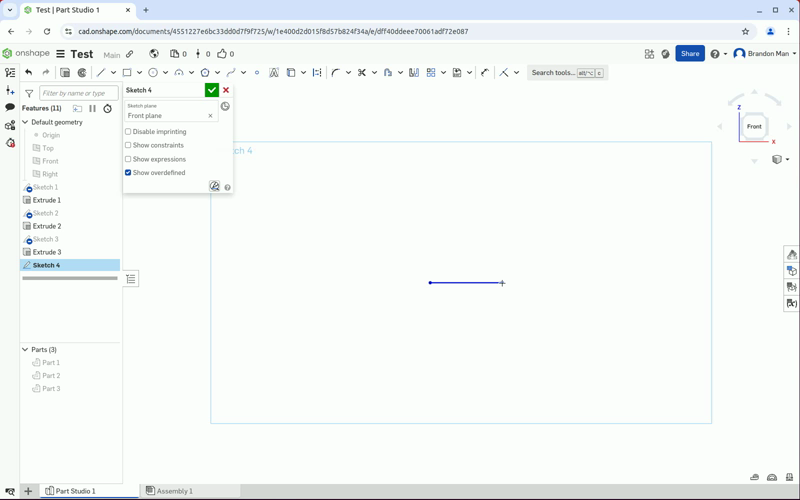
mouse_move(502, 282)
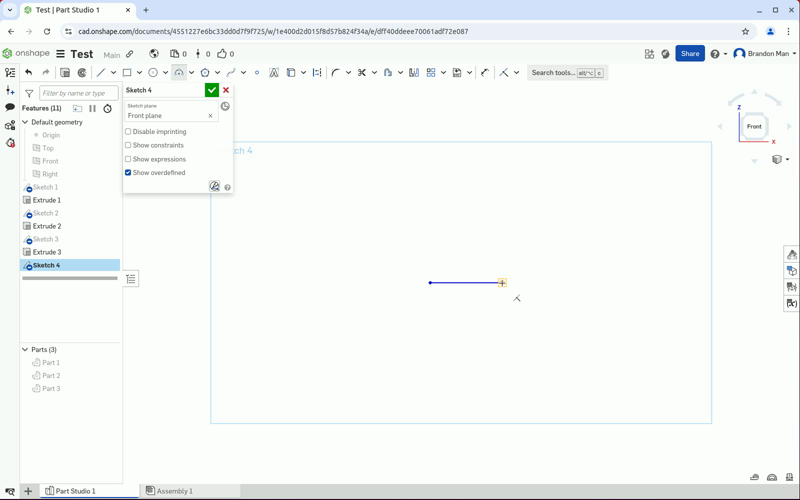
click(502, 282)
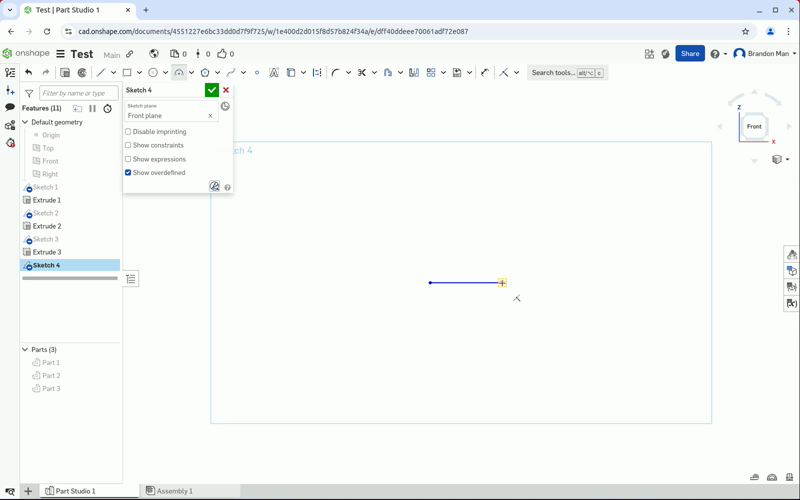
mouse_move(430, 282)
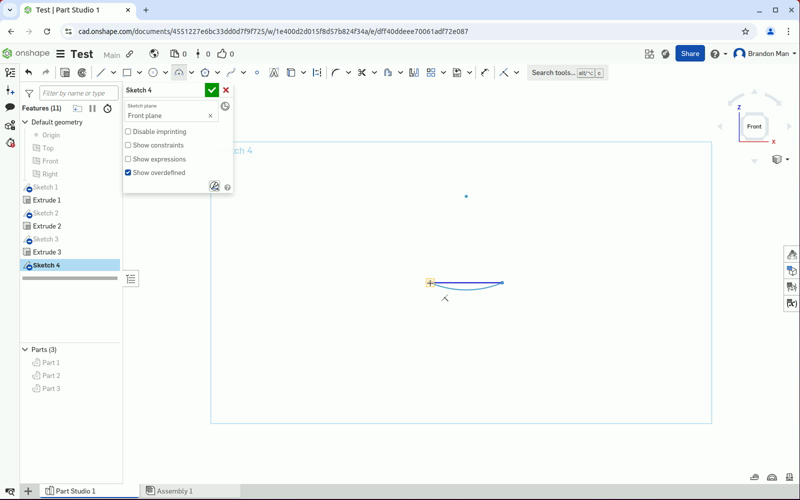
click(430, 282)
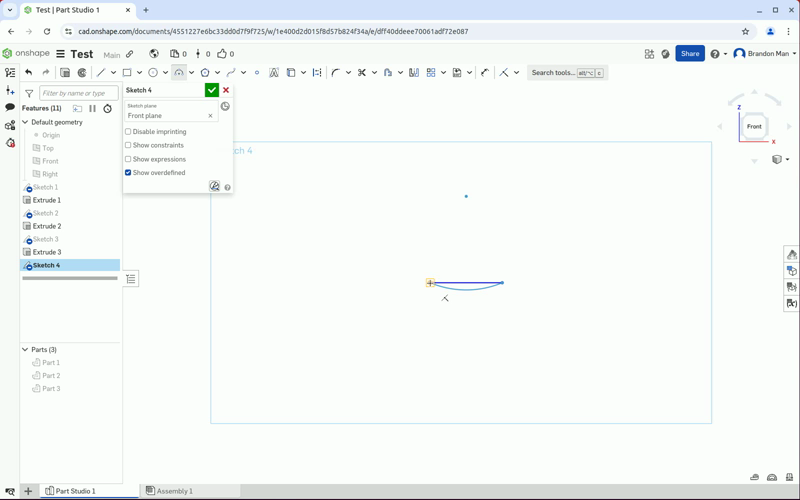
key_down(shift)
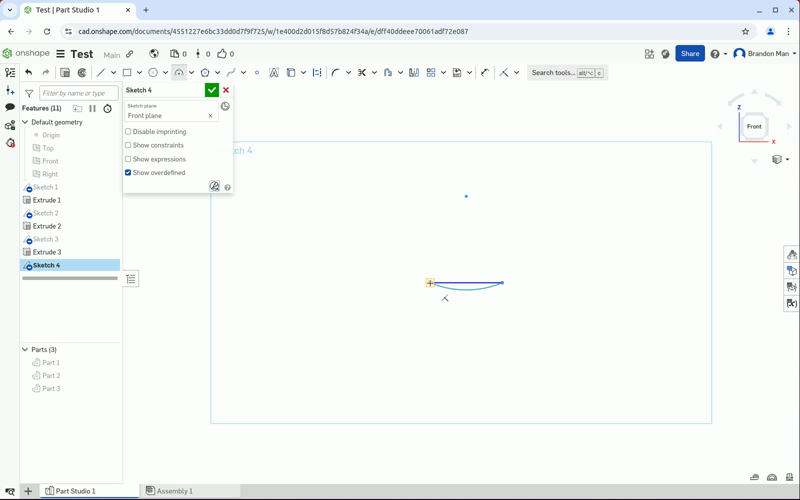
mouse_move(466, 264)
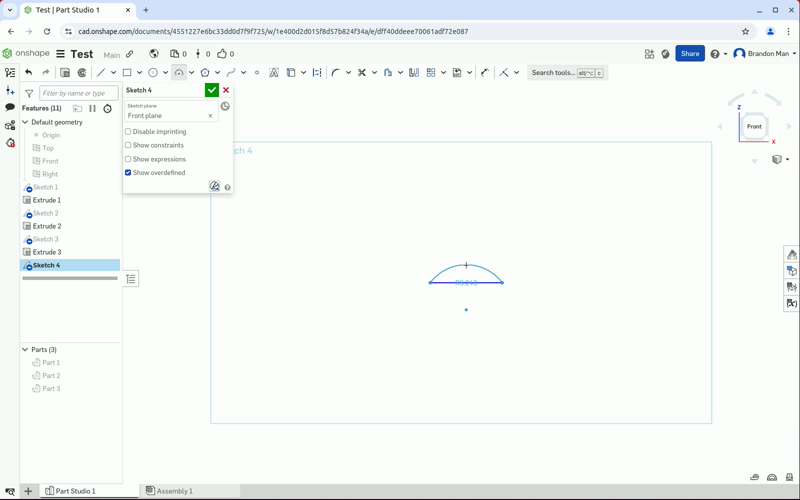
click(466, 264)
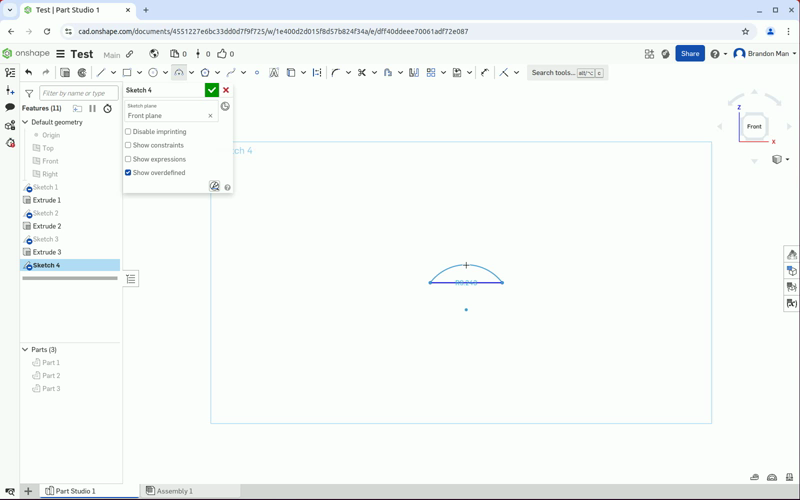
key_up(shift)
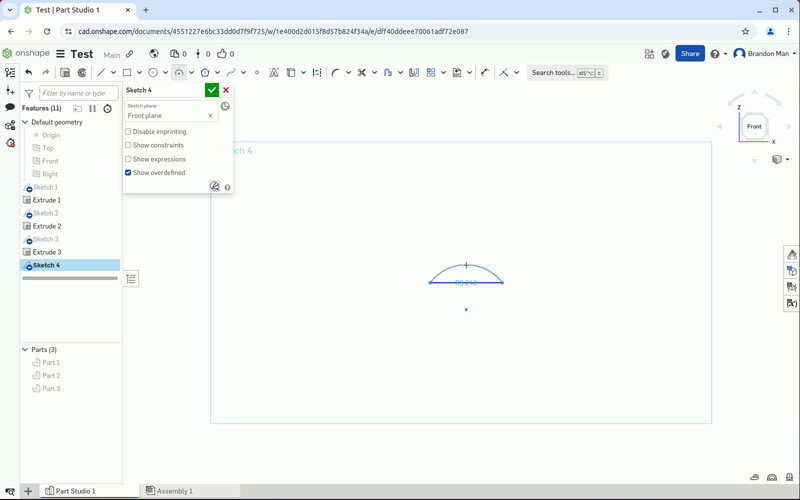
key(esc)
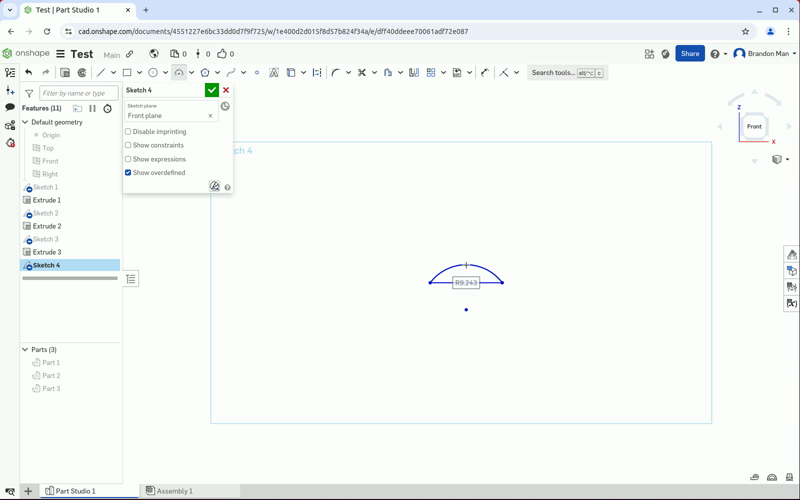
mouse_move(454, 273)
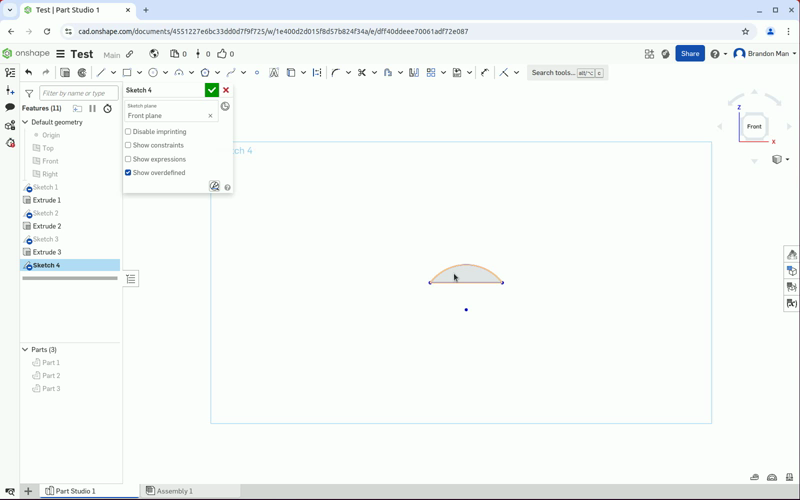
scroll(6)
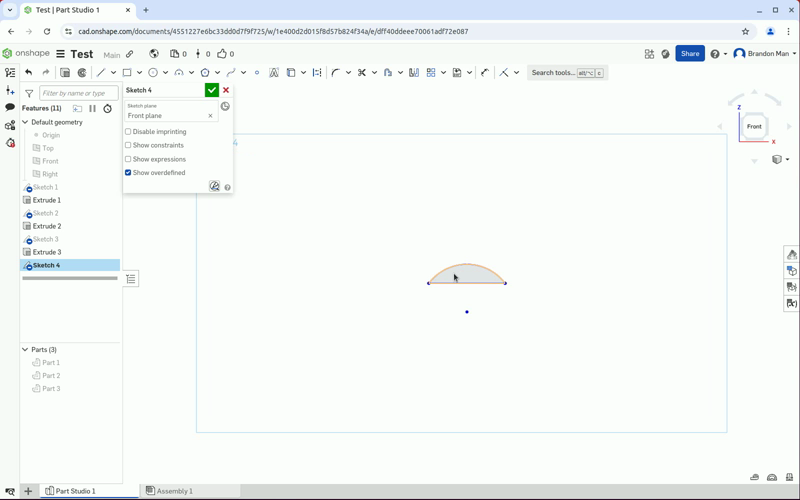
scroll(6)
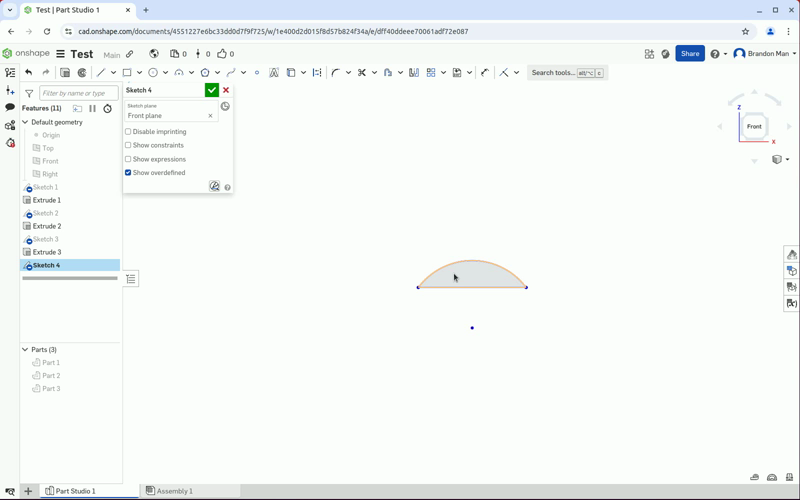
scroll(6)
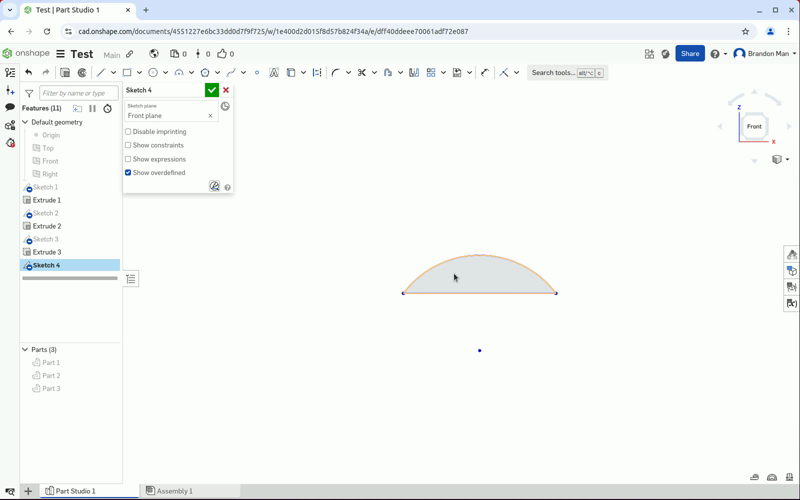
scroll(6)
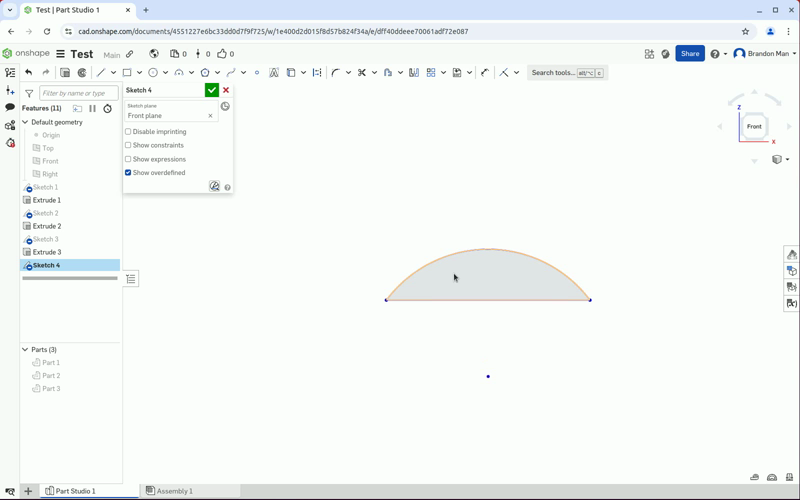
scroll(6)
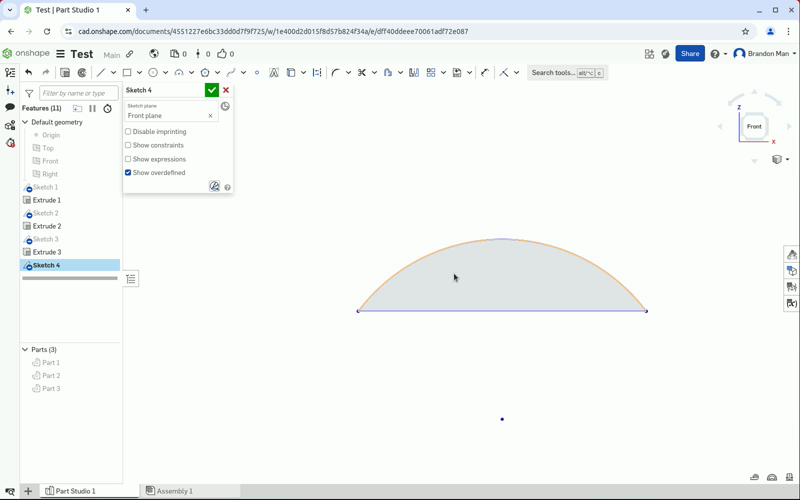
scroll(6)
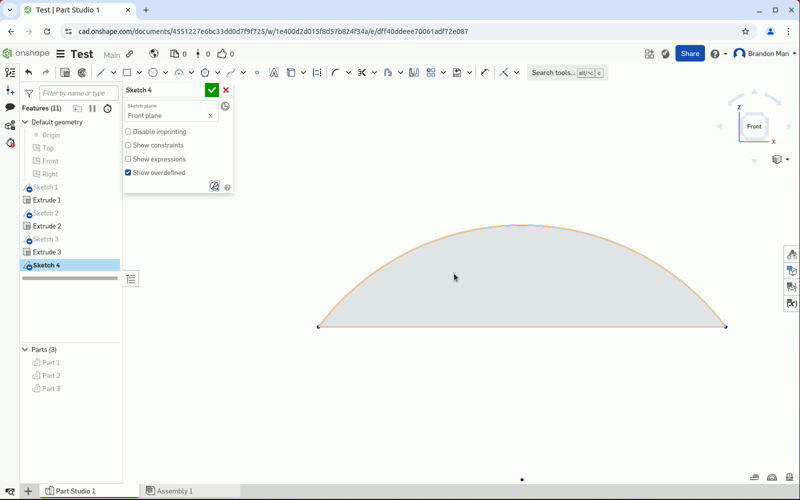
scroll(6)
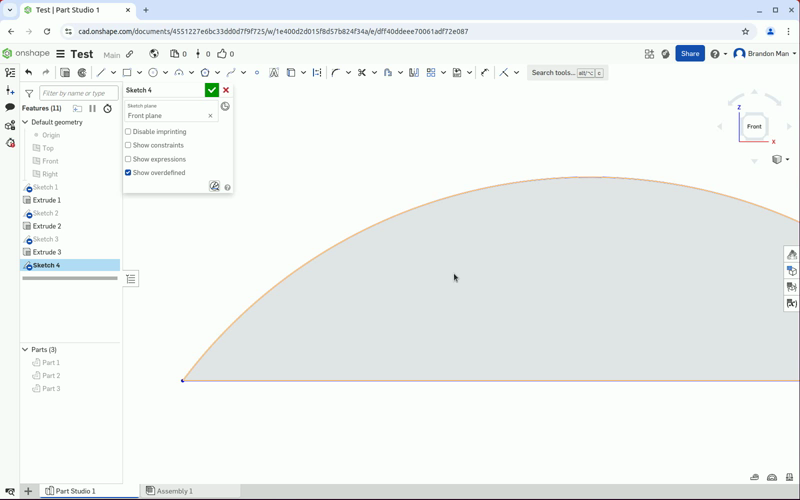
click(454, 273)
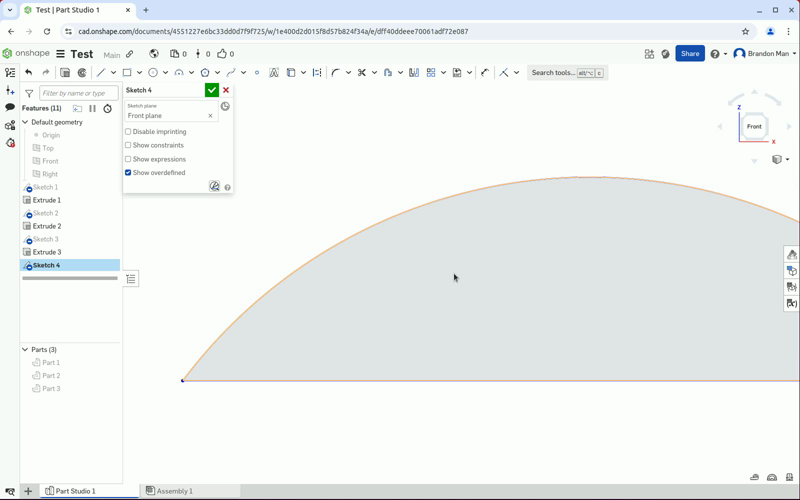
scroll(-6)
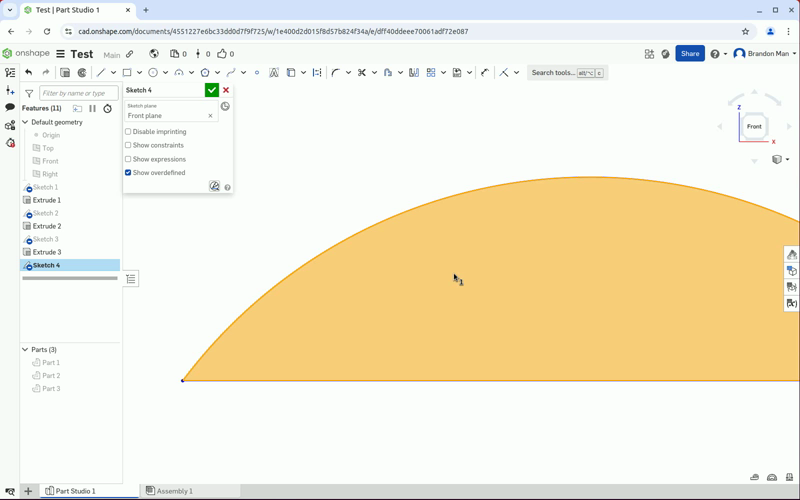
scroll(-6)
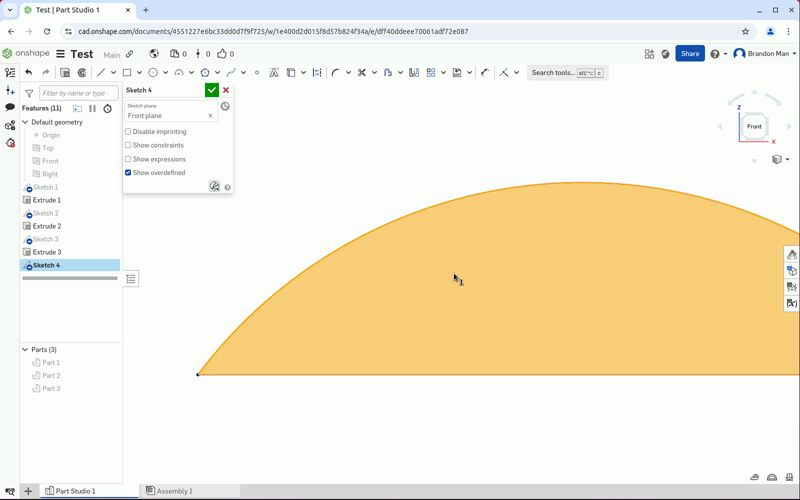
scroll(-6)
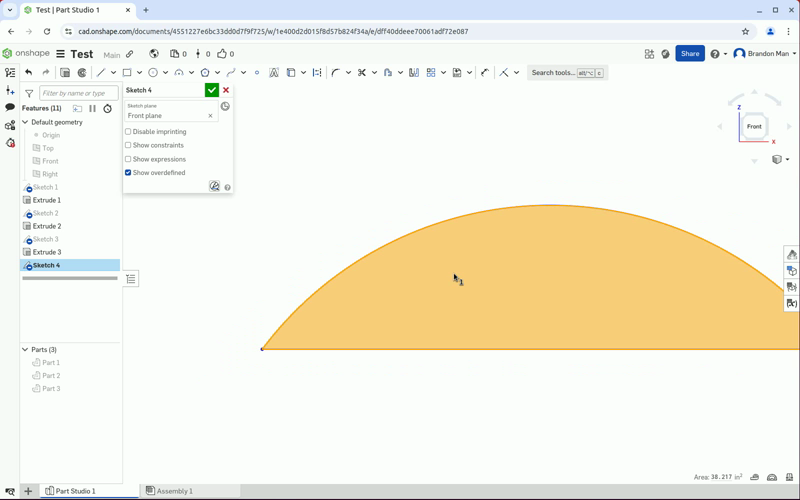
scroll(-6)
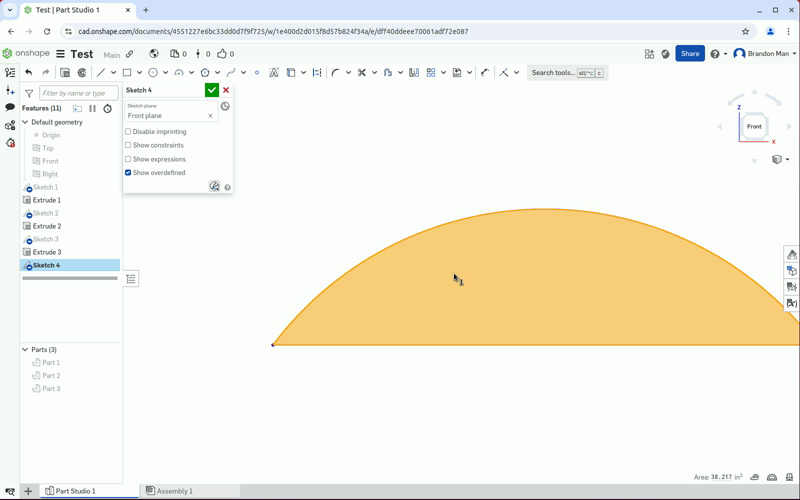
scroll(-6)
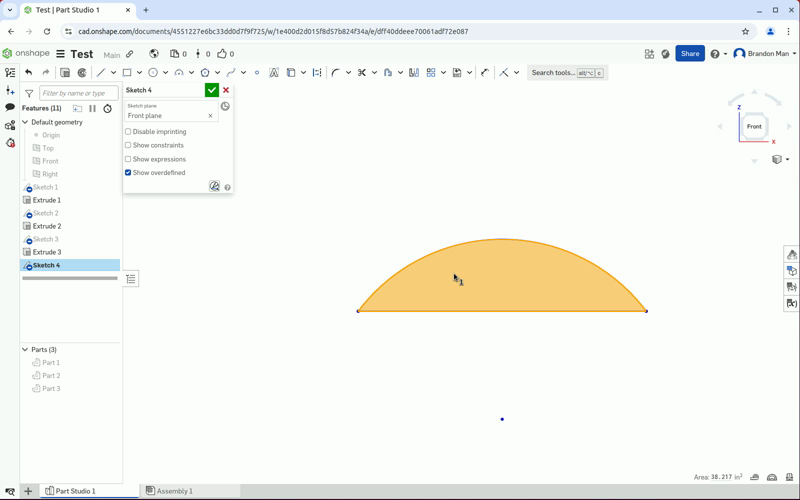
scroll(-6)
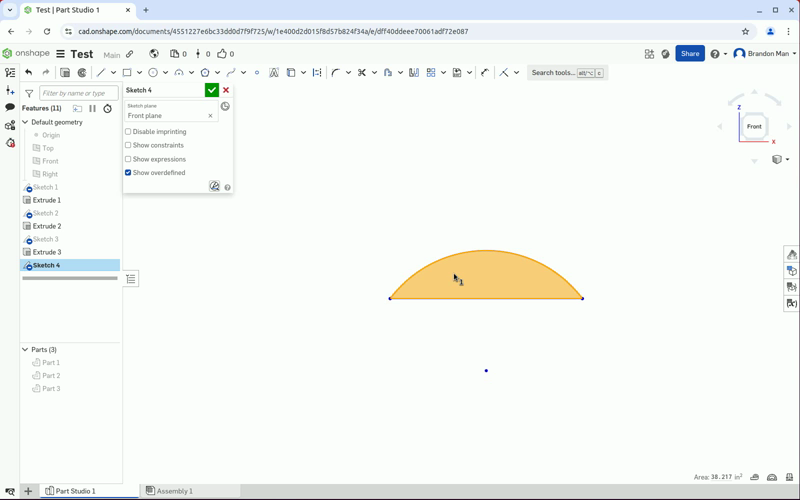
scroll(-6)
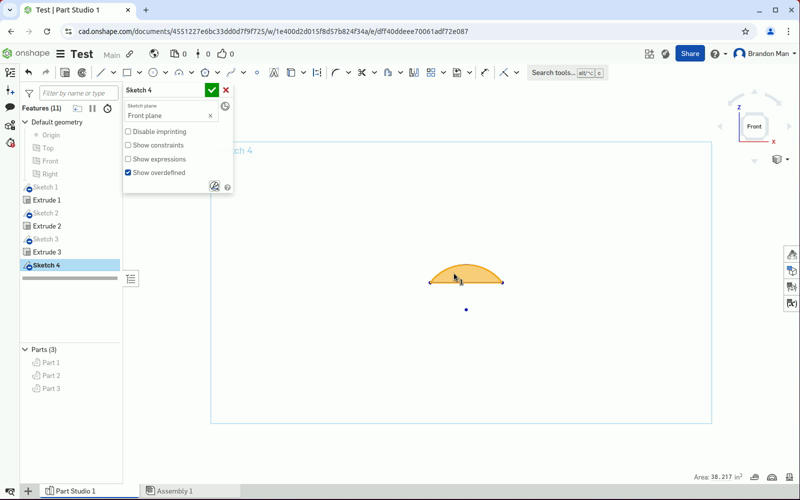
mouse_move(73, 352)
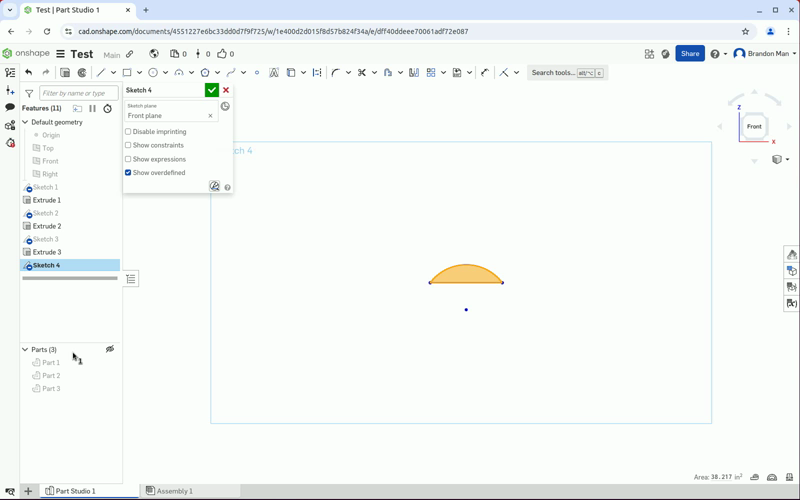
key(shift+y)
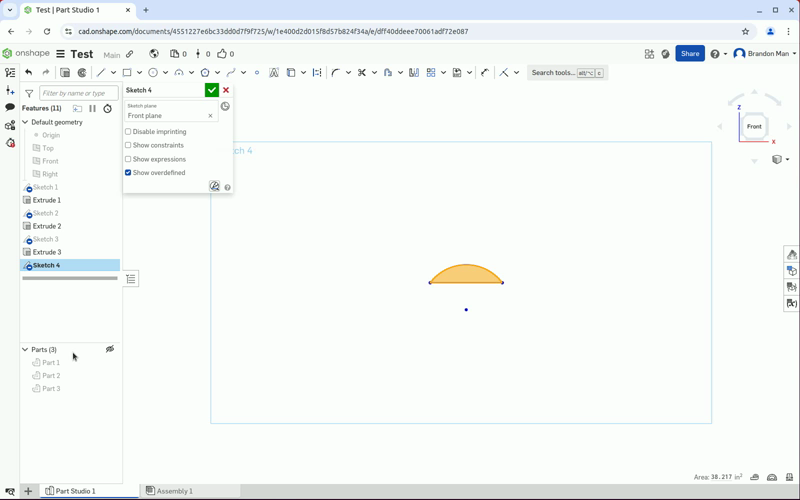
key(shift+e)
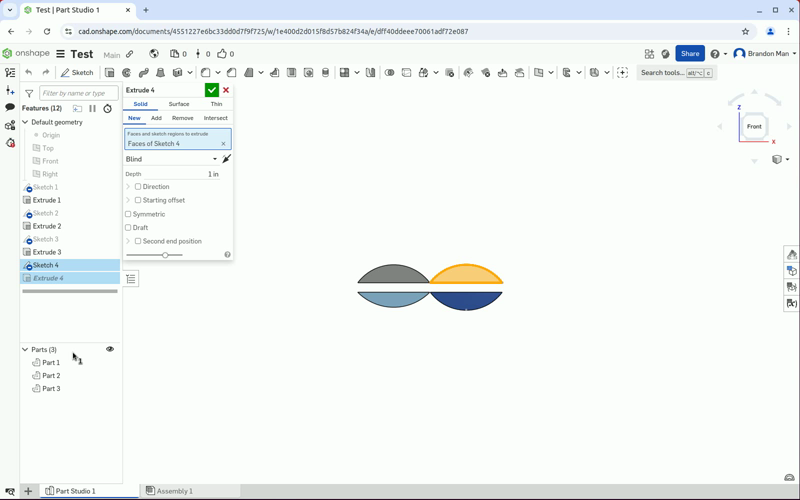
mouse_move(143, 106)
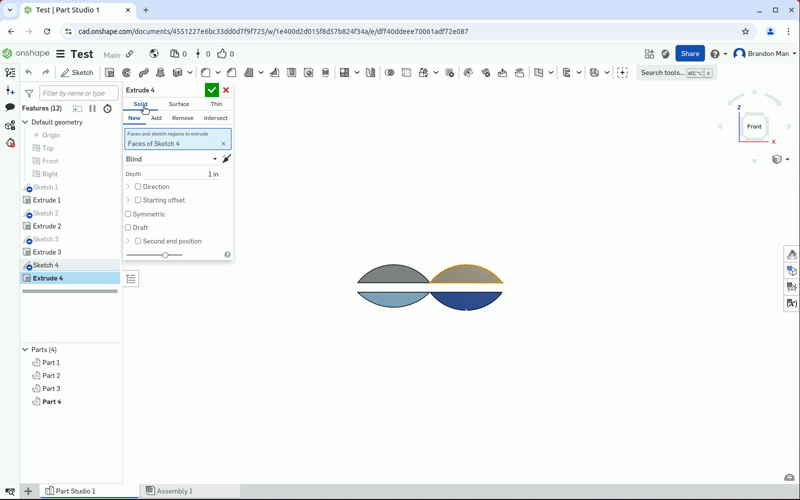
click(143, 106)
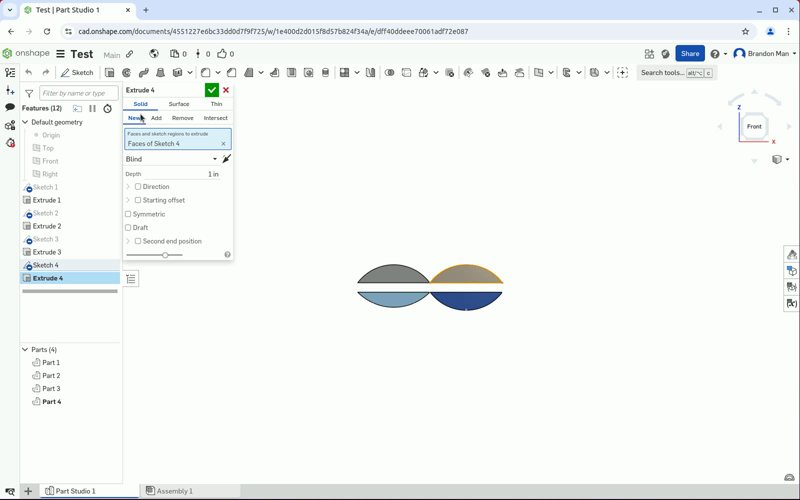
mouse_move(137, 120)
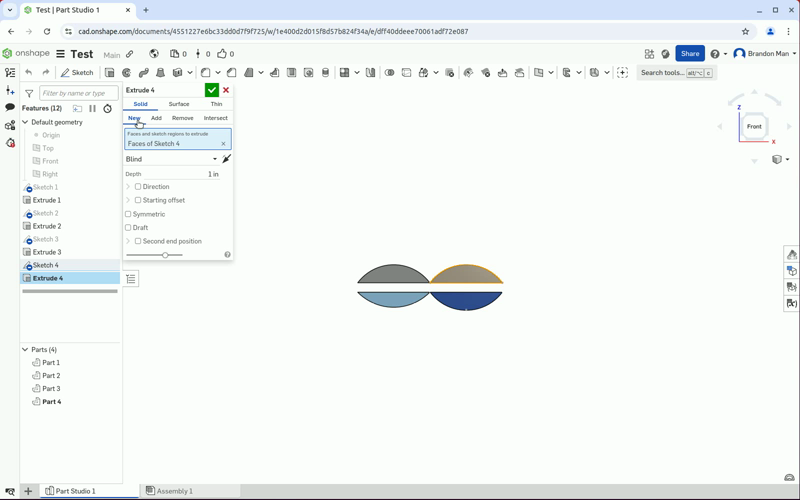
click(137, 120)
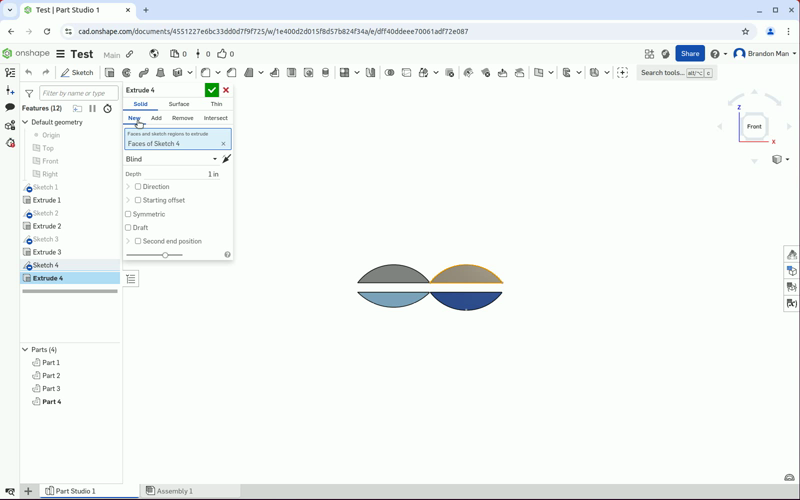
key(tab, 4)
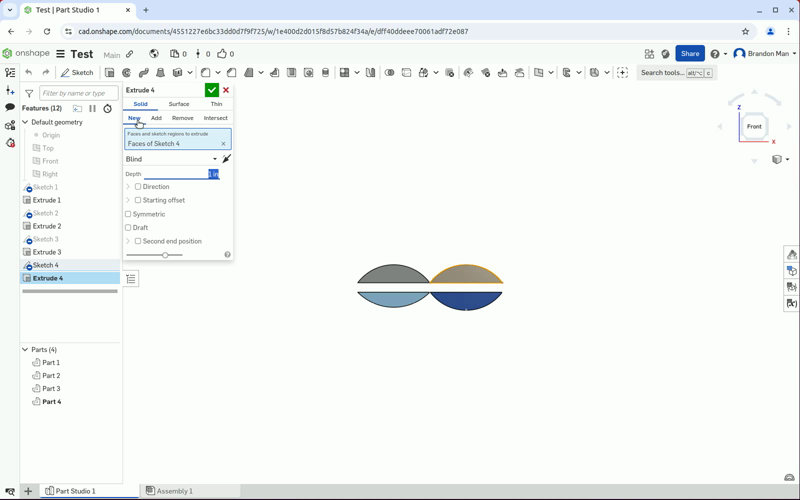
text(7.462)
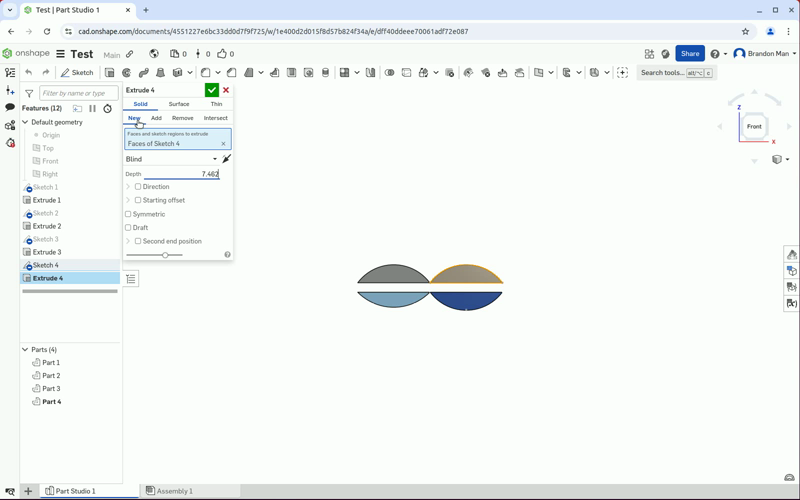
key(enter)
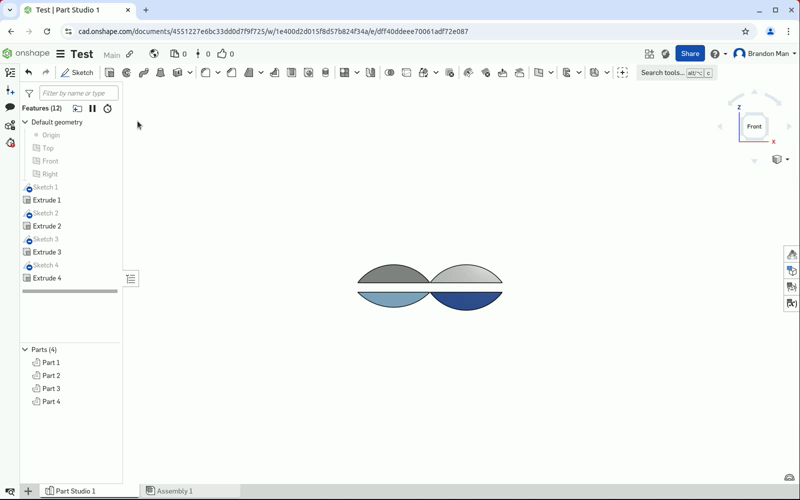
key(shift+h)
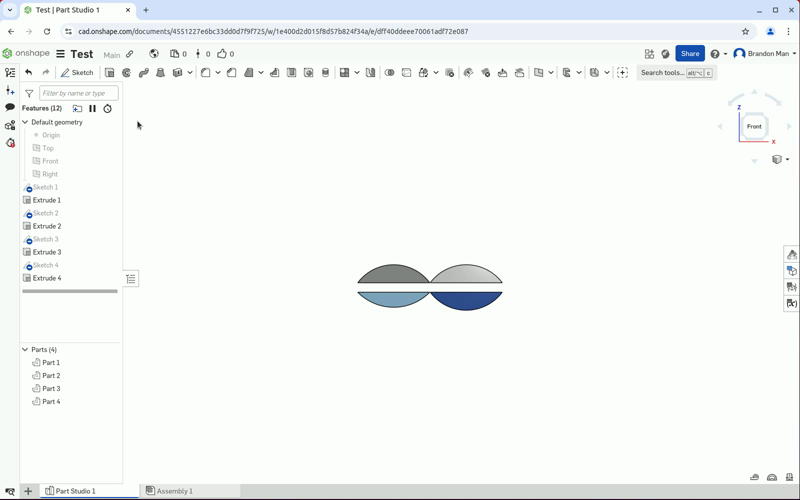
key(shift+h)
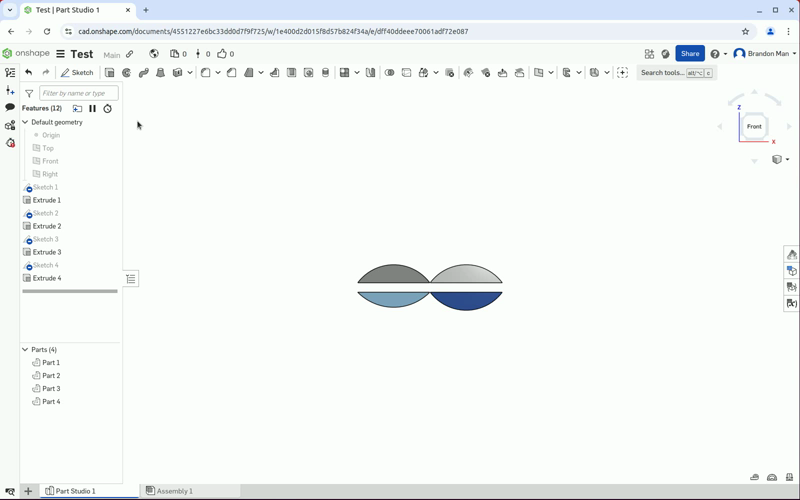
mouse_move(73, 189)
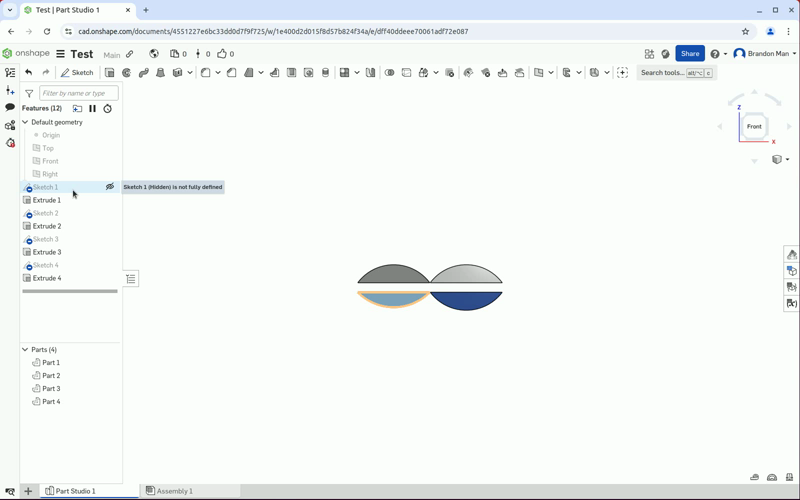
click(73, 189)
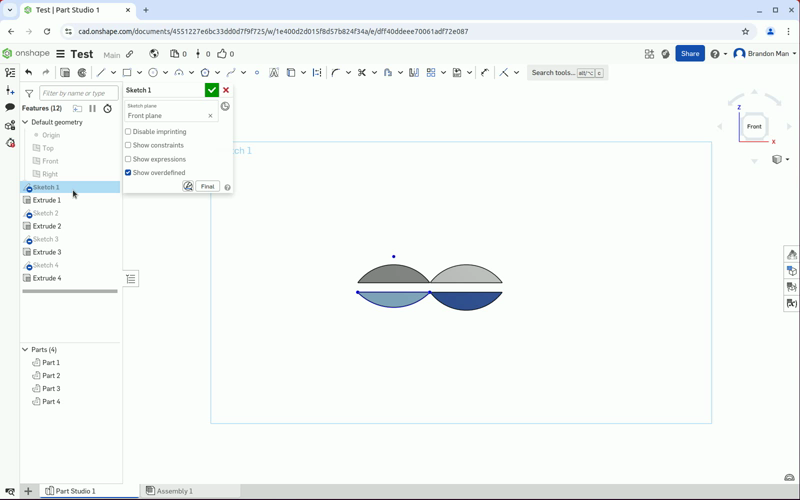
mouse_move(229, 92)
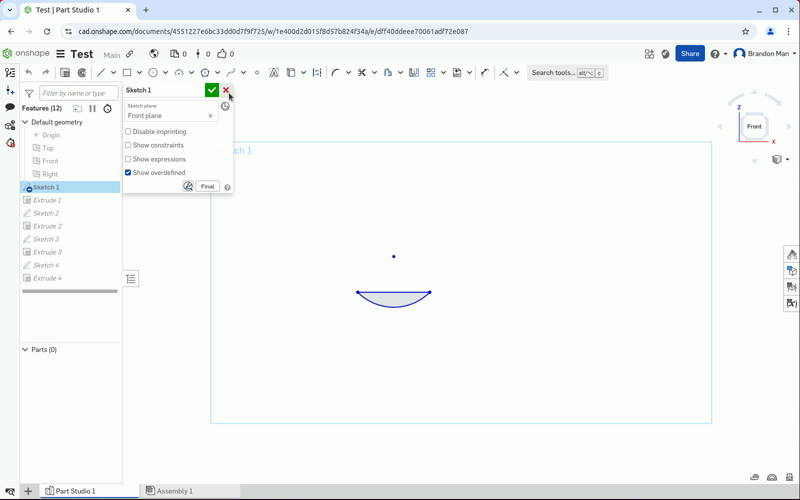
click(229, 92)
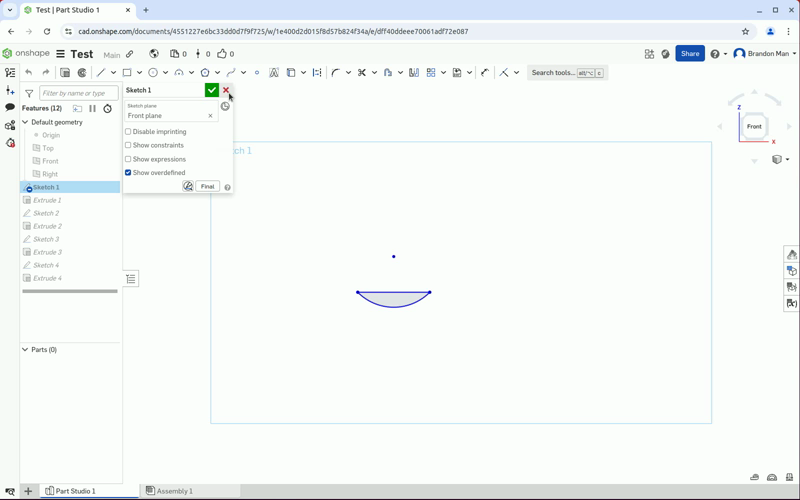
key(shift+s)
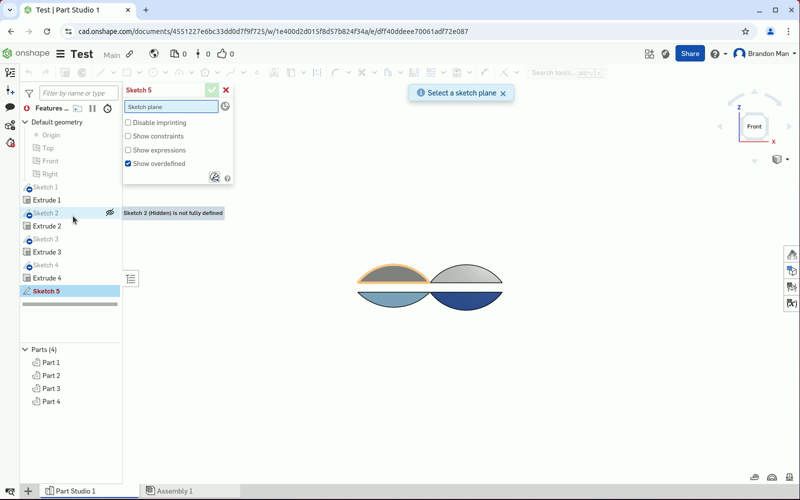
scroll(3)
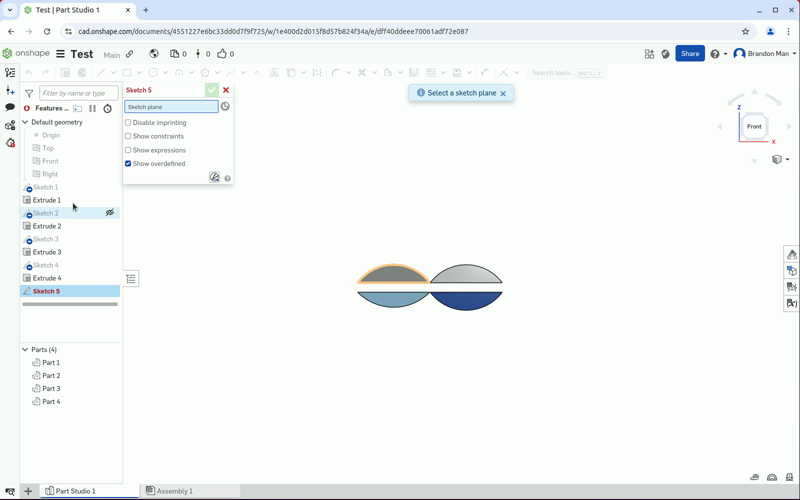
mouse_move(73, 163)
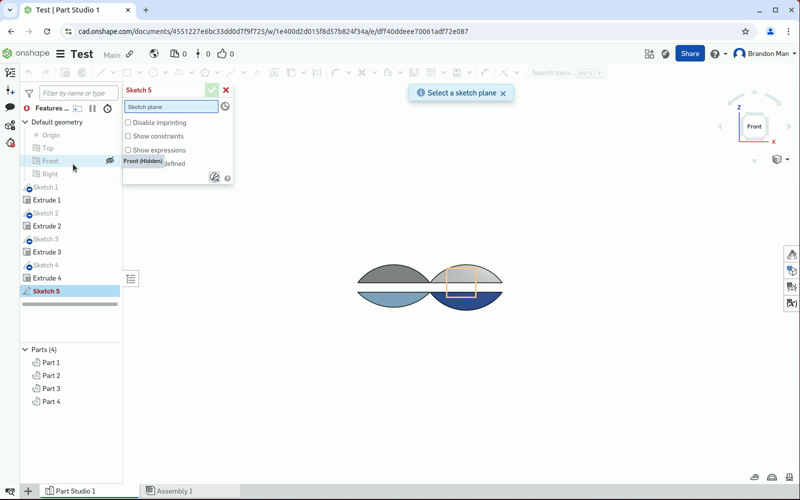
click(73, 163)
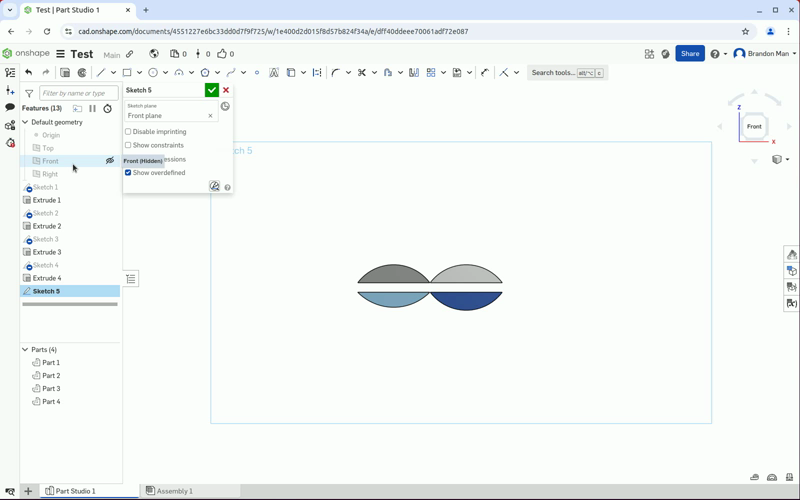
mouse_move(73, 352)
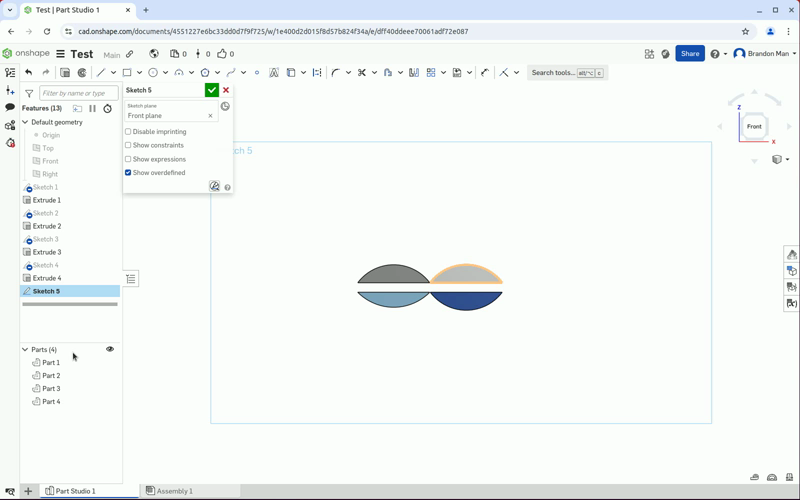
key(y)
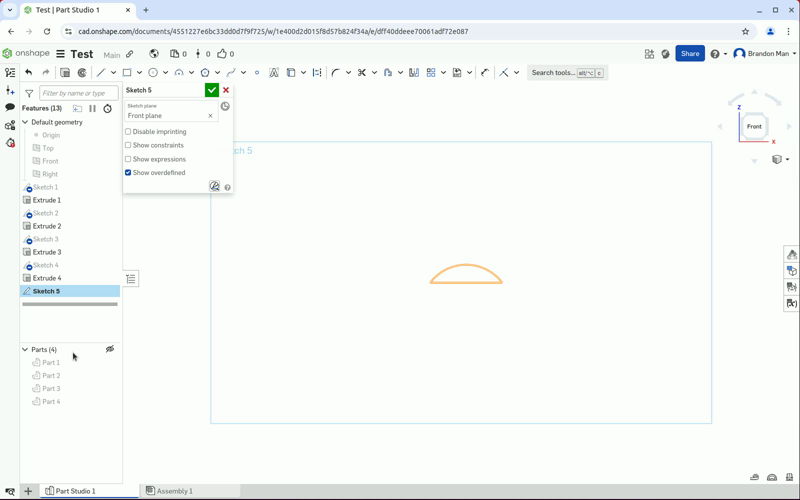
key(a)
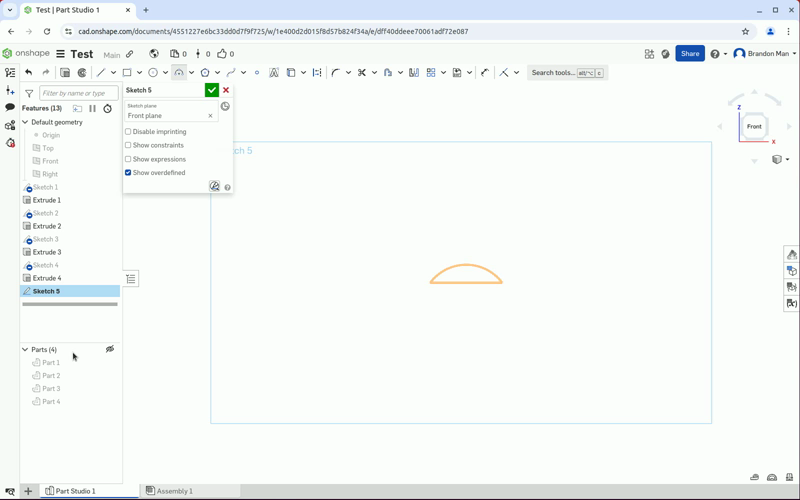
key_down(shift)
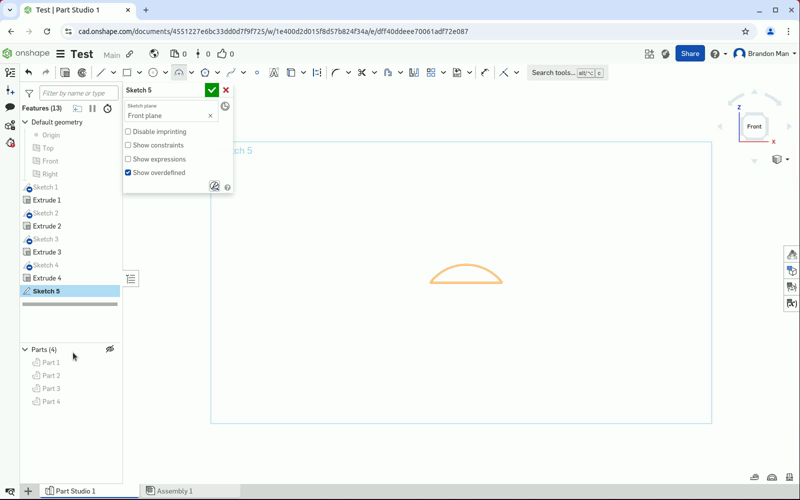
mouse_move(501, 292)
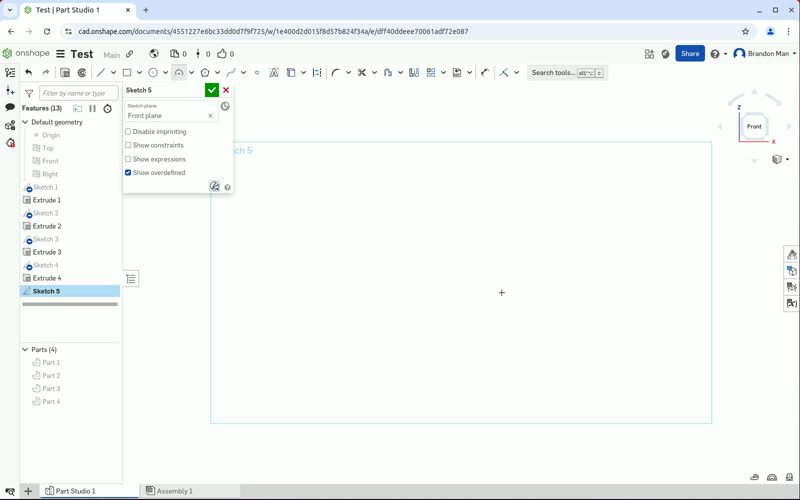
click(501, 292)
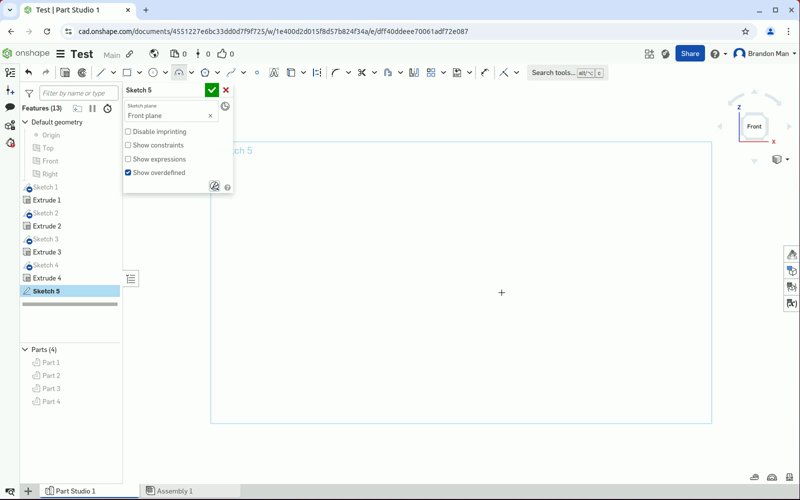
key_up(shift)
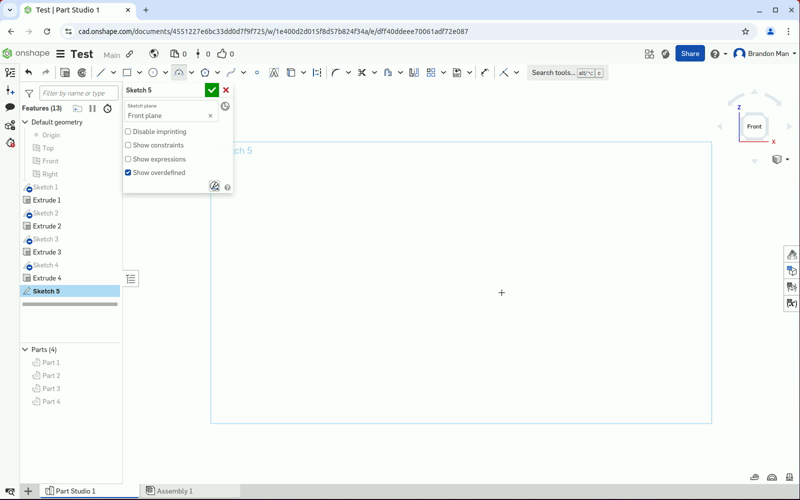
key_down(shift)
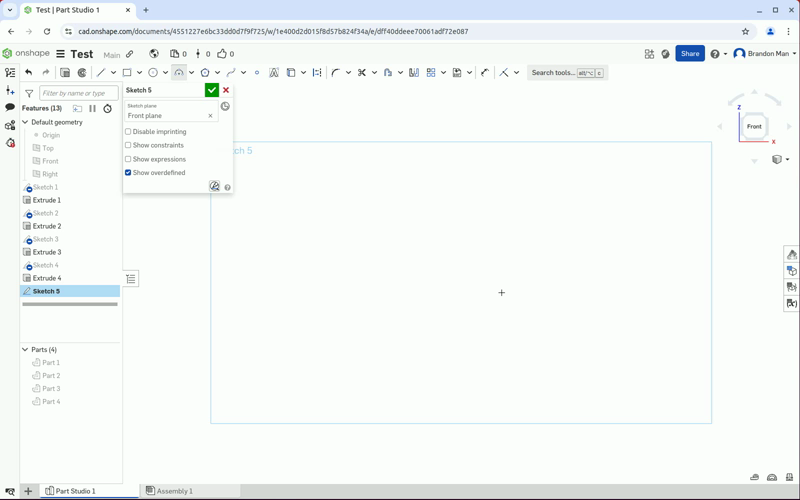
mouse_move(573, 292)
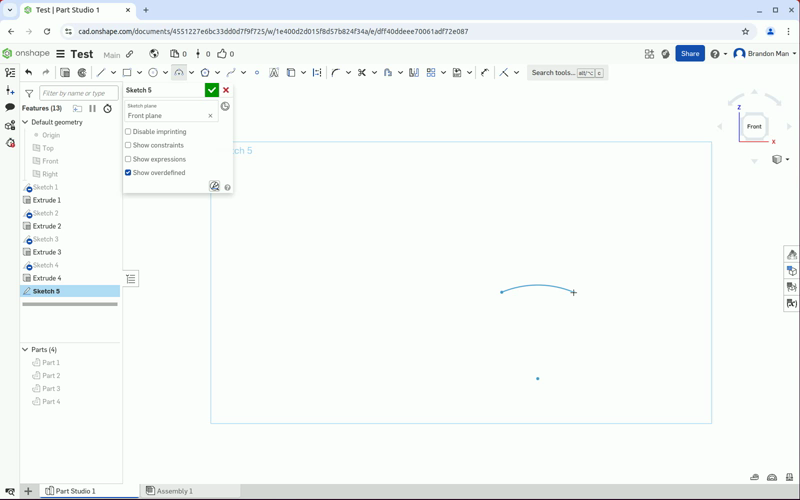
click(573, 292)
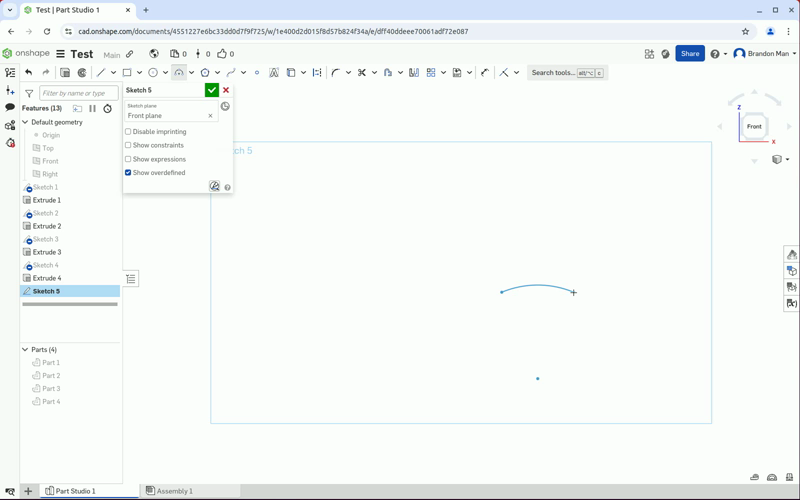
mouse_move(537, 309)
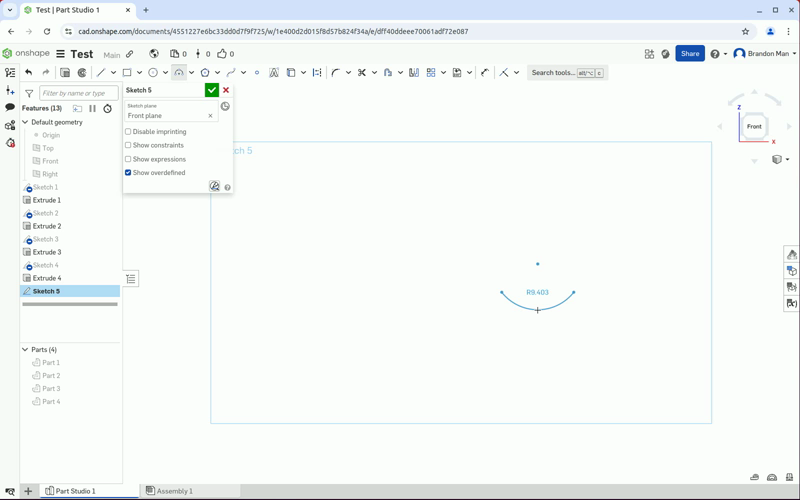
click(537, 309)
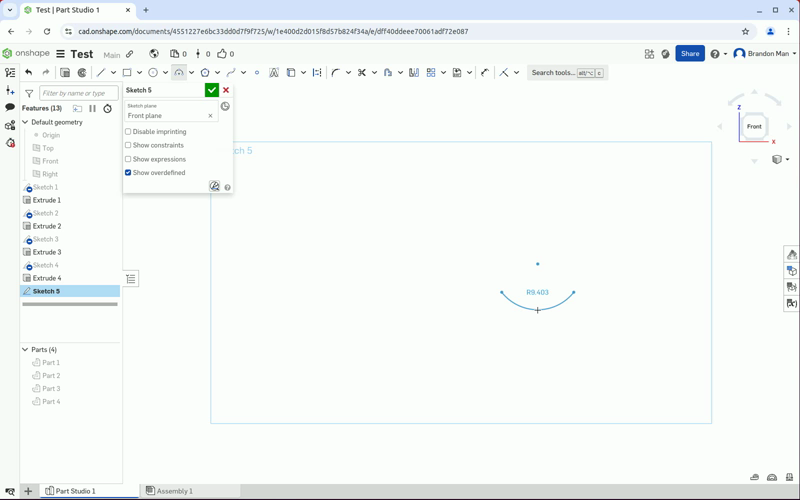
key_up(shift)
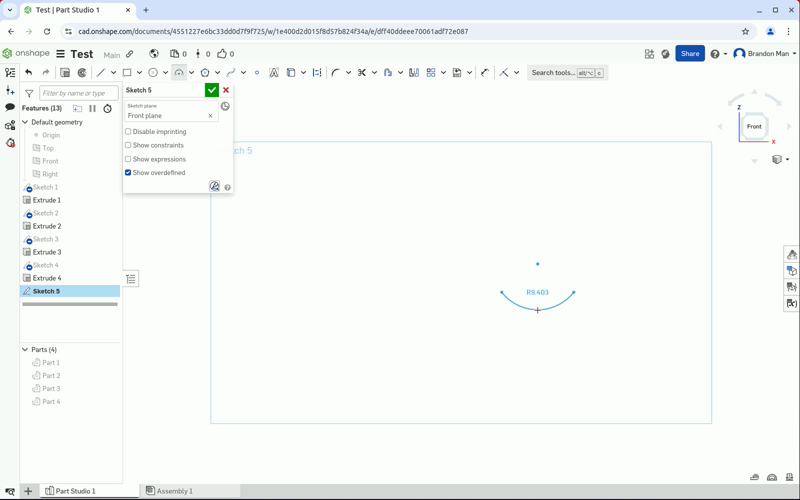
key(esc)
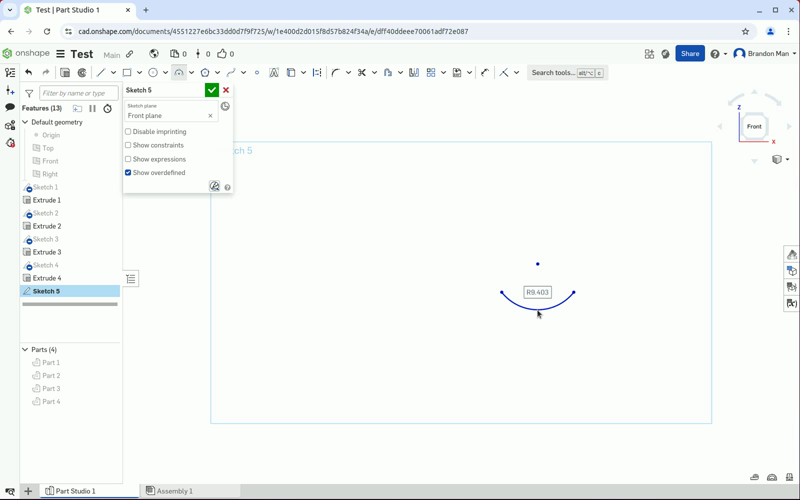
key(l)
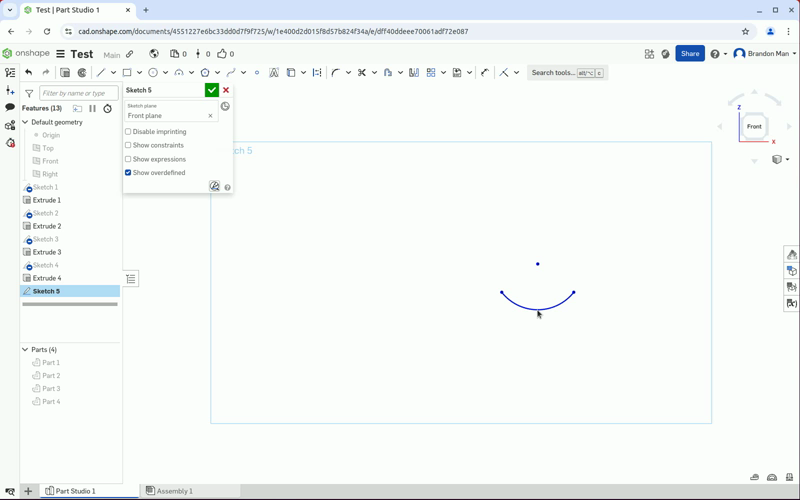
mouse_move(573, 292)
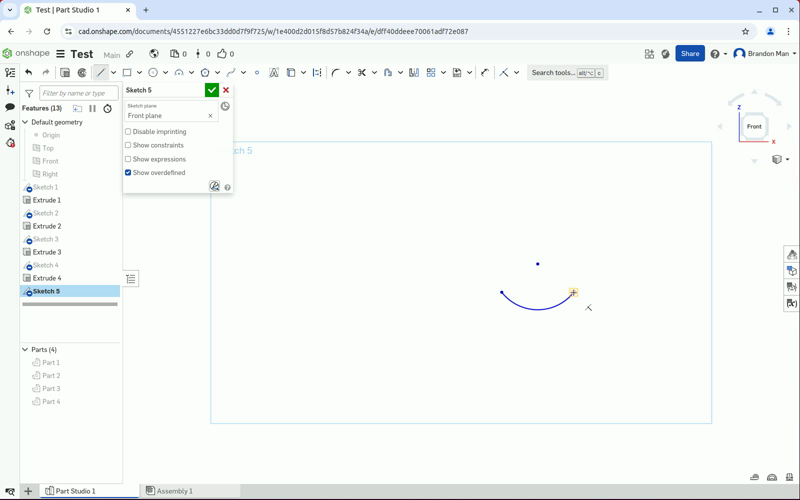
click(573, 292)
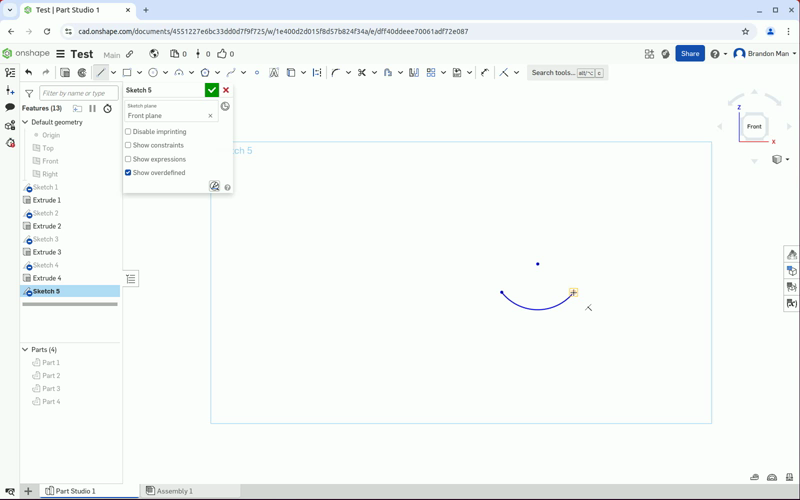
key_down(shift)
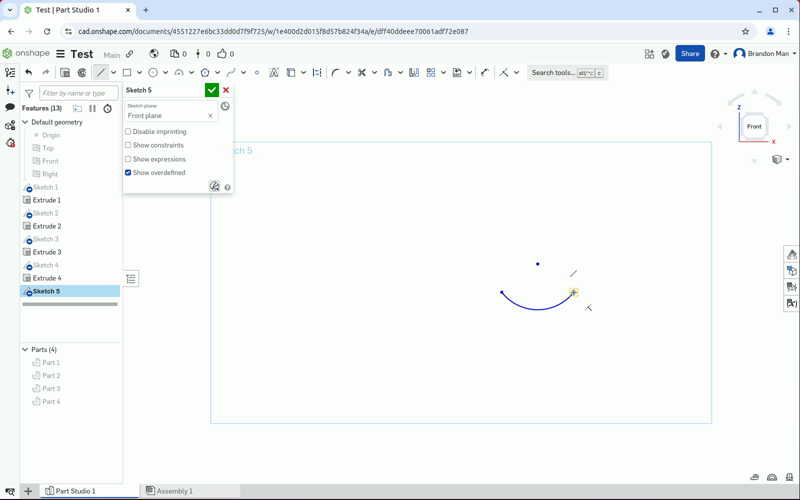
mouse_move(501, 292)
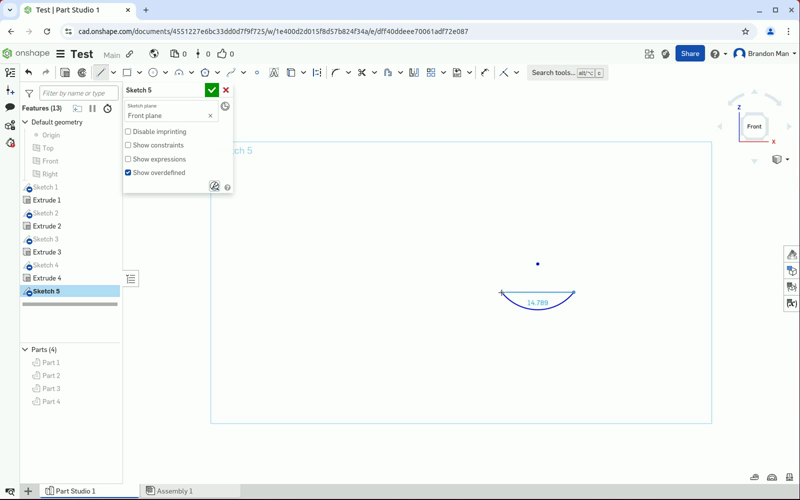
key_up(shift)
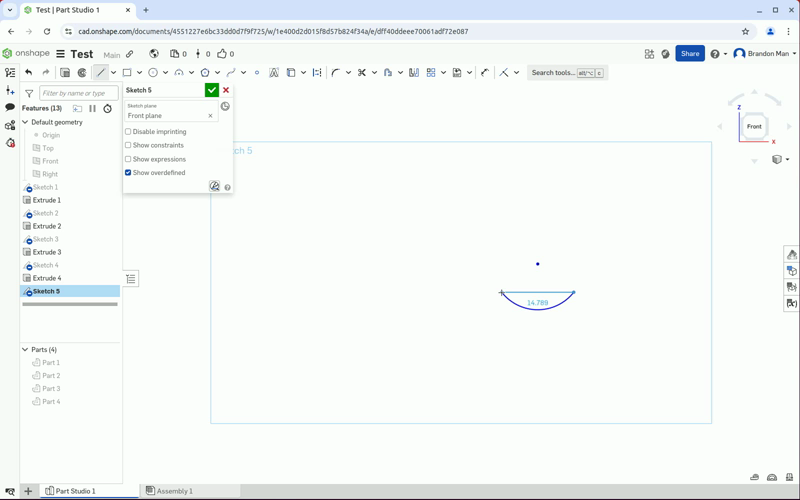
click(501, 292)
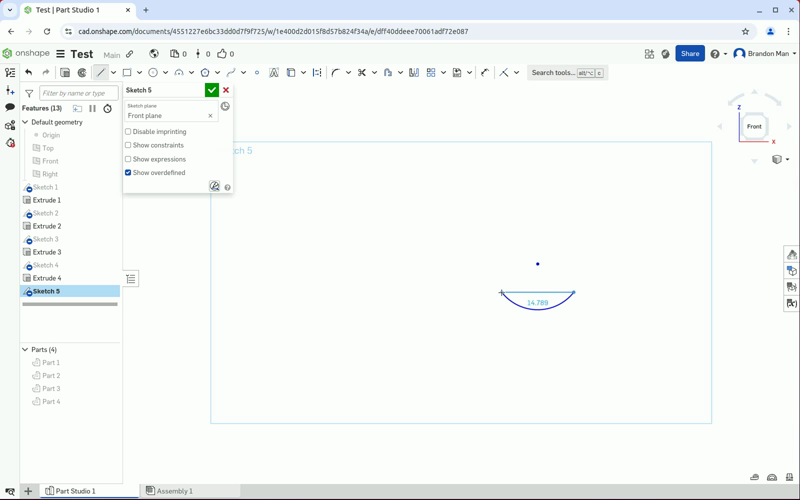
key(esc)
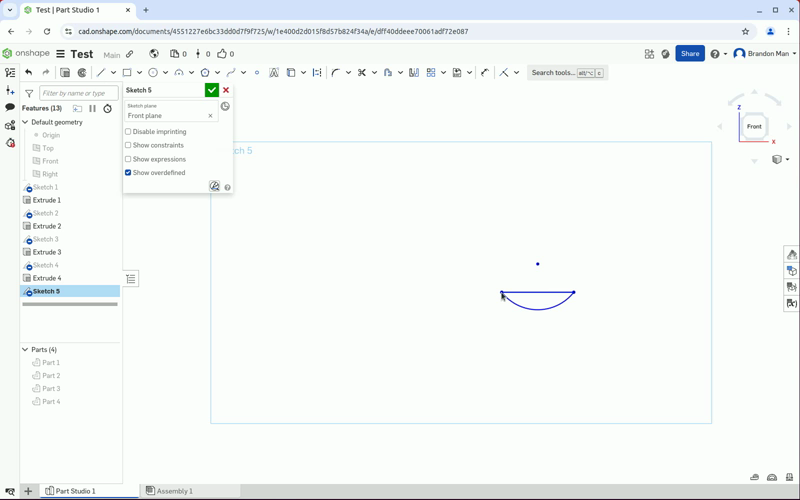
mouse_move(528, 301)
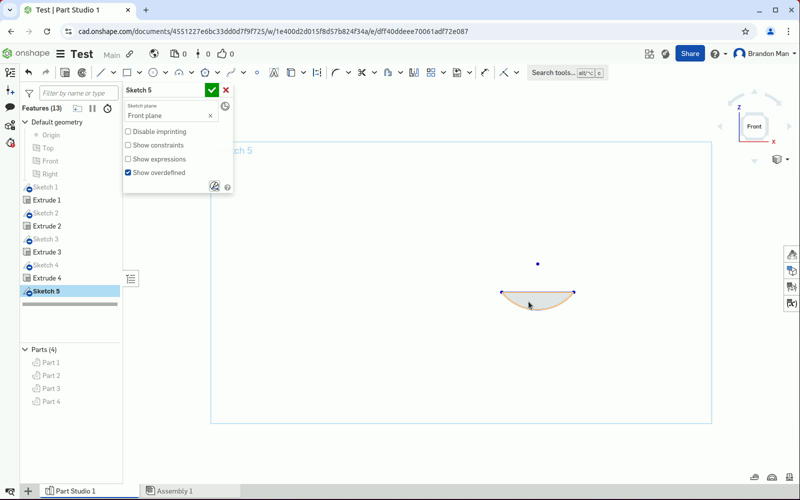
scroll(6)
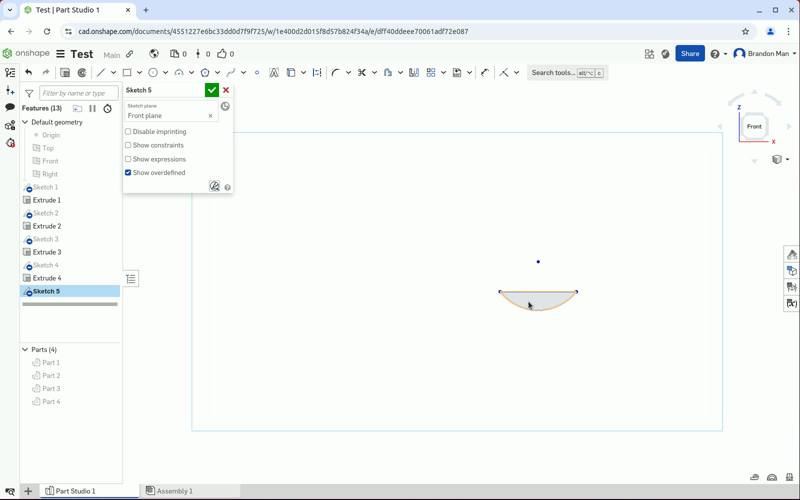
scroll(6)
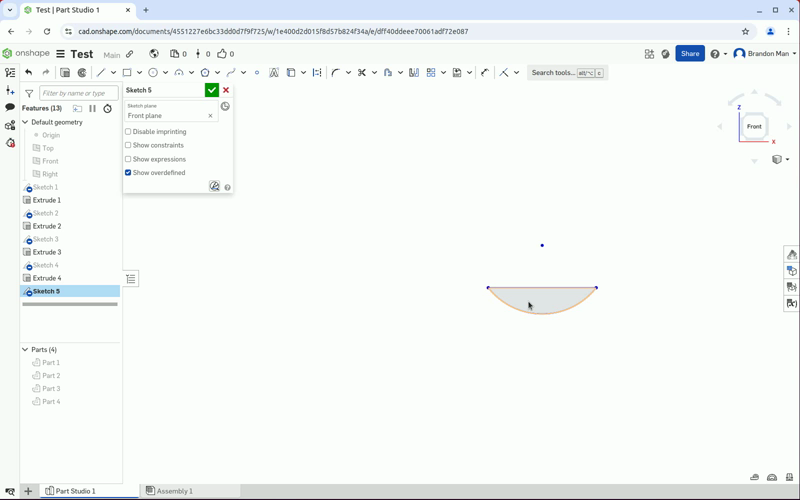
scroll(6)
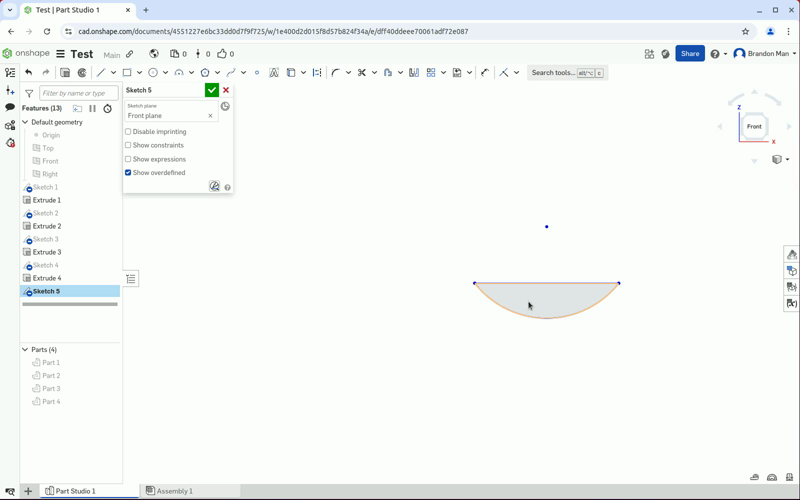
scroll(6)
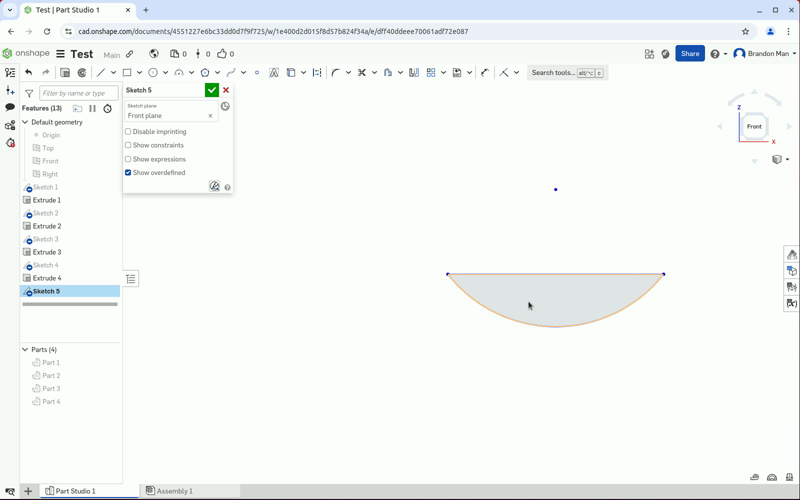
scroll(6)
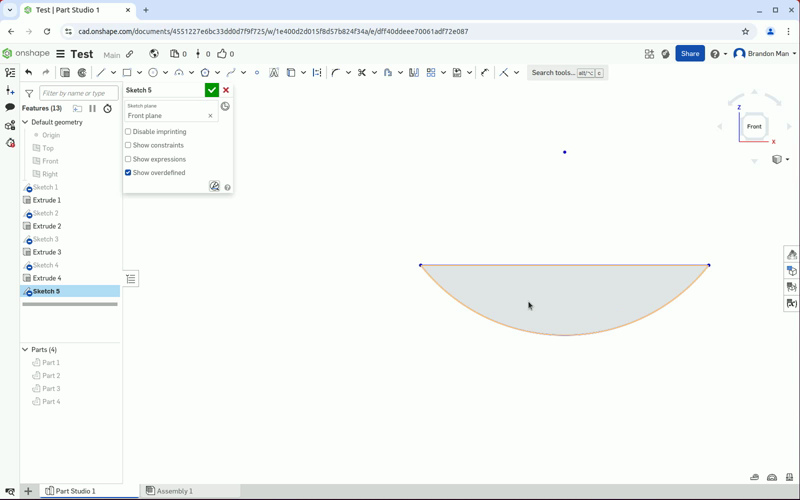
scroll(6)
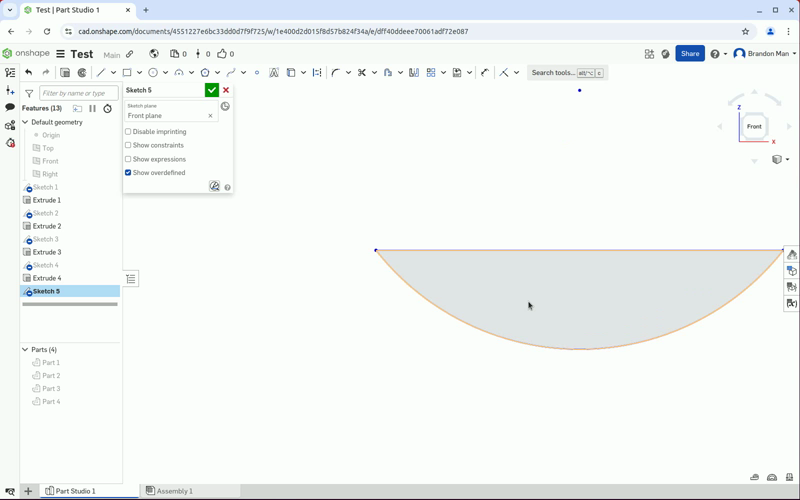
scroll(6)
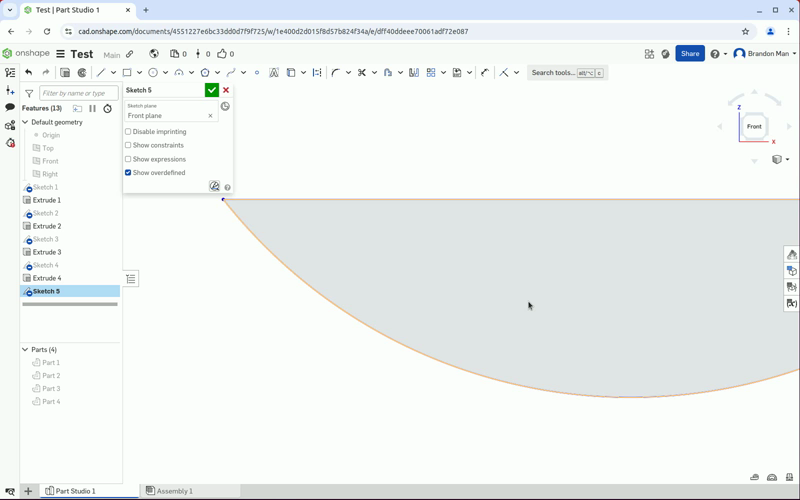
click(528, 301)
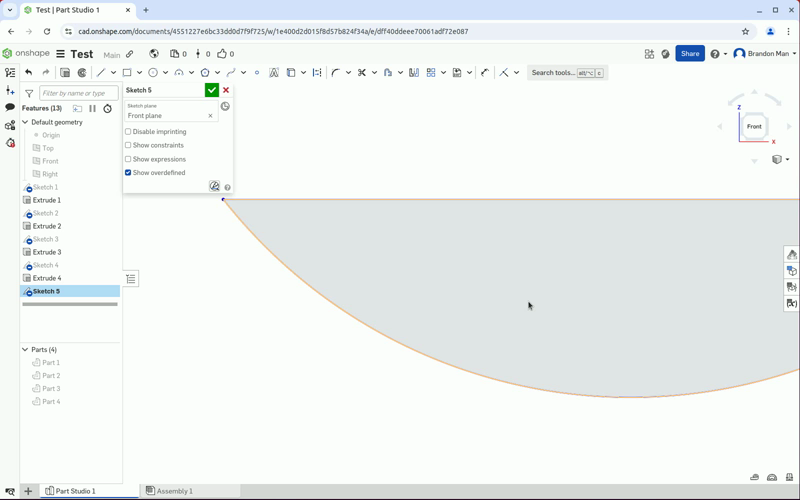
scroll(-6)
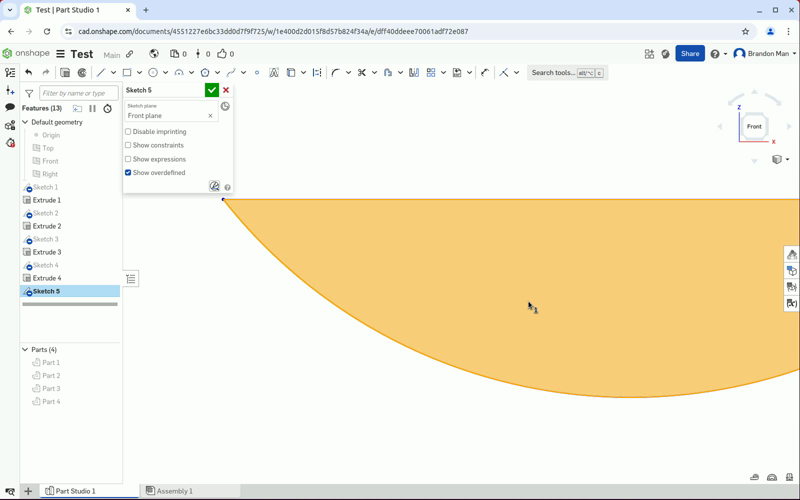
scroll(-6)
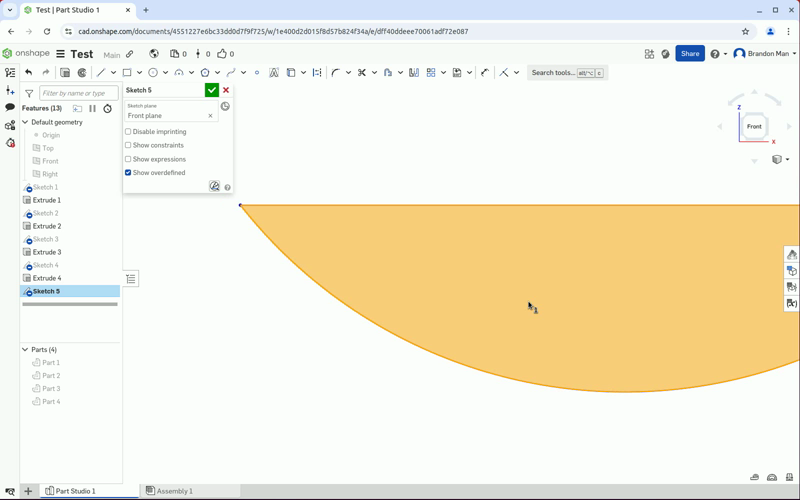
scroll(-6)
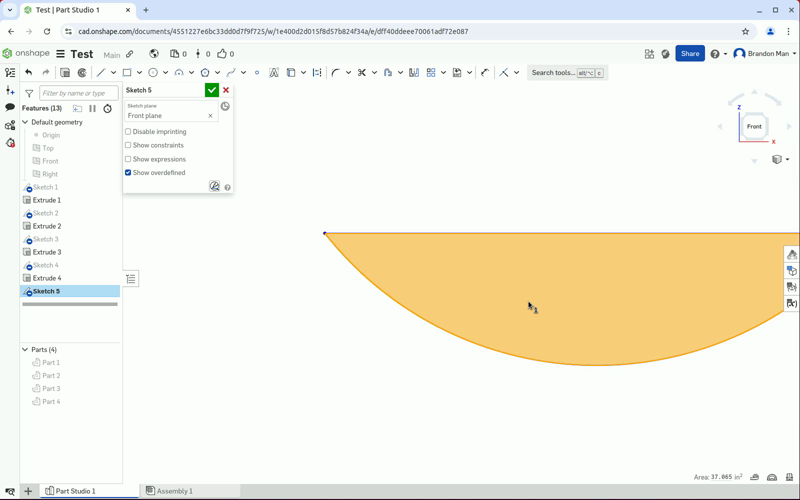
scroll(-6)
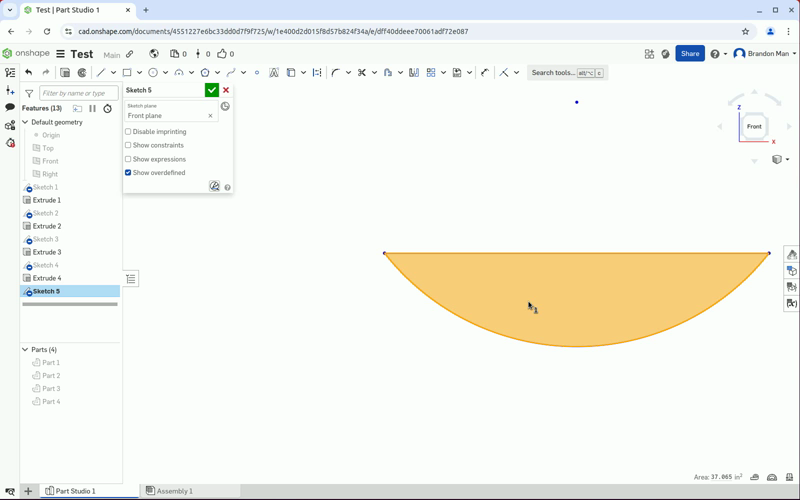
scroll(-6)
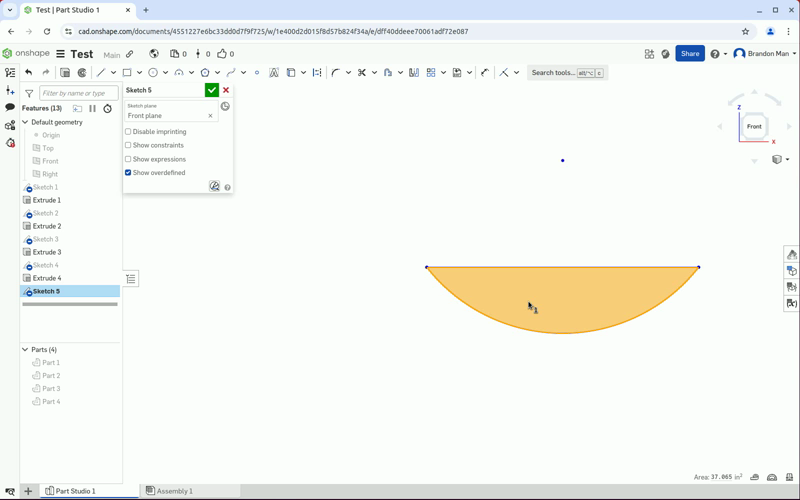
scroll(-6)
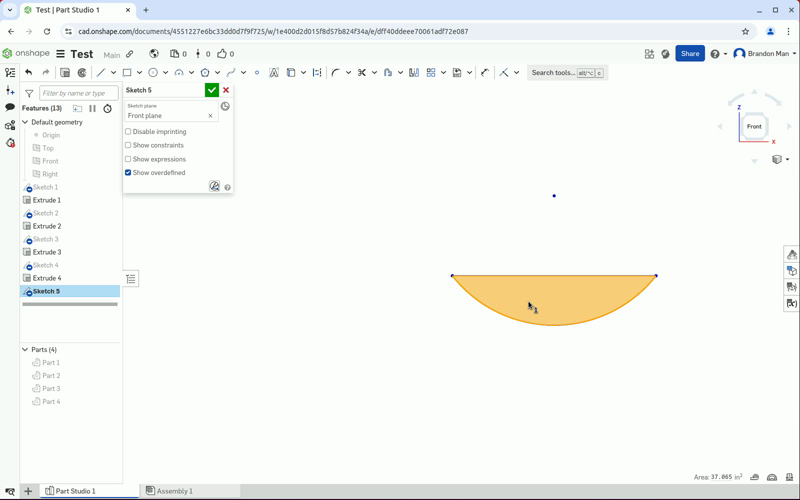
scroll(-6)
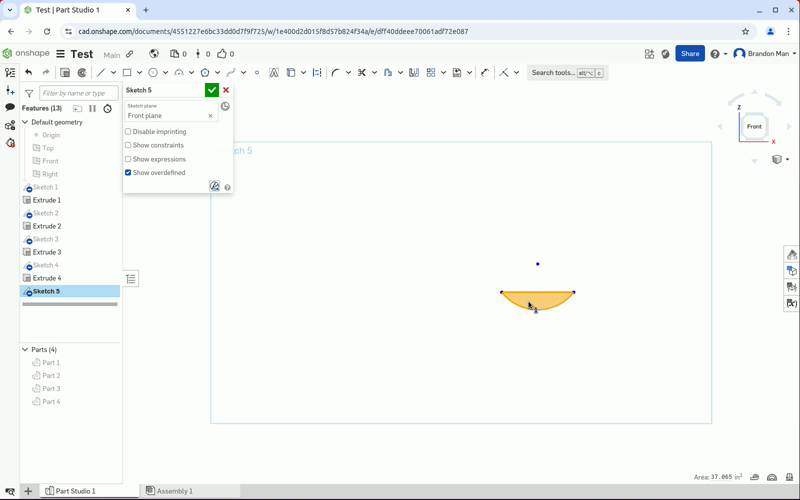
mouse_move(73, 352)
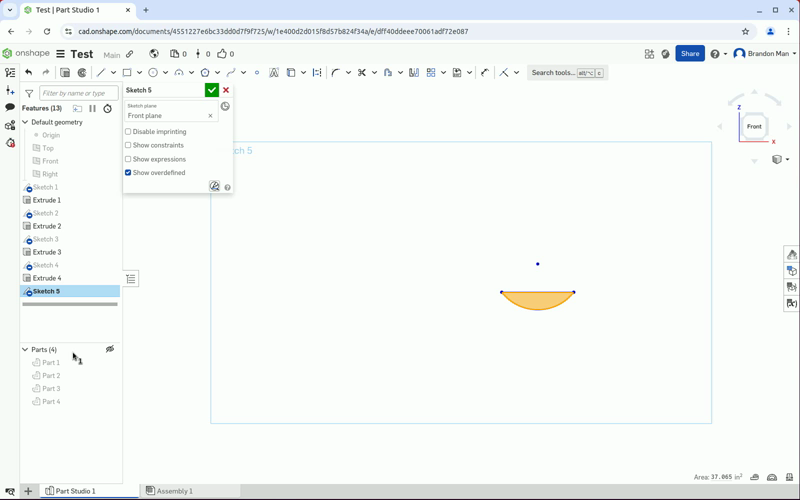
key(shift+y)
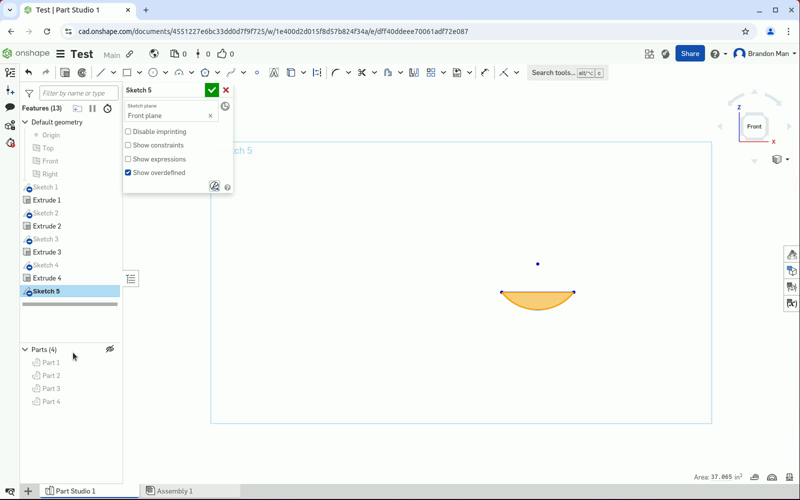
key(shift+e)
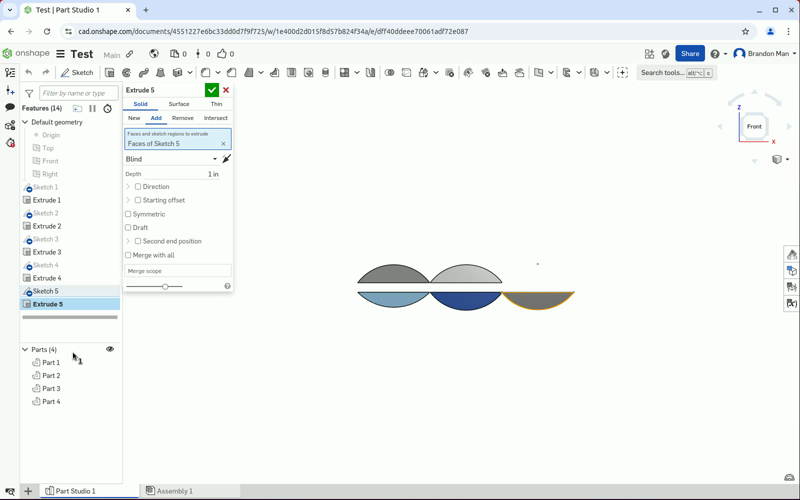
mouse_move(143, 106)
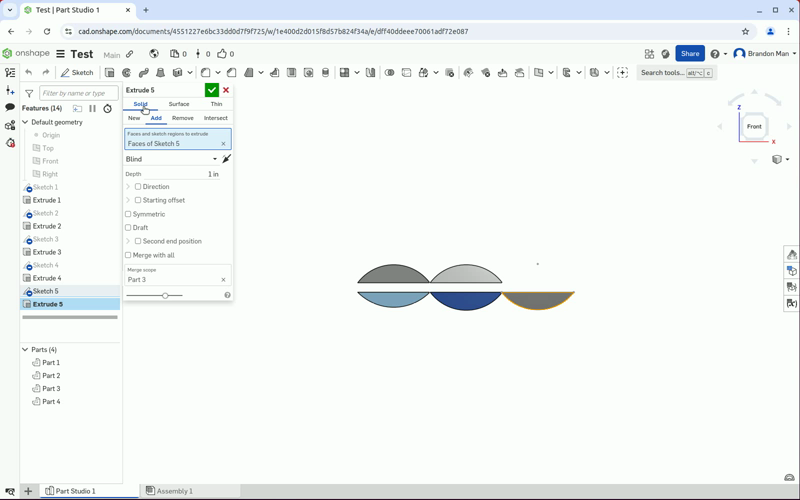
click(143, 106)
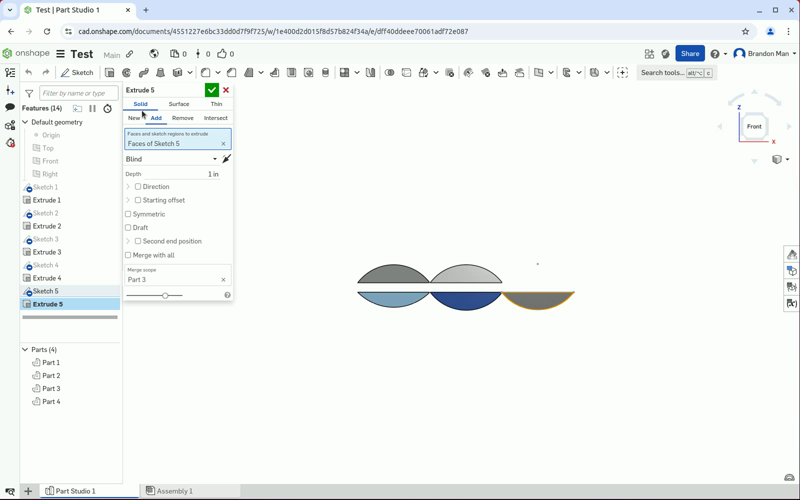
mouse_move(137, 120)
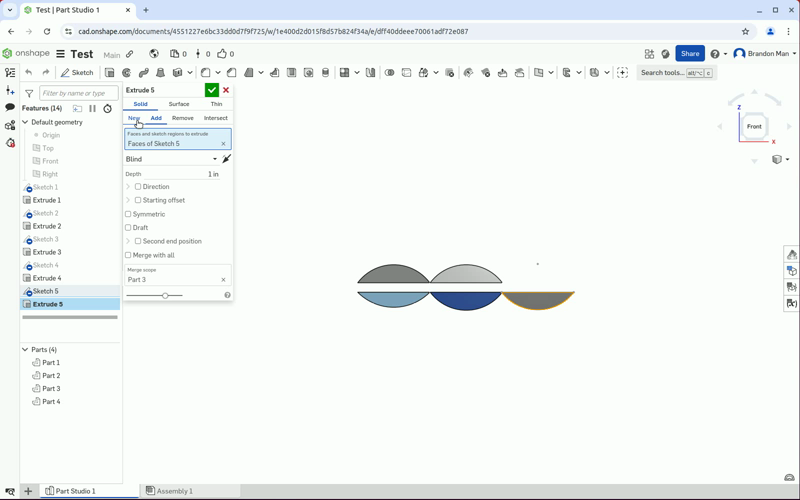
click(137, 120)
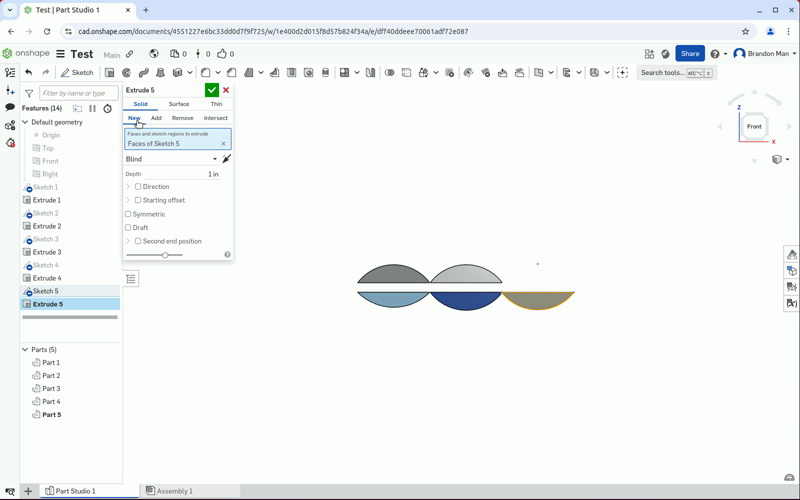
key(tab, 4)
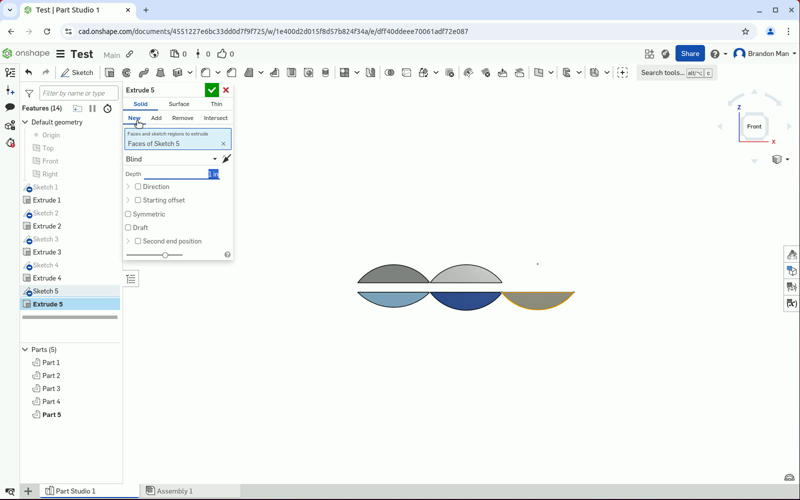
text(7.462)
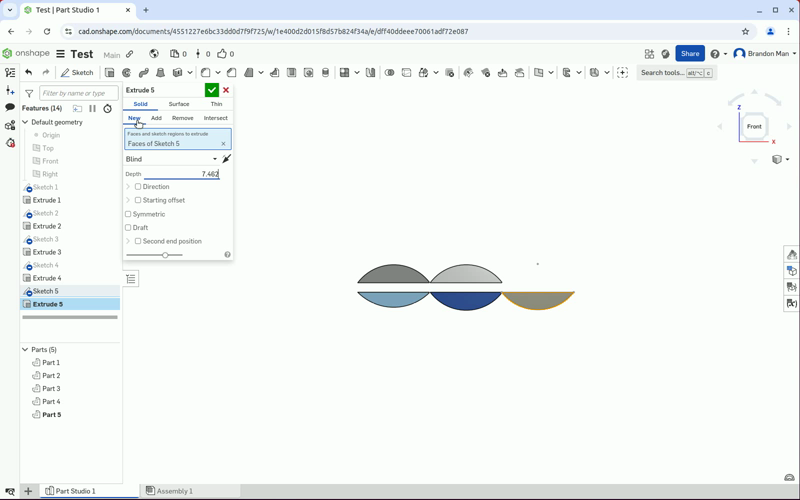
key(enter)
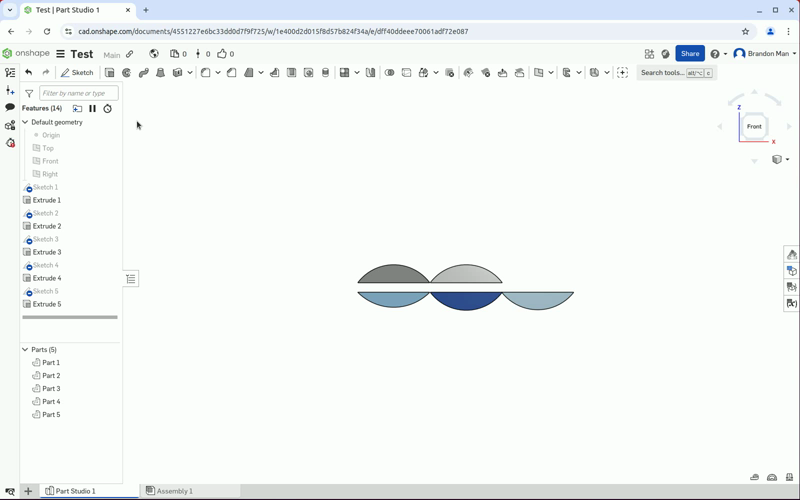
key(shift+h)
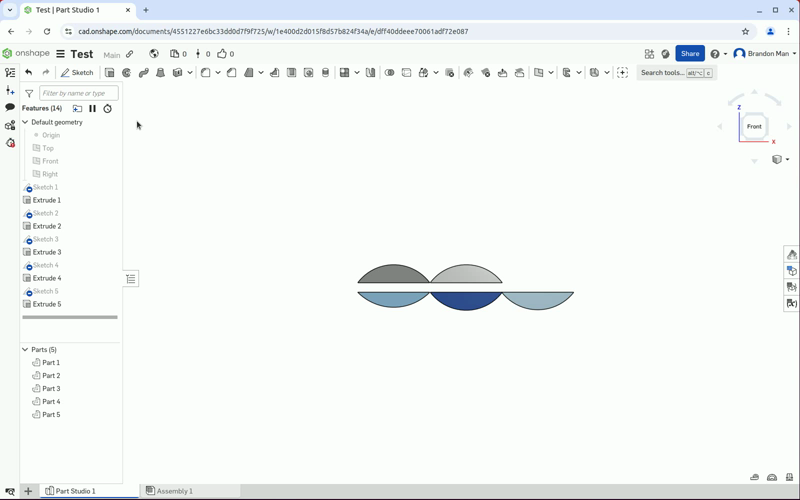
key(shift+h)
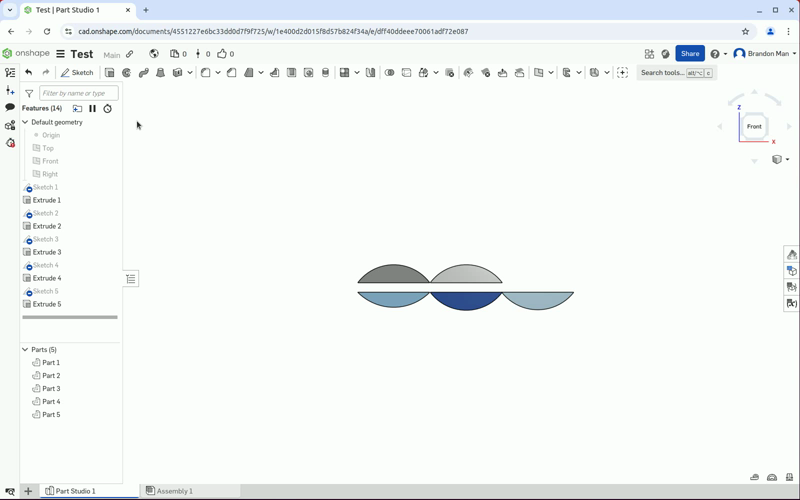
mouse_move(73, 189)
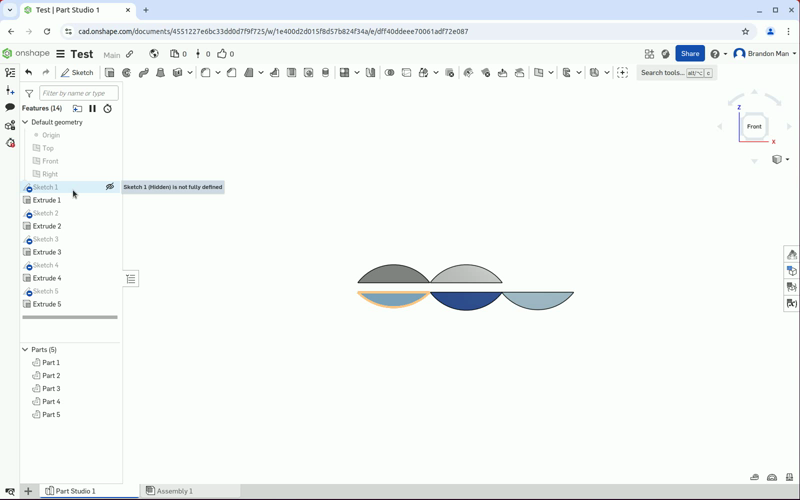
click(73, 189)
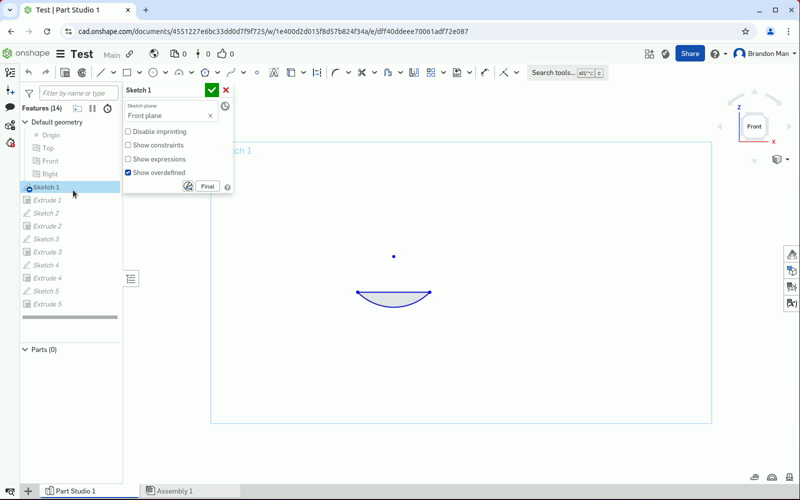
mouse_move(229, 92)
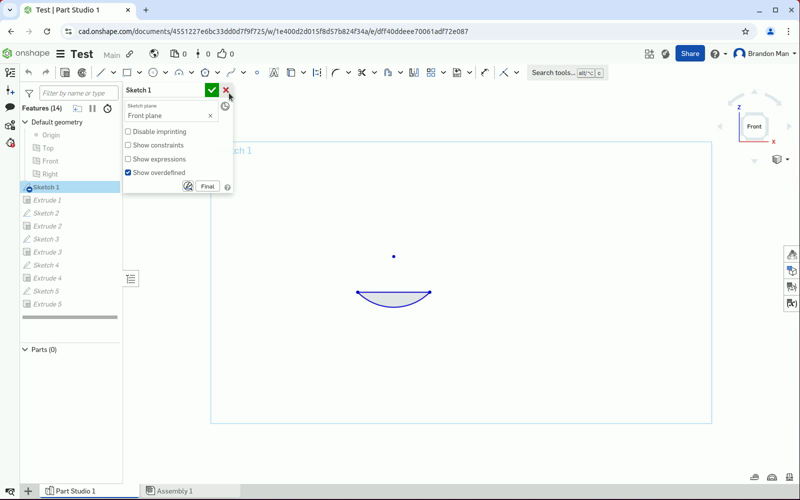
click(229, 92)
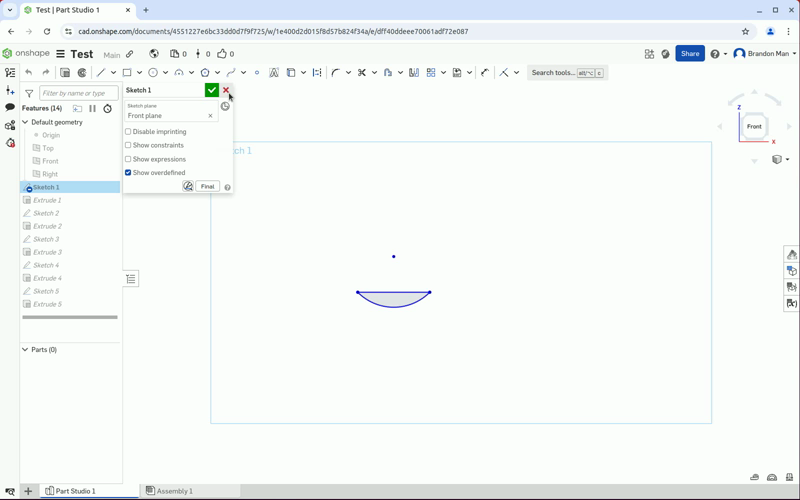
key(shift+s)
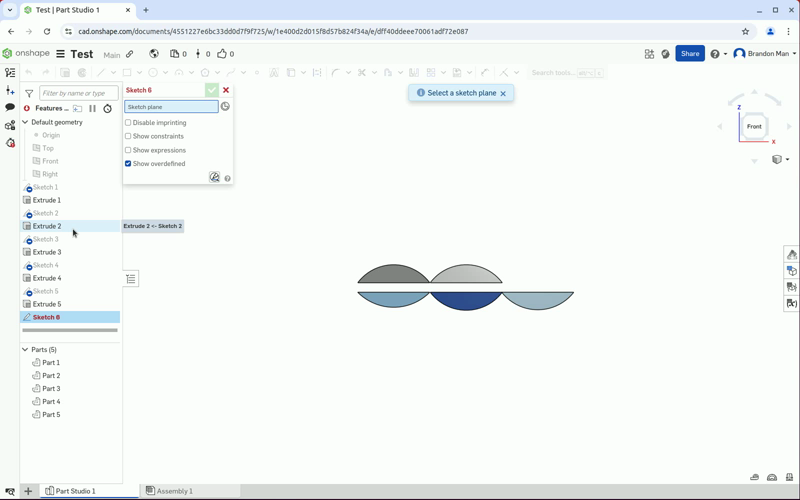
scroll(3)
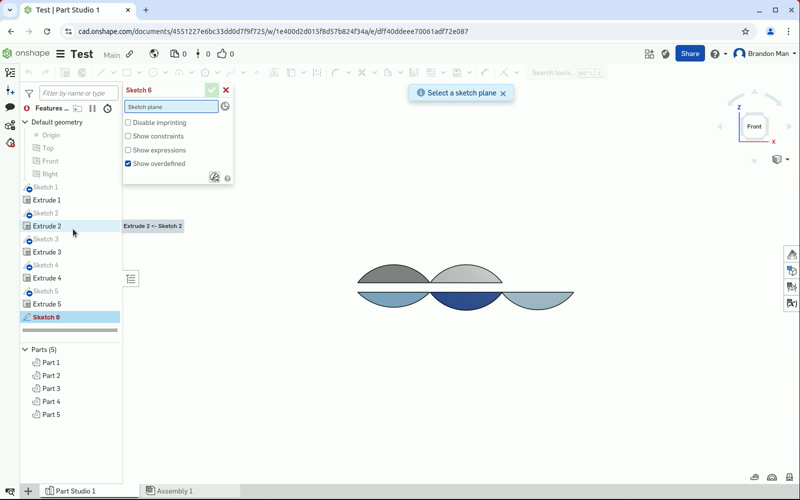
mouse_move(73, 163)
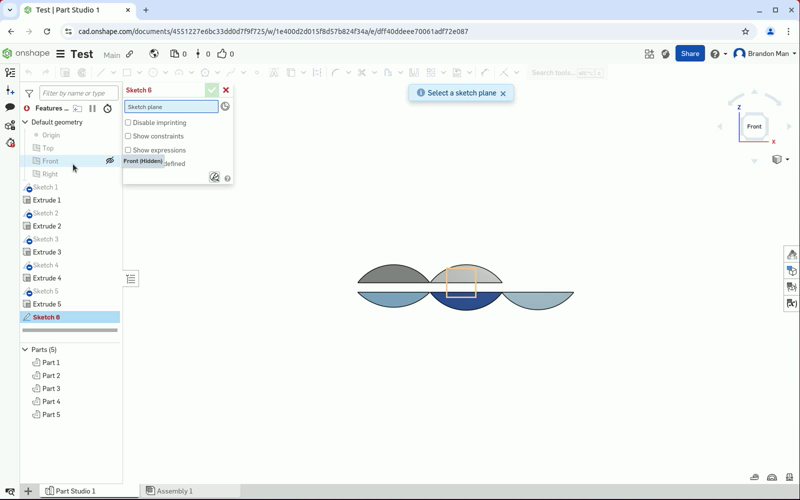
click(73, 163)
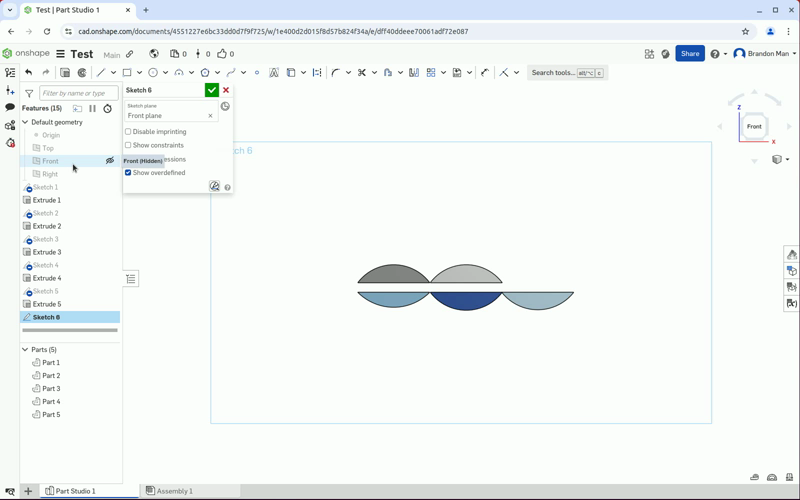
mouse_move(73, 352)
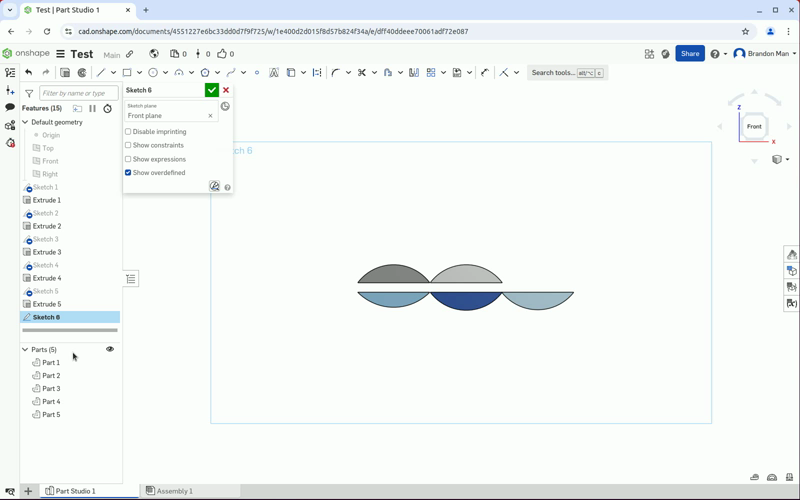
key(y)
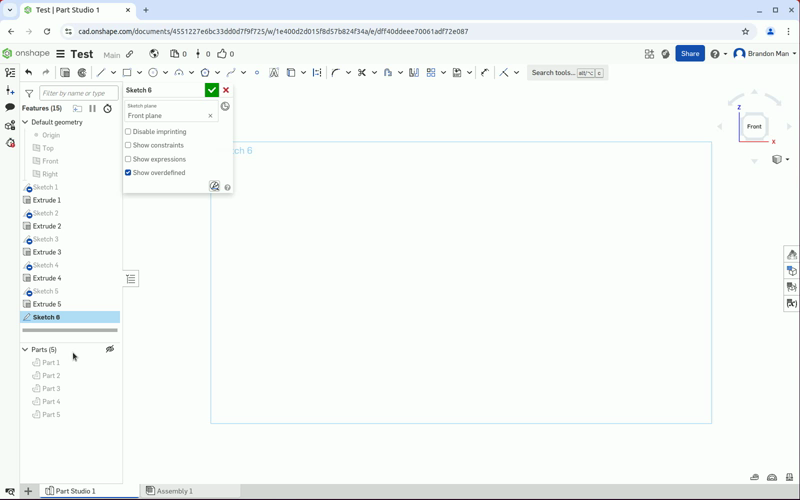
key(l)
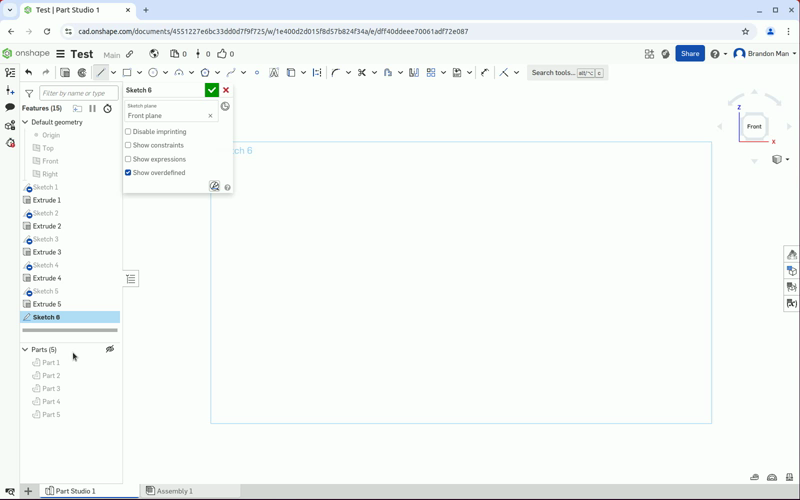
key_down(shift)
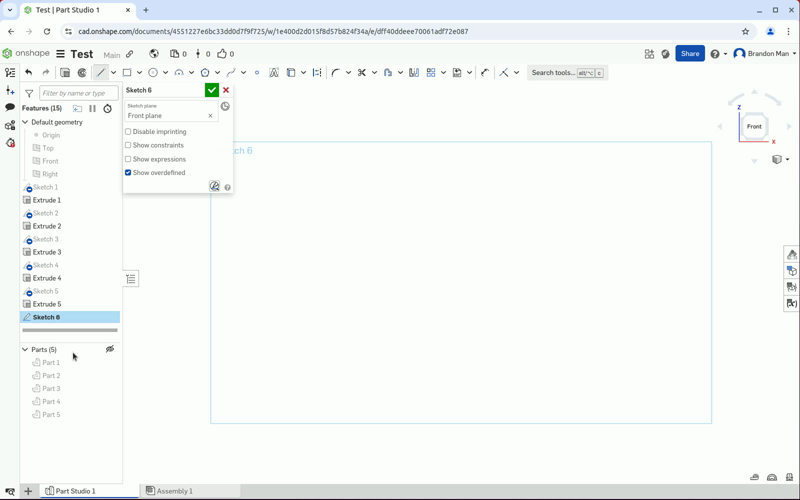
mouse_move(501, 282)
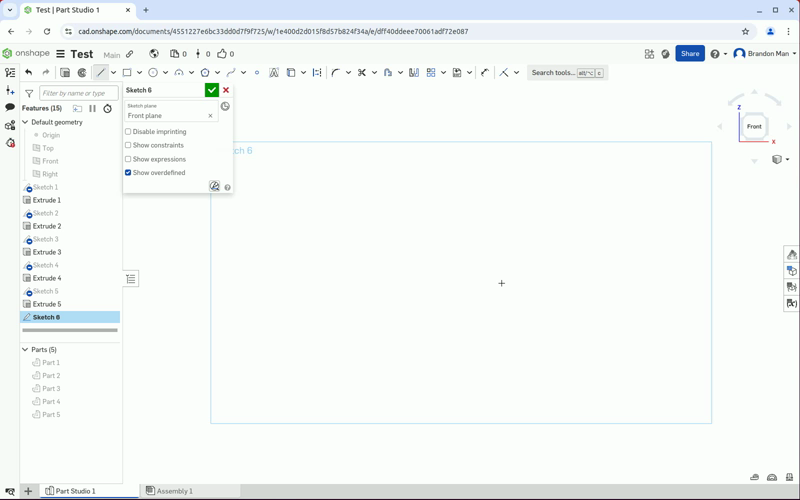
click(501, 282)
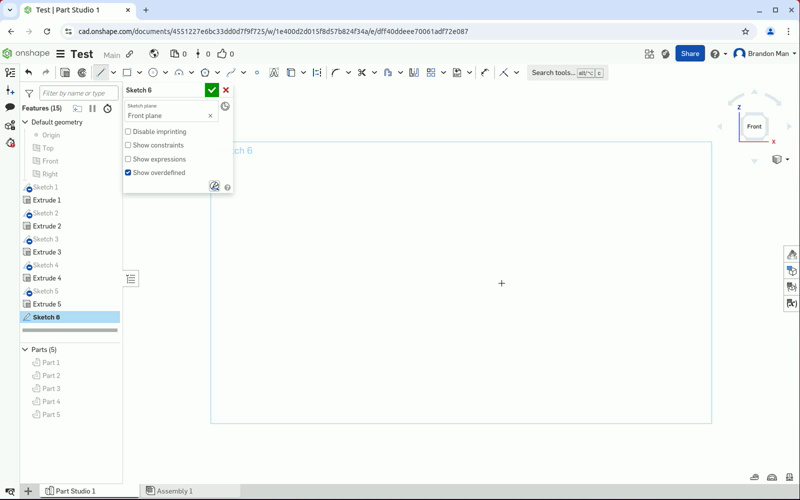
key_up(shift)
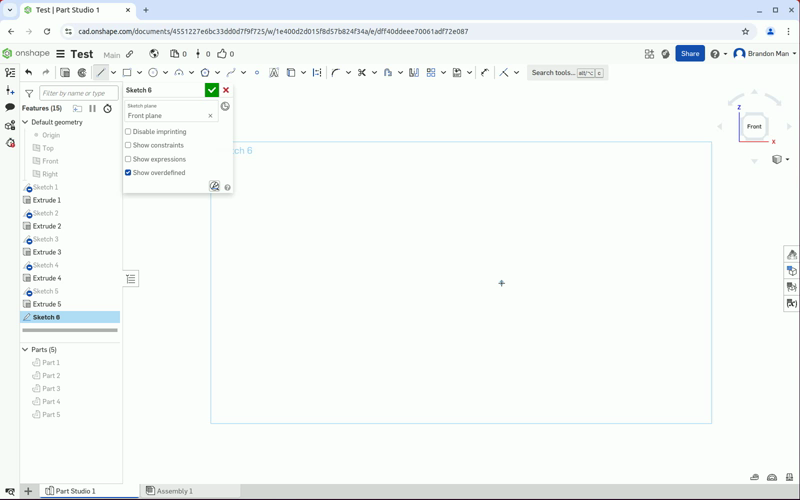
key_down(shift)
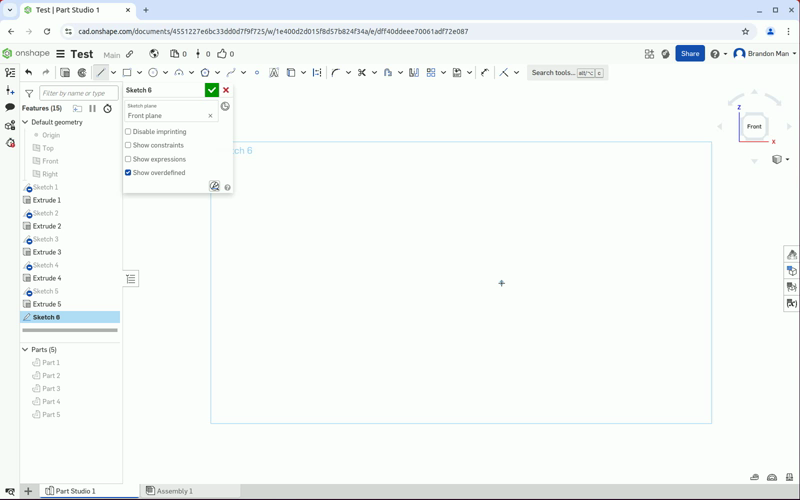
mouse_move(573, 282)
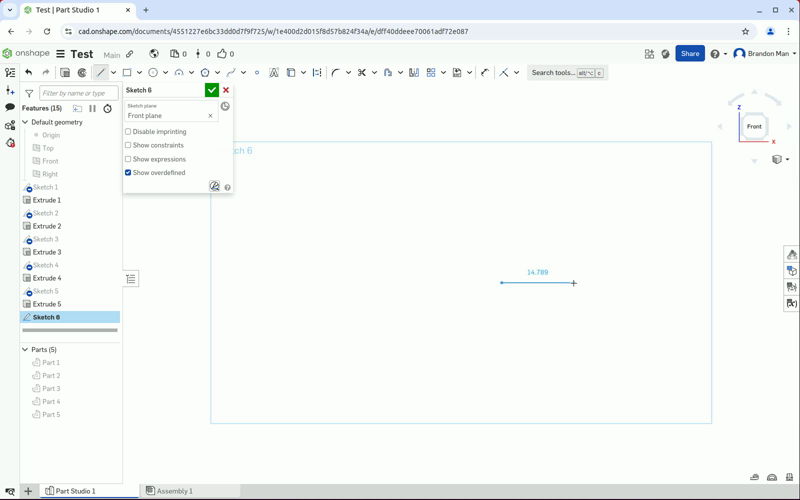
click(573, 282)
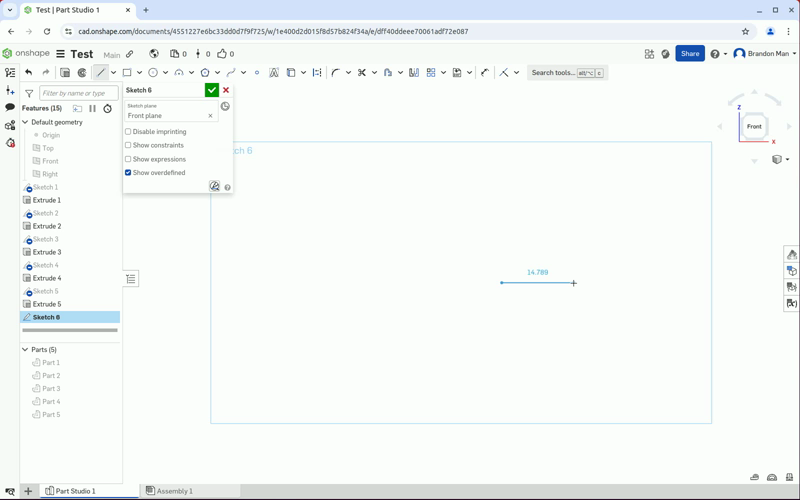
key_up(shift)
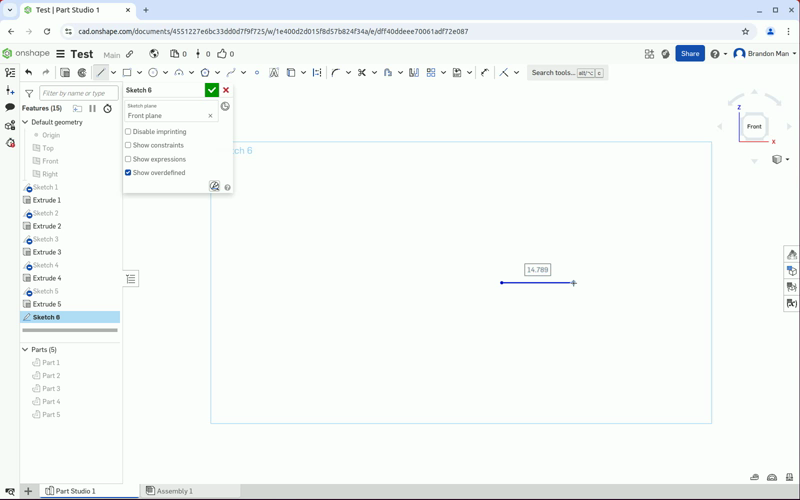
key(esc)
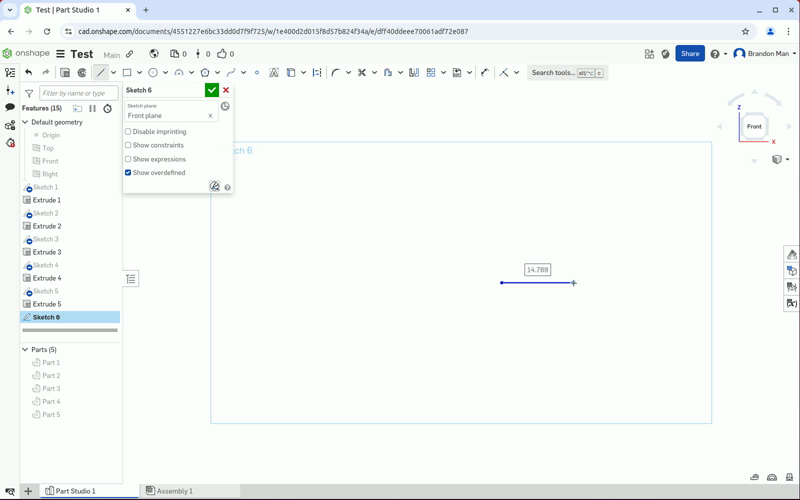
key(a)
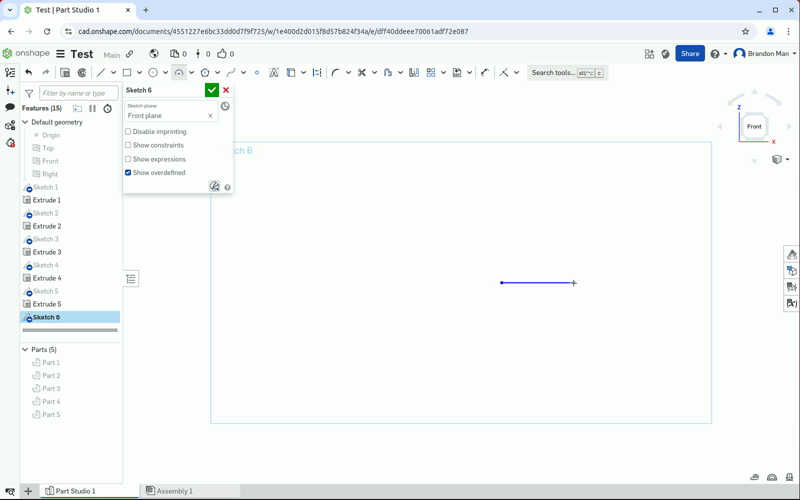
mouse_move(573, 282)
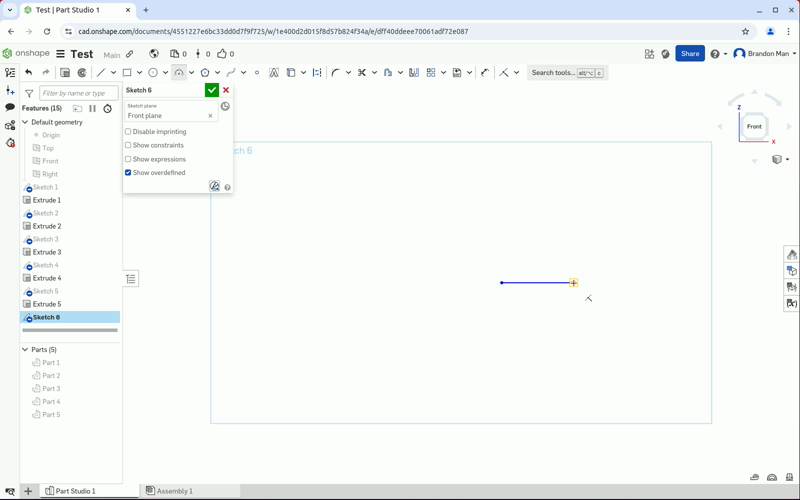
click(573, 282)
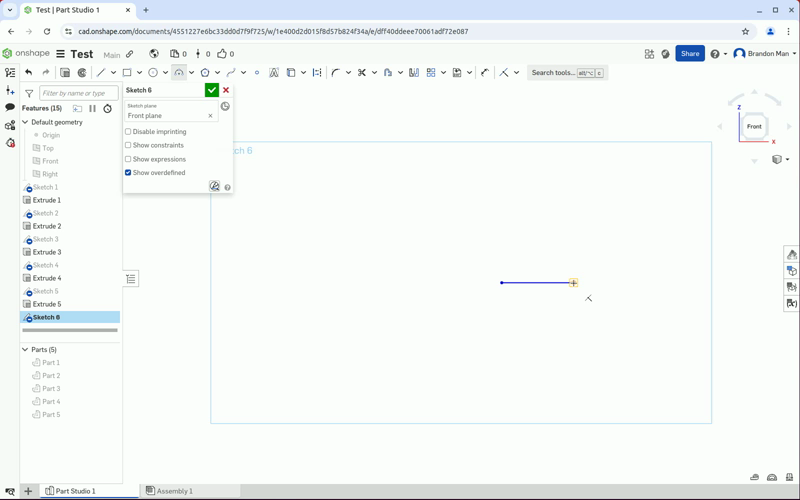
mouse_move(501, 282)
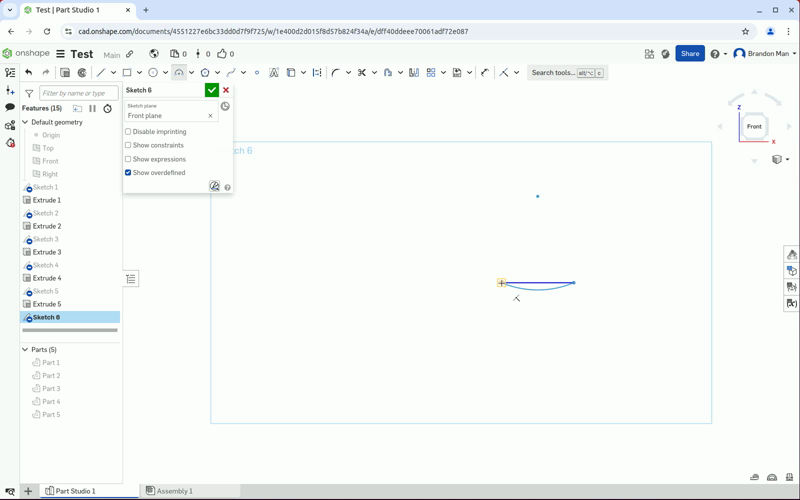
click(501, 282)
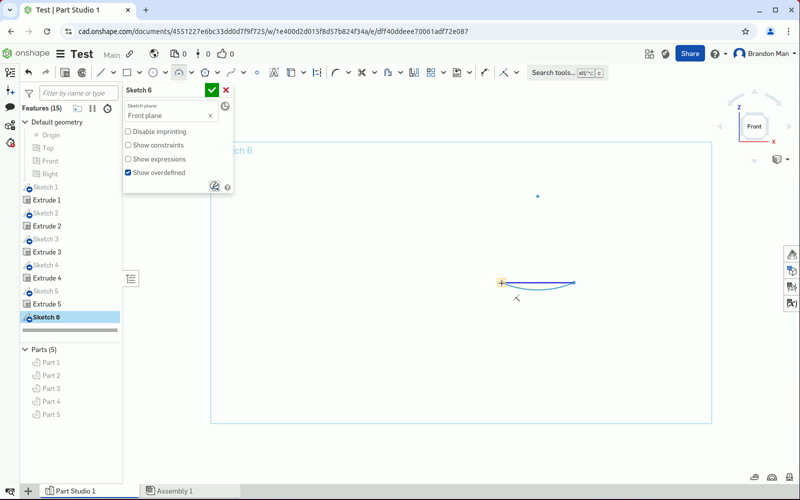
key_down(shift)
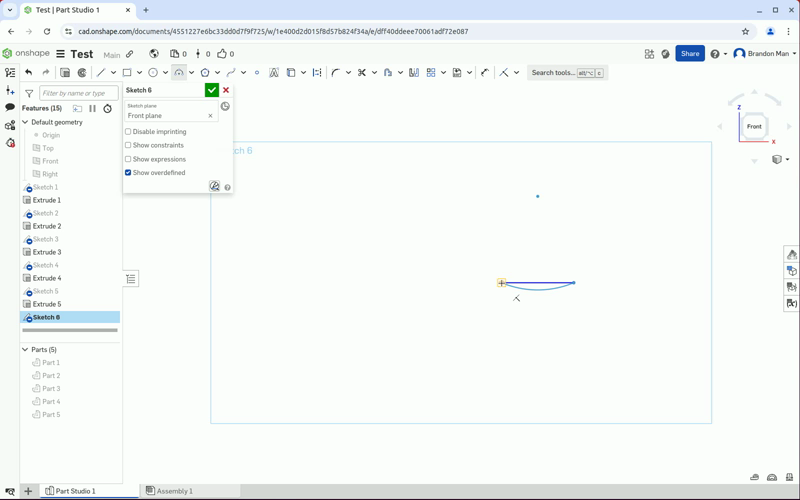
mouse_move(537, 264)
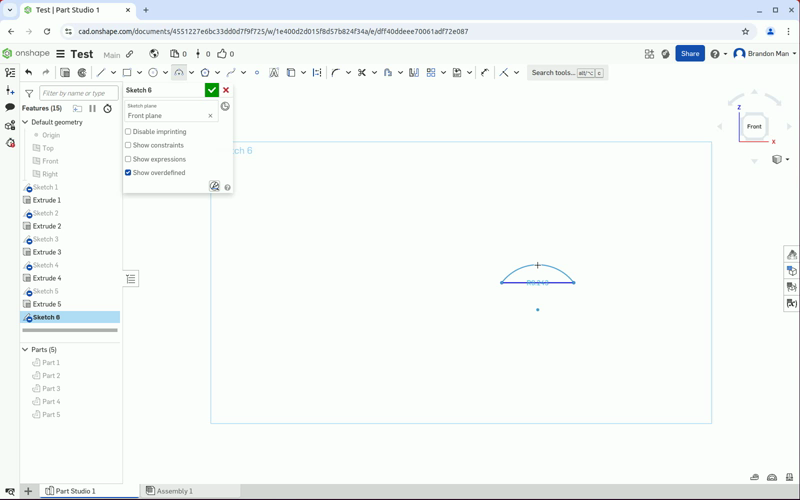
click(537, 264)
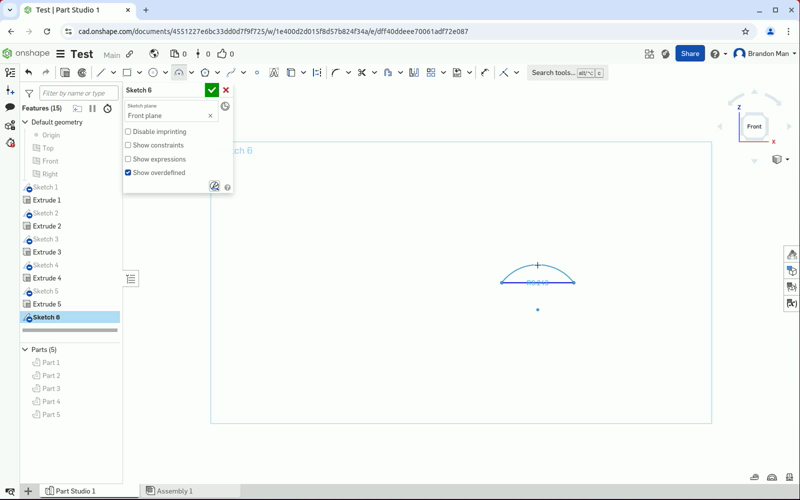
key_up(shift)
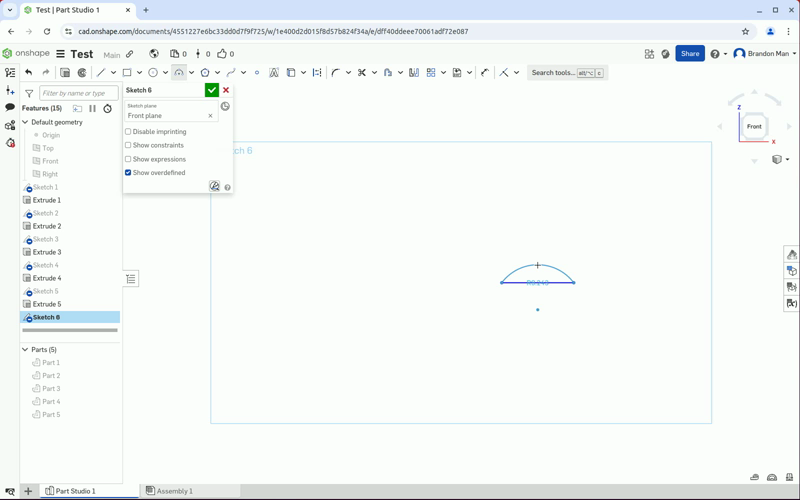
key(esc)
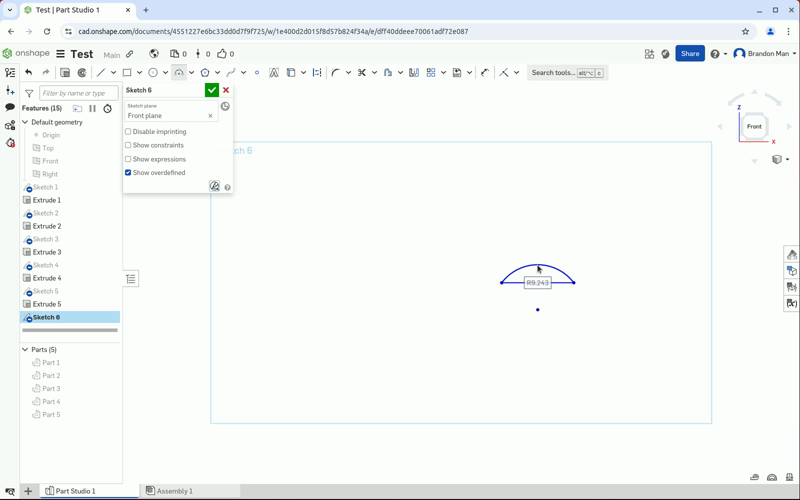
mouse_move(514, 272)
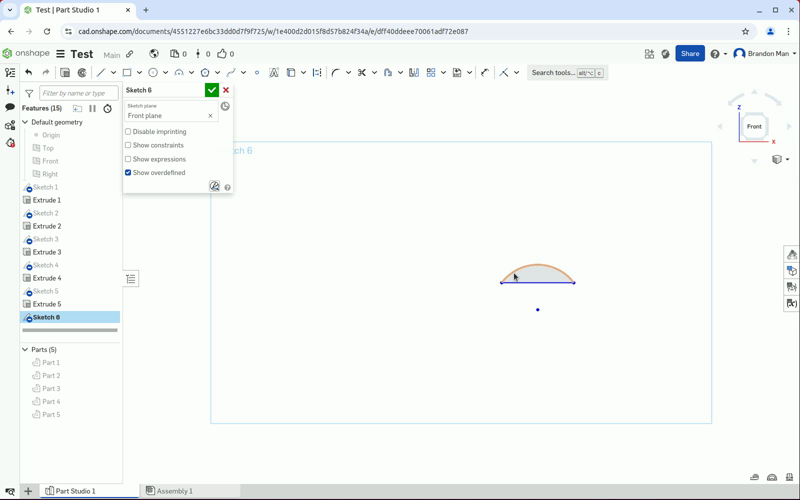
scroll(6)
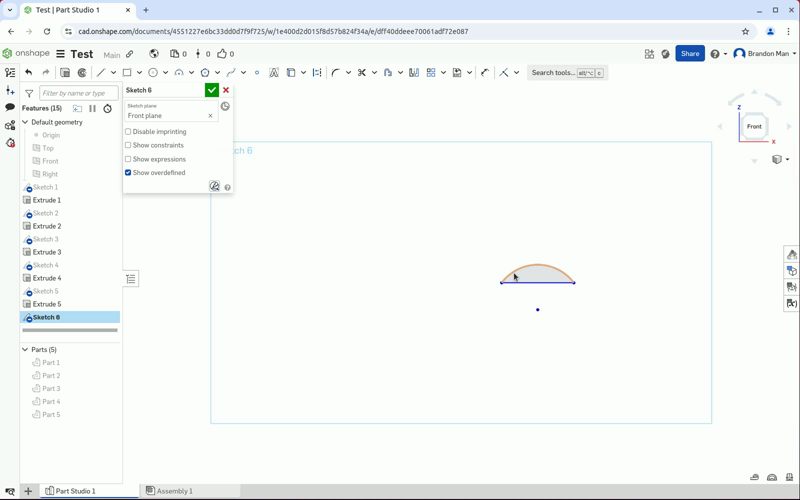
scroll(6)
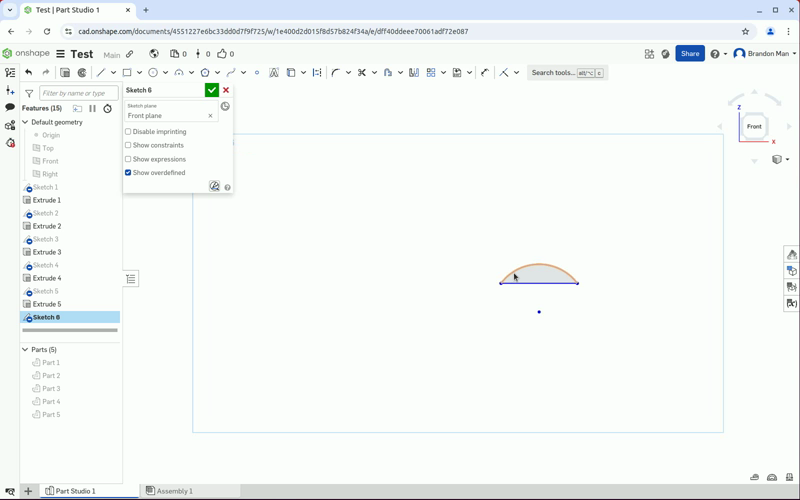
scroll(6)
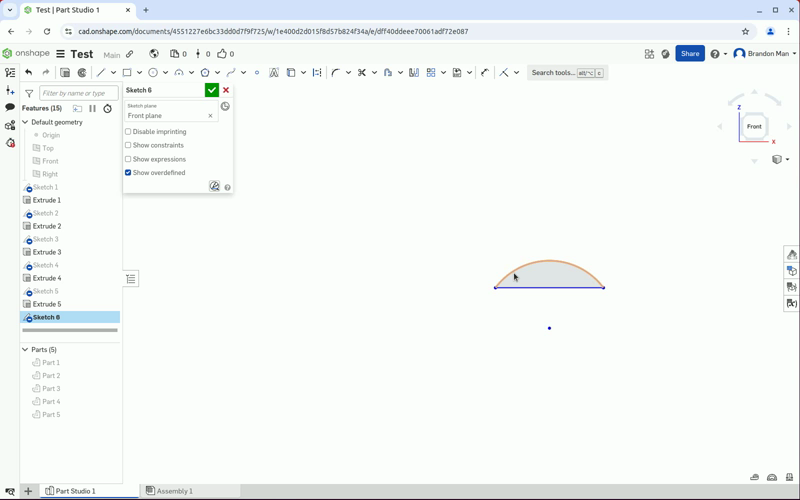
scroll(6)
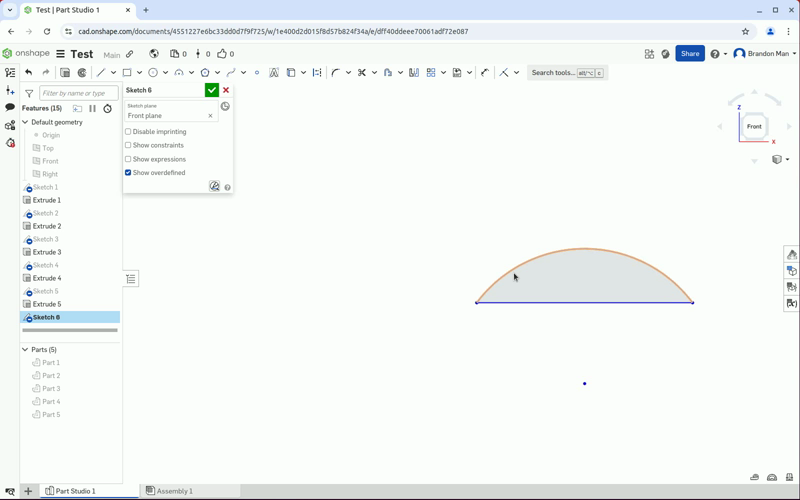
scroll(6)
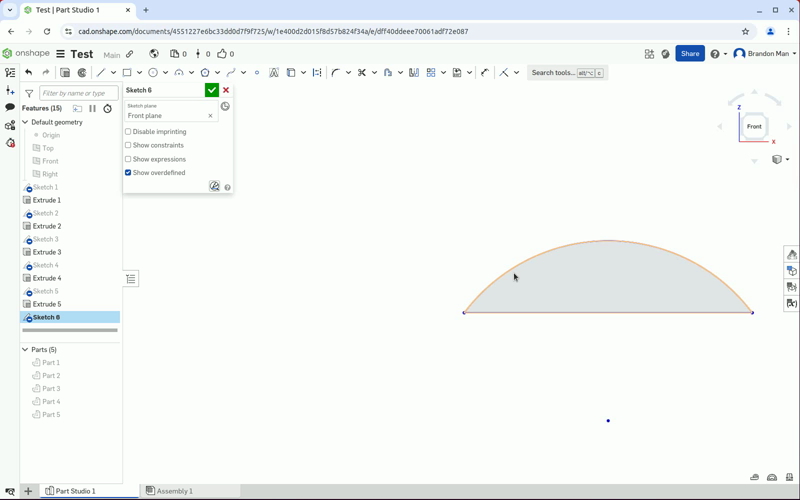
scroll(6)
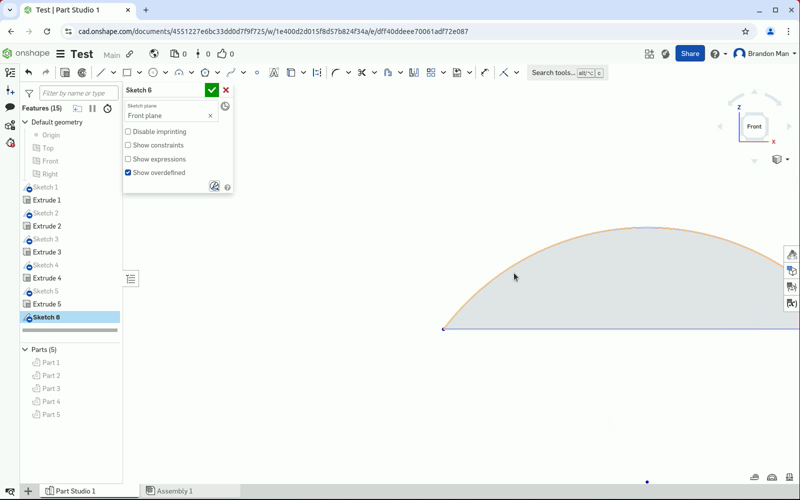
scroll(6)
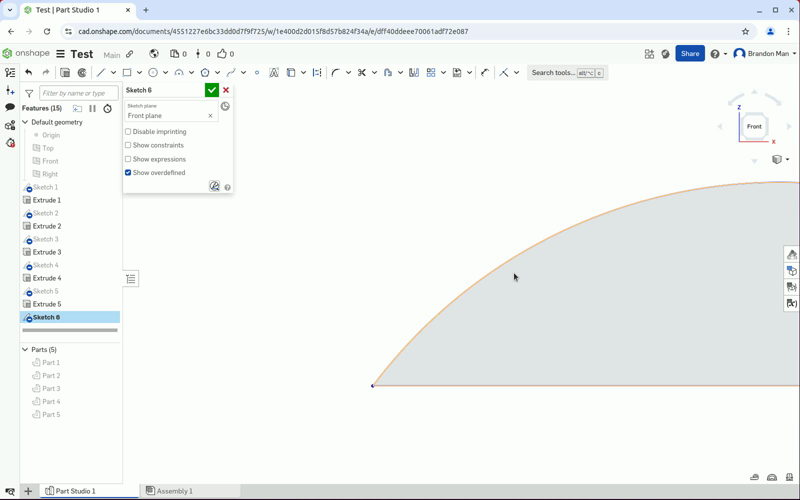
click(514, 272)
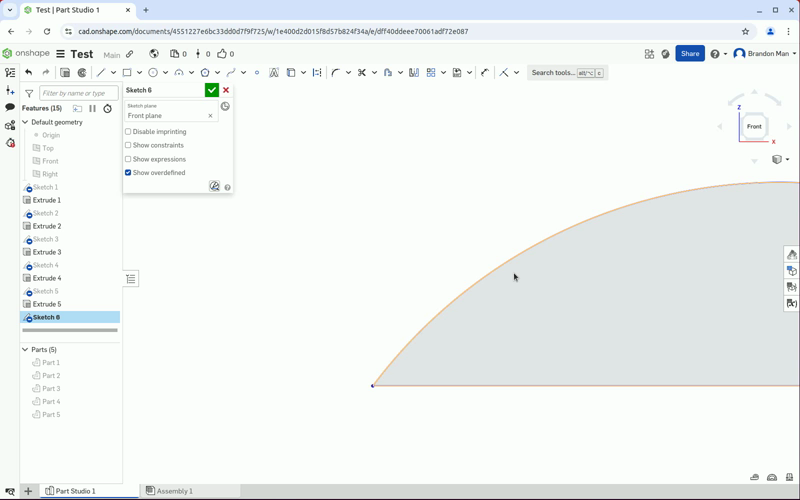
scroll(-6)
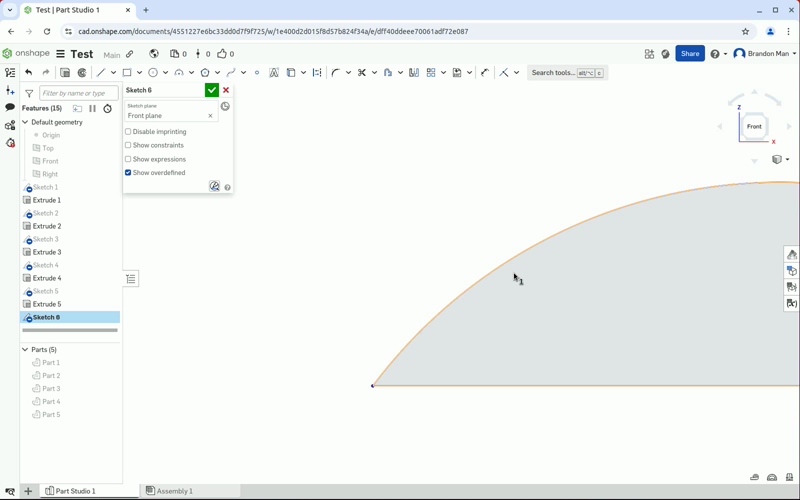
scroll(-6)
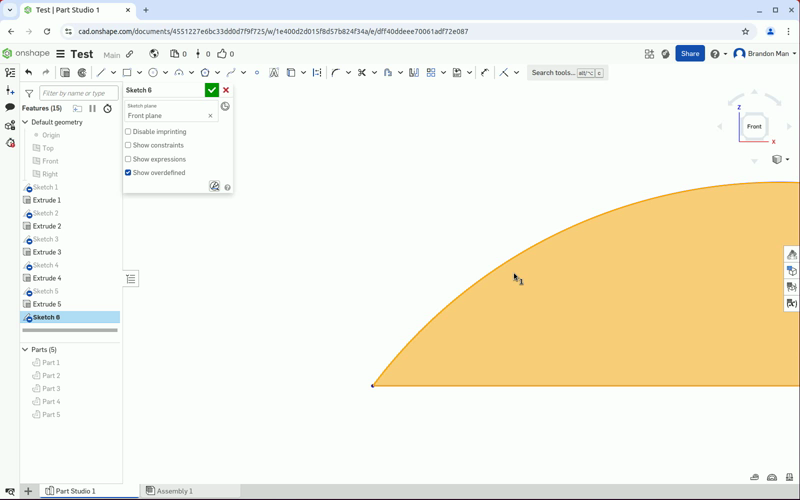
scroll(-6)
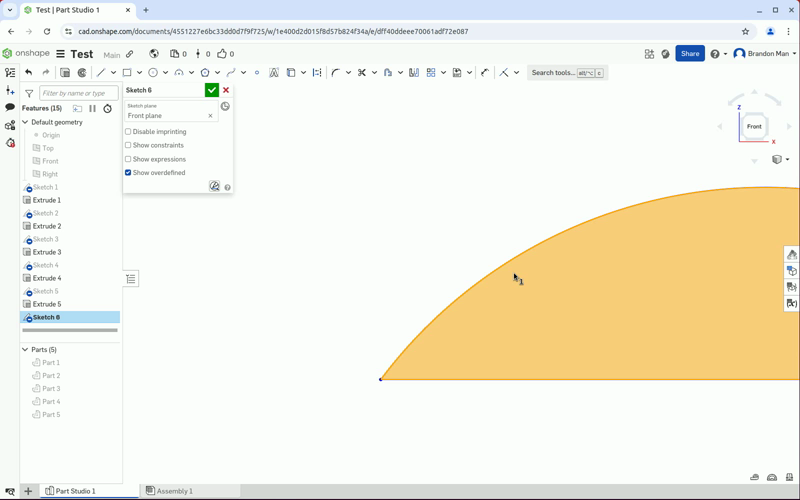
scroll(-6)
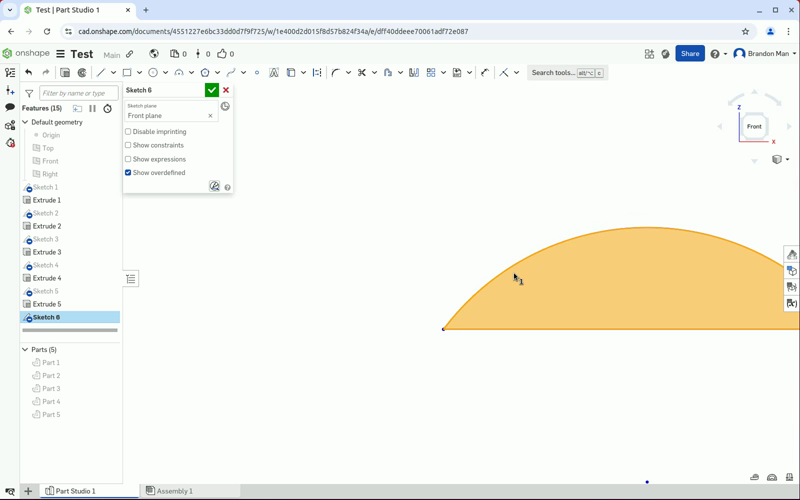
scroll(-6)
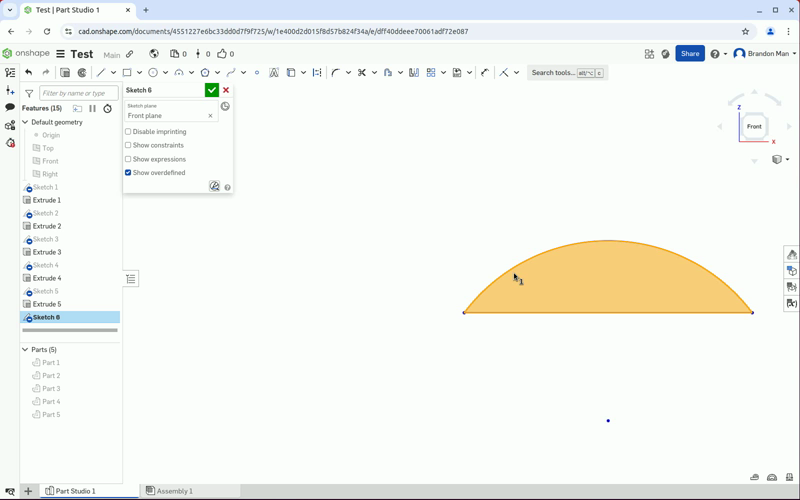
scroll(-6)
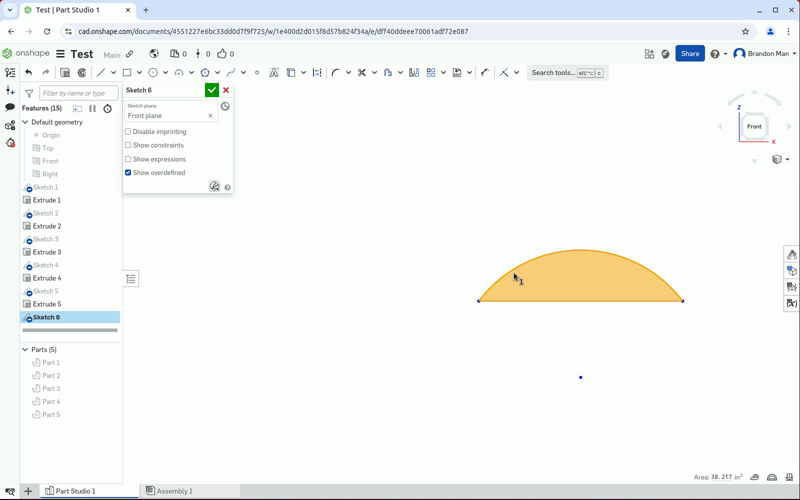
scroll(-6)
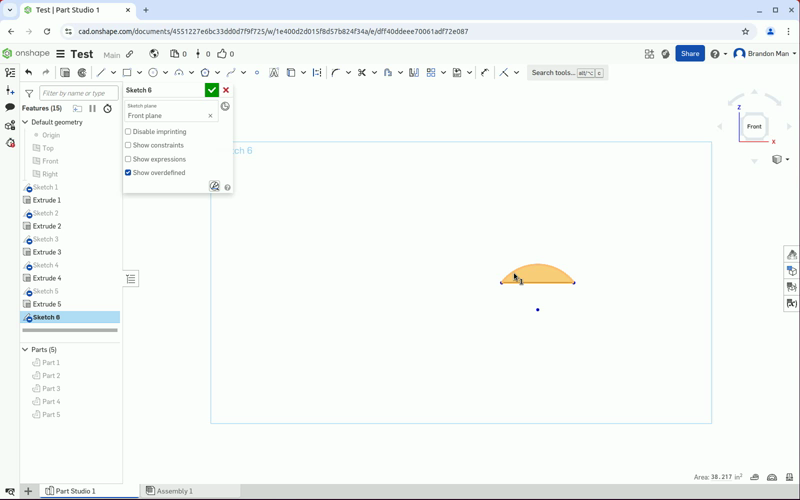
mouse_move(73, 352)
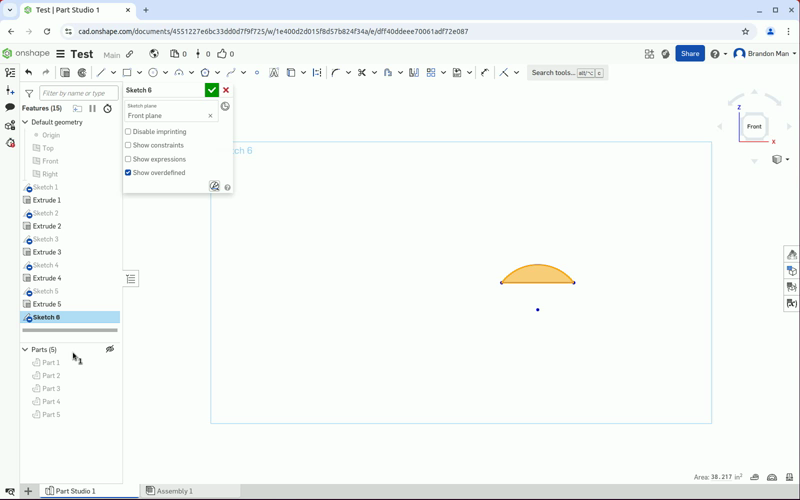
key(shift+y)
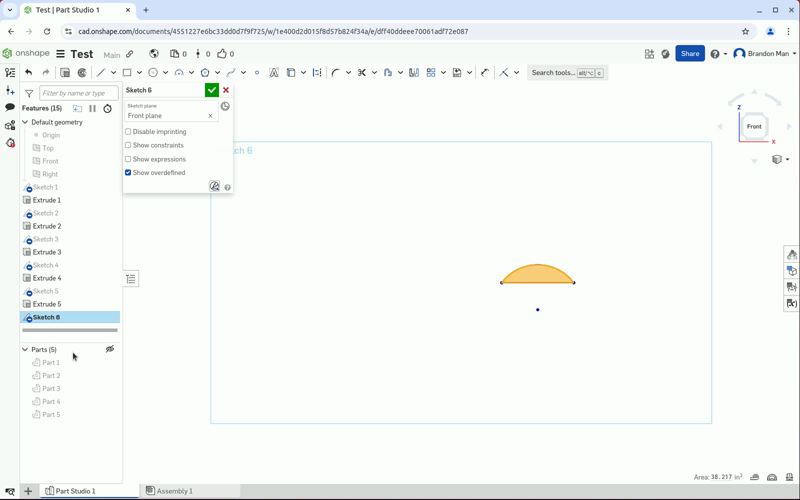
key(shift+e)
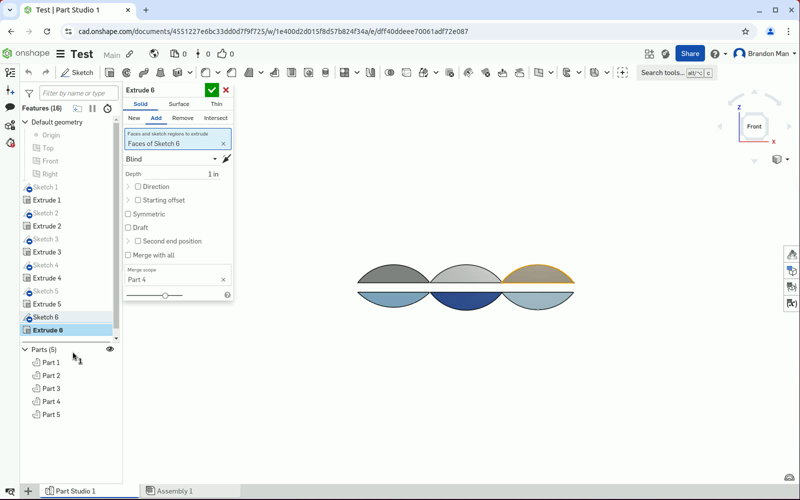
mouse_move(143, 106)
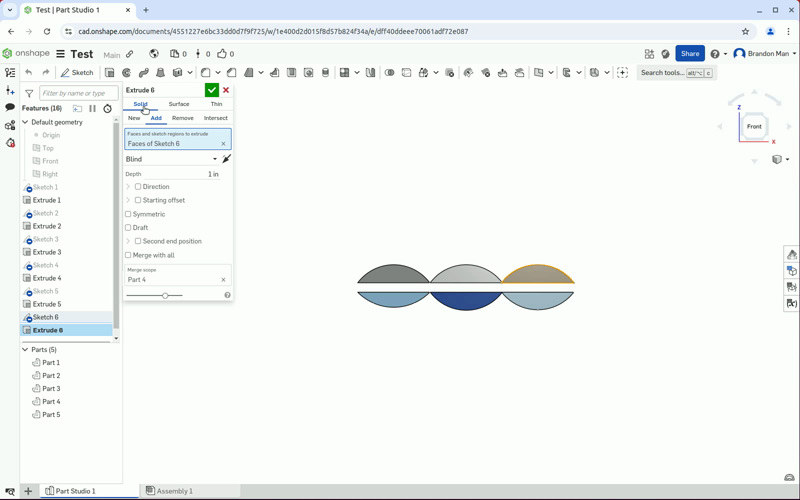
click(143, 106)
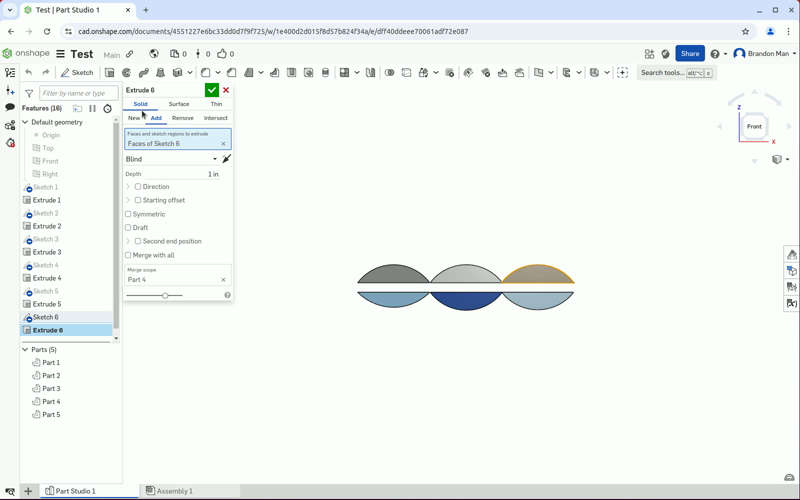
mouse_move(137, 120)
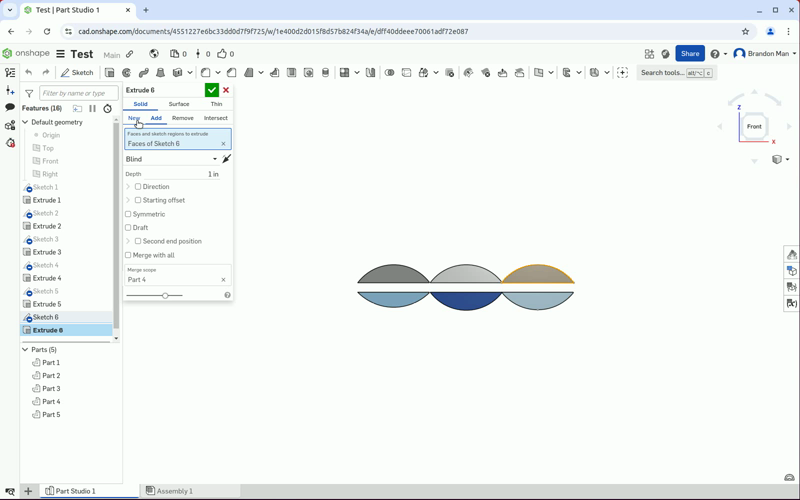
click(137, 120)
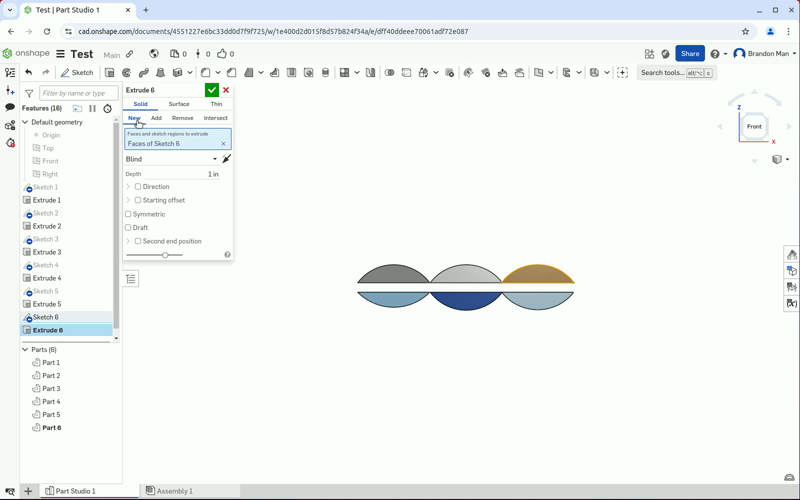
key(tab, 4)
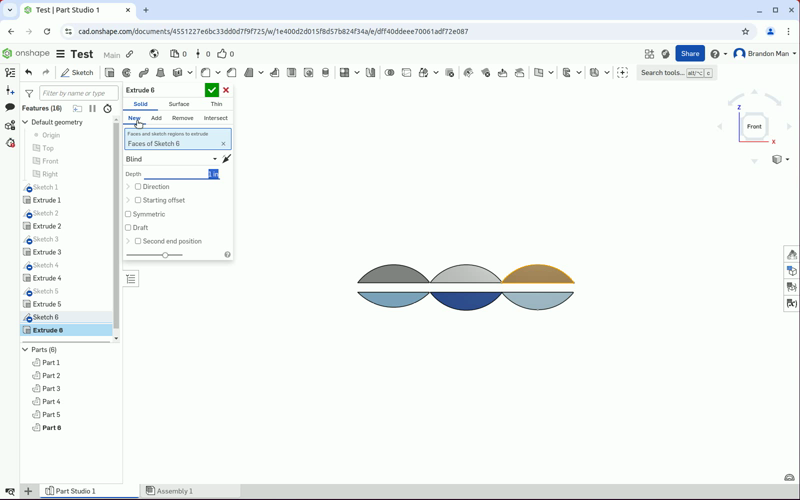
text(7.462)
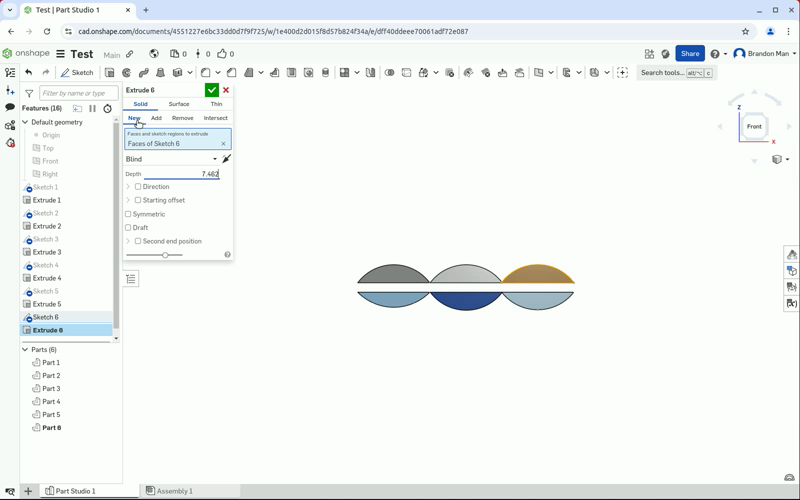
key(enter)
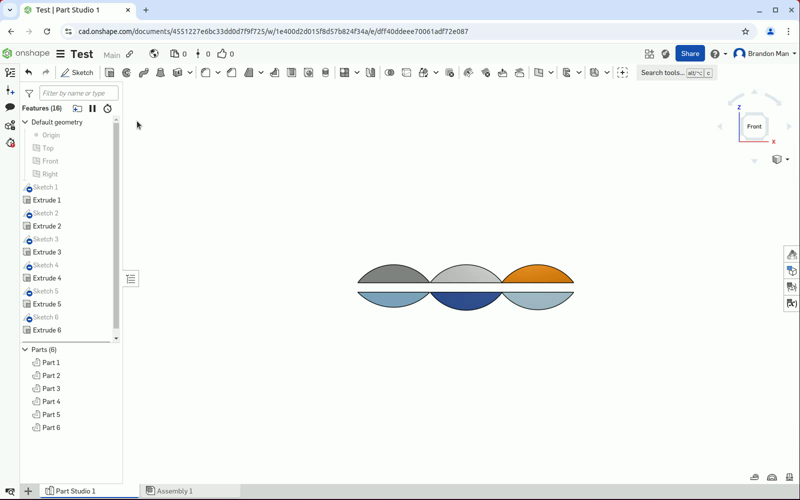
key(shift+h)
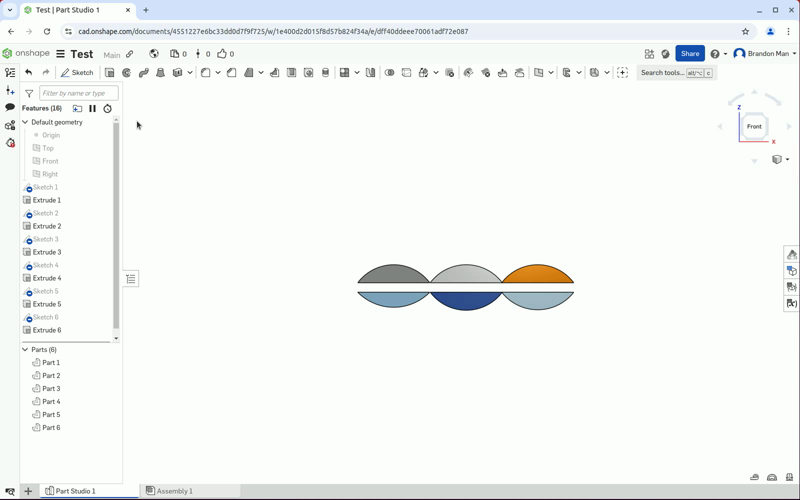
key(shift+h)
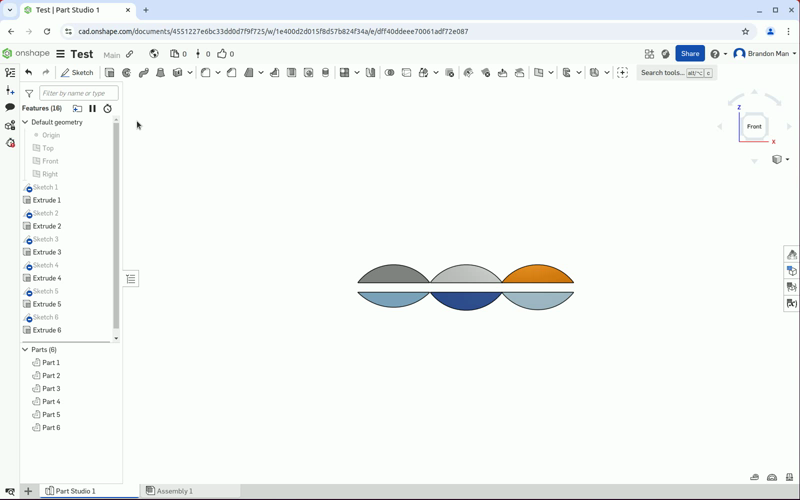
mouse_move(69, 189)
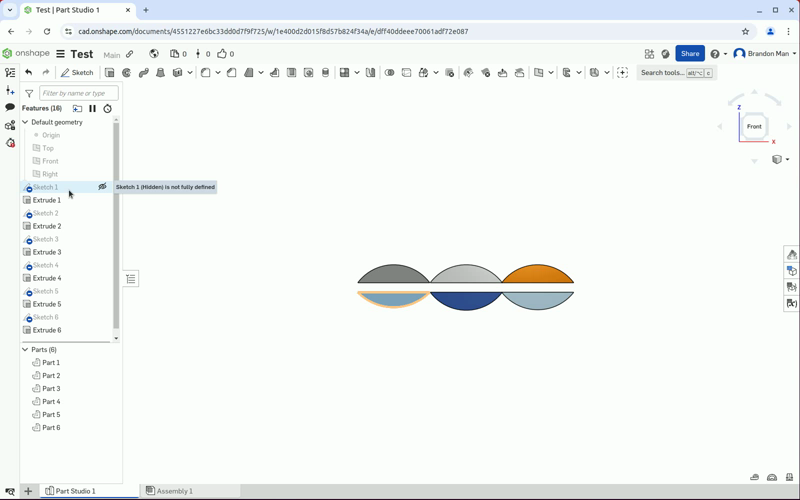
click(69, 189)
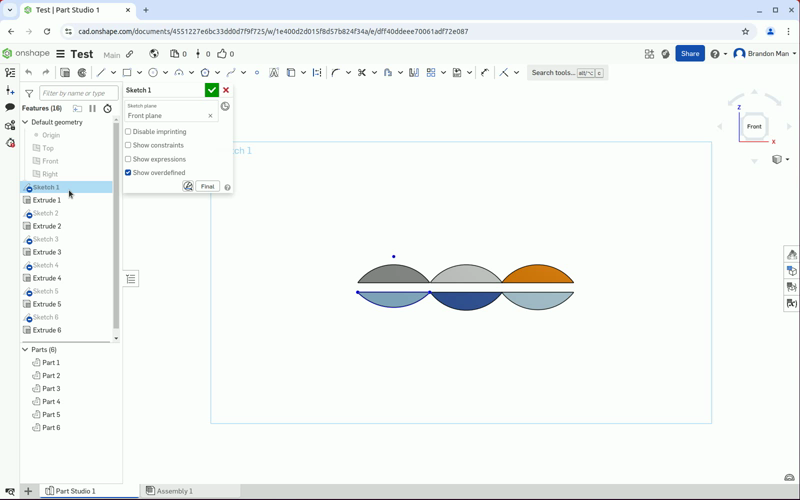
mouse_move(229, 92)
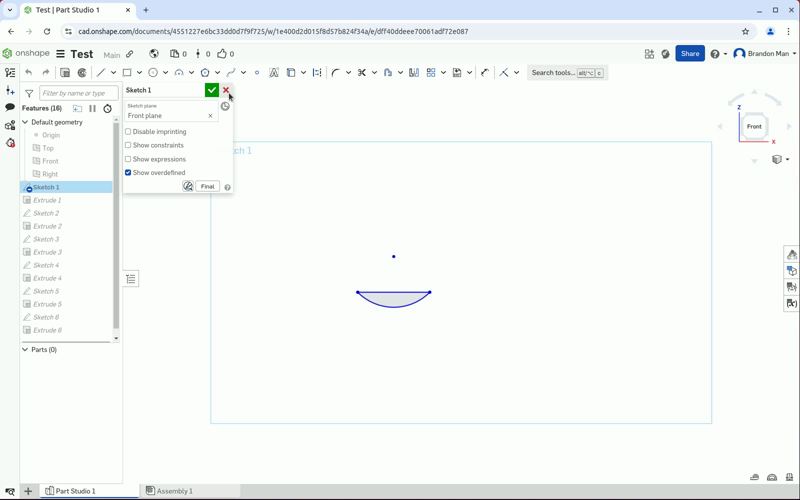
click(229, 92)
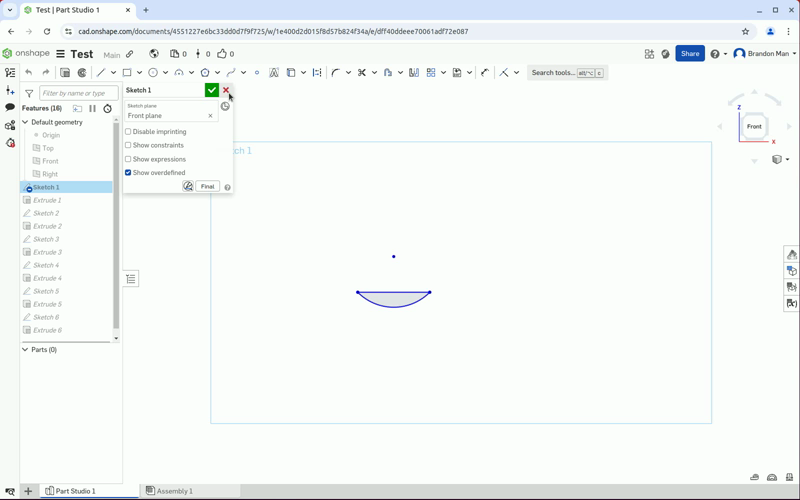
key(shift+s)
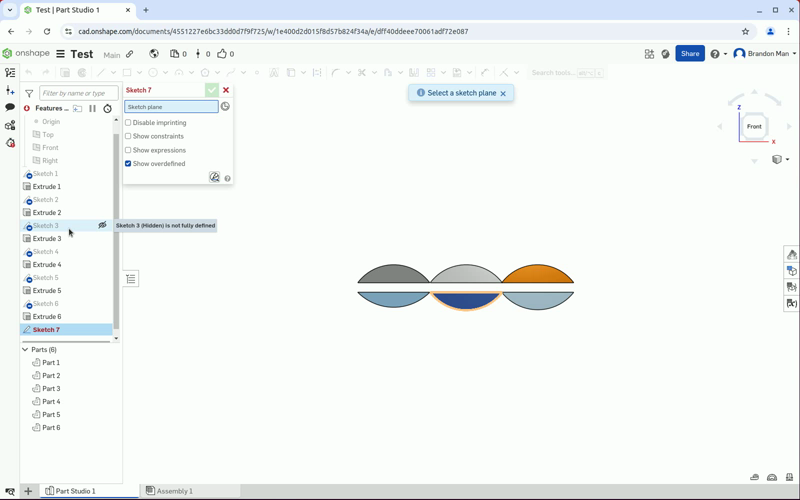
scroll(3)
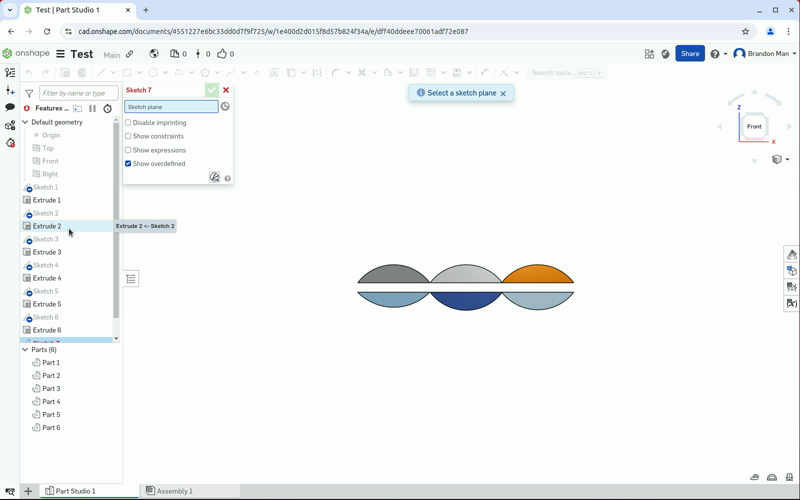
mouse_move(69, 163)
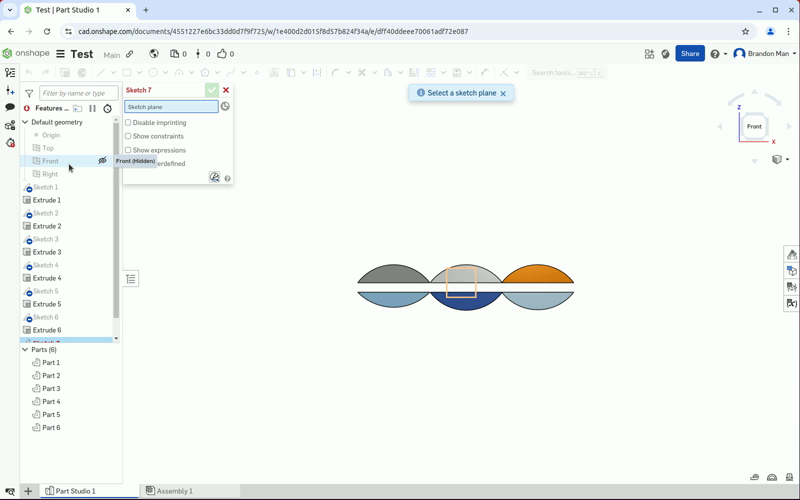
click(69, 163)
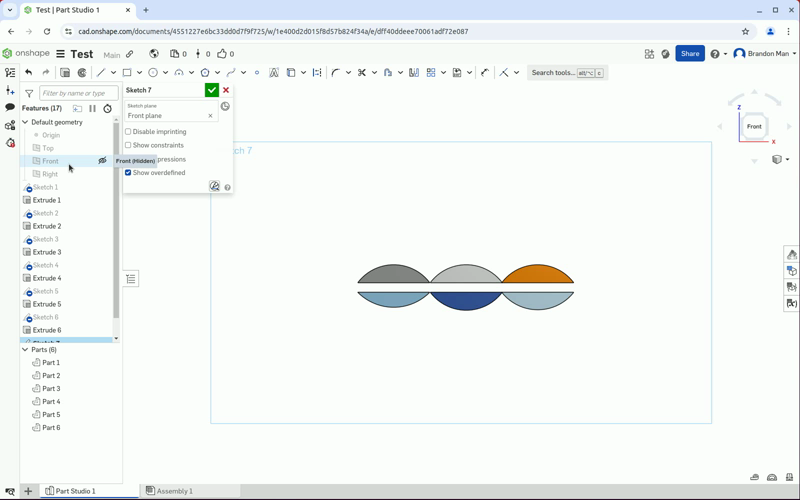
mouse_move(73, 352)
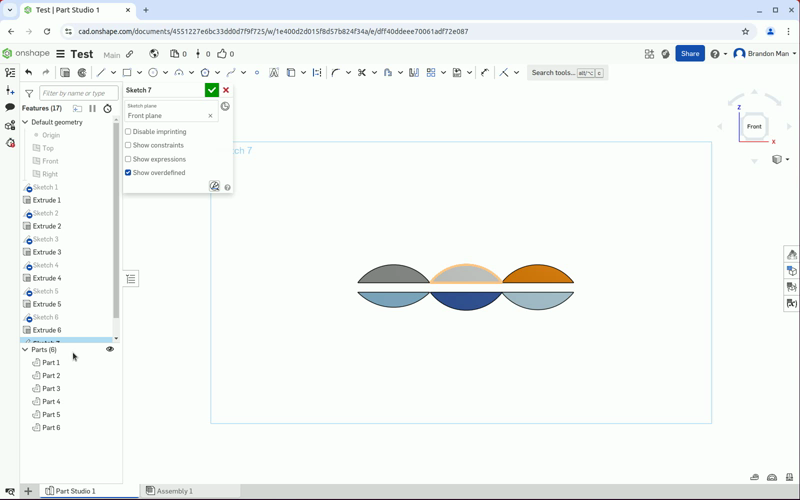
key(y)
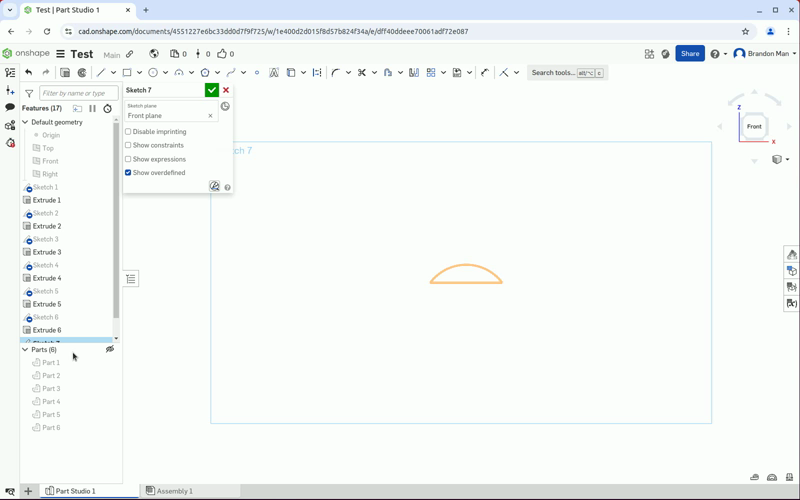
key(l)
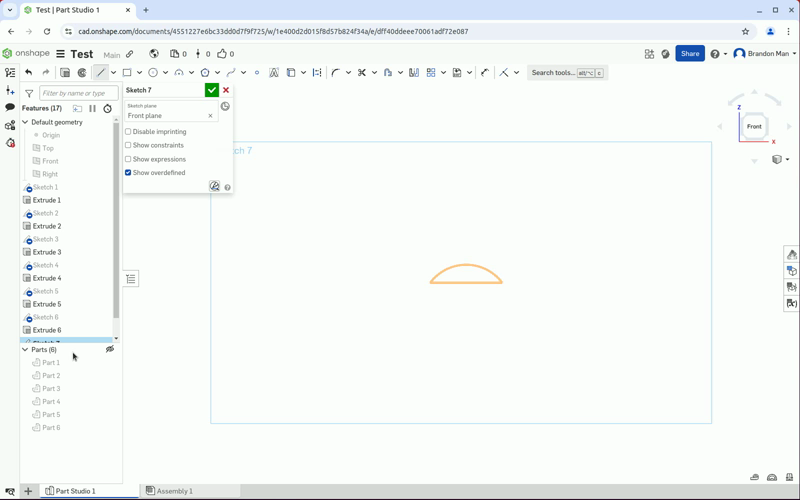
key_down(shift)
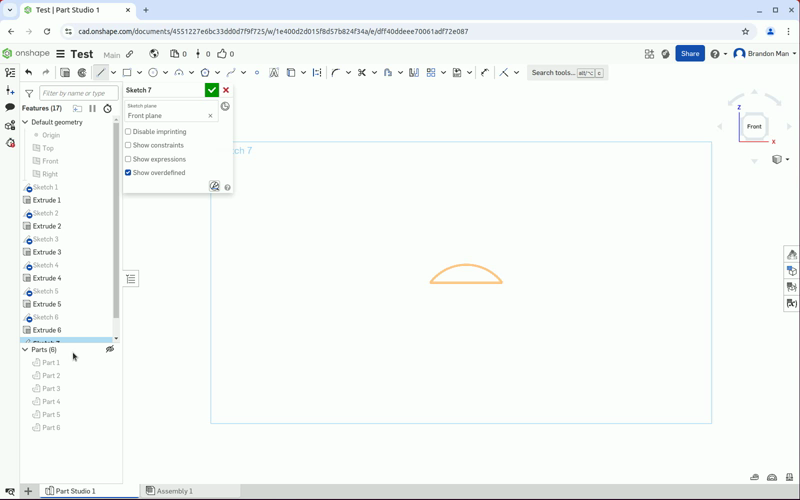
mouse_move(357, 292)
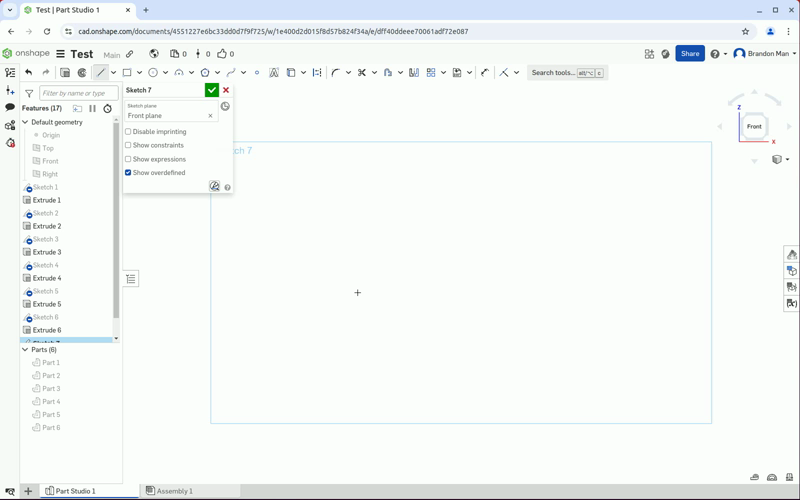
click(357, 292)
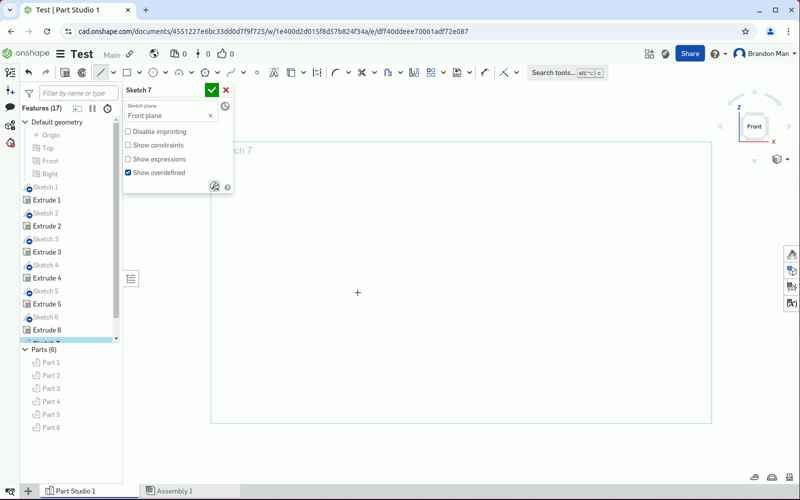
key_up(shift)
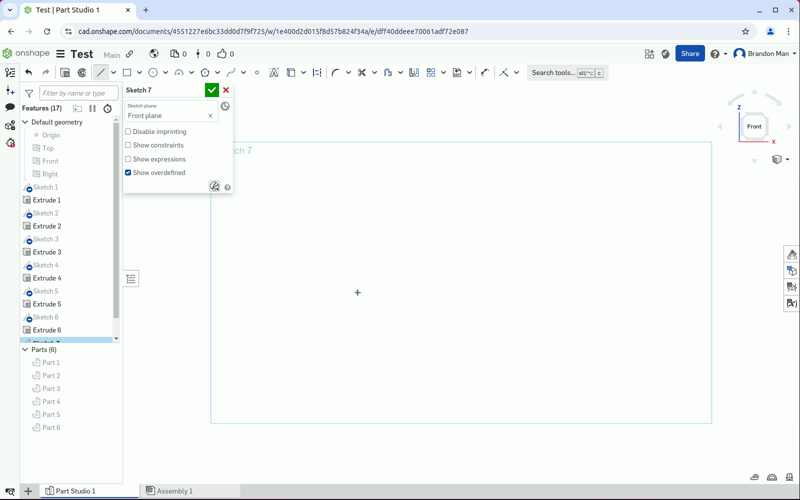
key_down(shift)
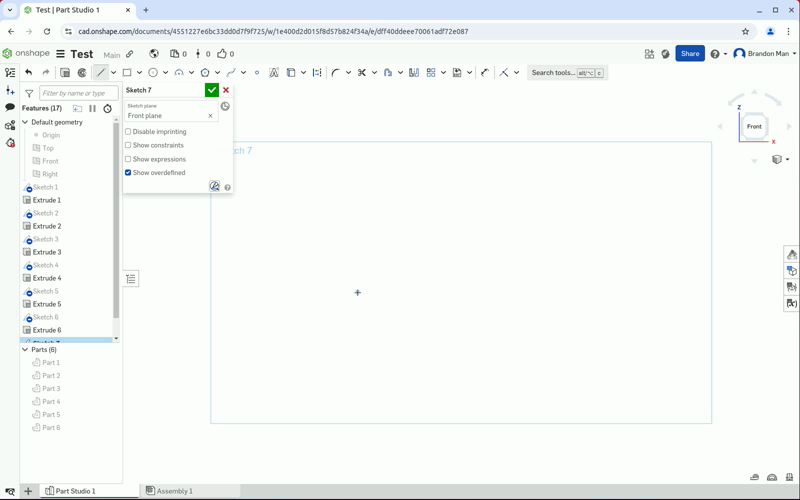
mouse_move(429, 292)
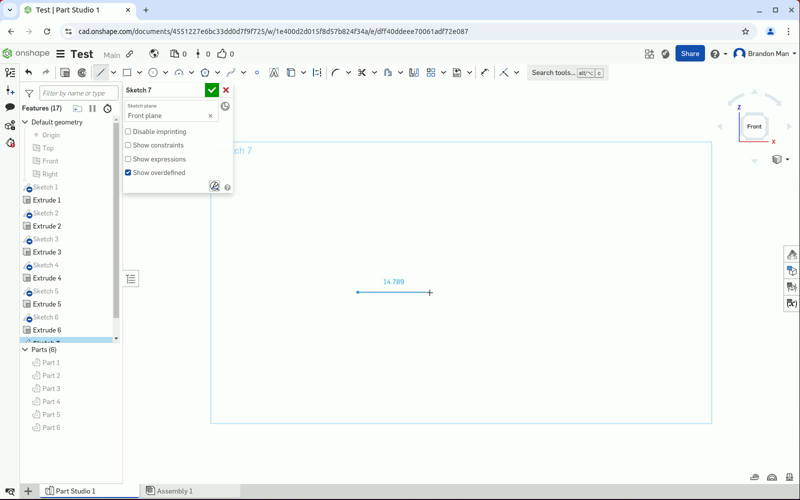
click(429, 292)
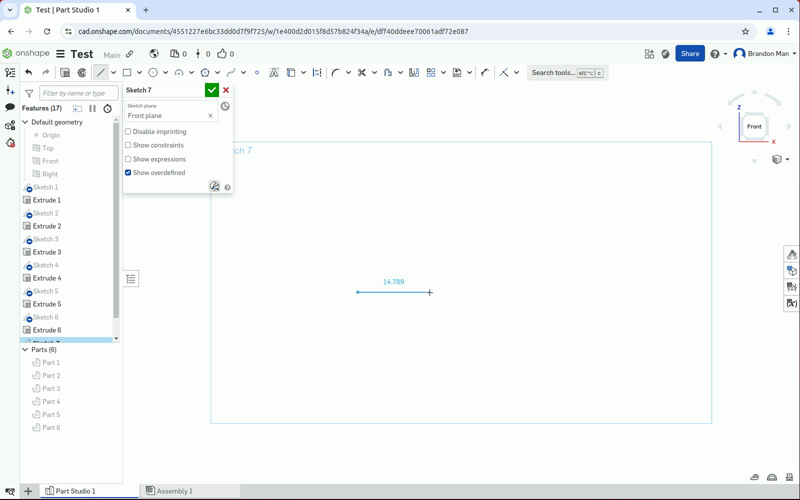
key_up(shift)
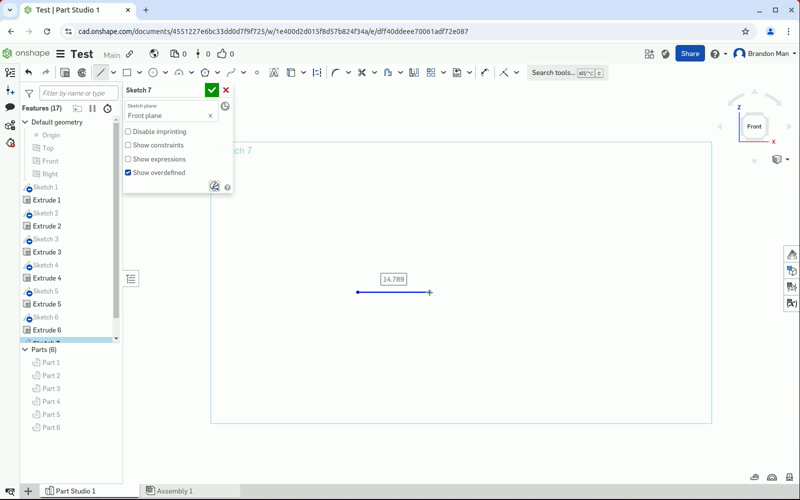
key_down(shift)
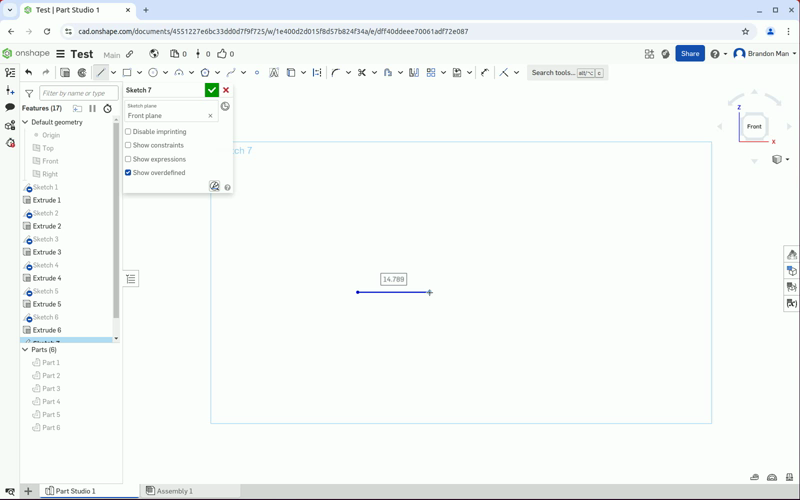
mouse_move(499, 292)
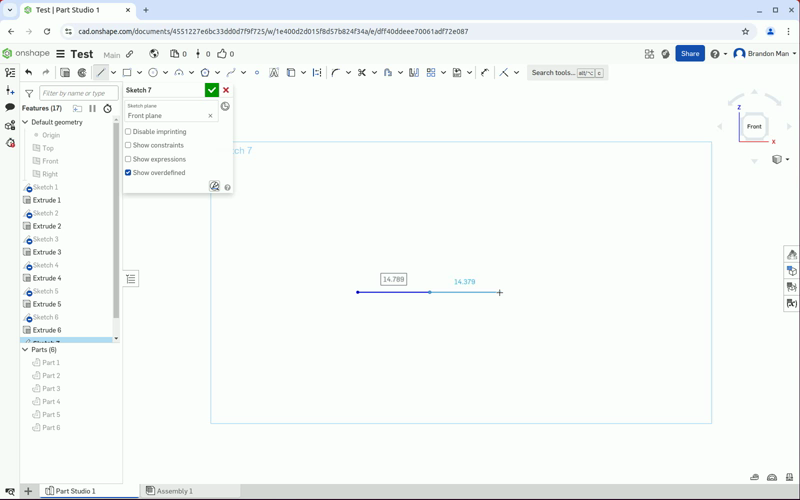
click(499, 292)
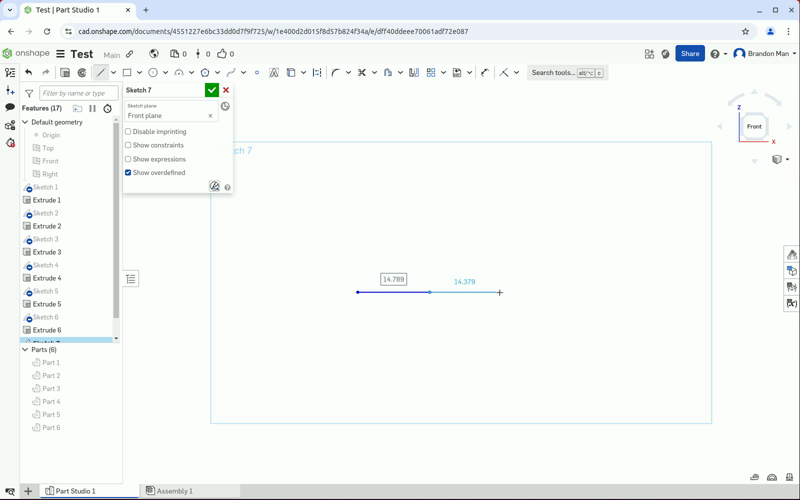
key_up(shift)
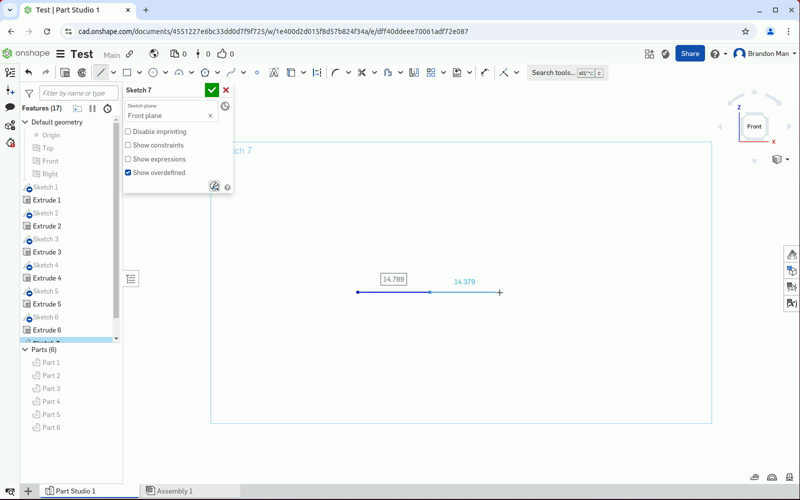
key_down(shift)
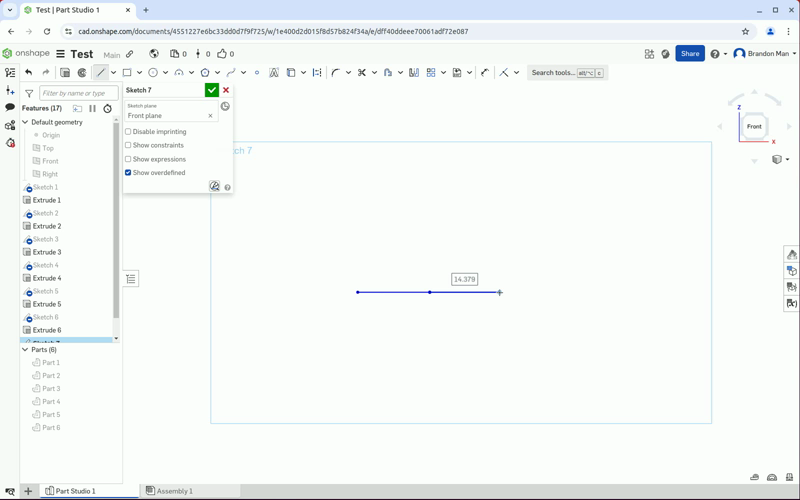
mouse_move(572, 292)
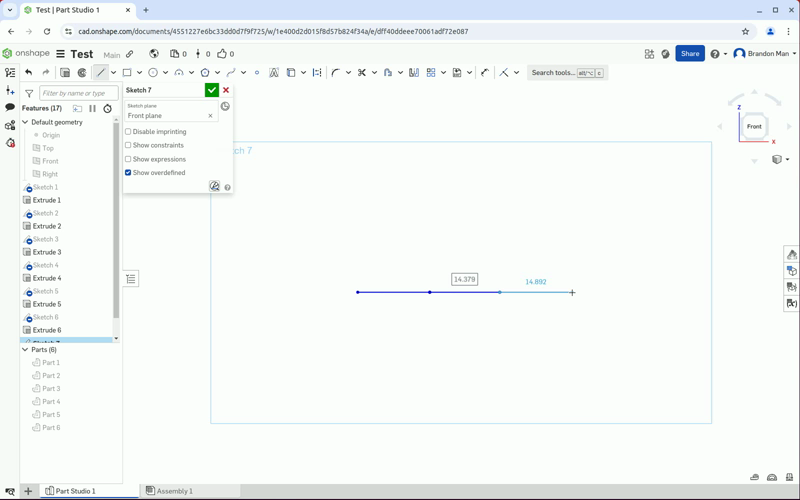
click(572, 292)
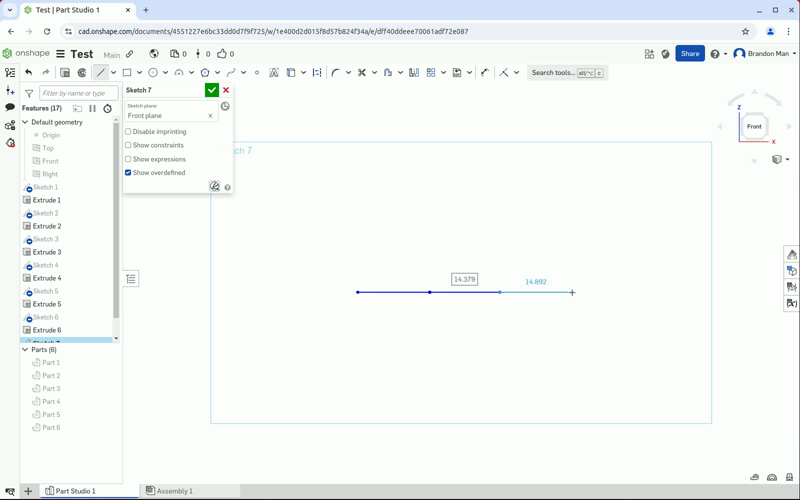
key_up(shift)
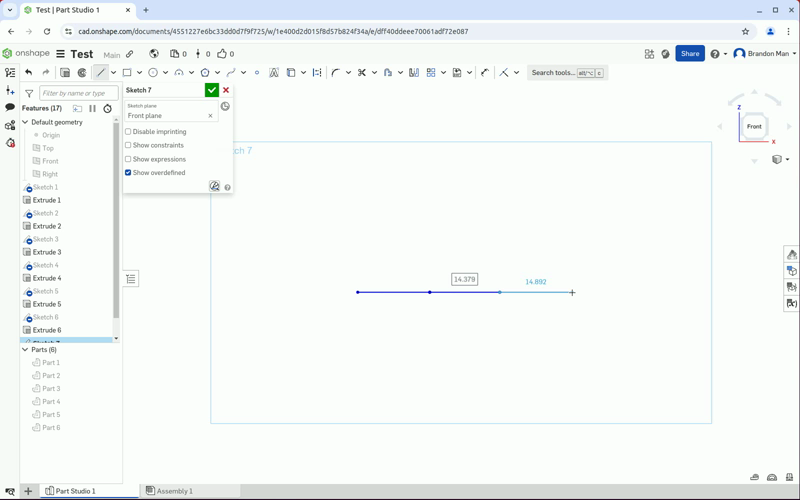
key_down(shift)
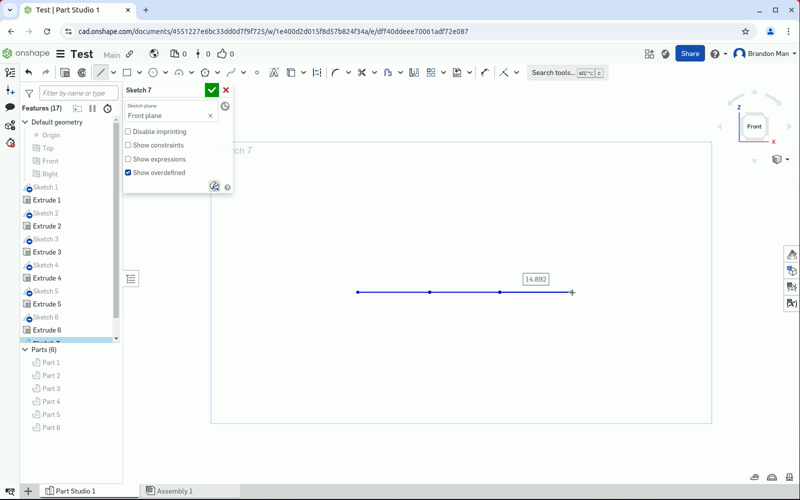
mouse_move(589, 292)
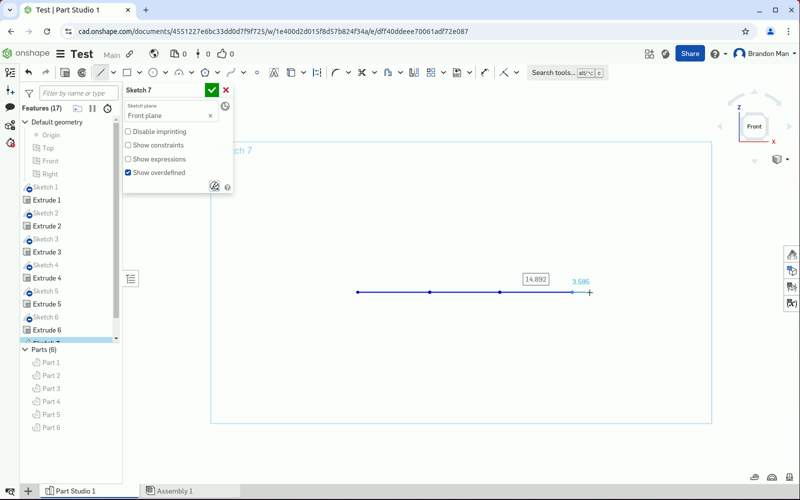
mouse_move(572, 283)
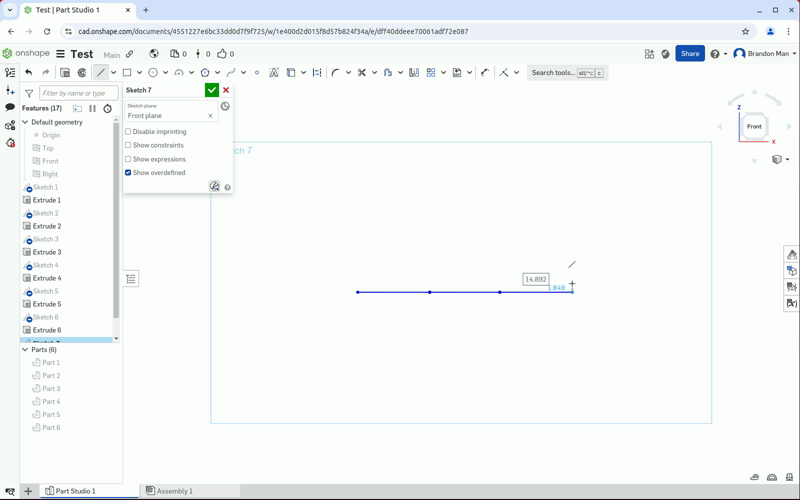
click(572, 283)
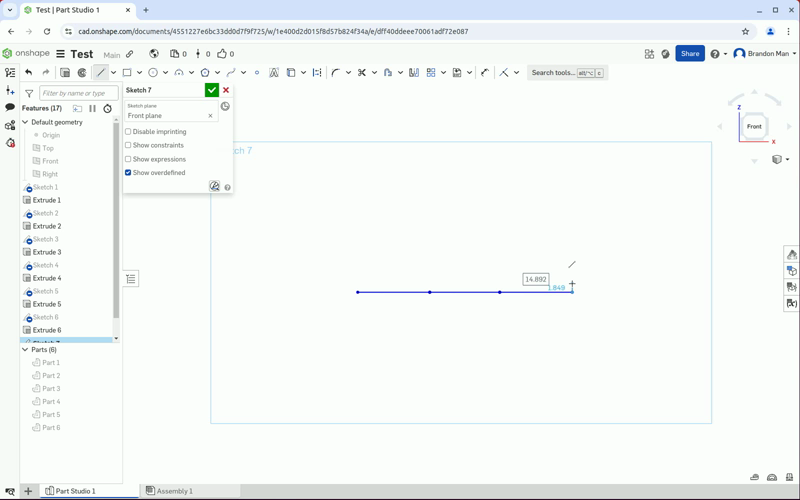
key_up(shift)
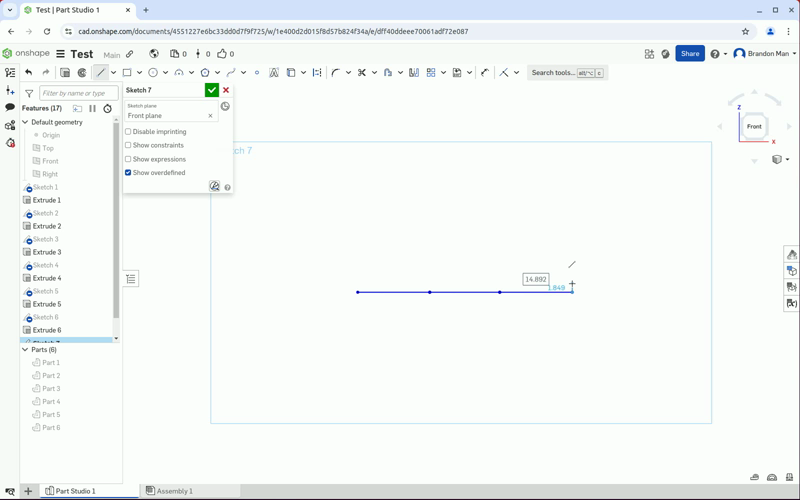
key_down(shift)
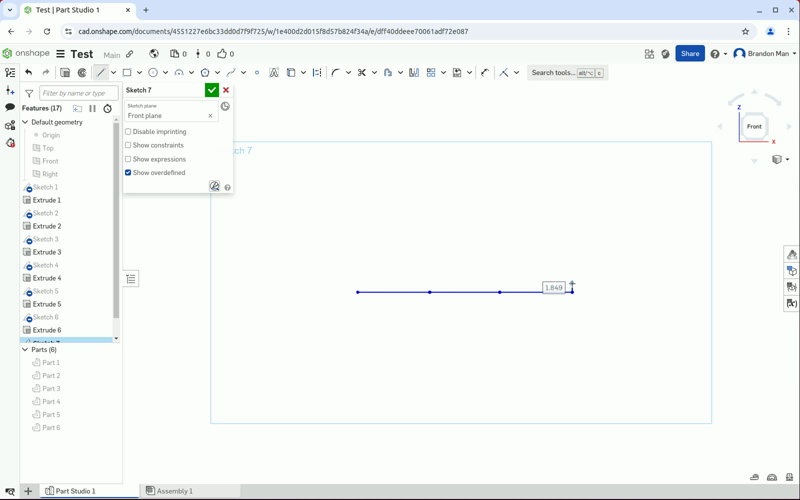
mouse_move(499, 283)
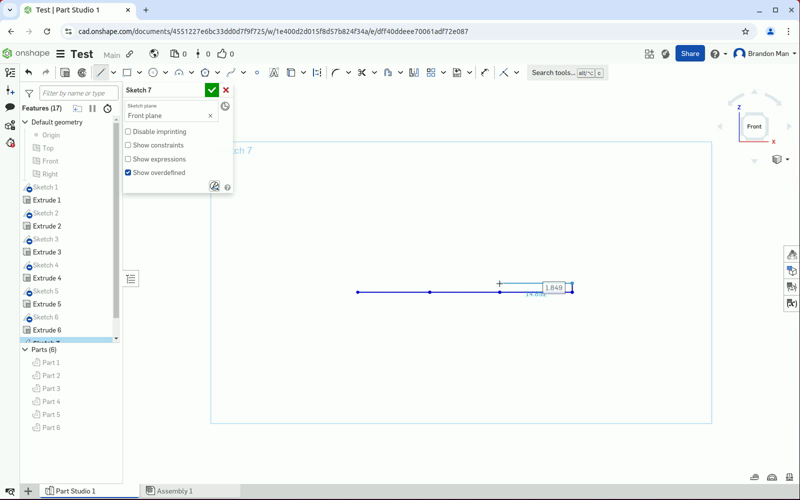
click(499, 283)
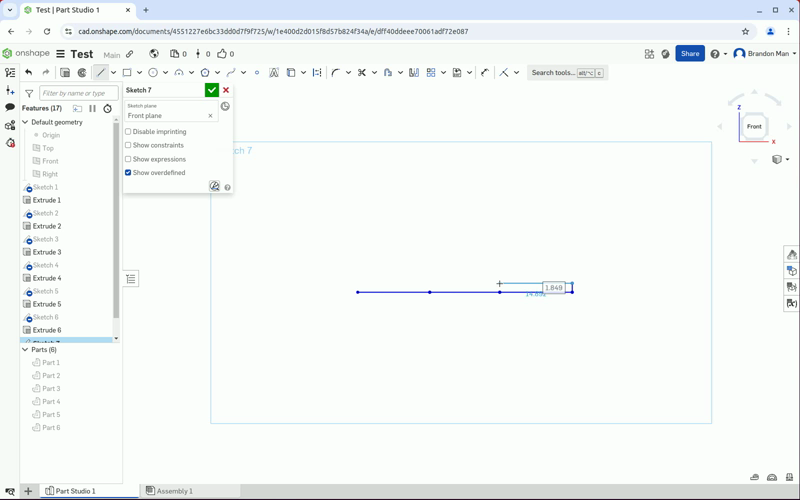
key_up(shift)
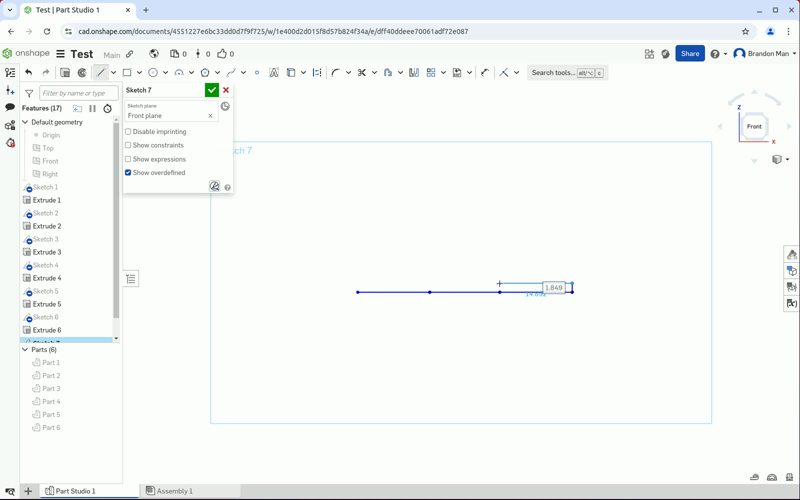
key_down(shift)
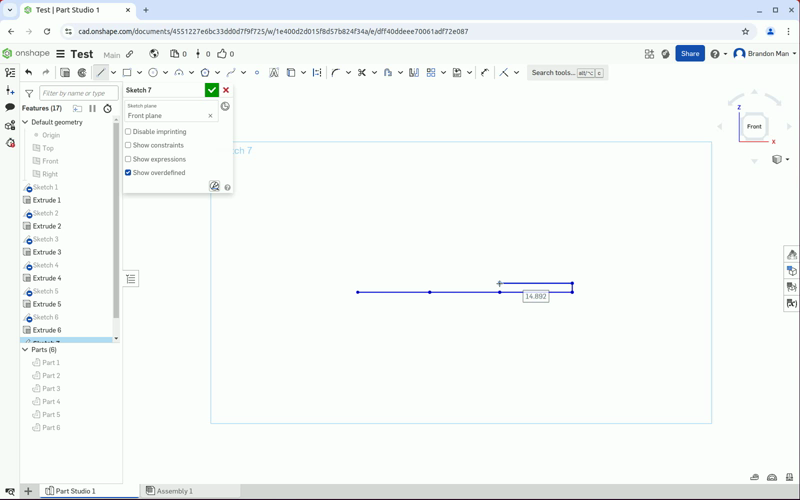
mouse_move(429, 283)
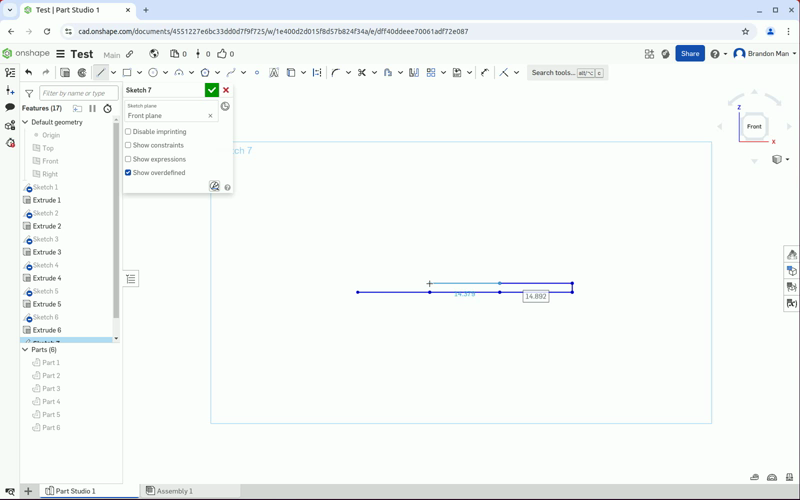
click(429, 283)
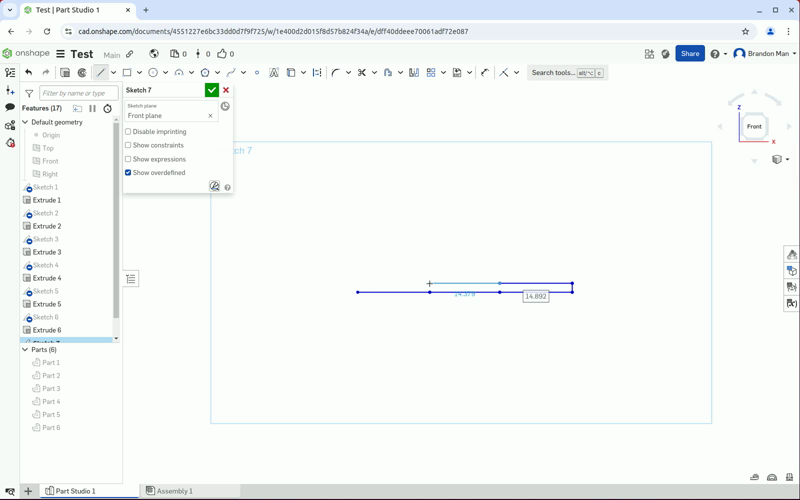
key_up(shift)
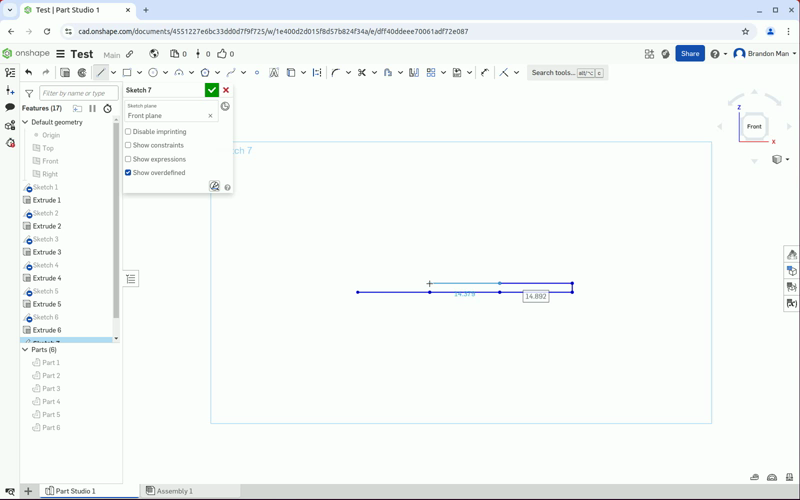
key_down(shift)
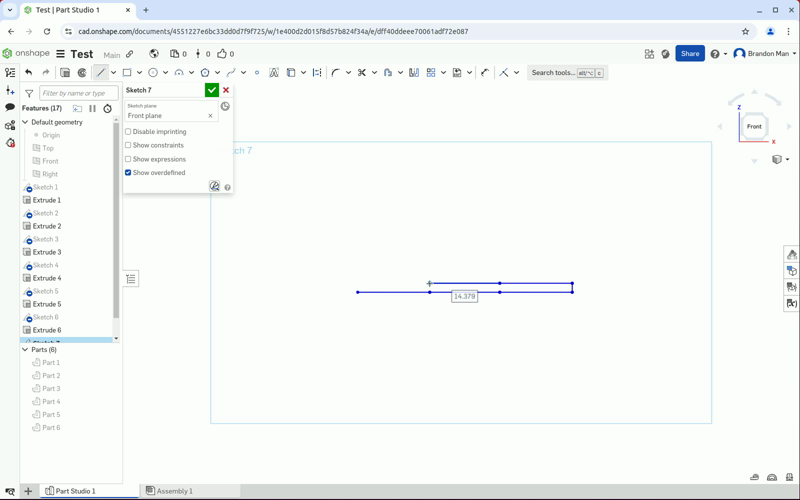
mouse_move(357, 283)
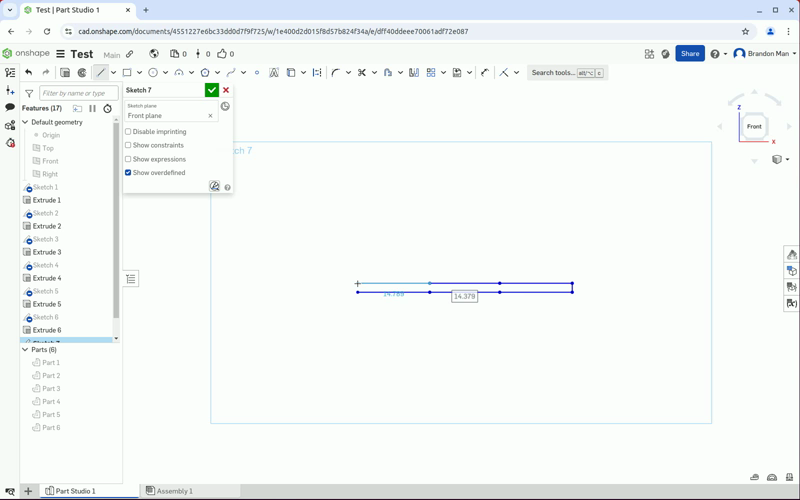
click(357, 283)
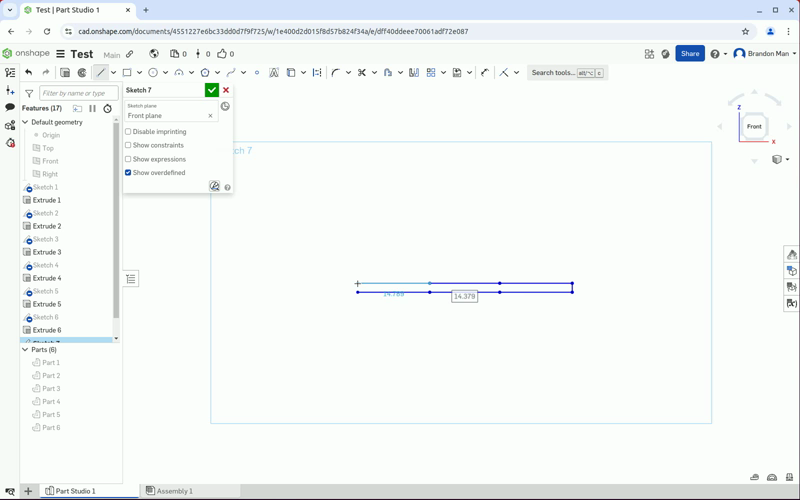
key_up(shift)
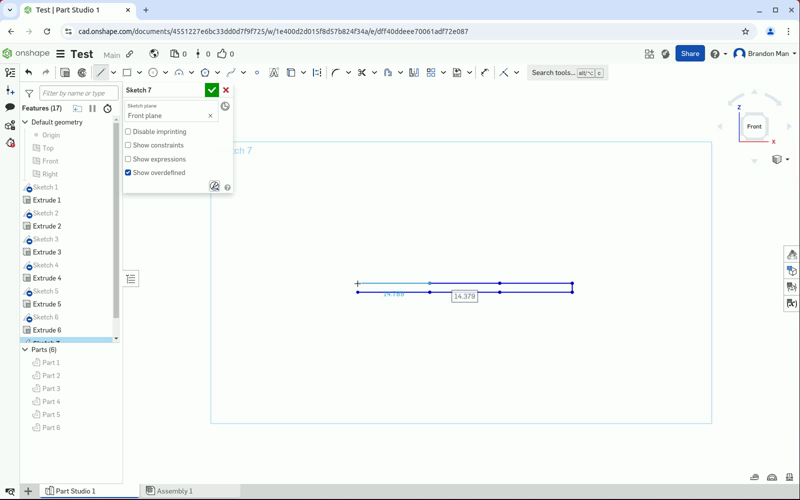
mouse_move(387, 283)
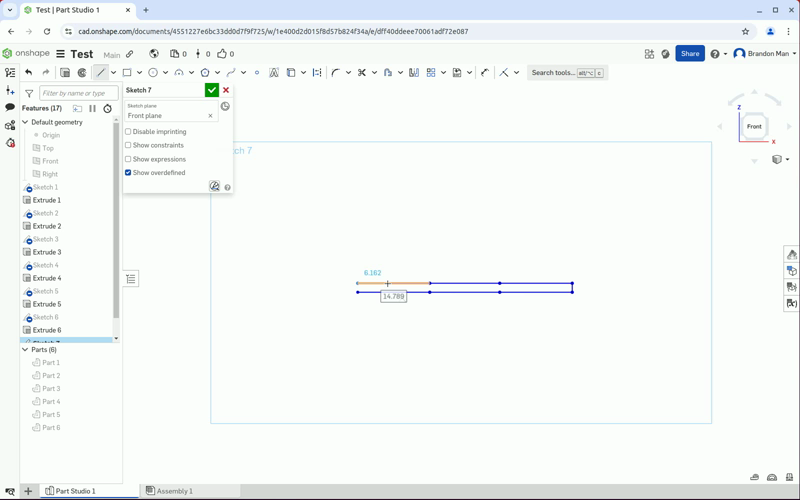
key_down(shift)
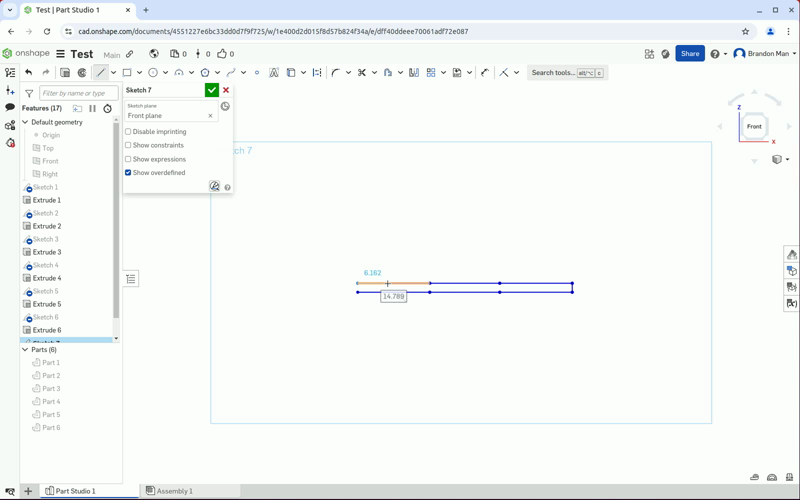
mouse_move(357, 292)
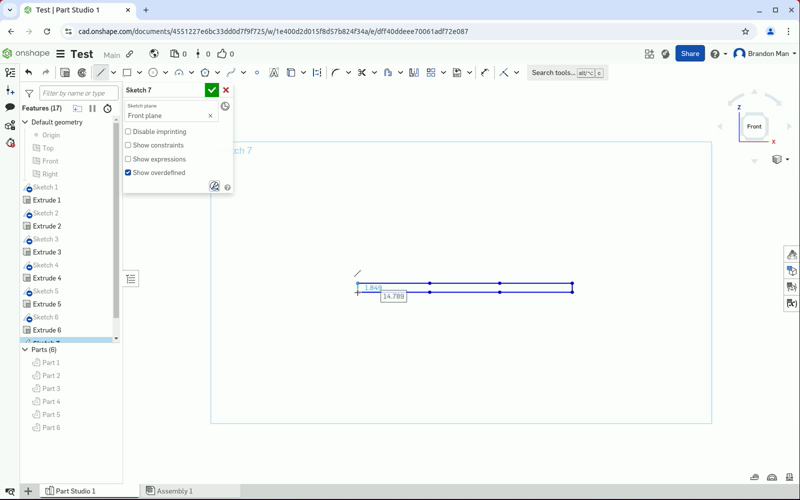
key_up(shift)
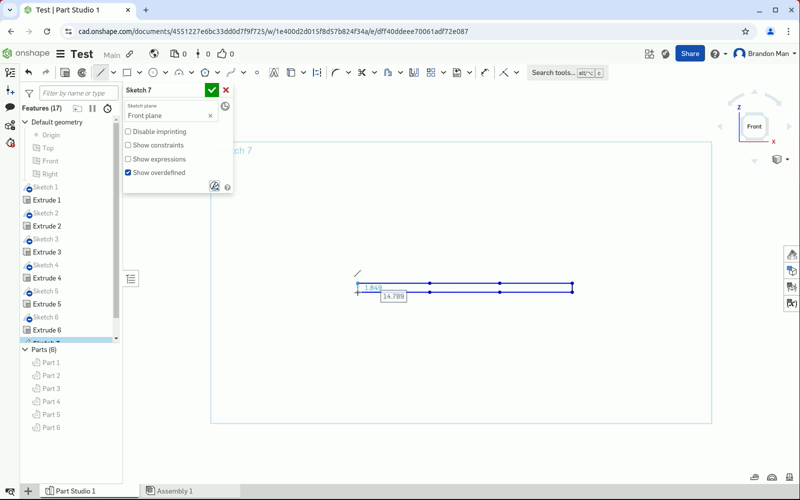
click(357, 292)
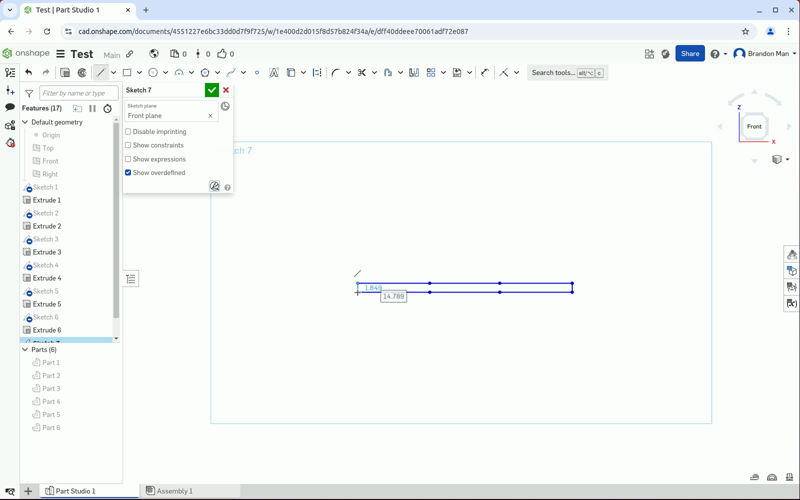
key(esc)
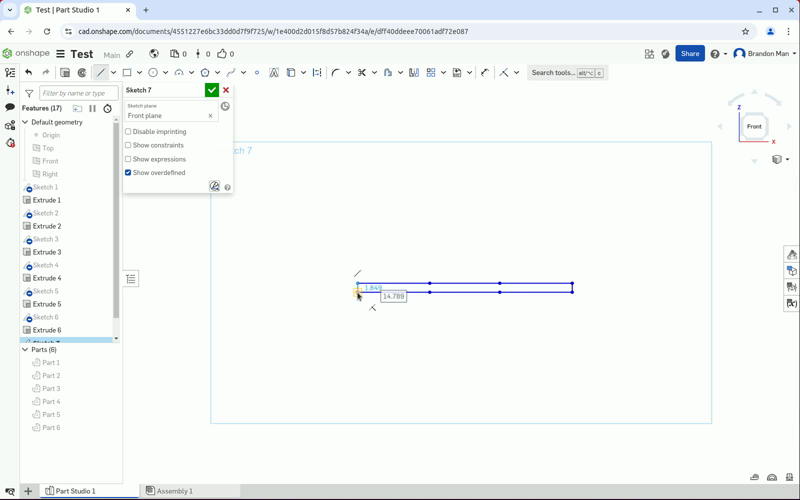
mouse_move(427, 289)
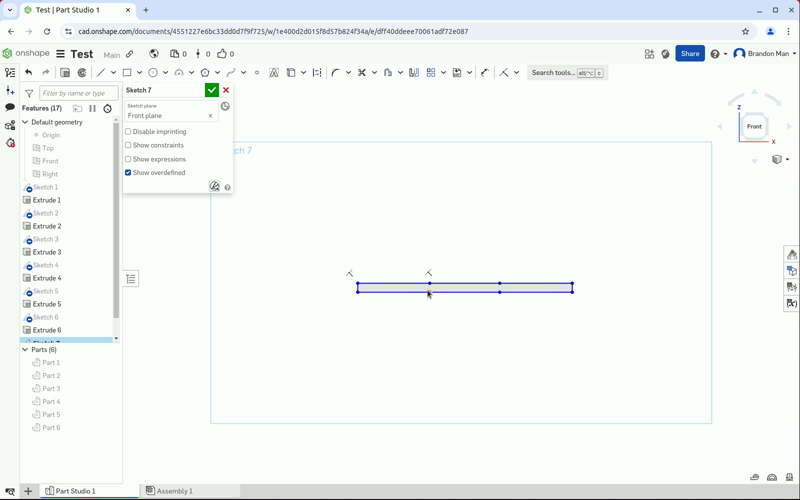
click(427, 289)
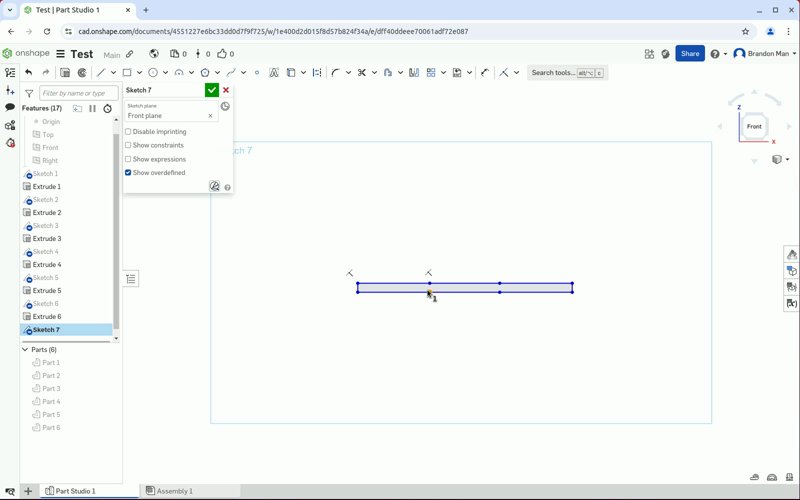
mouse_move(73, 352)
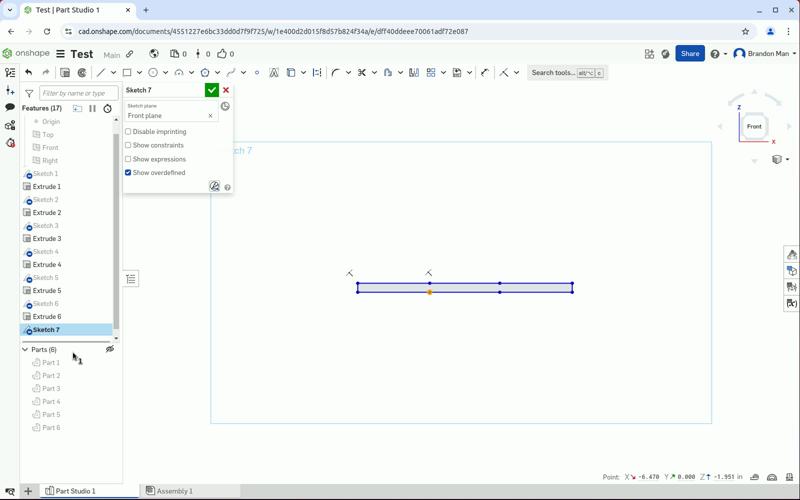
key(shift+y)
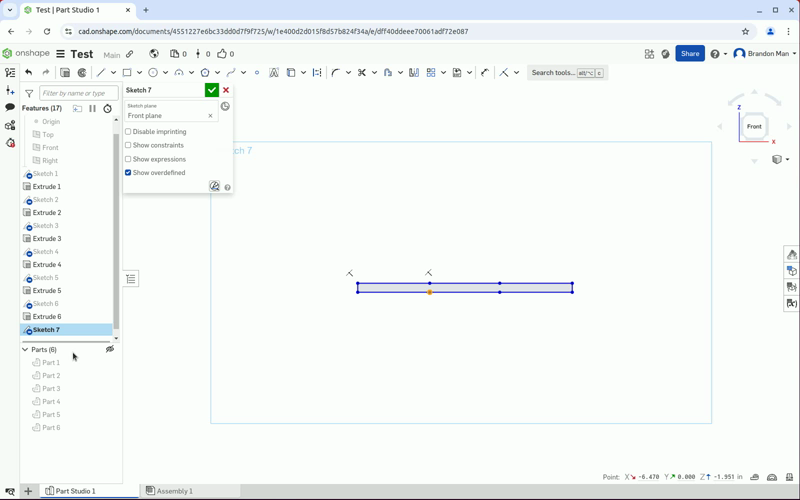
key(shift+e)
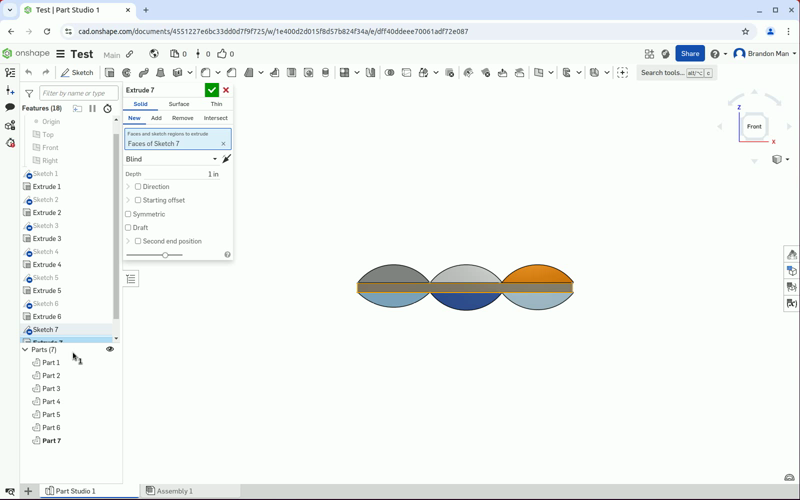
mouse_move(143, 106)
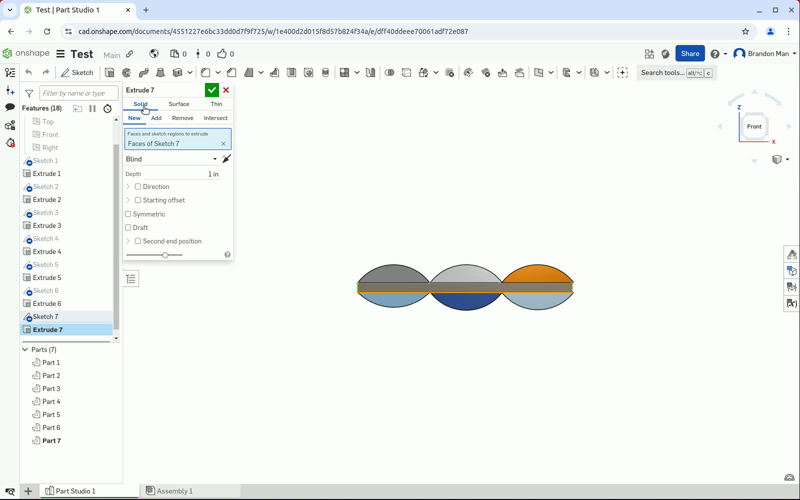
click(143, 106)
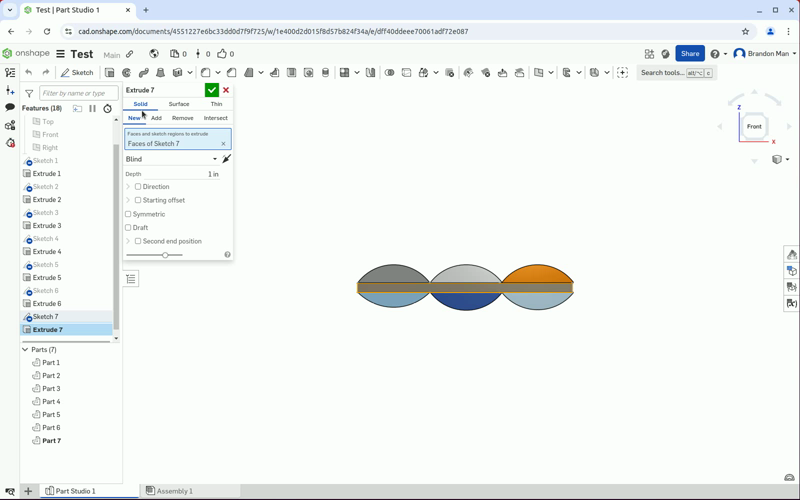
mouse_move(137, 120)
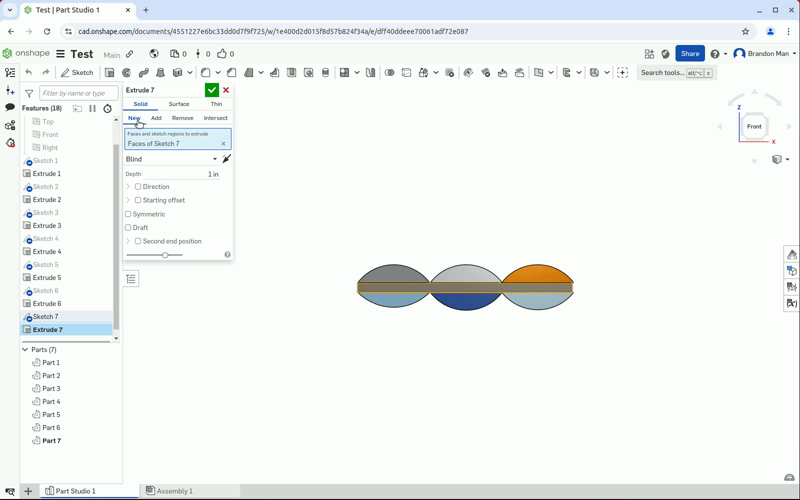
click(137, 120)
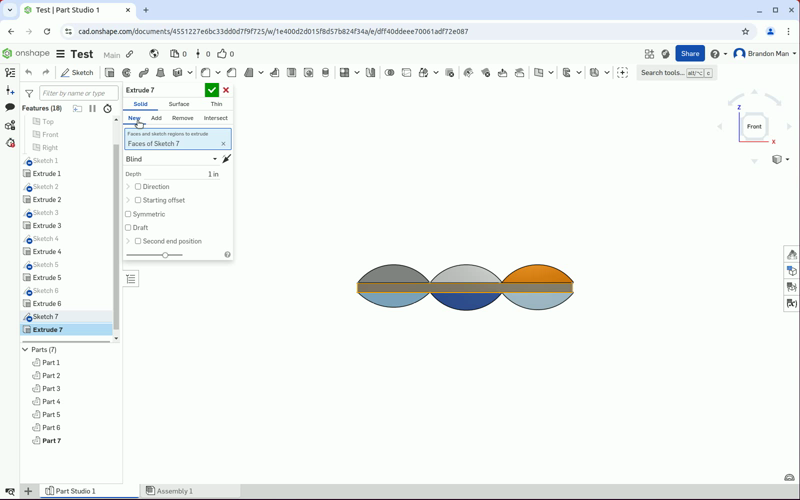
key(tab, 4)
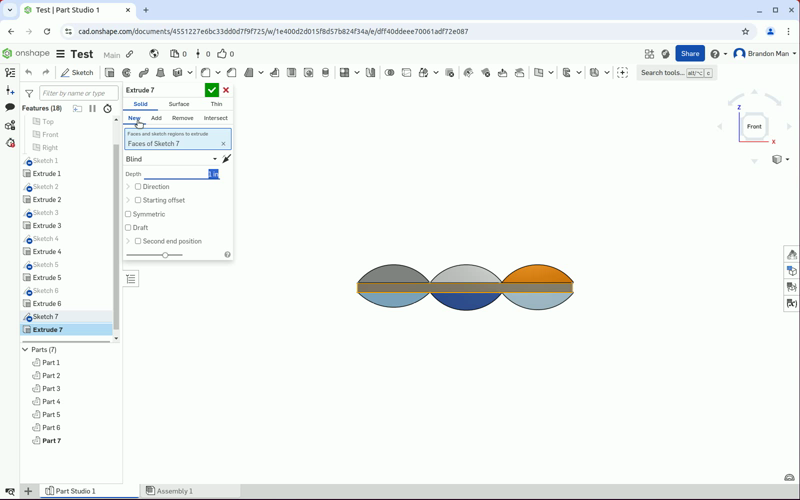
text(-2.407)
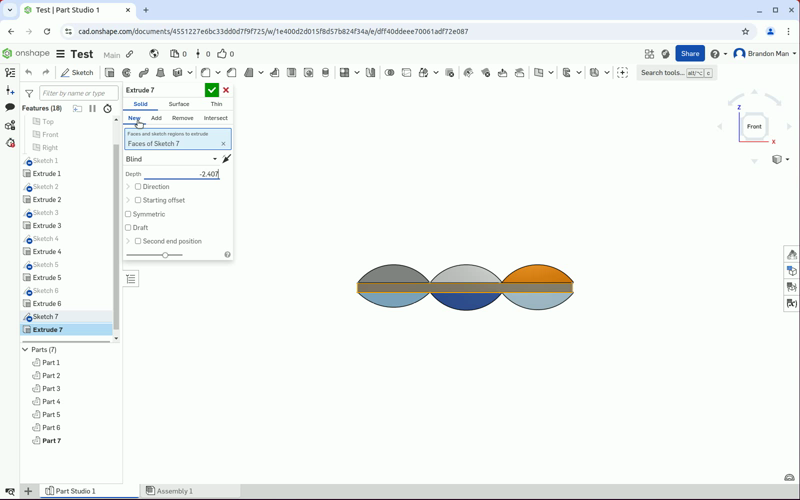
key(enter)
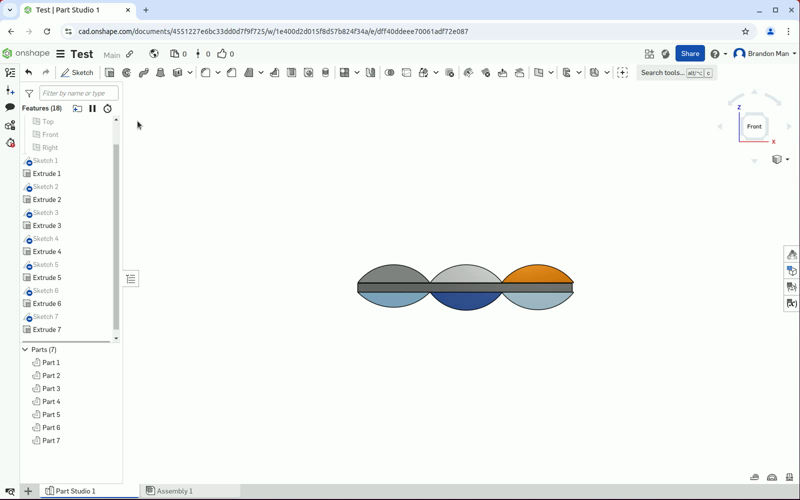
key(shift+h)
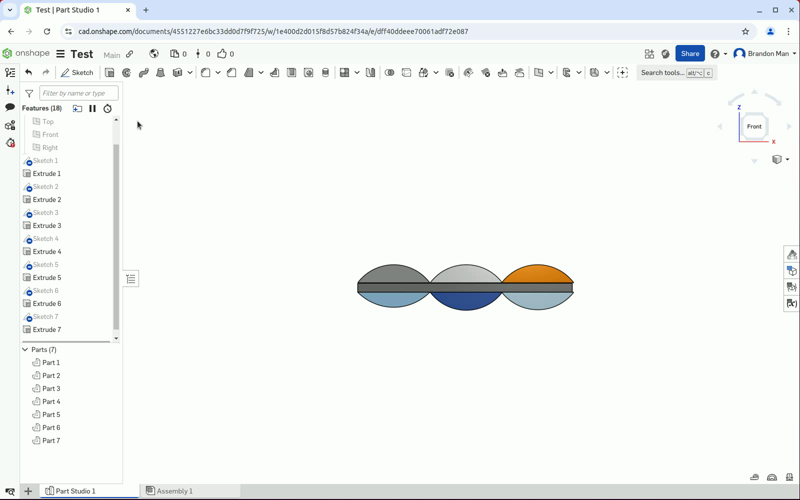
key(shift+h)
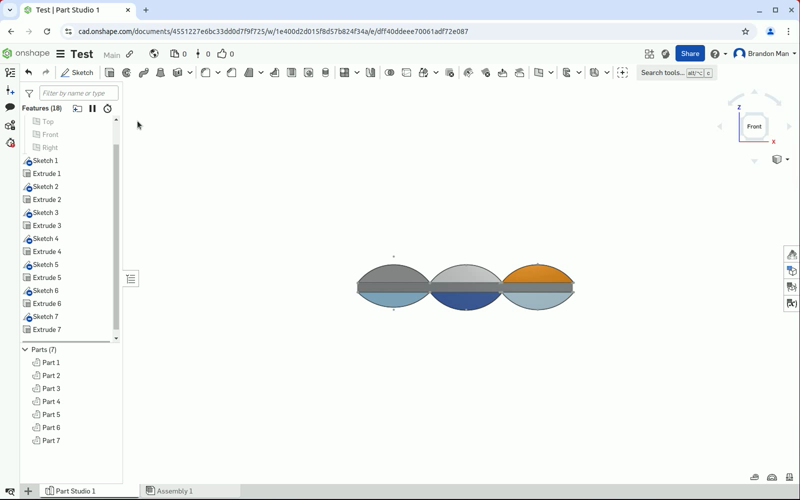
key(shift+7)
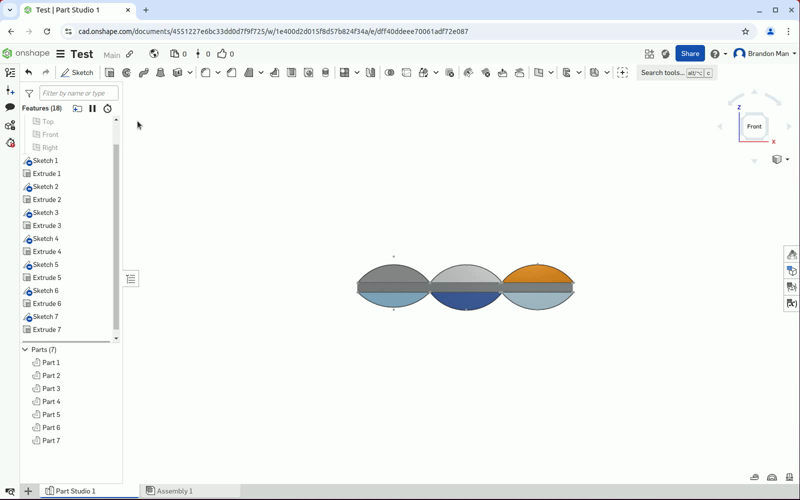
key(left, 2)
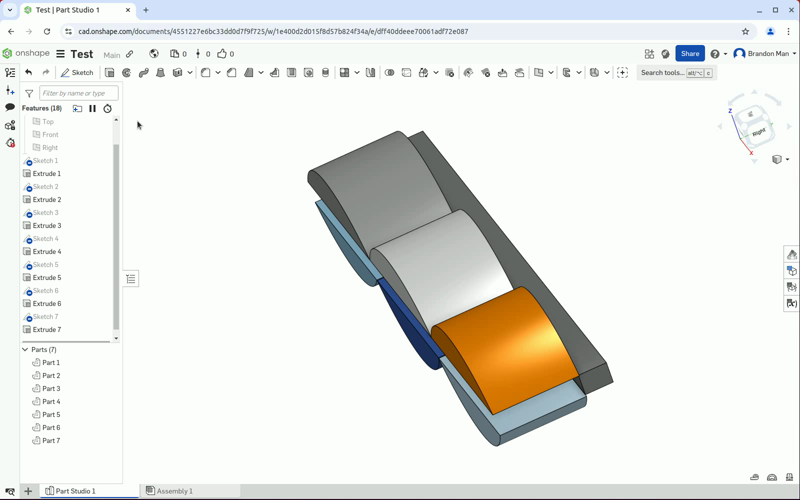
key(down, 2)
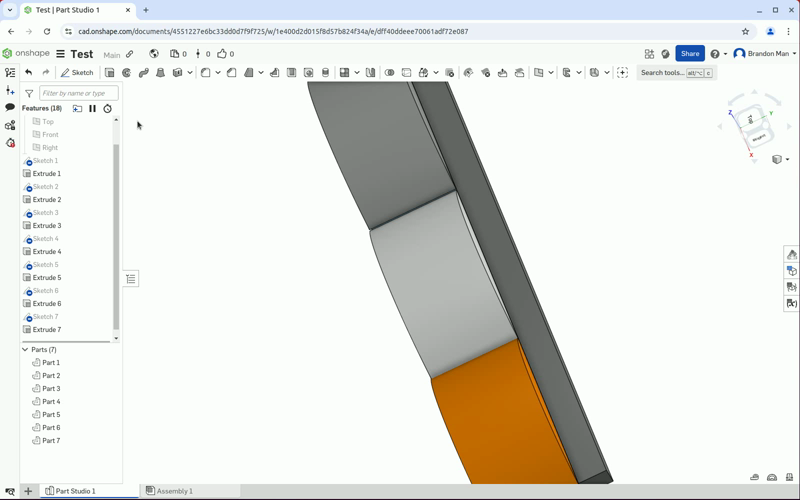
key(up, 2)
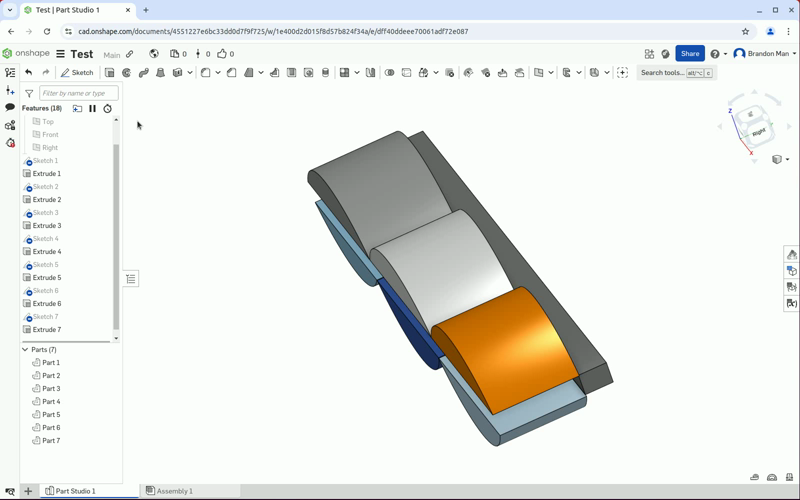
key(right, 2)
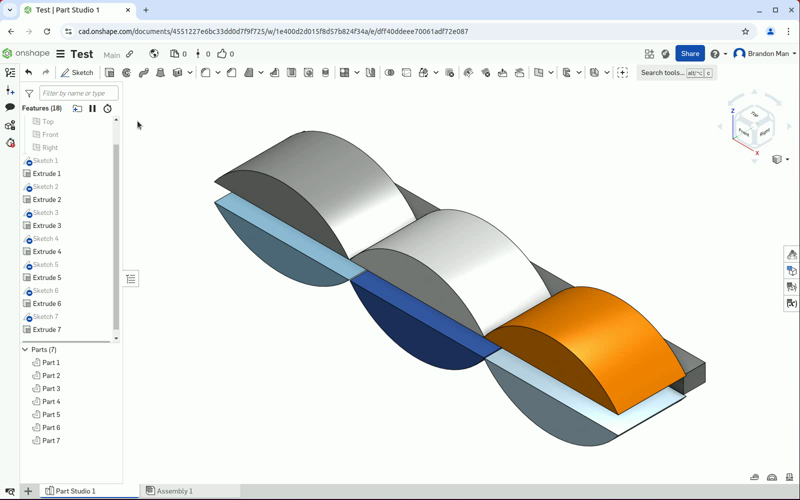
mouse_move(69, 163)
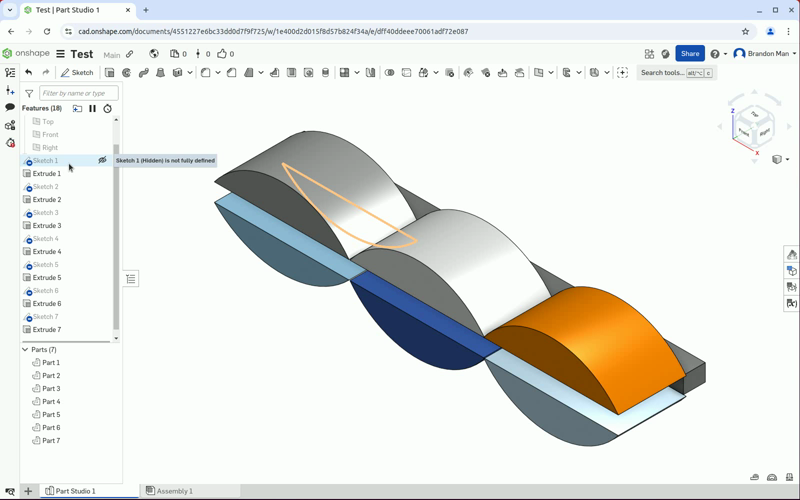
click(69, 163)